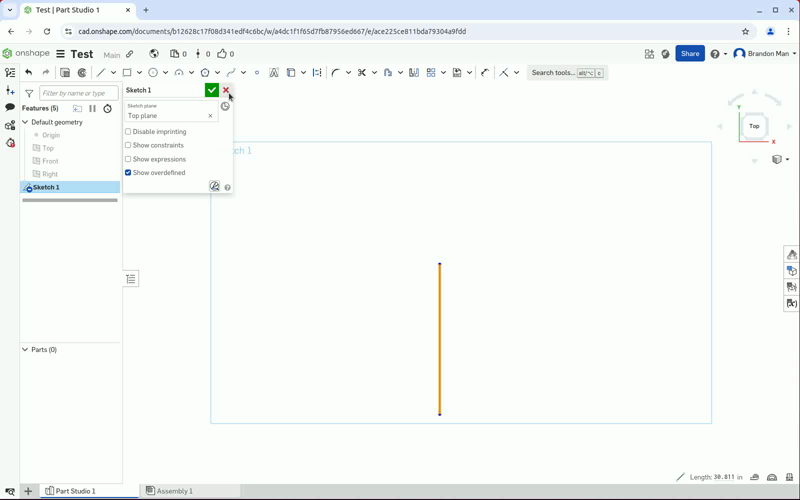
key(shift+h)
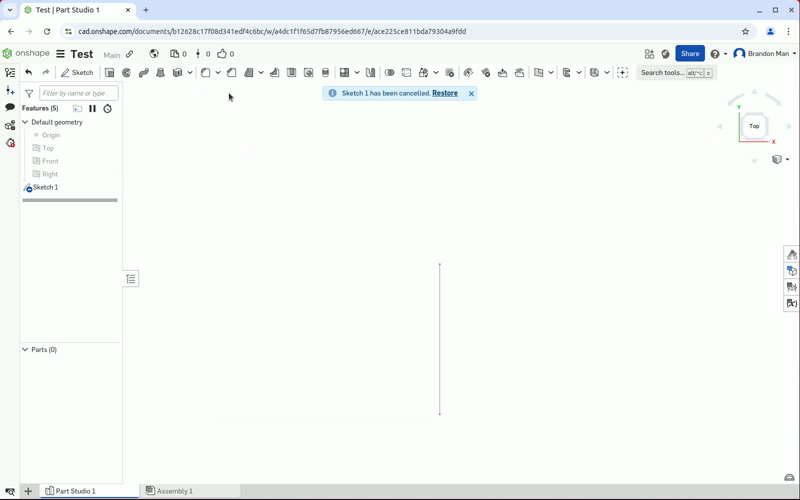
key(shift+s)
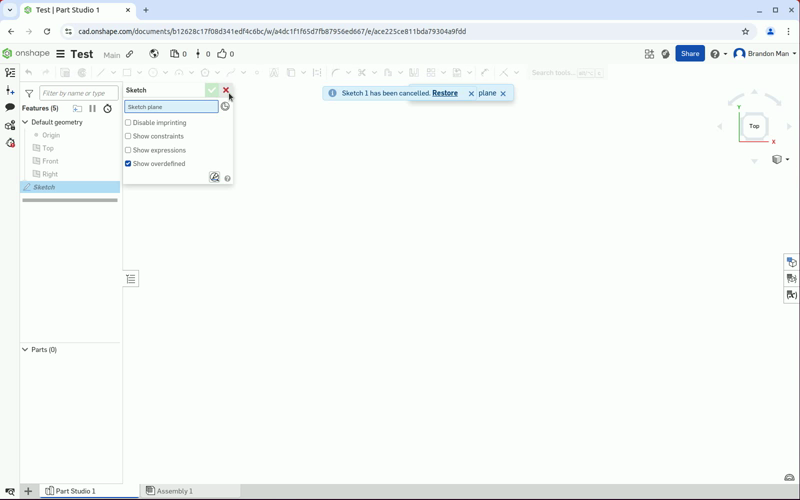
mouse_move(73, 150)
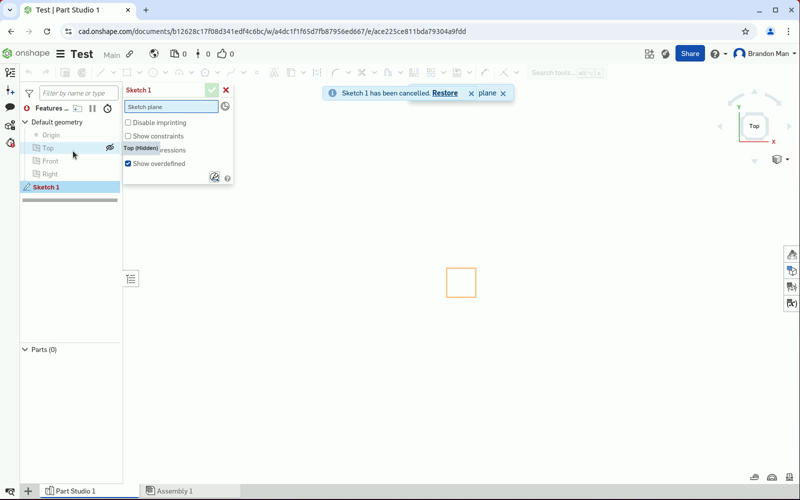
click(73, 150)
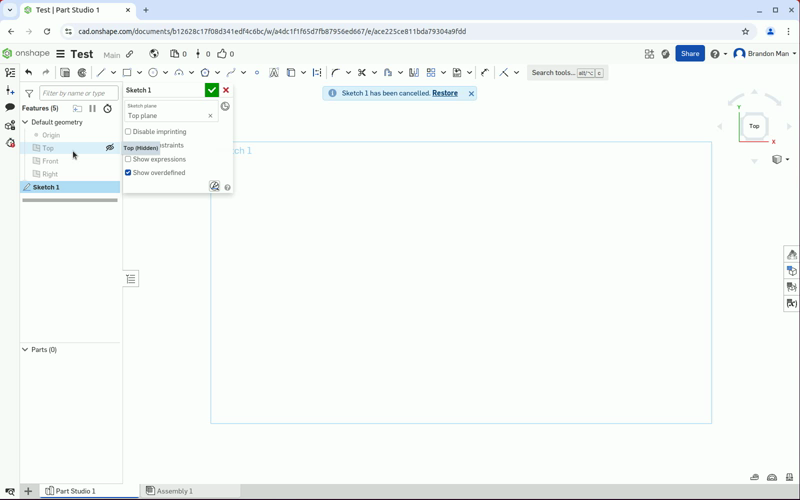
mouse_move(73, 352)
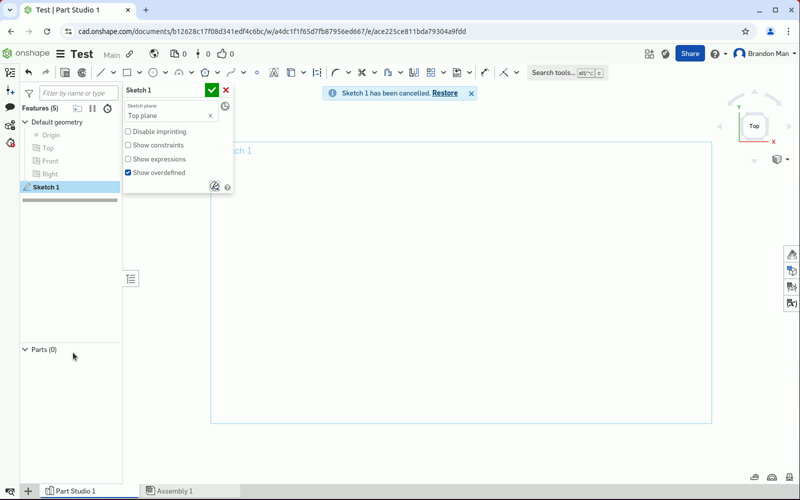
key(y)
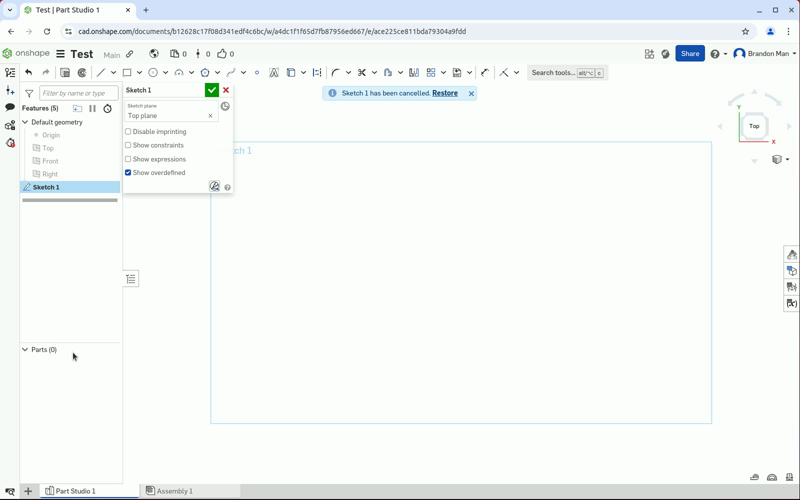
key(a)
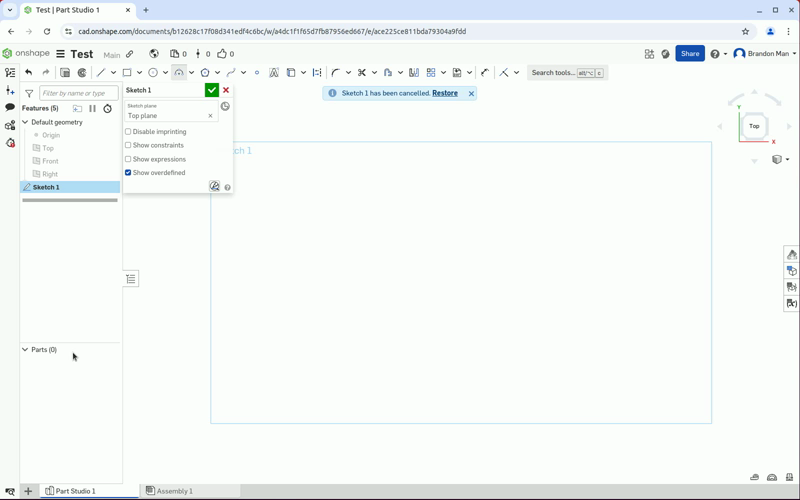
key_down(shift)
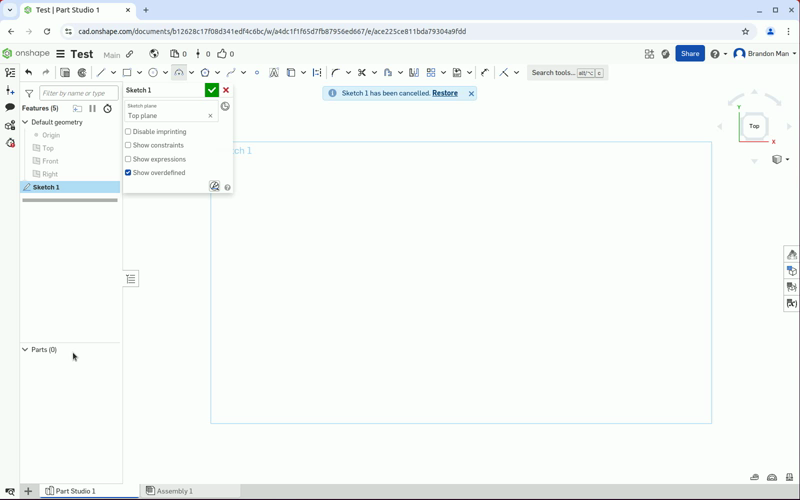
mouse_move(427, 301)
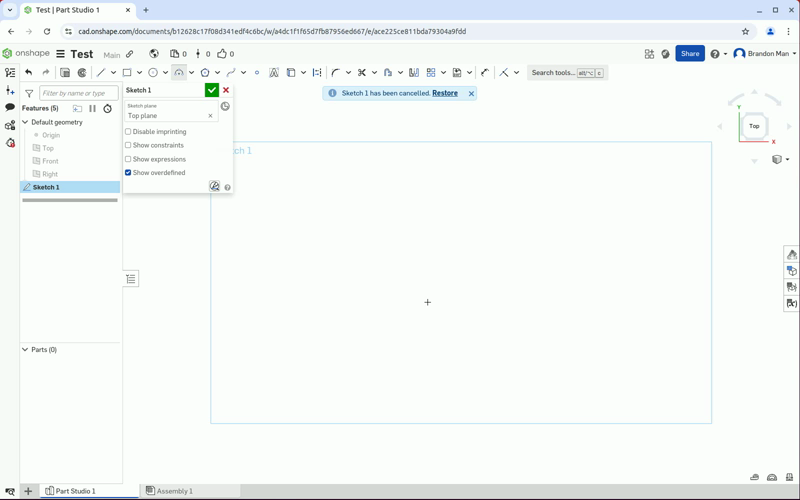
click(427, 301)
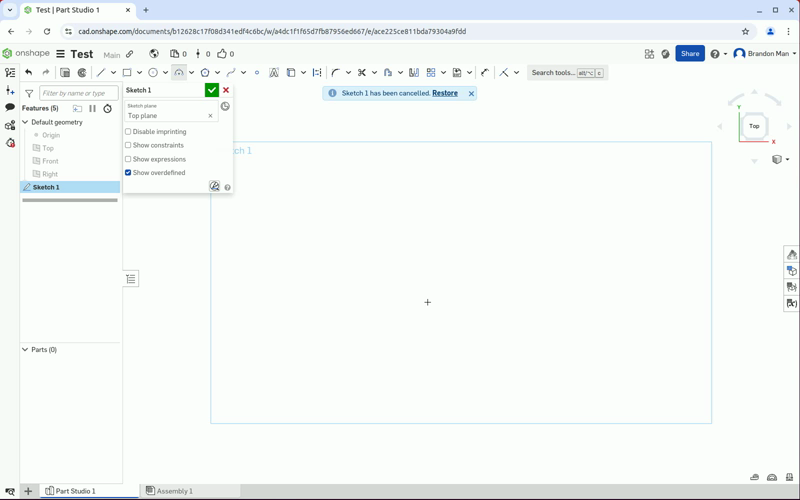
key_up(shift)
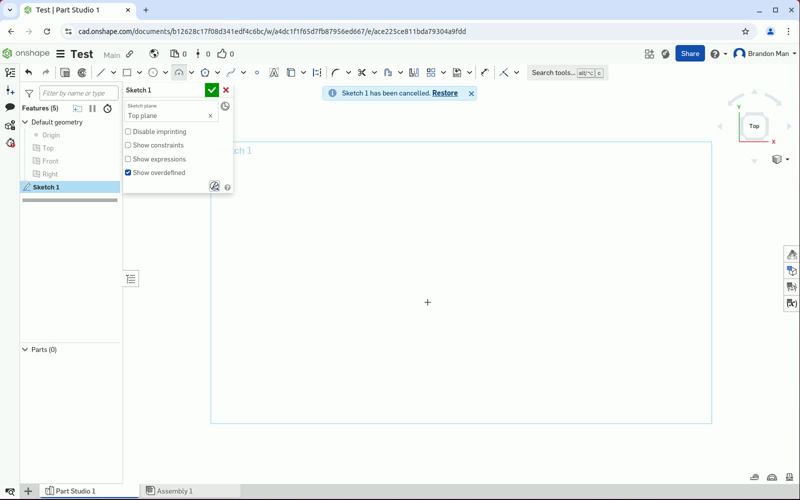
key_down(shift)
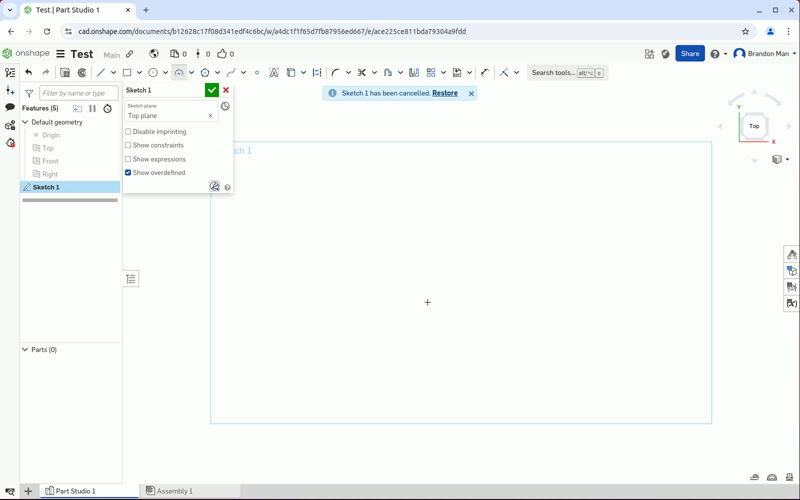
mouse_move(461, 320)
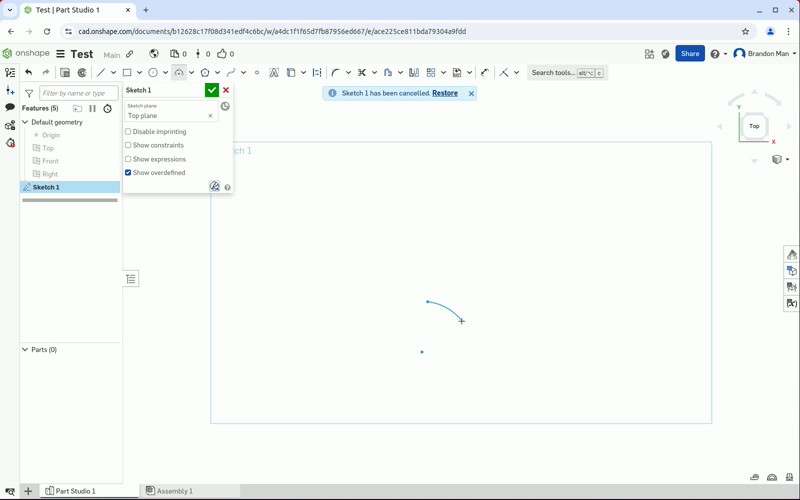
click(461, 320)
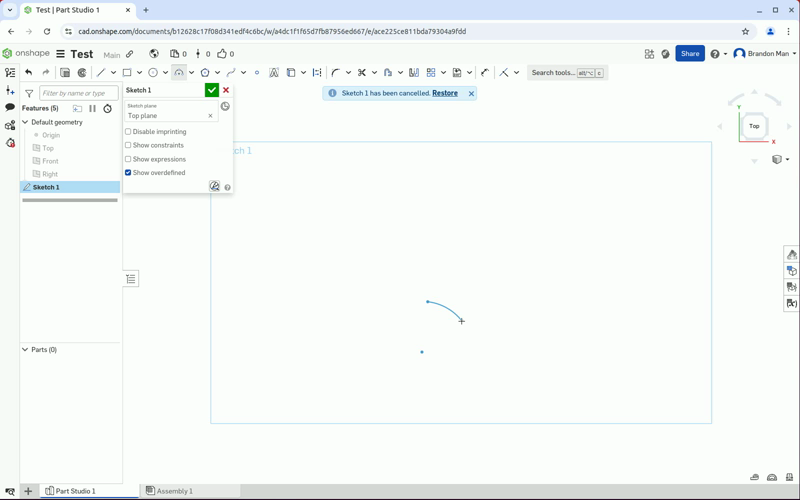
mouse_move(442, 315)
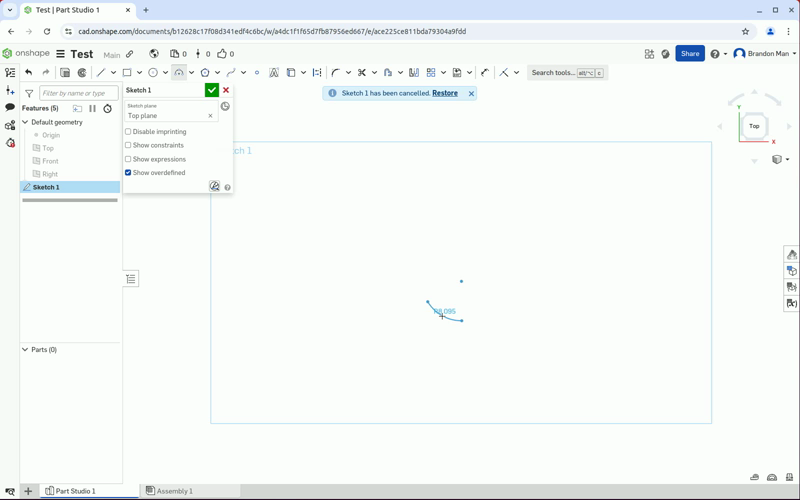
click(442, 315)
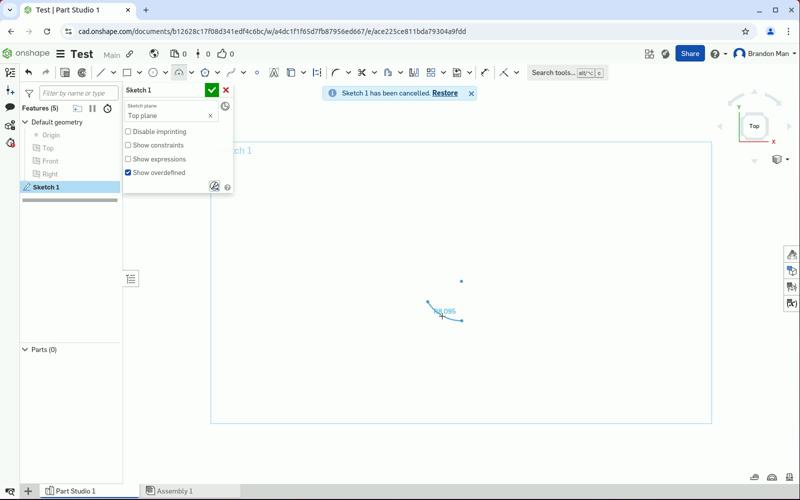
key_up(shift)
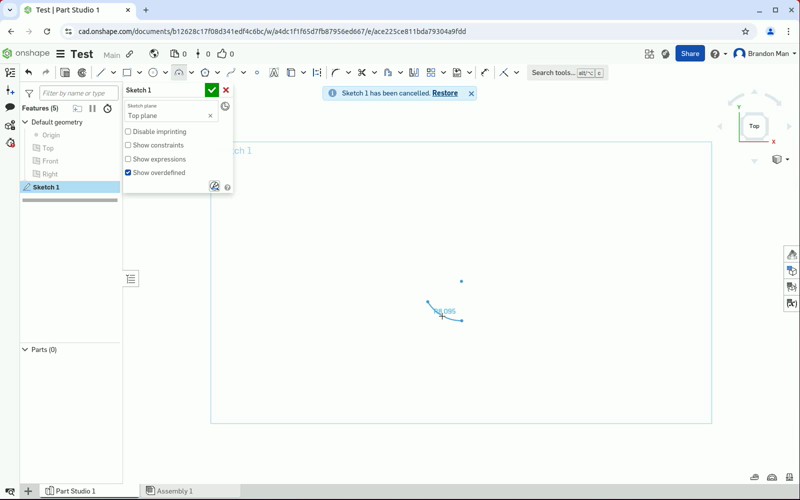
mouse_move(461, 320)
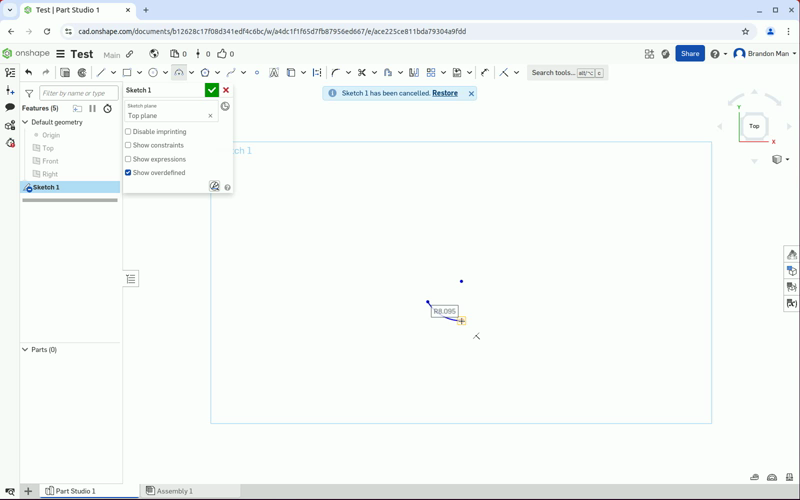
click(461, 320)
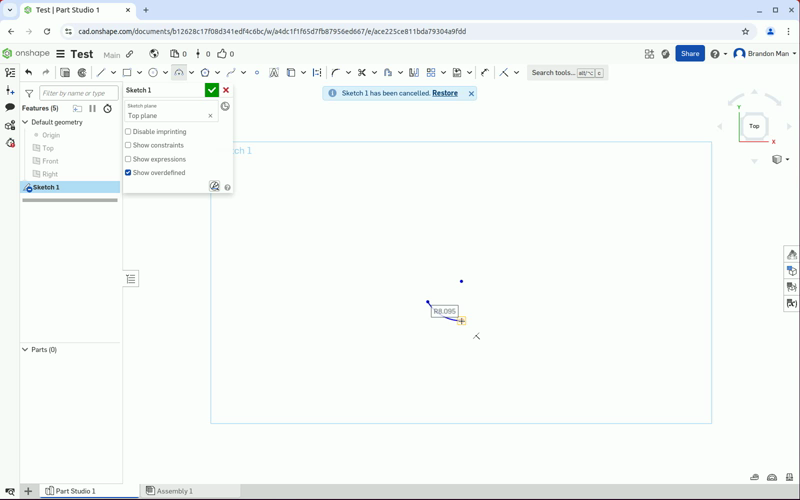
key_down(shift)
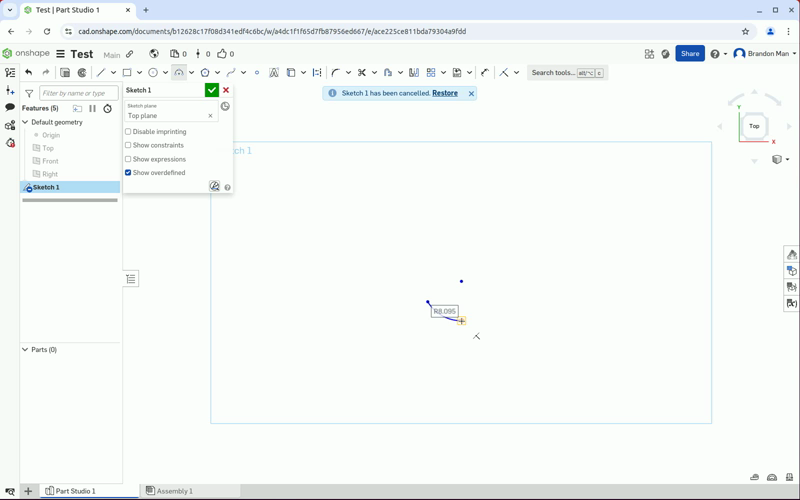
mouse_move(450, 301)
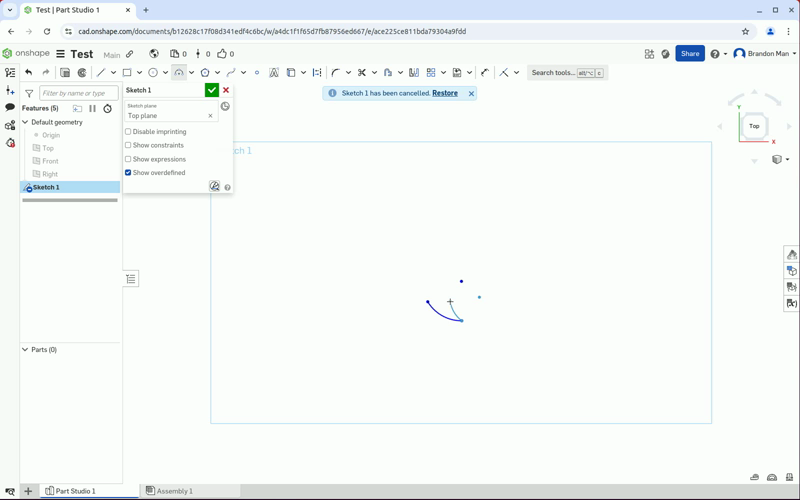
click(450, 301)
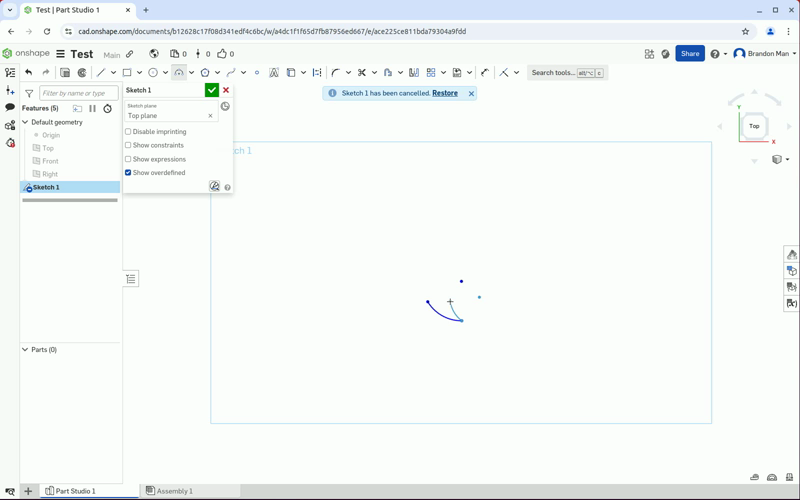
mouse_move(449, 314)
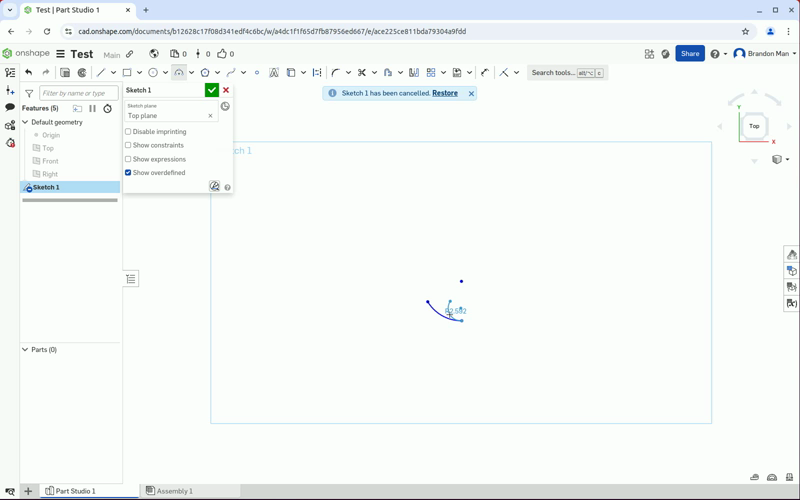
click(449, 314)
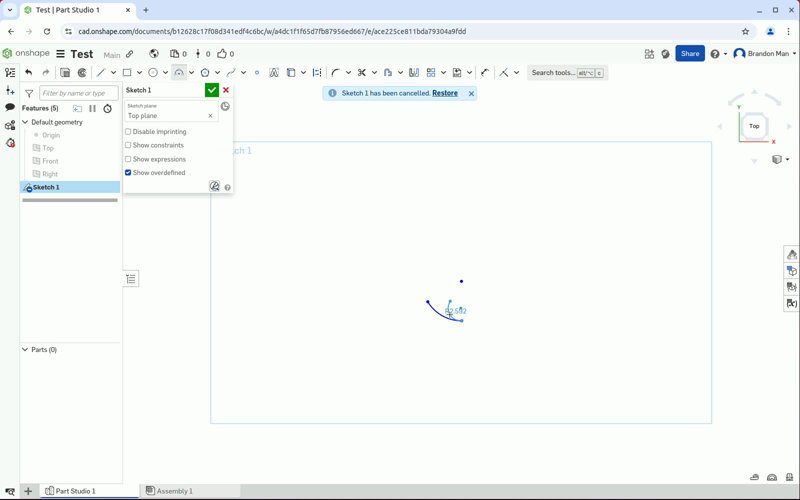
key_up(shift)
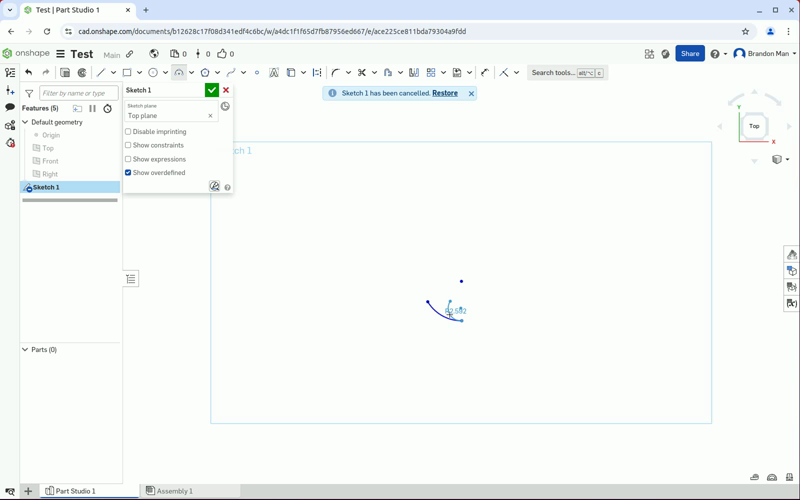
mouse_move(450, 301)
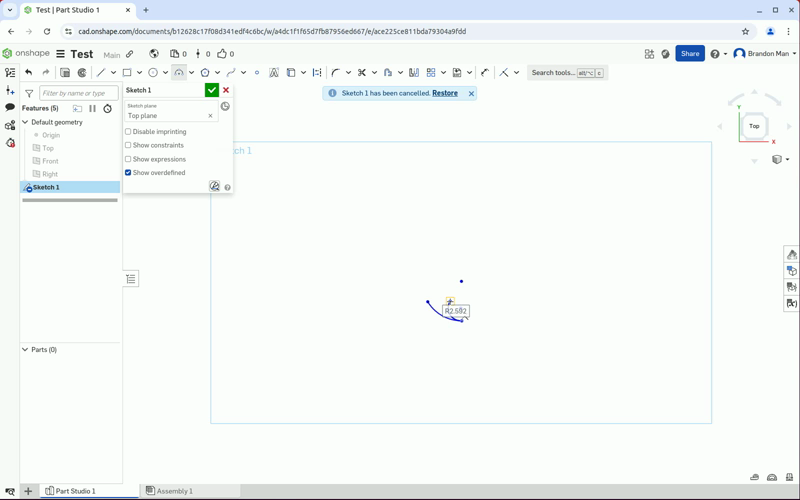
click(450, 301)
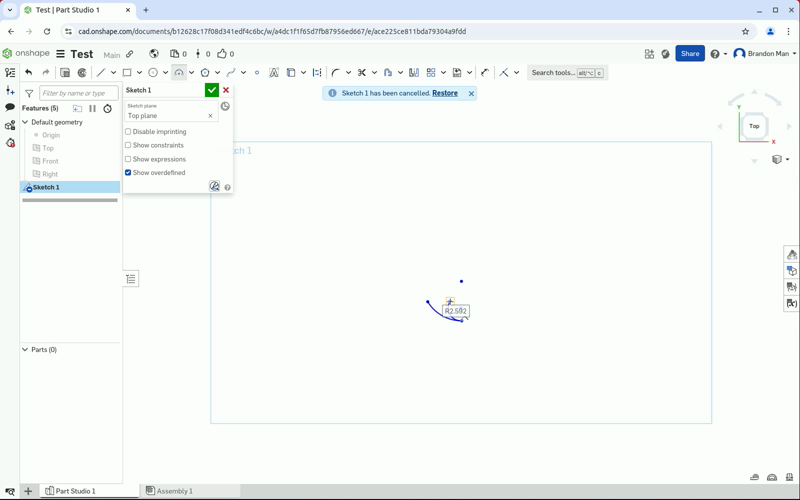
mouse_move(427, 301)
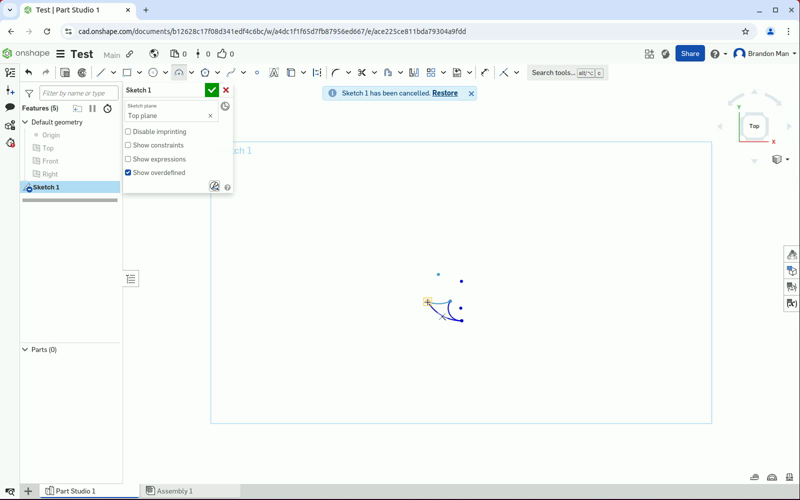
click(427, 301)
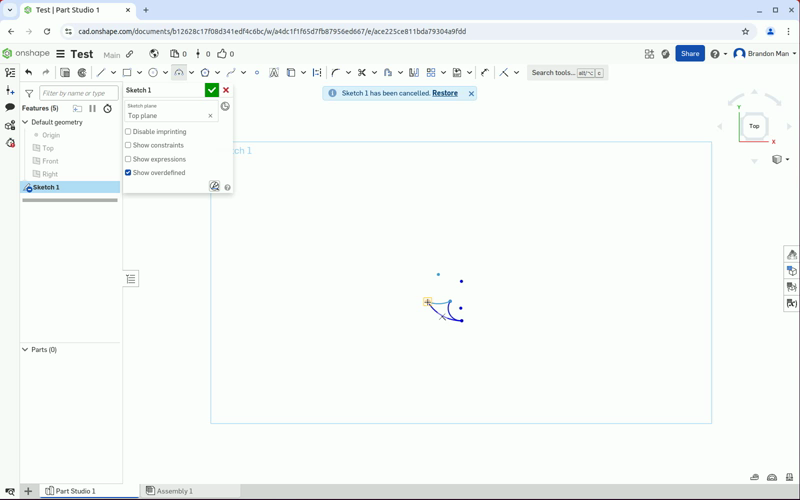
key_down(shift)
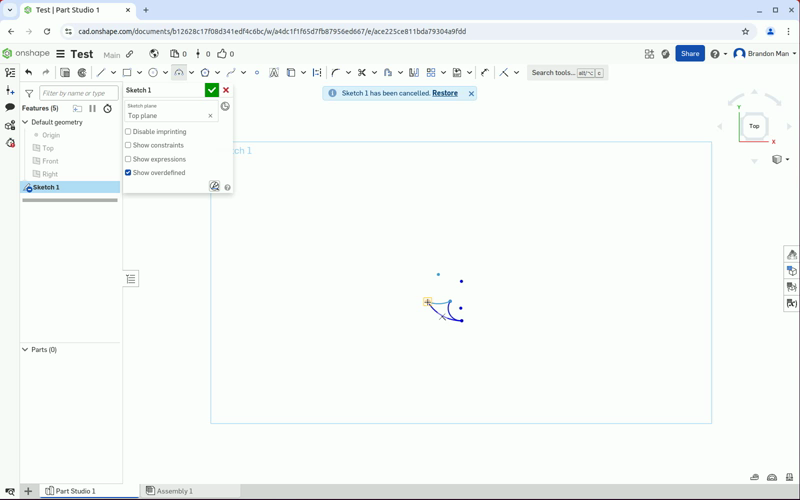
mouse_move(439, 307)
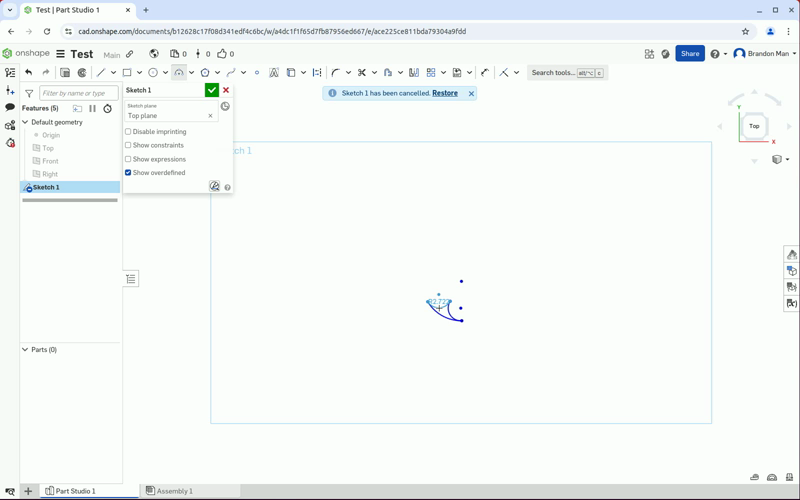
click(439, 307)
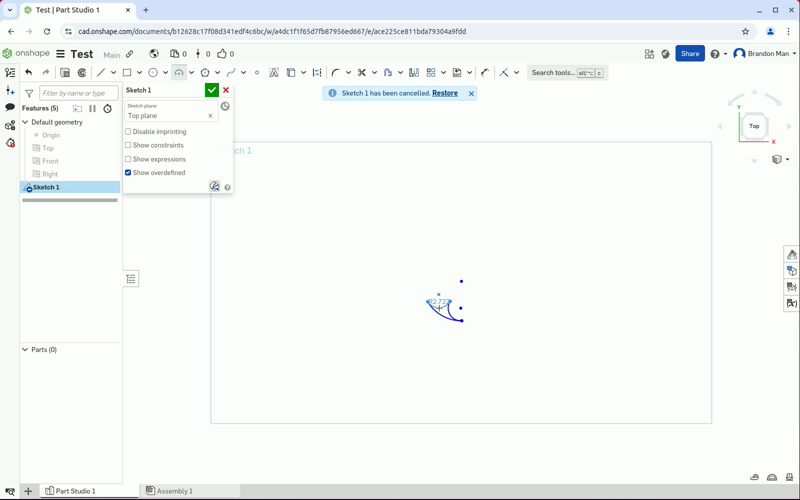
key_up(shift)
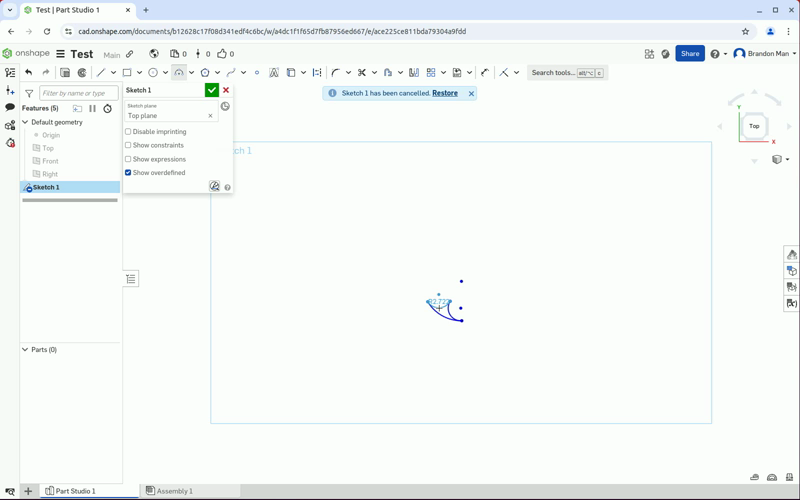
key(esc)
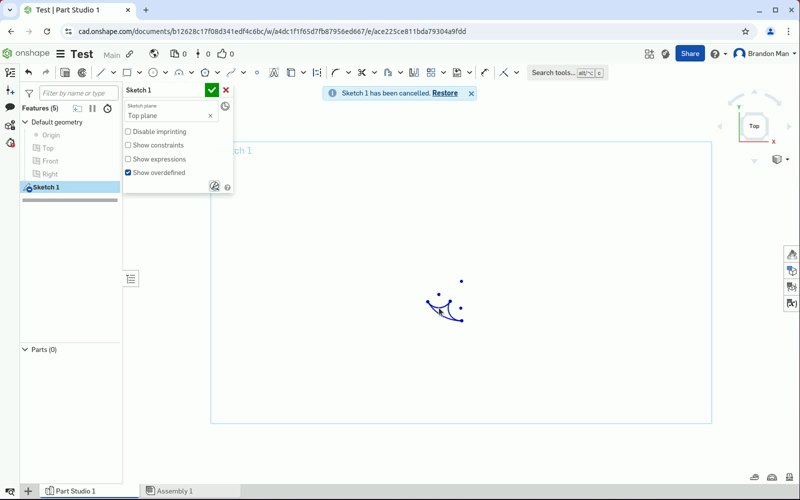
mouse_move(459, 318)
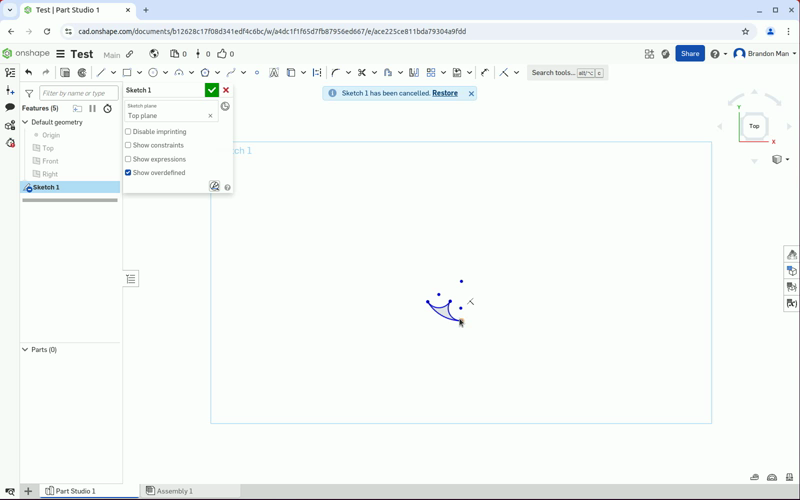
scroll(6)
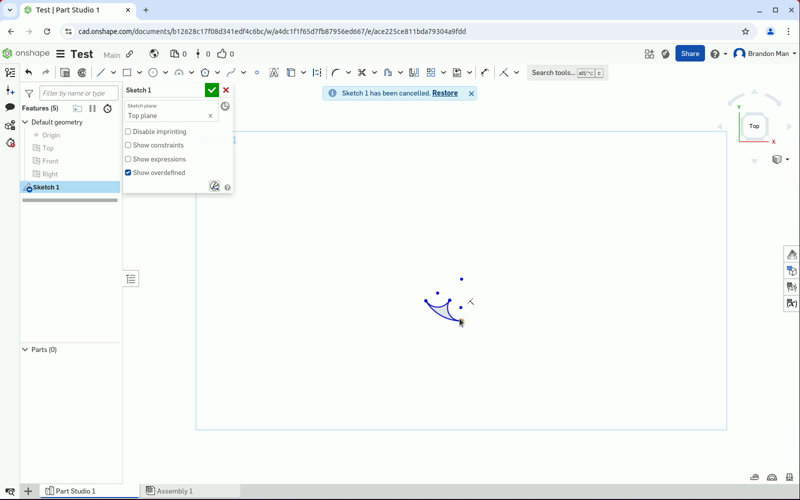
scroll(6)
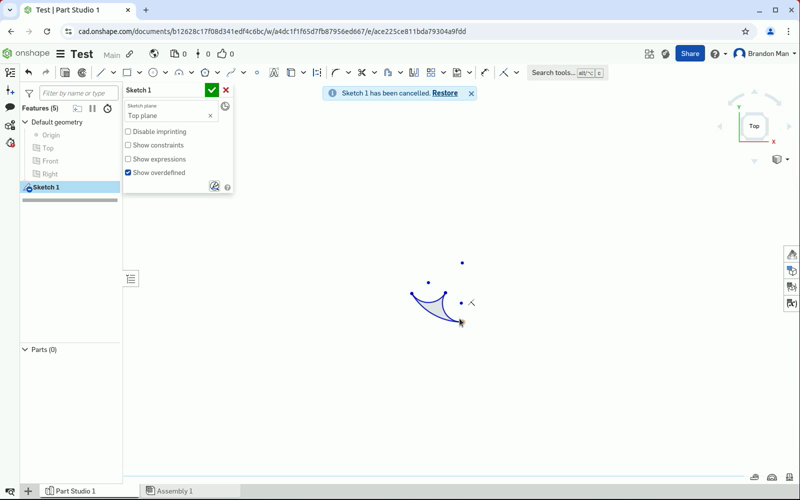
scroll(6)
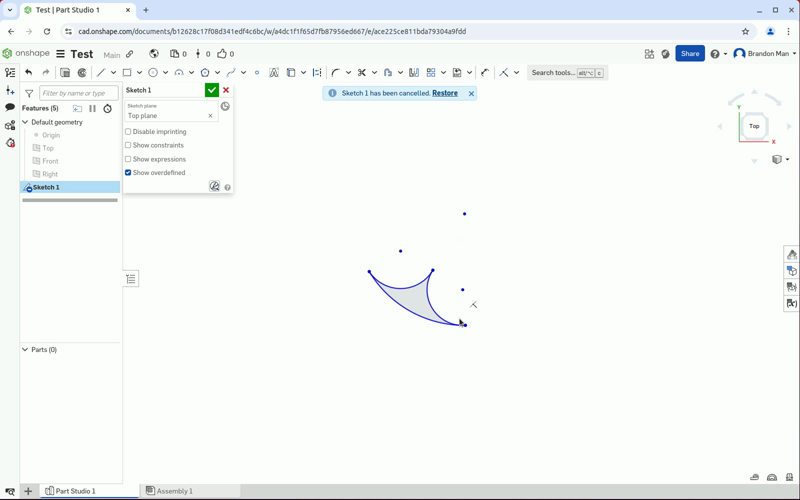
scroll(6)
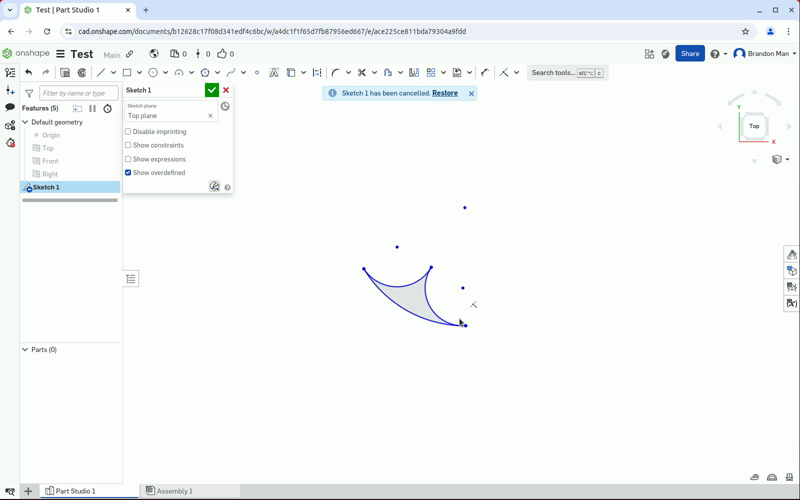
scroll(6)
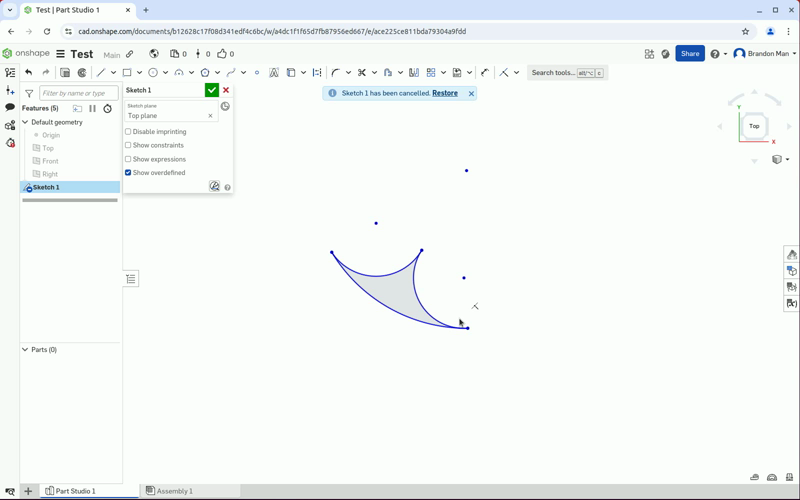
scroll(6)
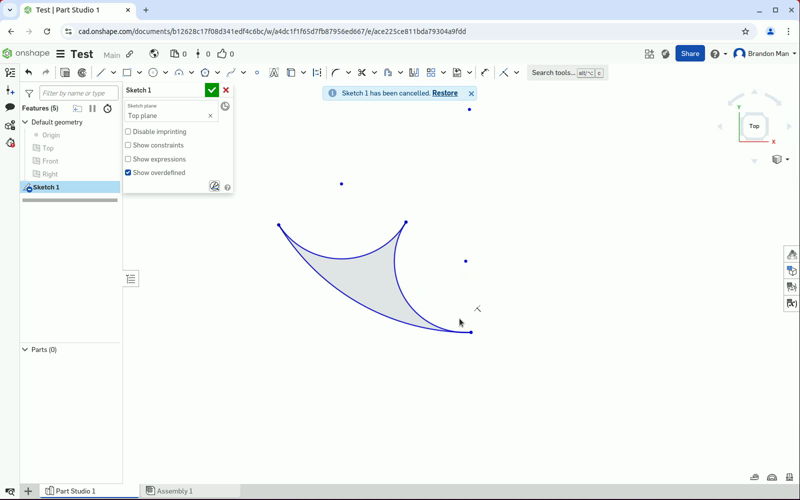
scroll(6)
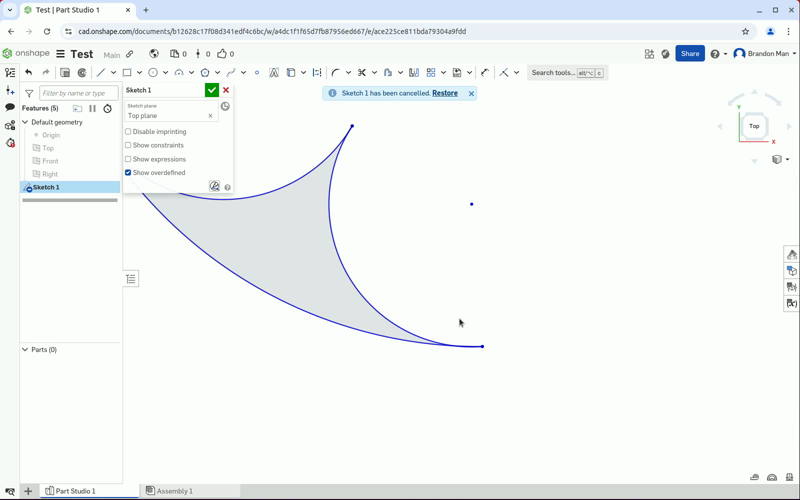
click(459, 318)
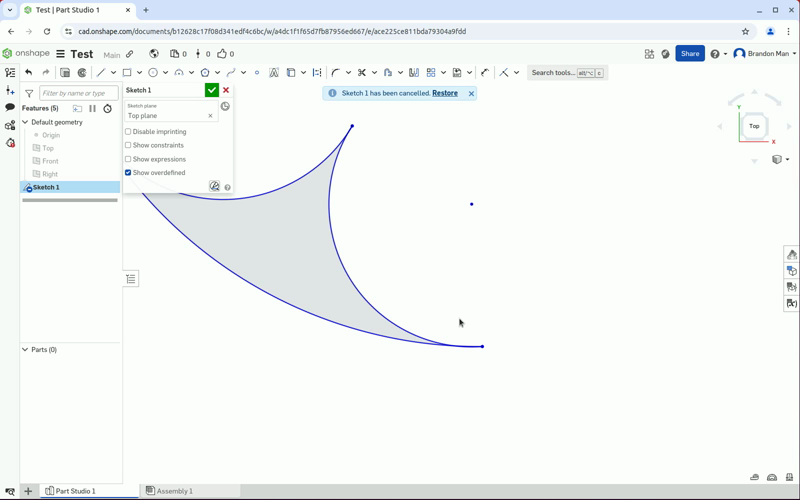
scroll(-6)
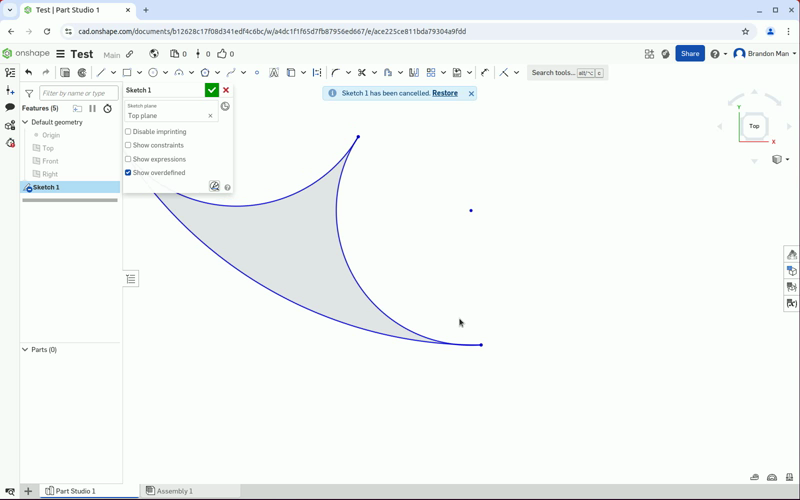
scroll(-6)
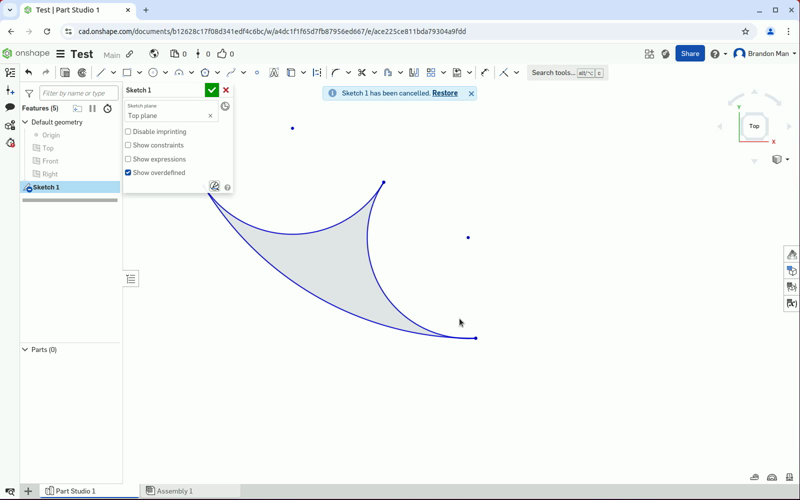
scroll(-6)
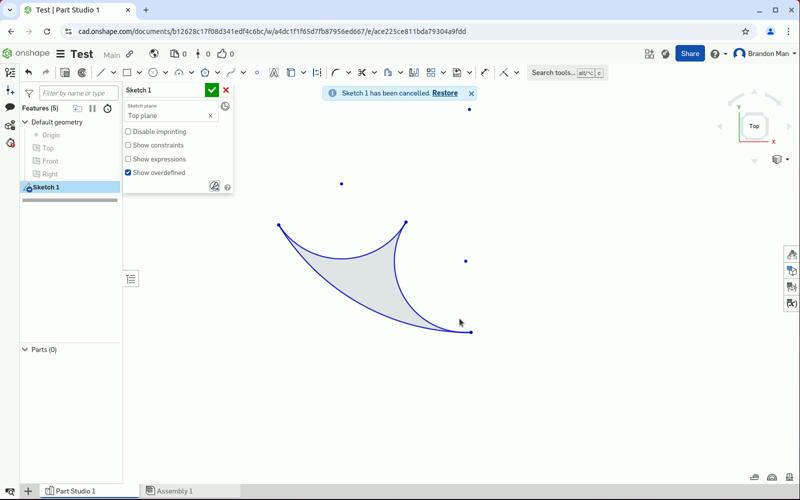
scroll(-6)
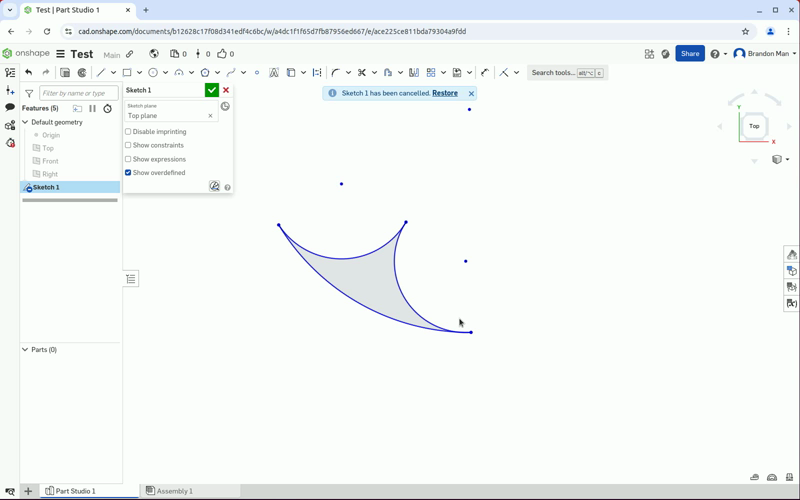
scroll(-6)
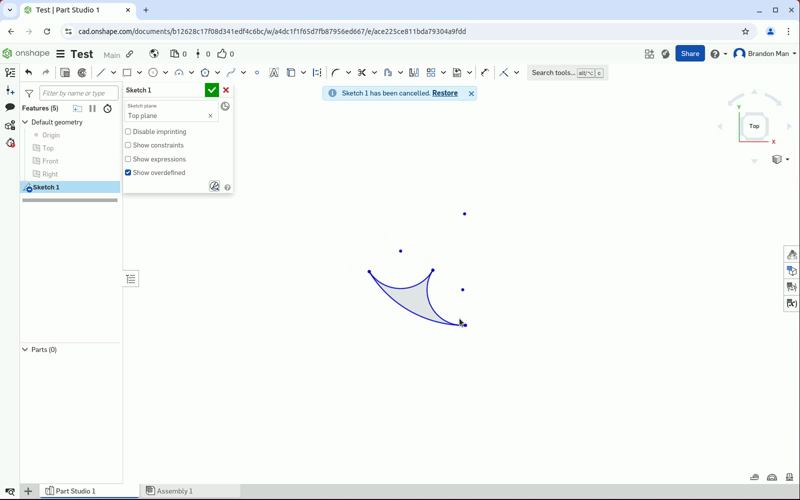
scroll(-6)
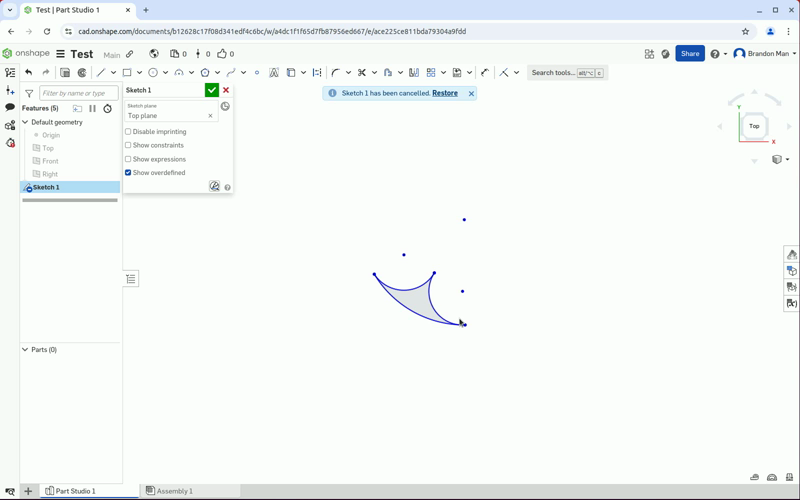
scroll(-6)
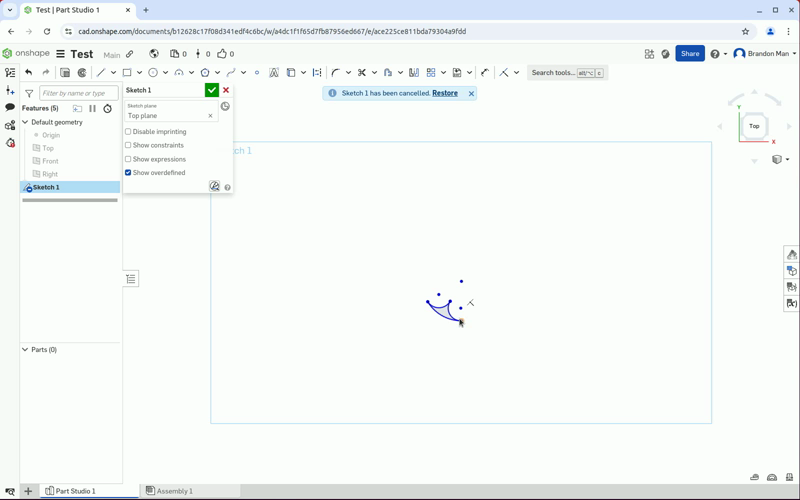
mouse_move(73, 352)
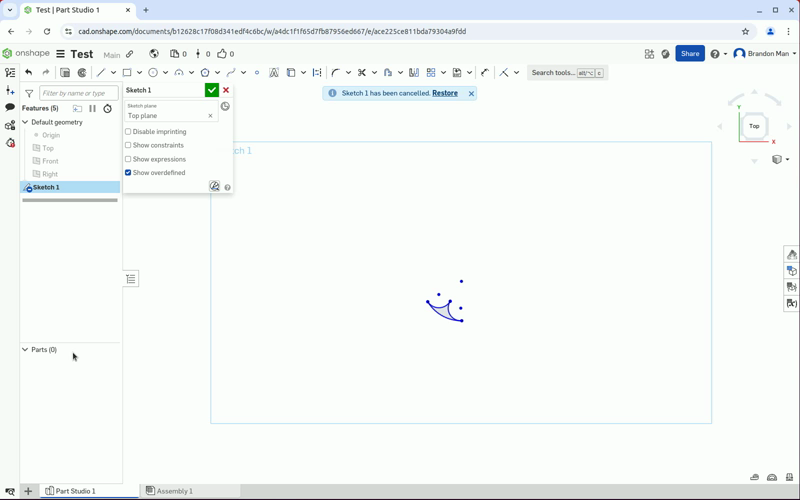
key(shift+y)
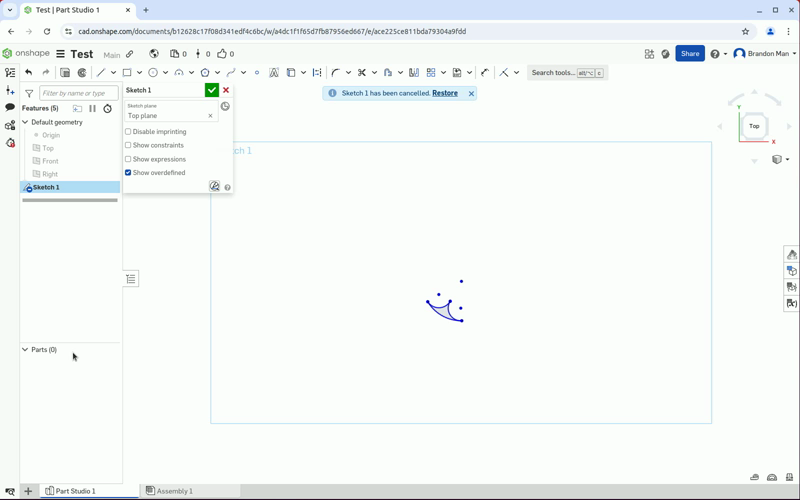
key(shift+e)
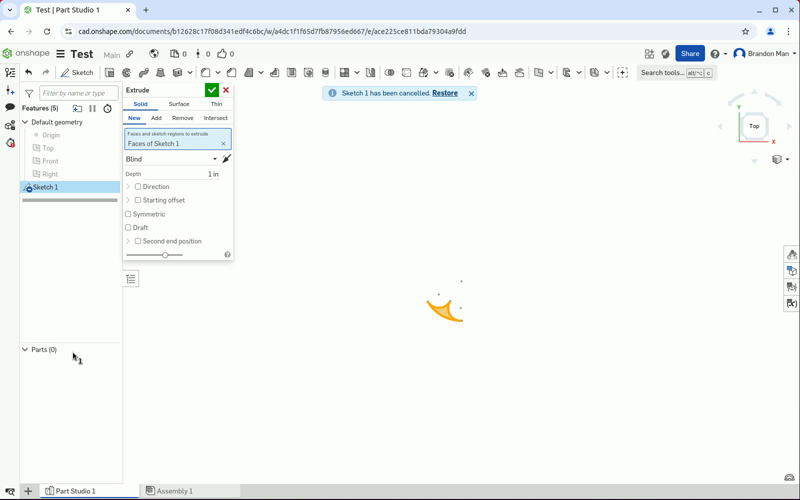
mouse_move(143, 106)
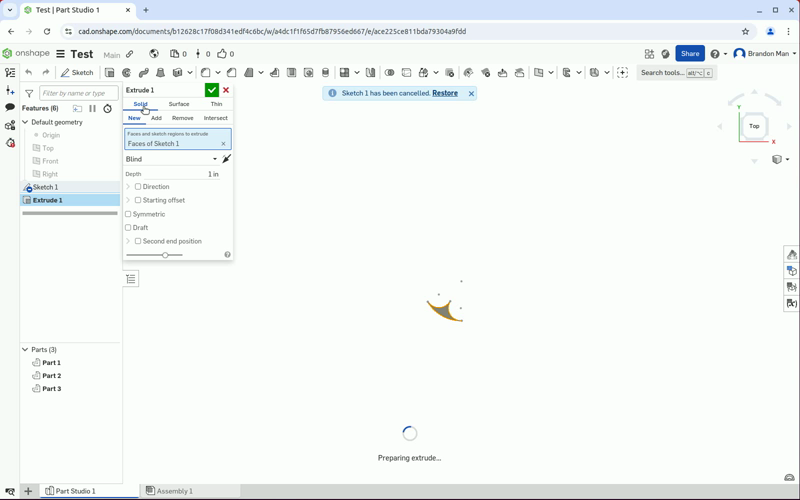
click(143, 106)
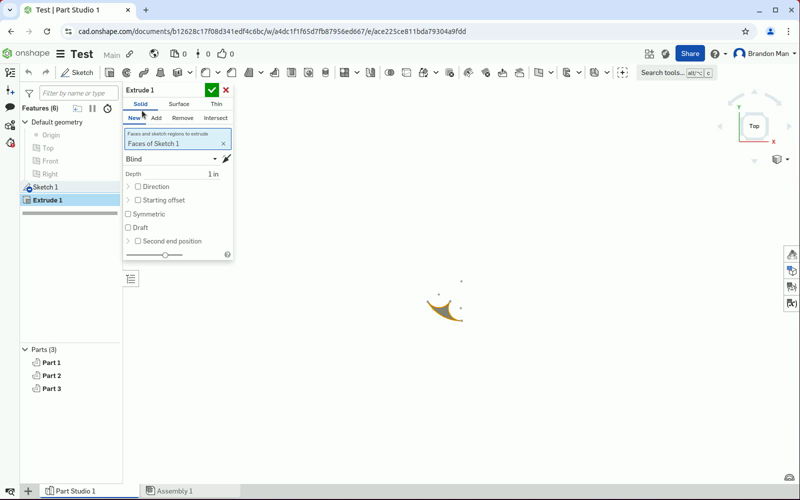
mouse_move(137, 120)
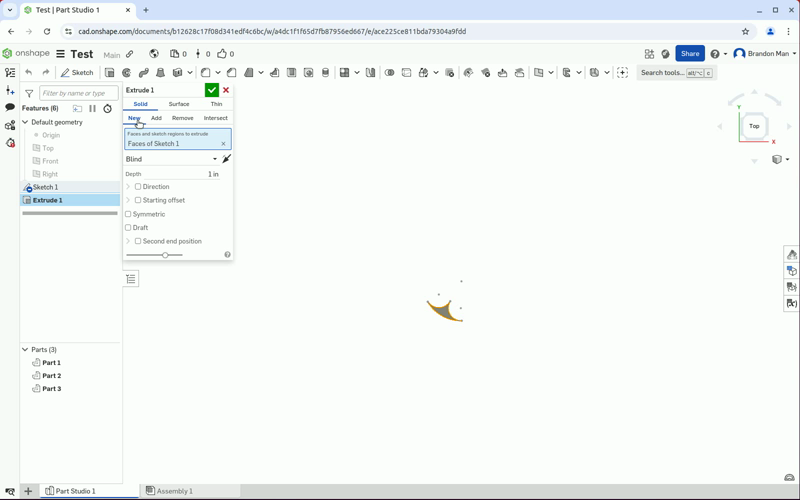
click(137, 120)
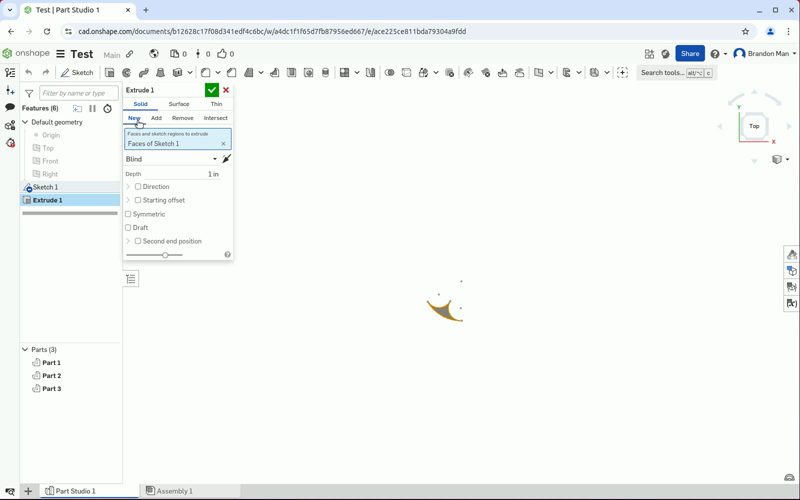
key(tab, 4)
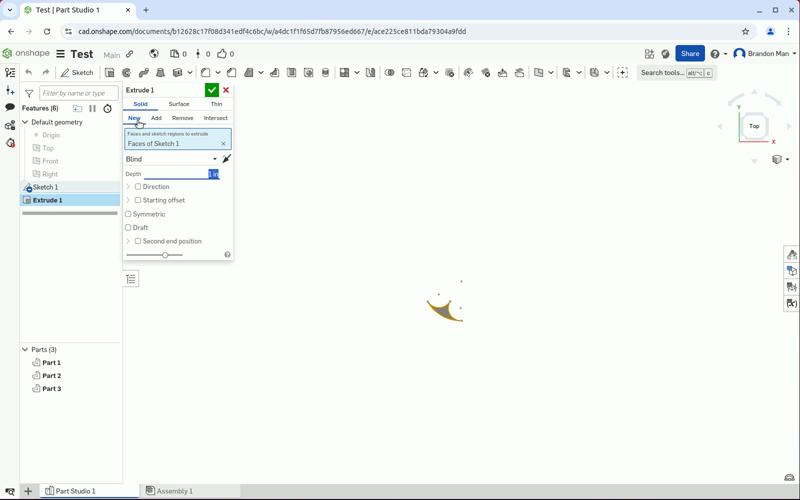
text(23.108)
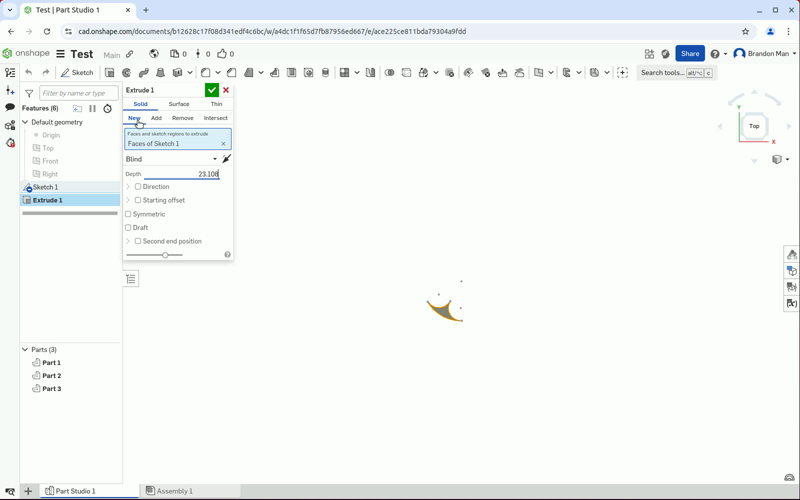
key(tab, 3)
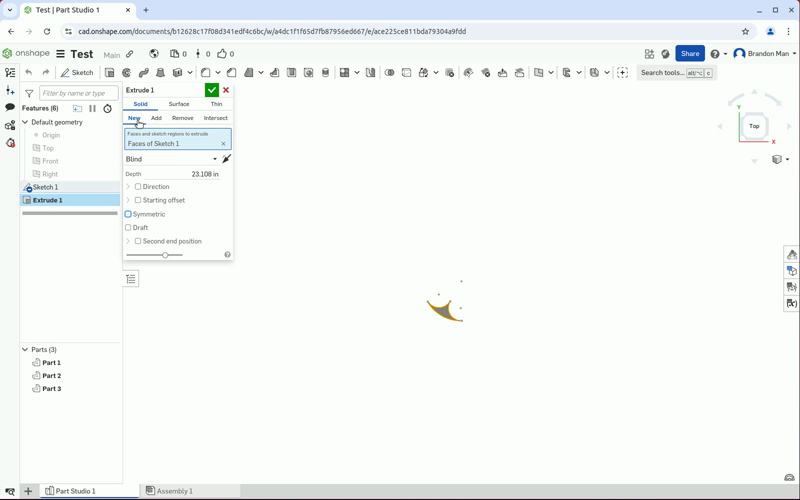
key(tab, 2)
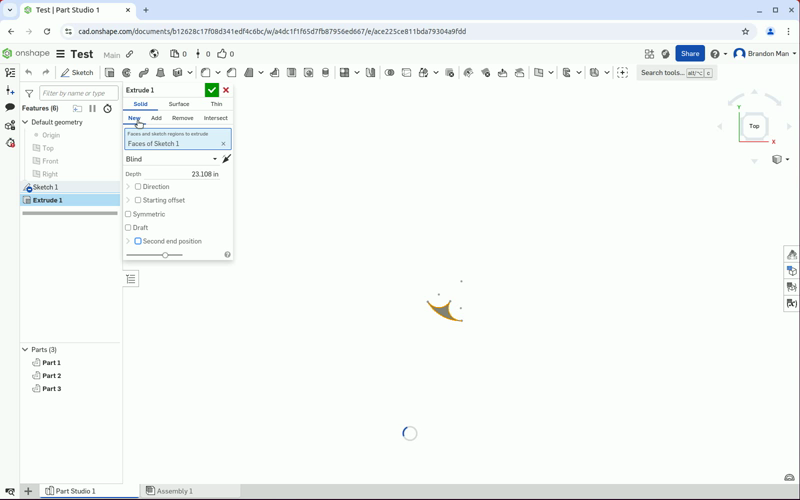
key(space)
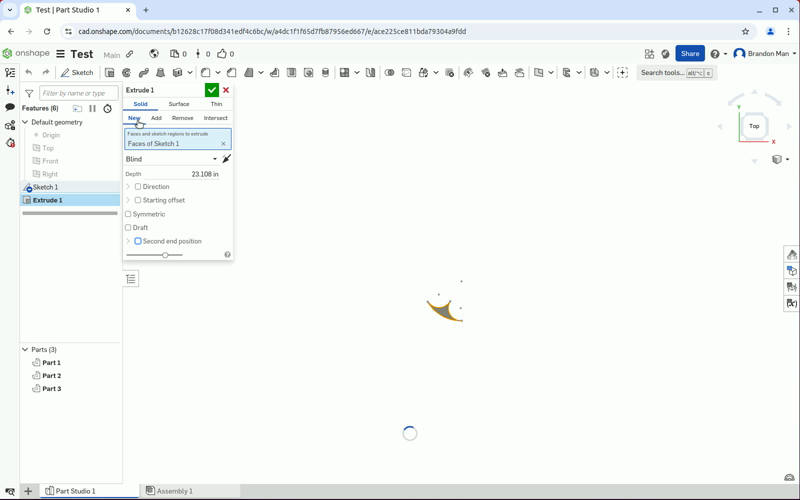
key(tab, 3)
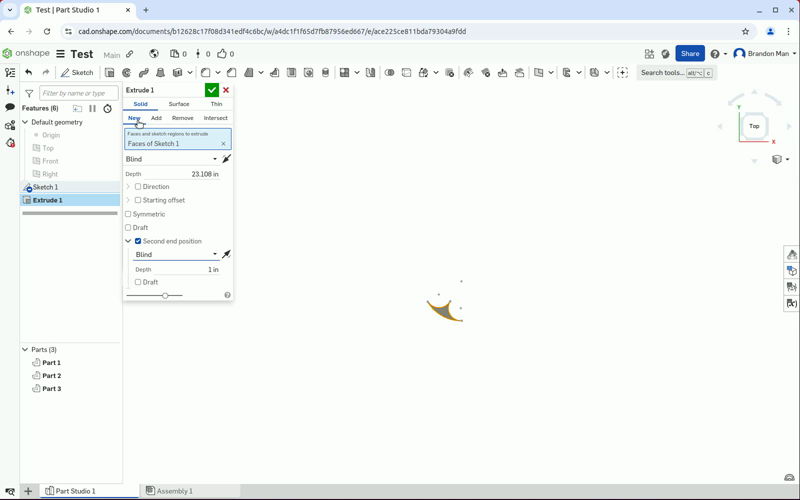
text(23.108)
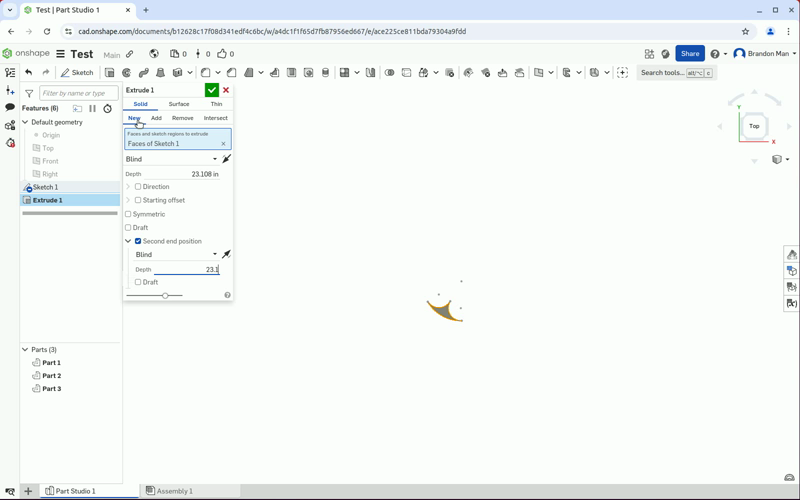
key(enter)
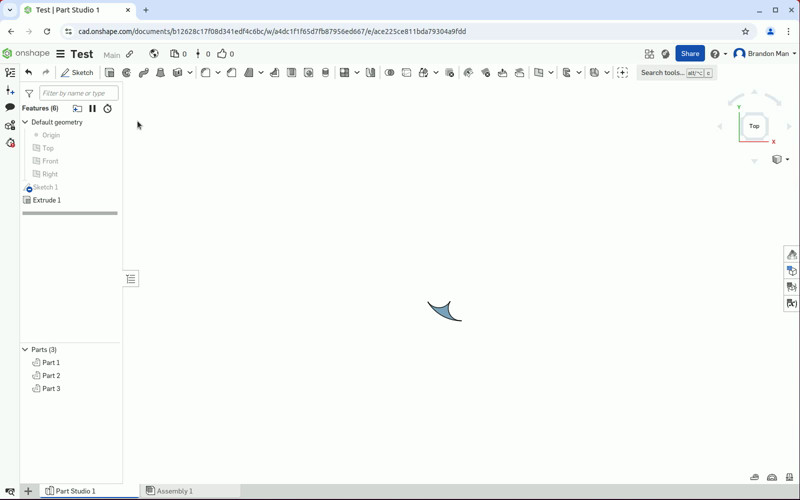
key(shift+h)
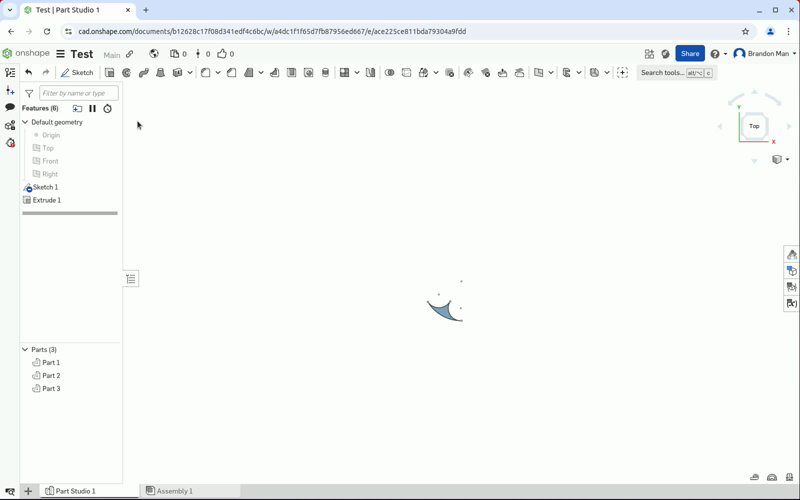
key(shift+h)
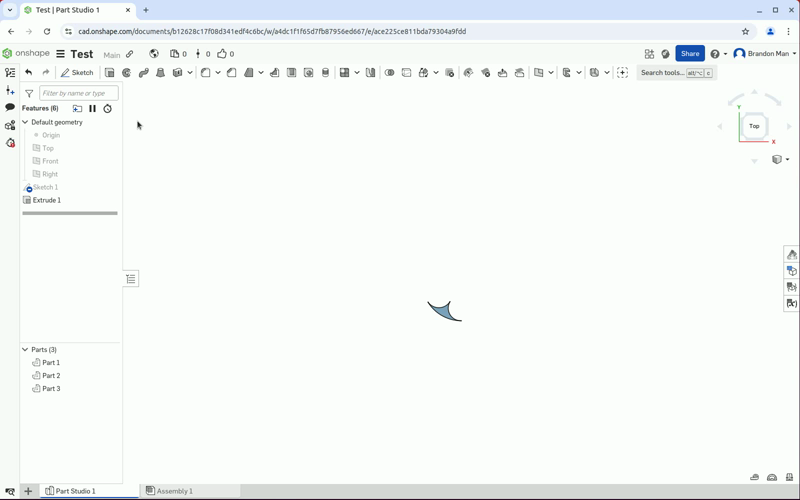
mouse_move(73, 189)
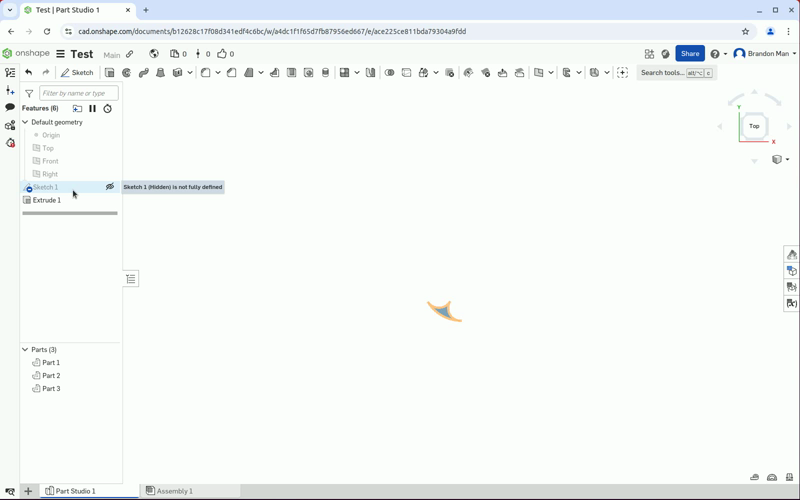
click(73, 189)
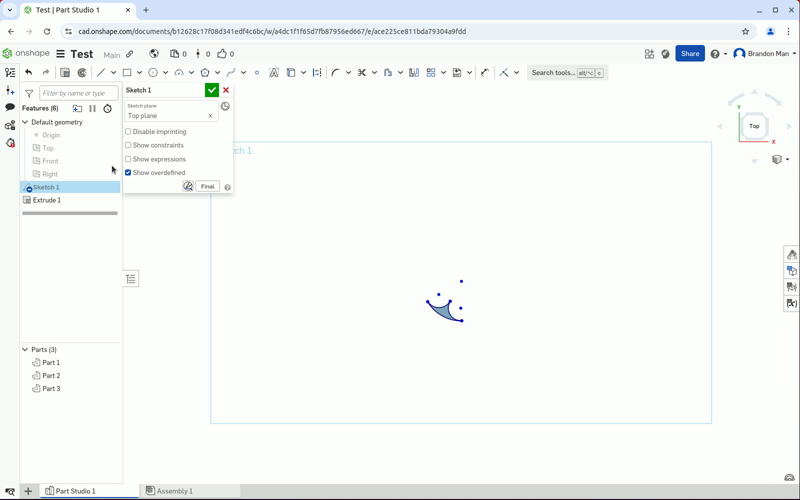
mouse_move(229, 92)
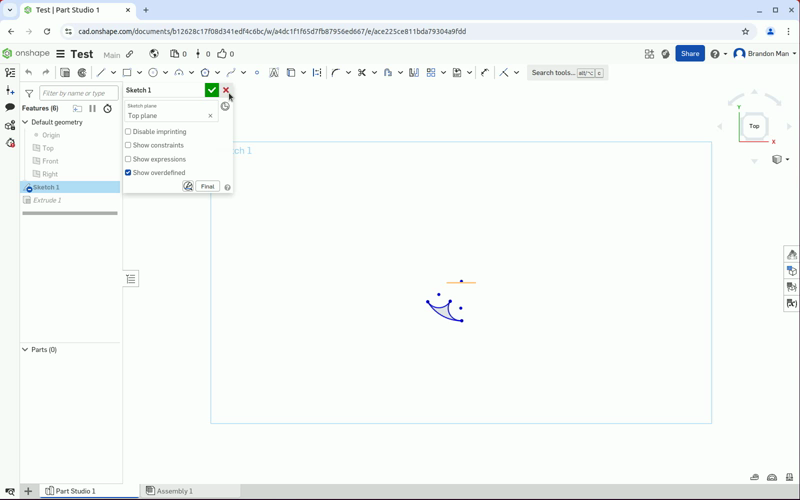
click(229, 92)
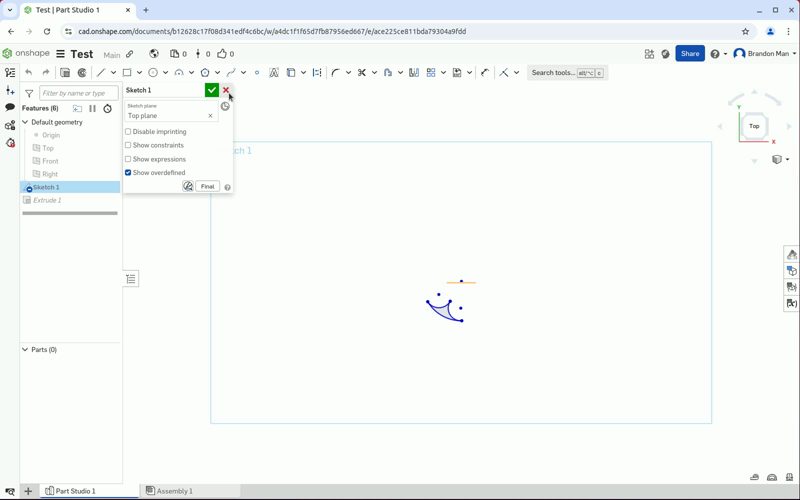
key(shift+s)
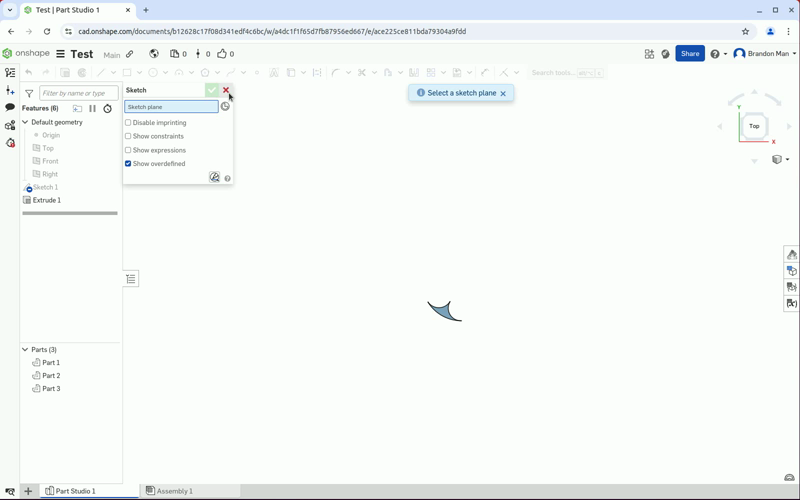
mouse_move(73, 150)
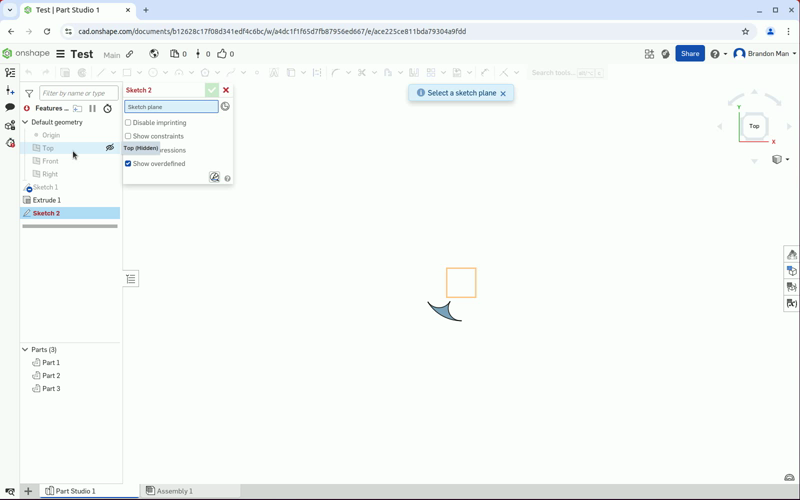
click(73, 150)
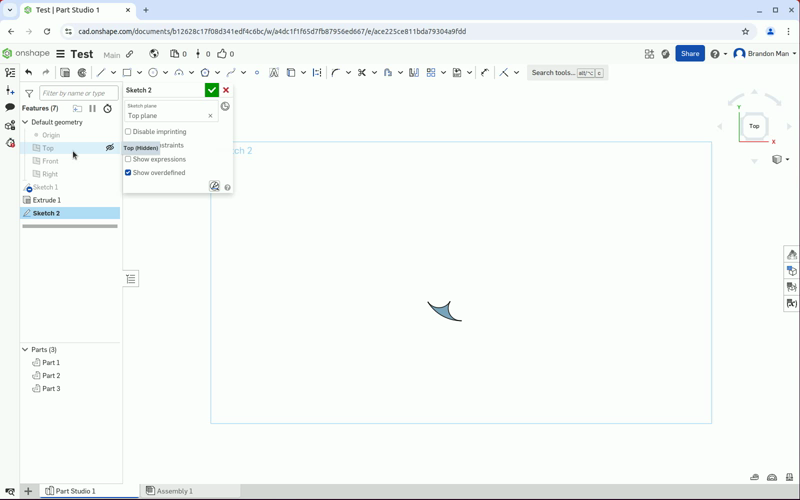
mouse_move(73, 352)
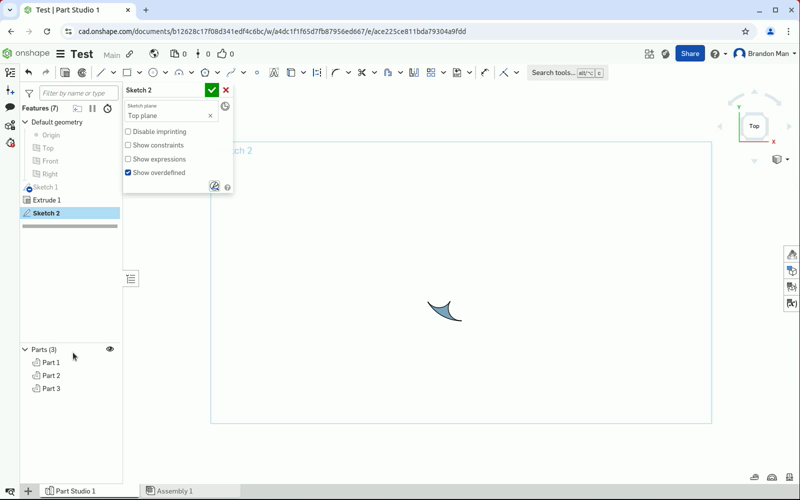
key(y)
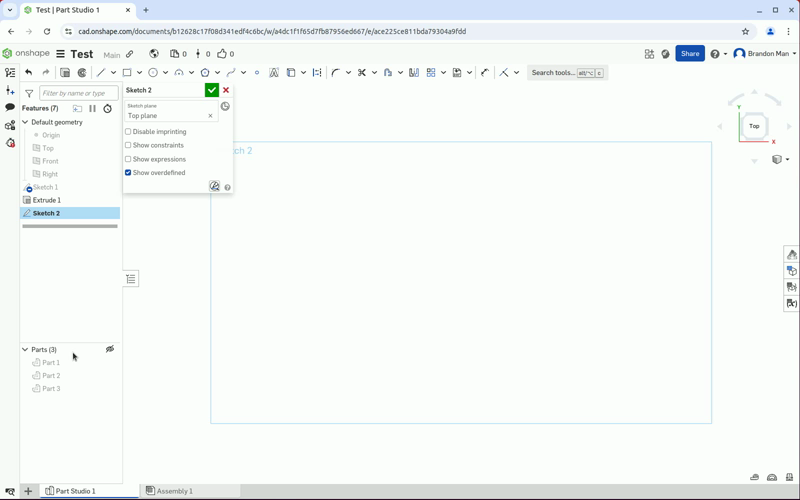
key(a)
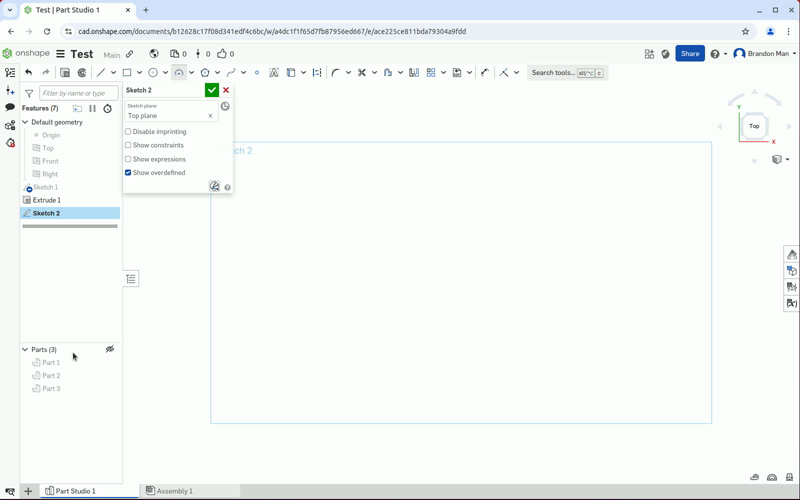
key_down(shift)
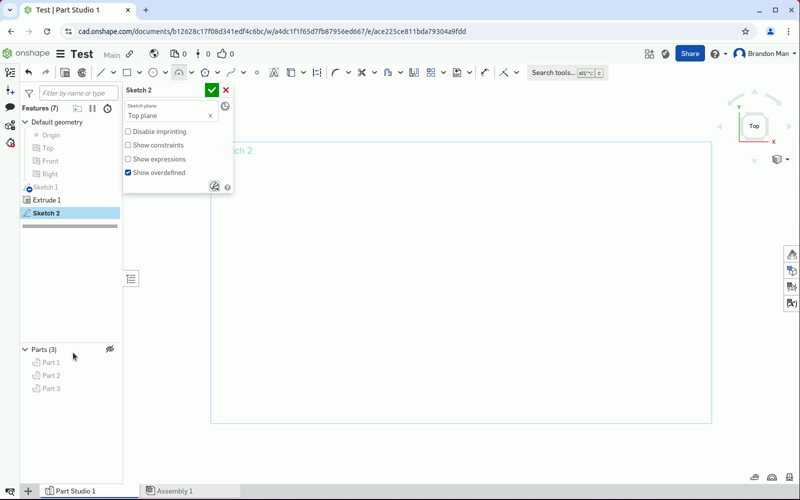
mouse_move(427, 264)
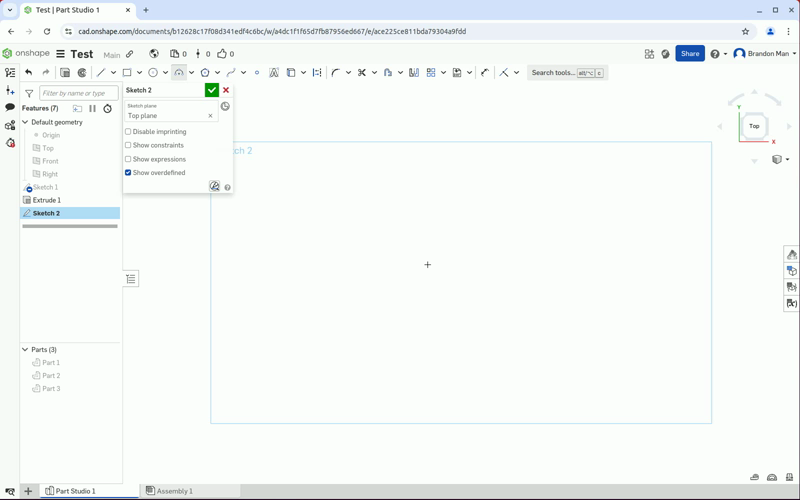
click(427, 264)
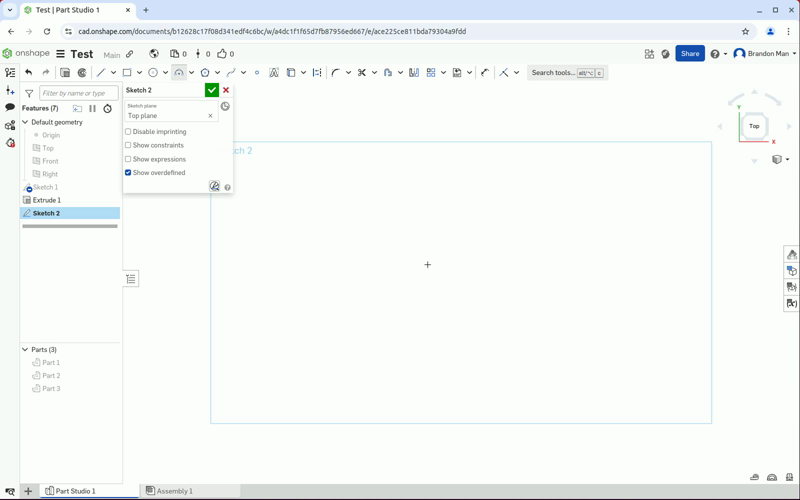
key_up(shift)
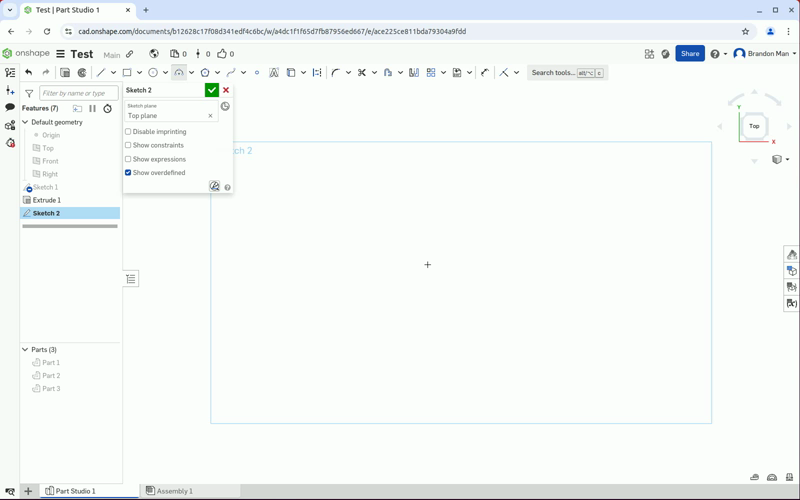
key_down(shift)
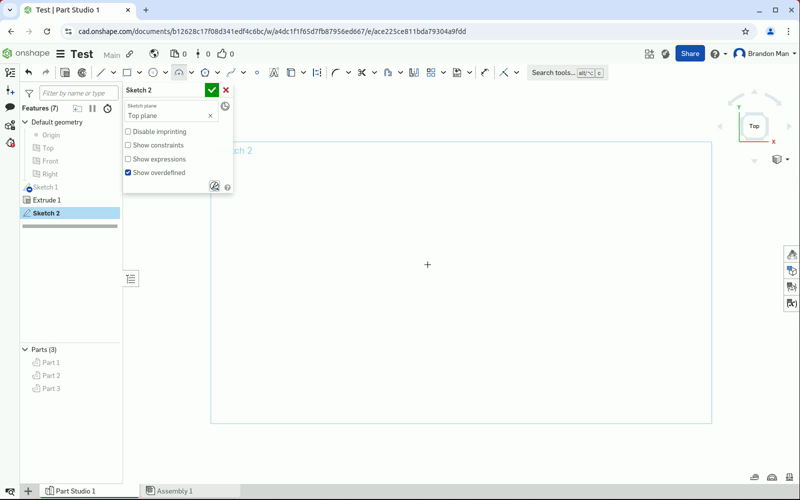
mouse_move(428, 302)
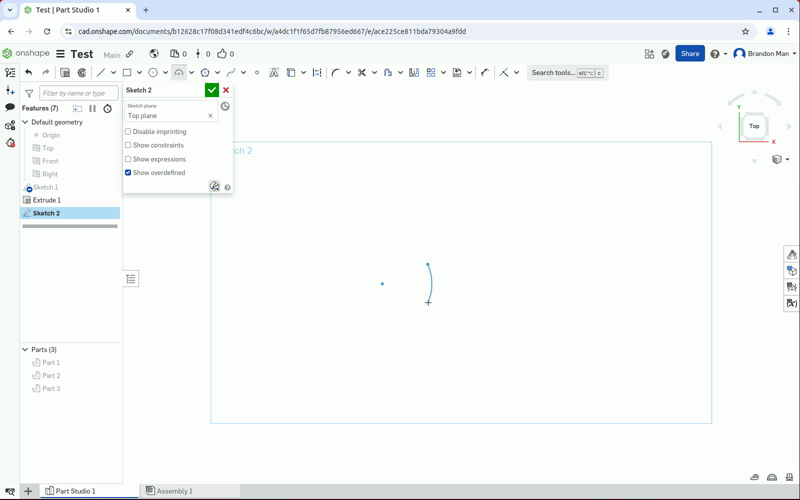
click(428, 302)
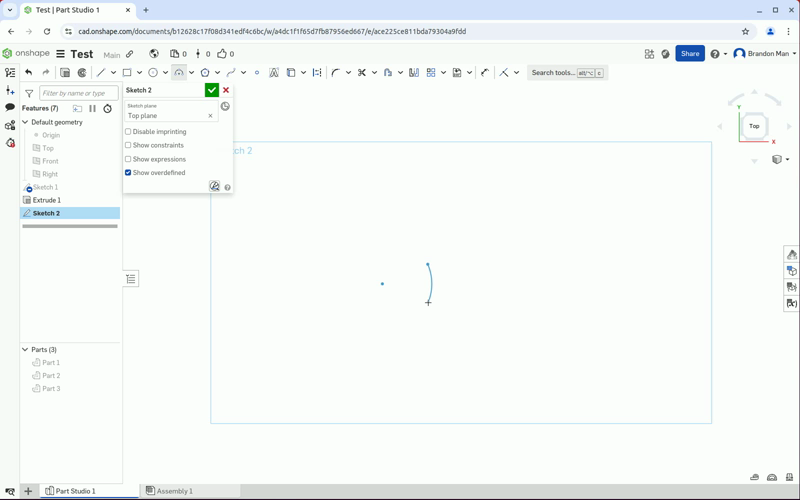
mouse_move(422, 283)
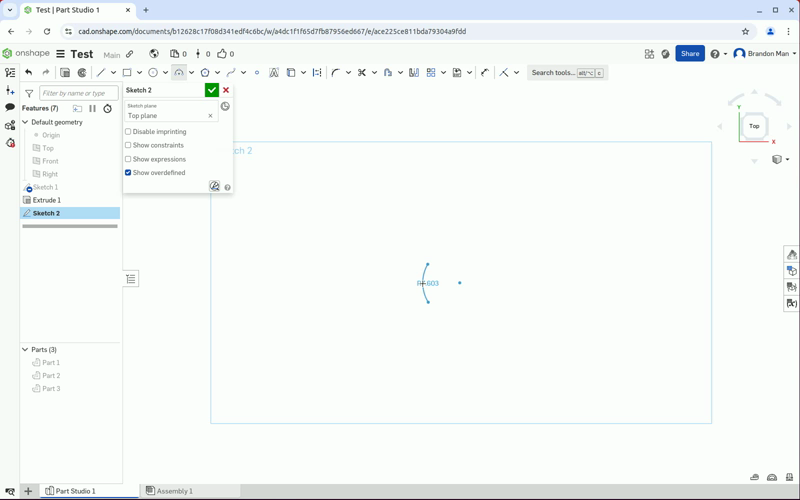
click(422, 283)
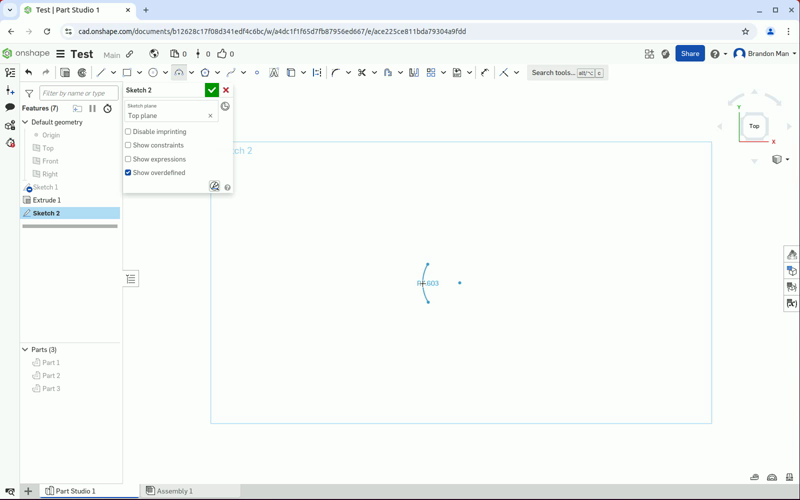
key_up(shift)
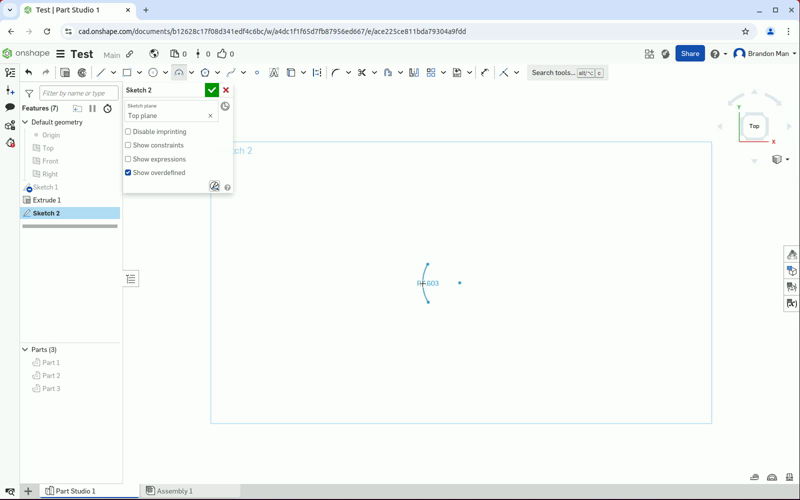
mouse_move(428, 302)
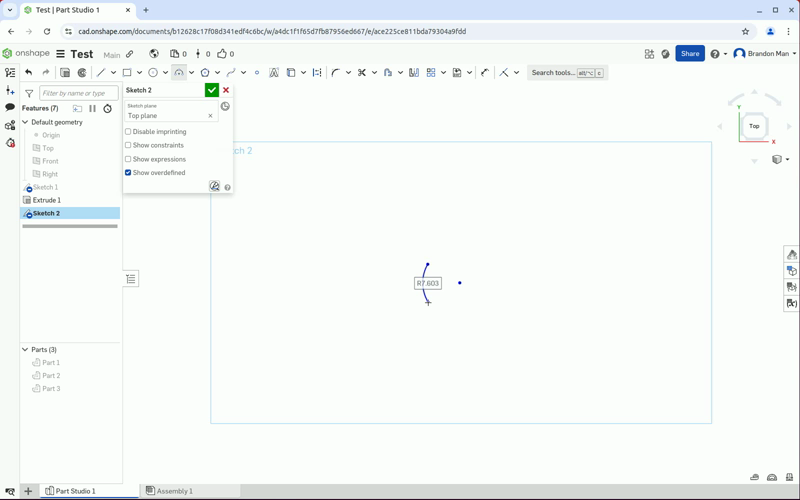
click(428, 302)
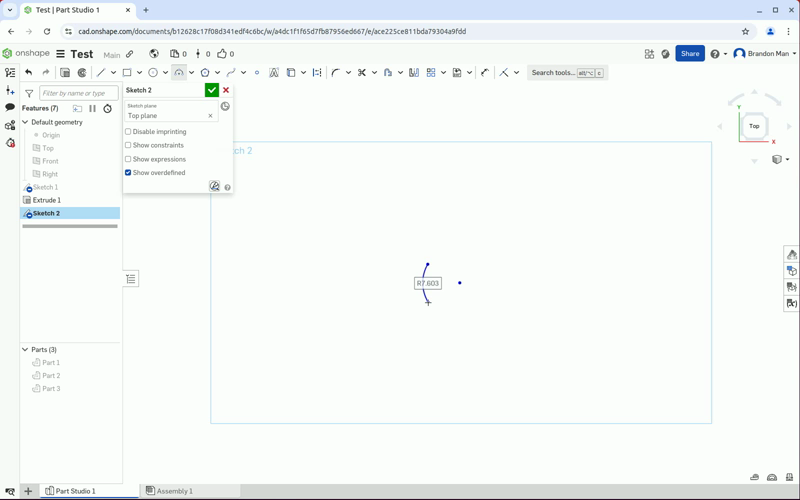
key_down(shift)
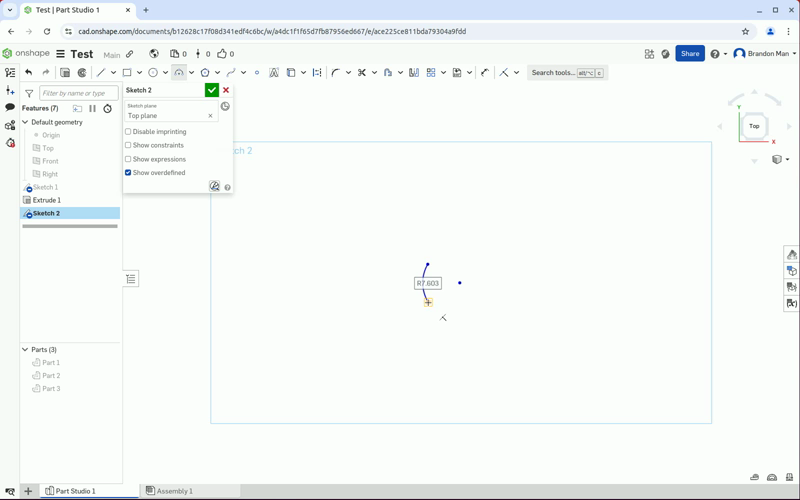
mouse_move(439, 283)
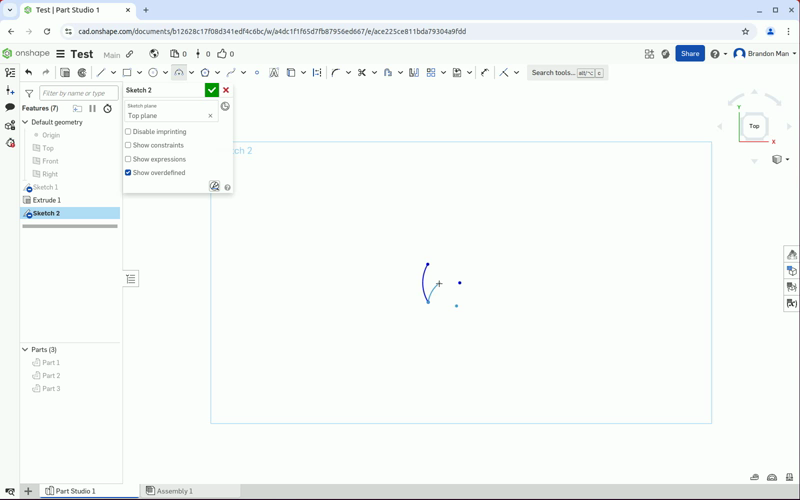
click(439, 283)
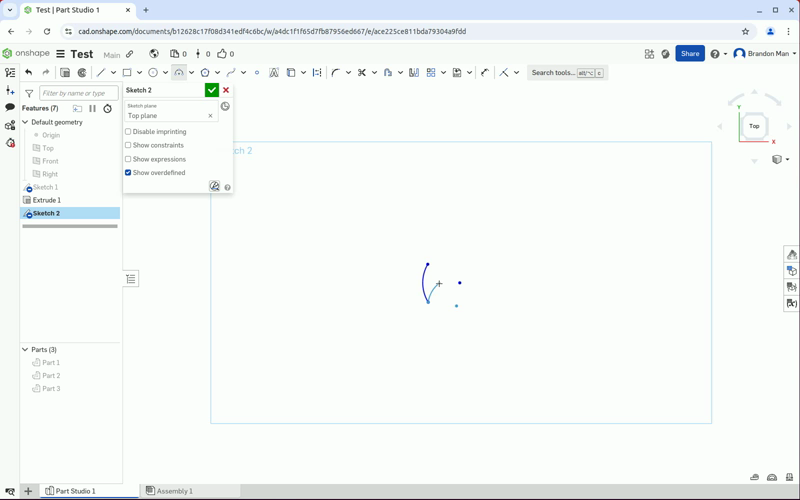
mouse_move(427, 289)
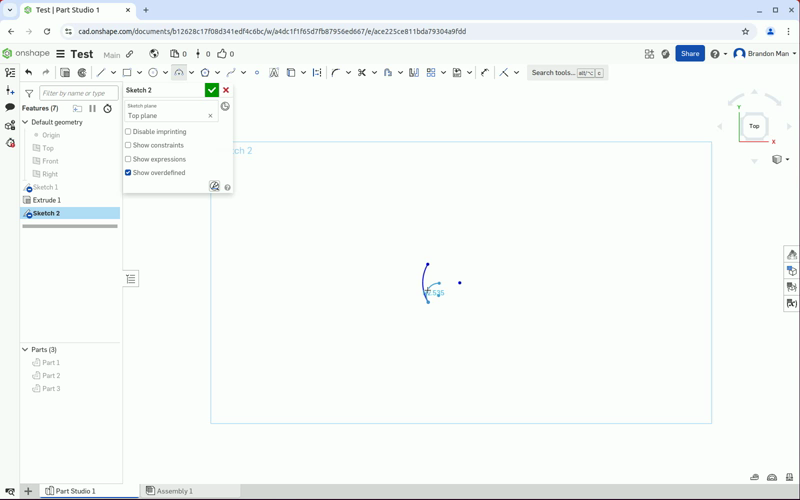
click(427, 289)
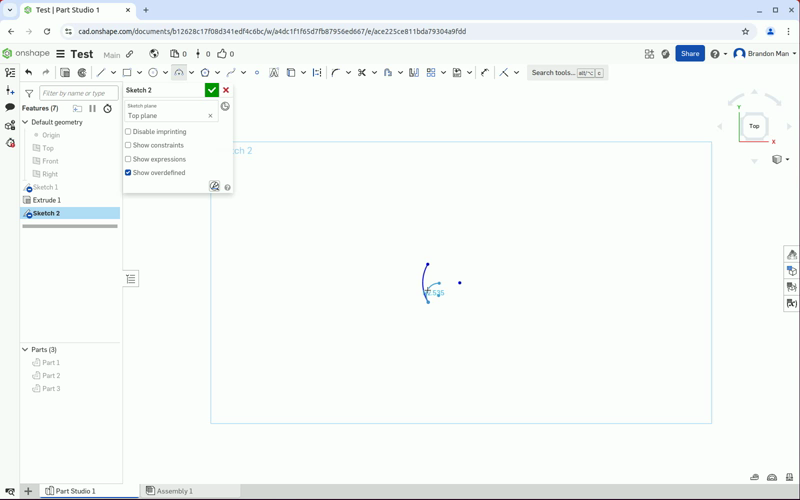
key_up(shift)
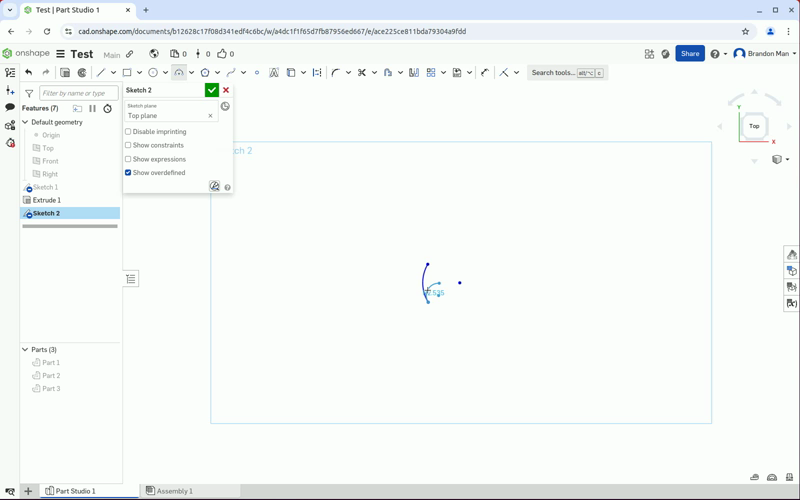
mouse_move(439, 283)
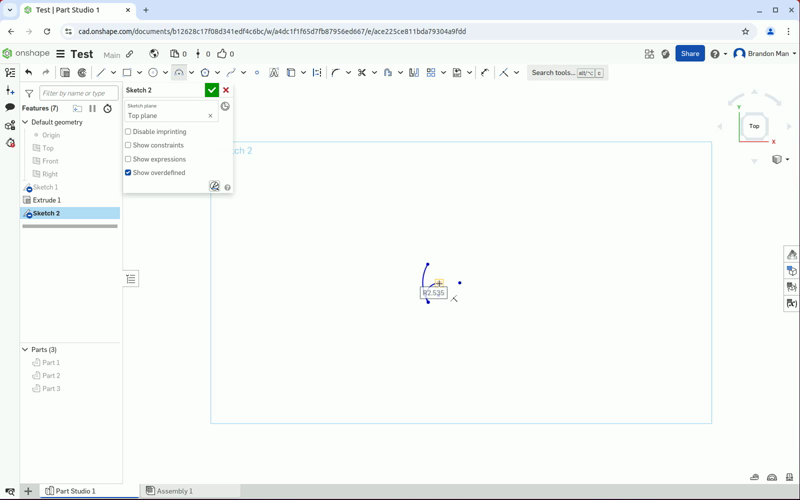
click(439, 283)
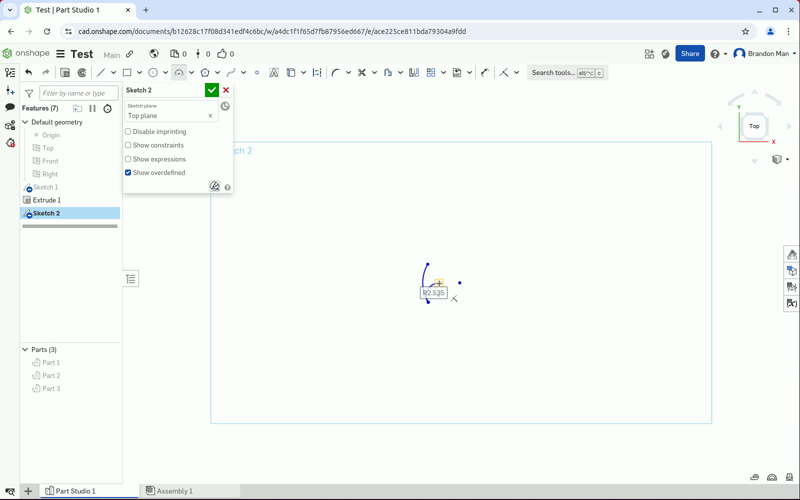
mouse_move(427, 264)
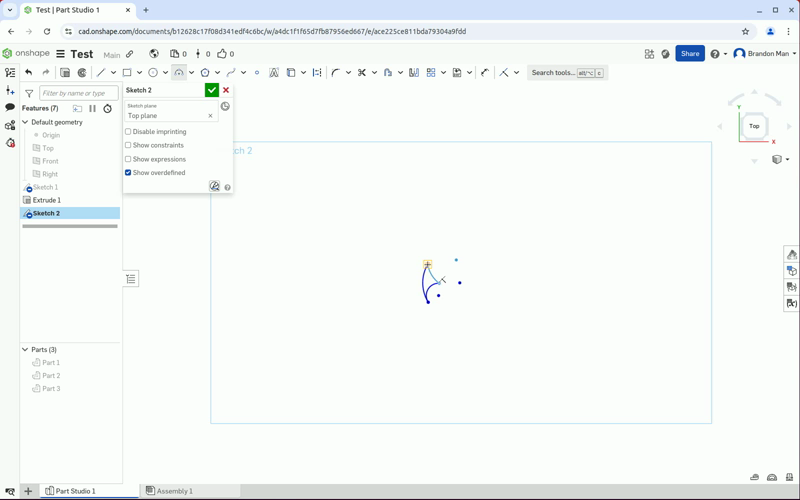
click(427, 264)
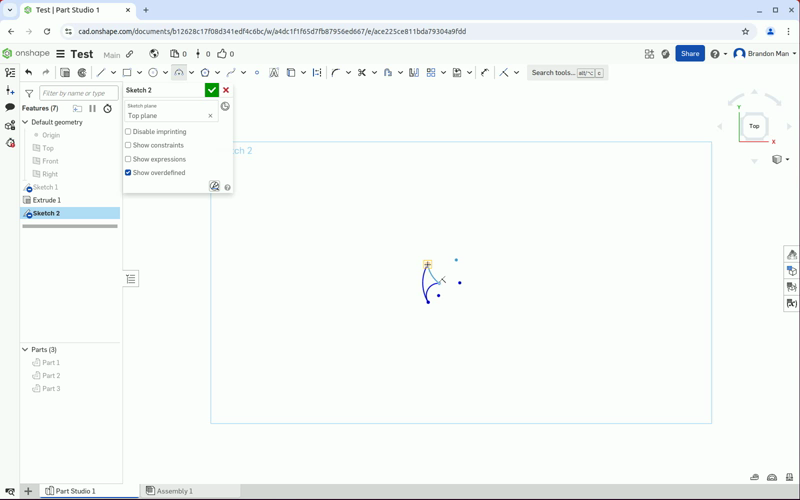
key_down(shift)
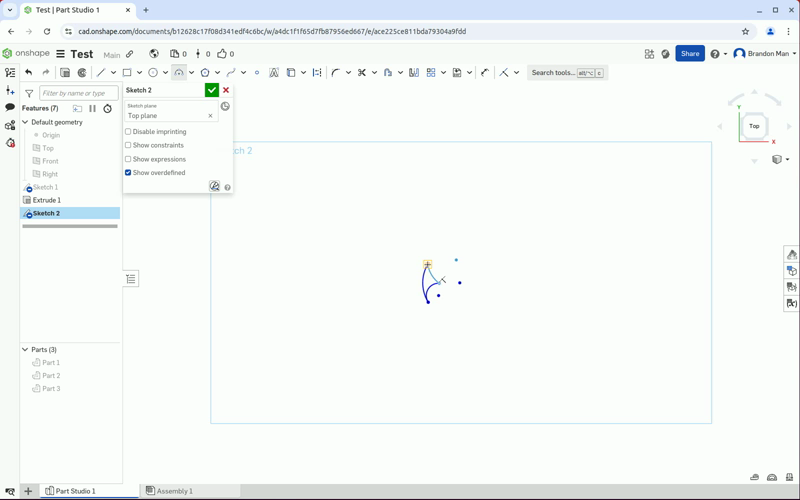
mouse_move(427, 276)
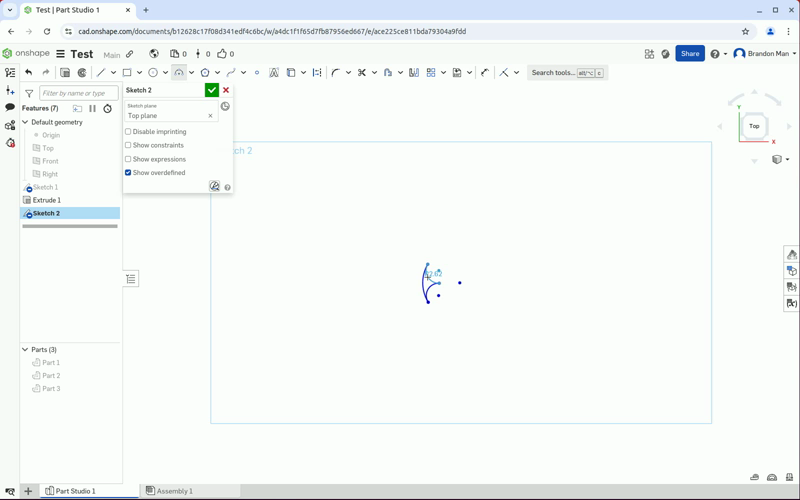
click(427, 276)
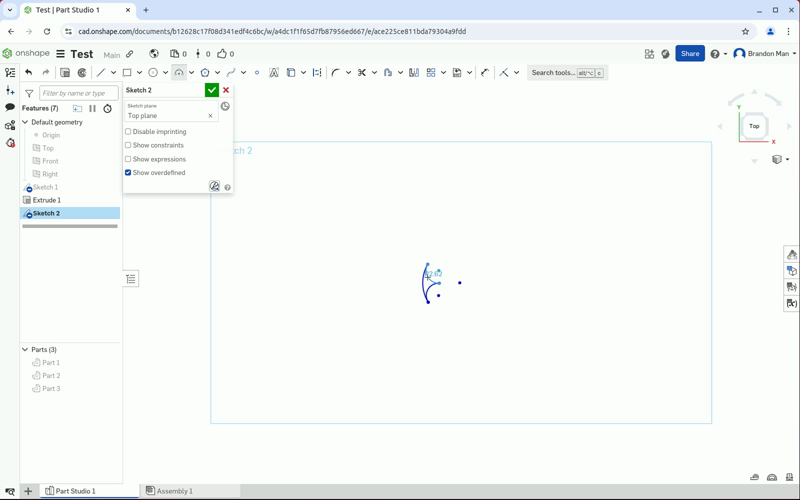
key_up(shift)
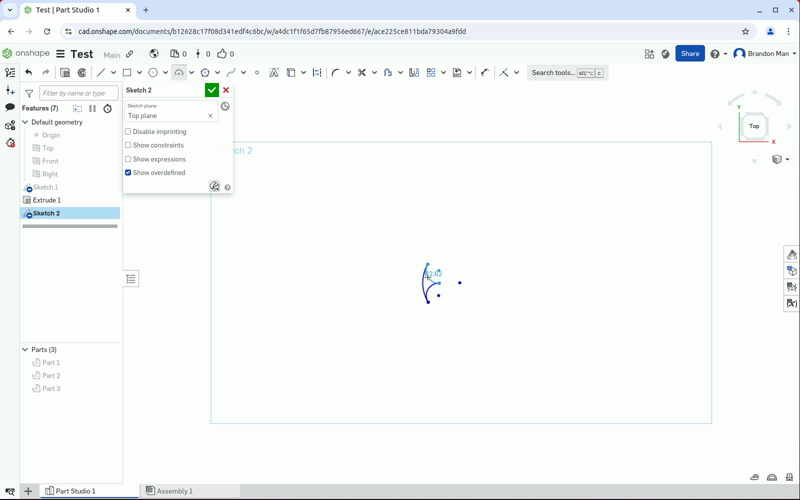
key(esc)
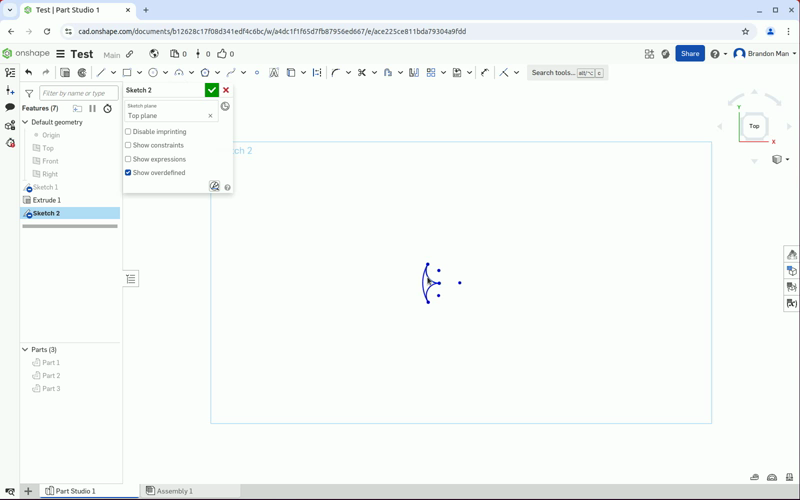
mouse_move(433, 276)
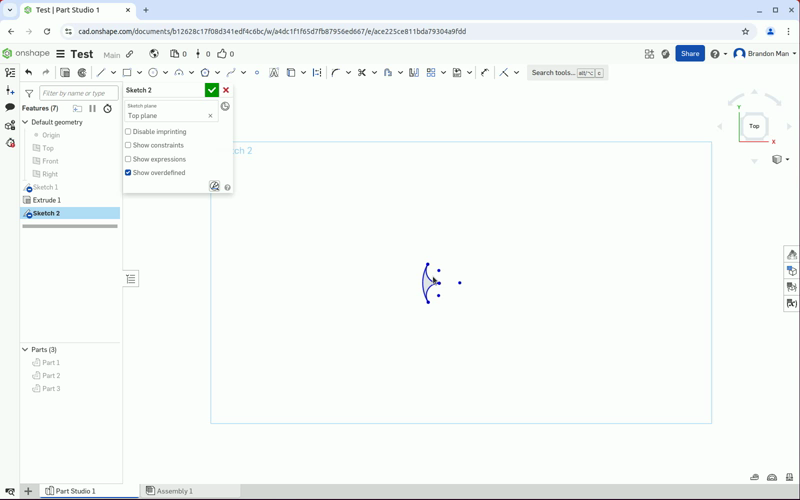
scroll(6)
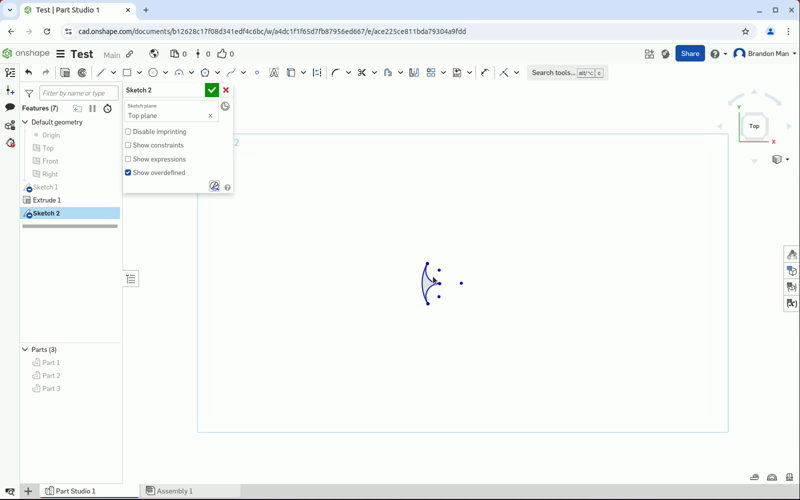
scroll(6)
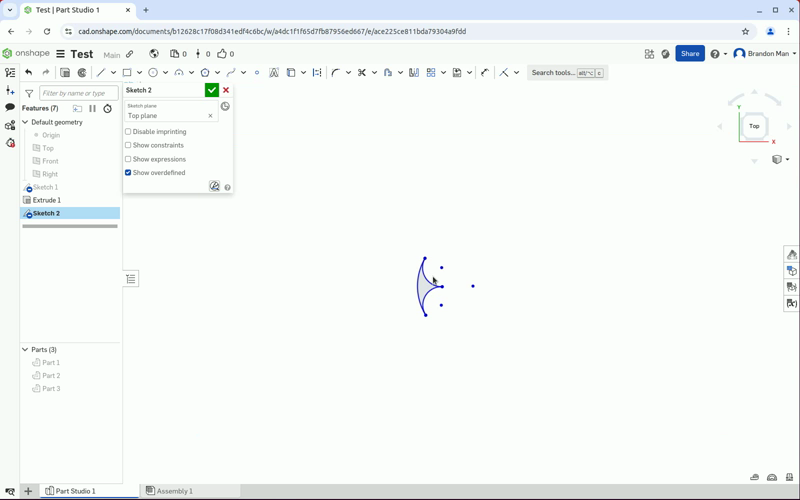
scroll(6)
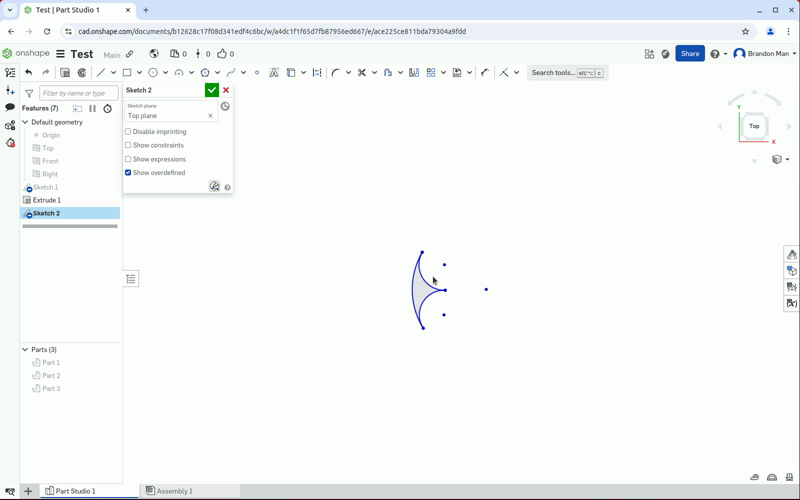
scroll(6)
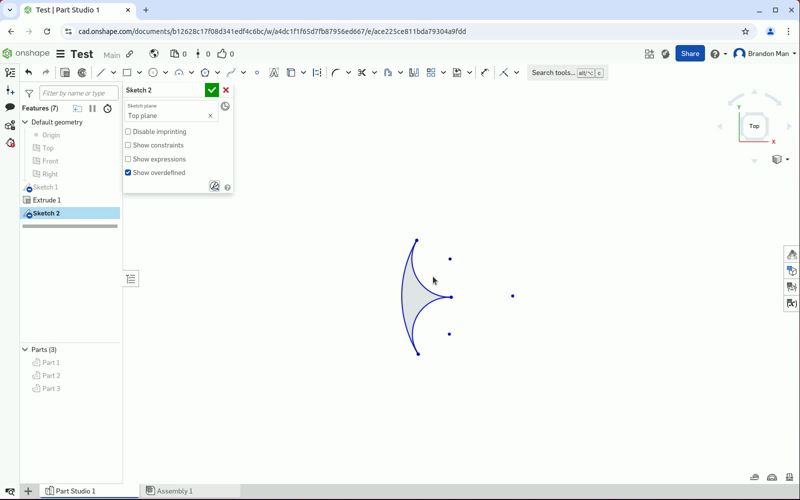
scroll(6)
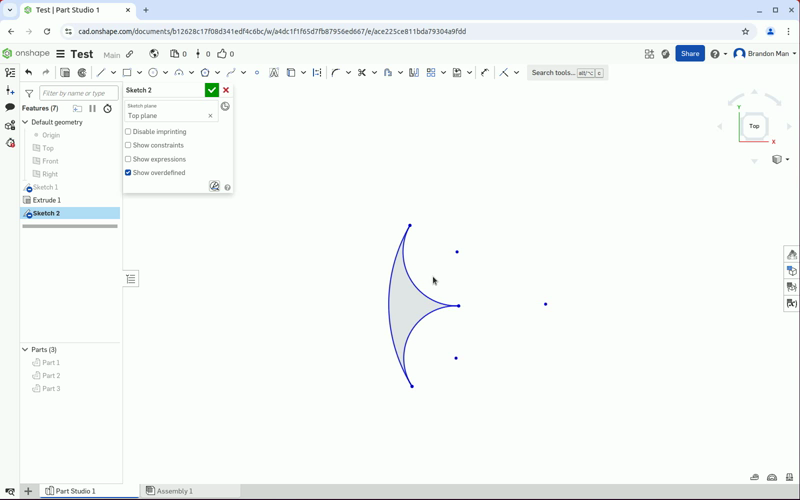
scroll(6)
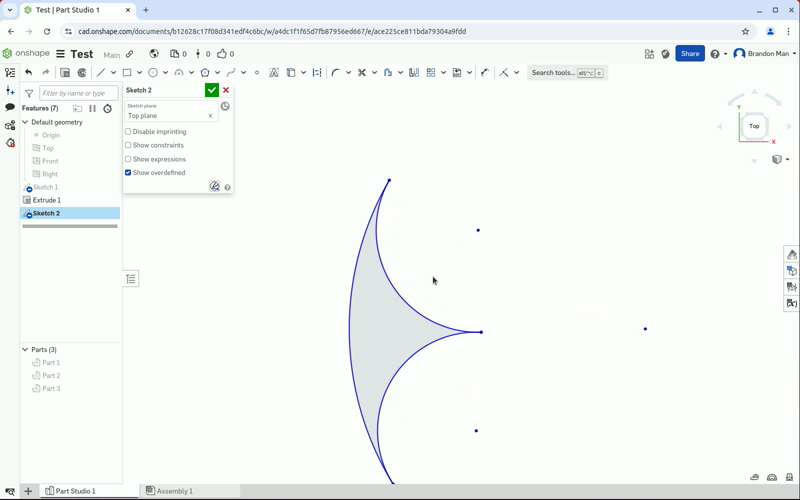
scroll(6)
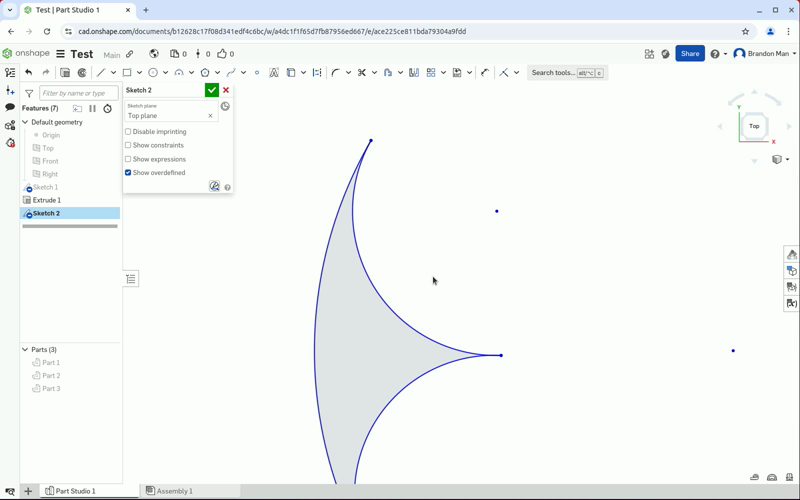
click(433, 276)
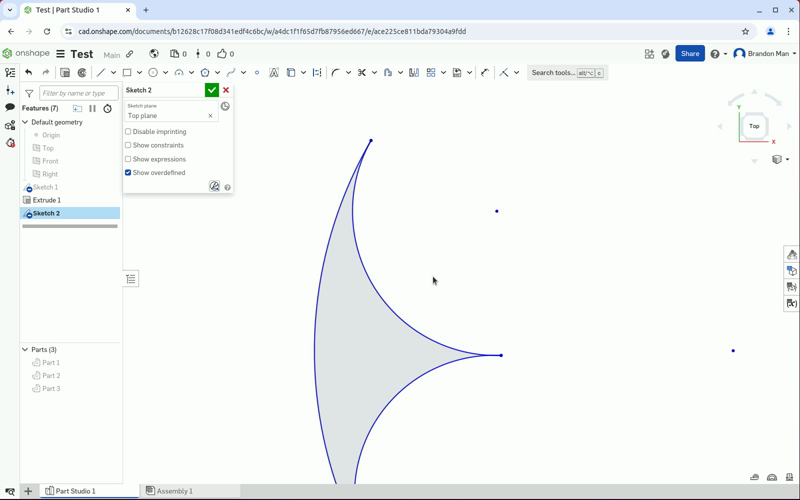
scroll(-6)
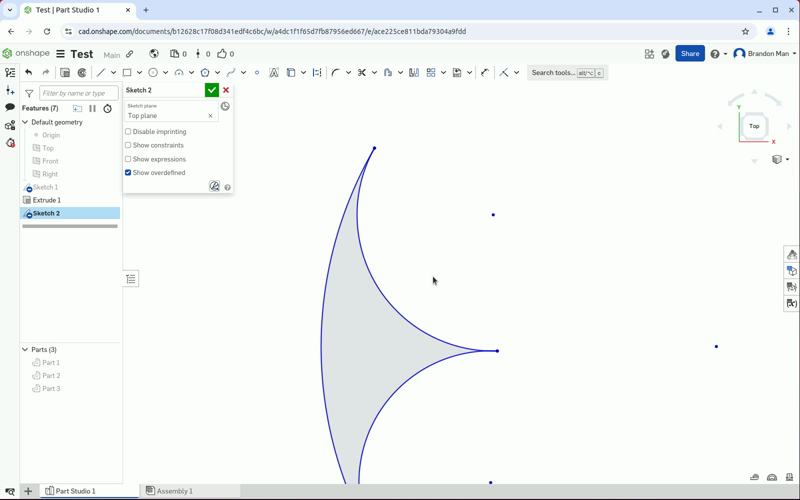
scroll(-6)
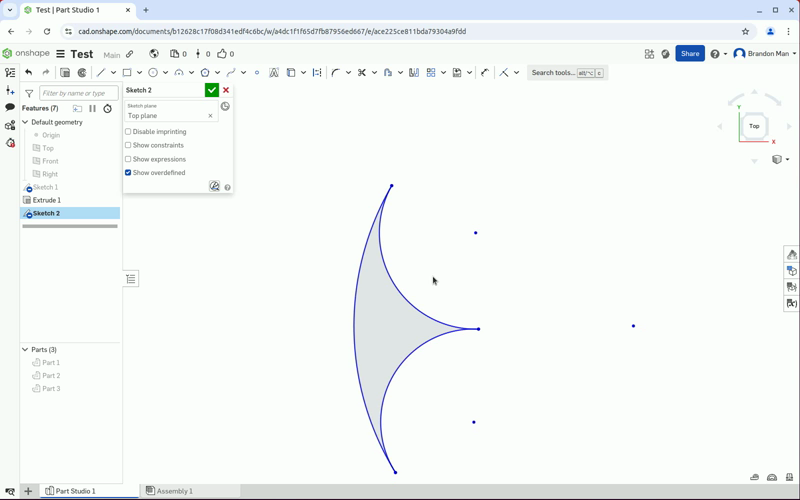
scroll(-6)
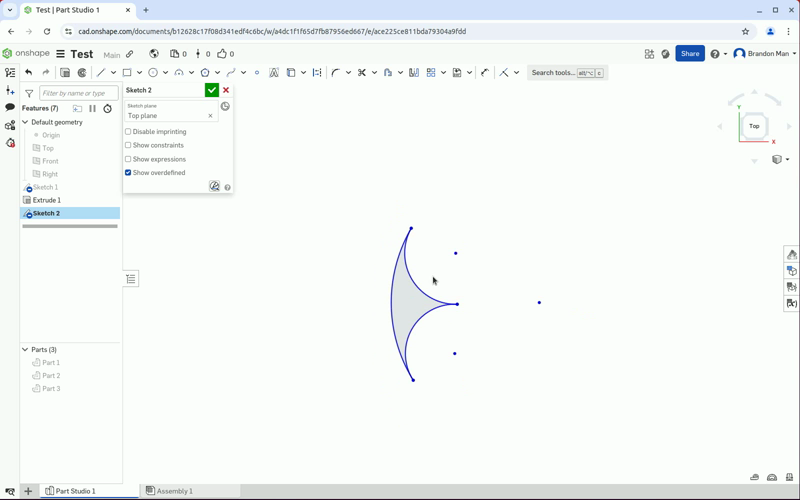
scroll(-6)
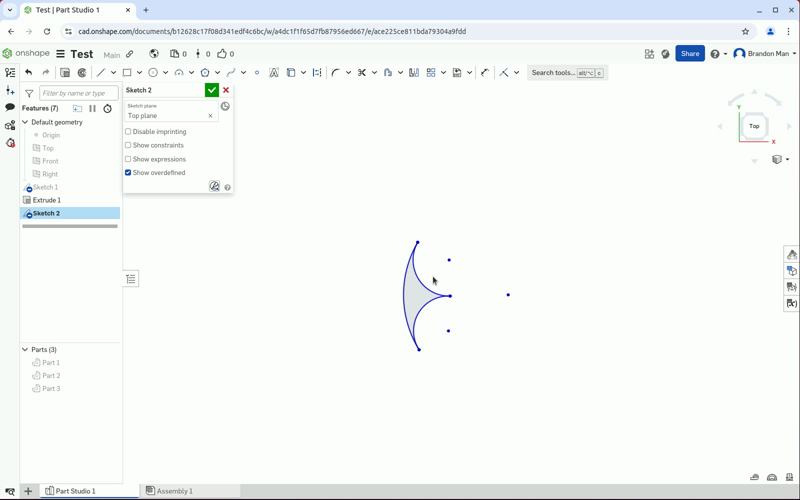
scroll(-6)
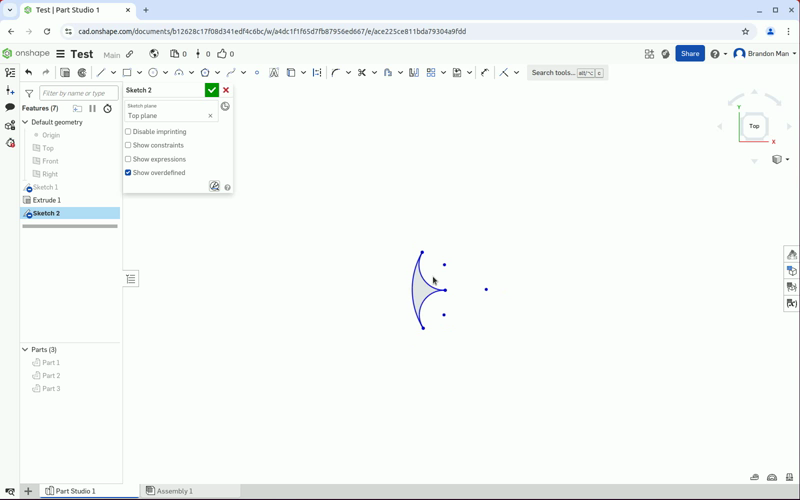
scroll(-6)
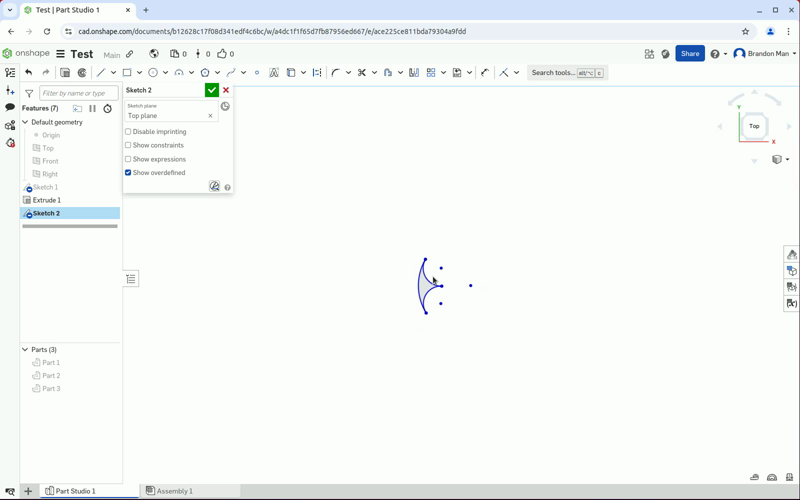
scroll(-6)
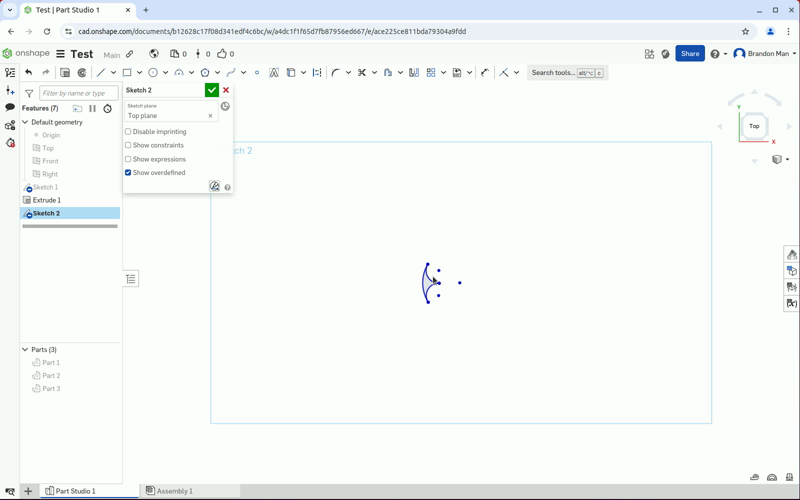
mouse_move(73, 352)
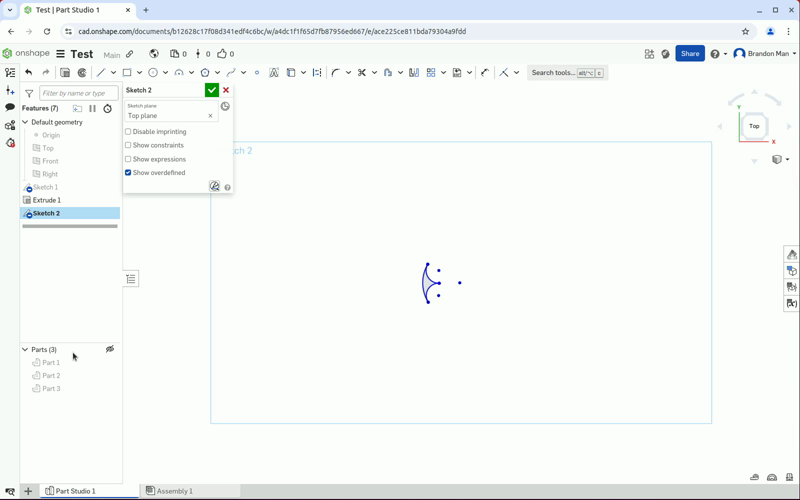
key(shift+y)
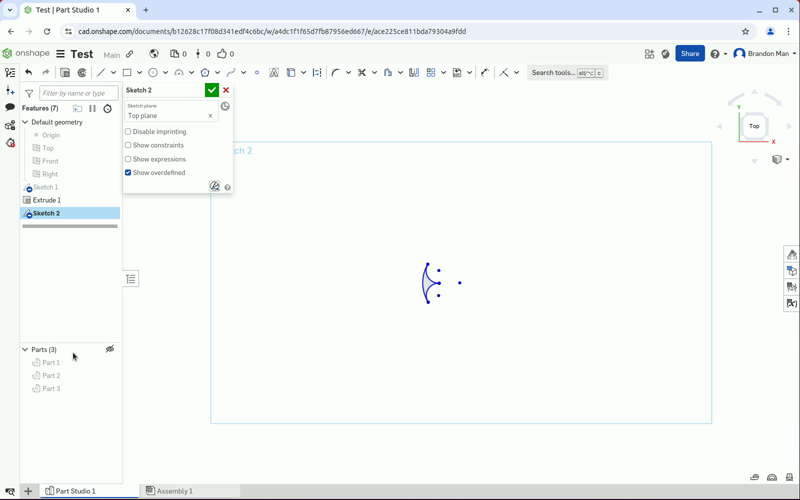
key(shift+e)
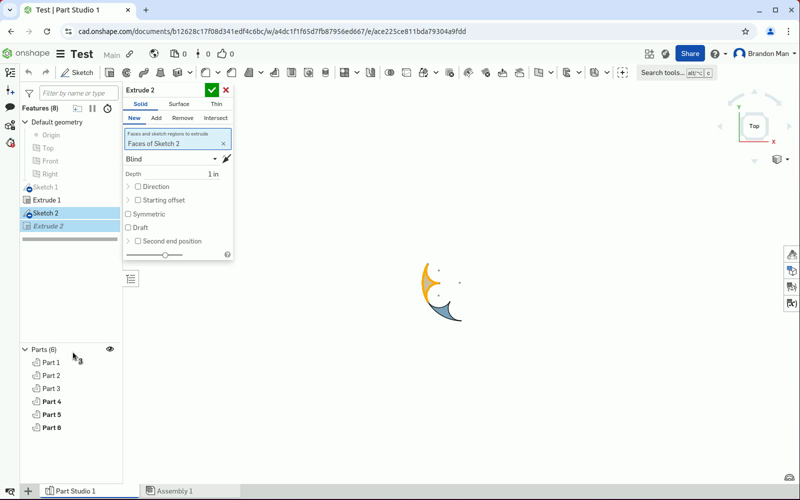
mouse_move(143, 106)
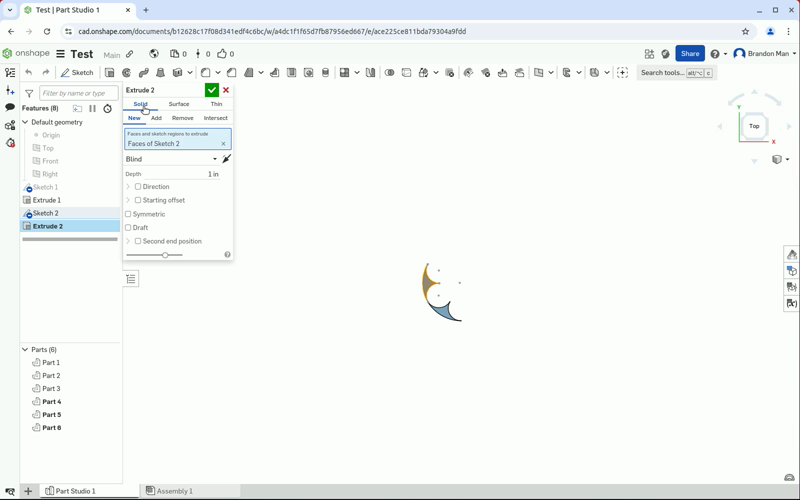
click(143, 106)
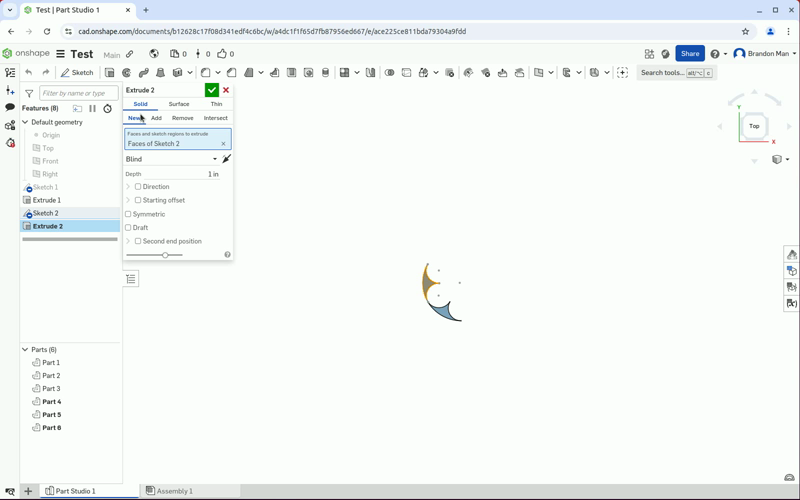
mouse_move(137, 120)
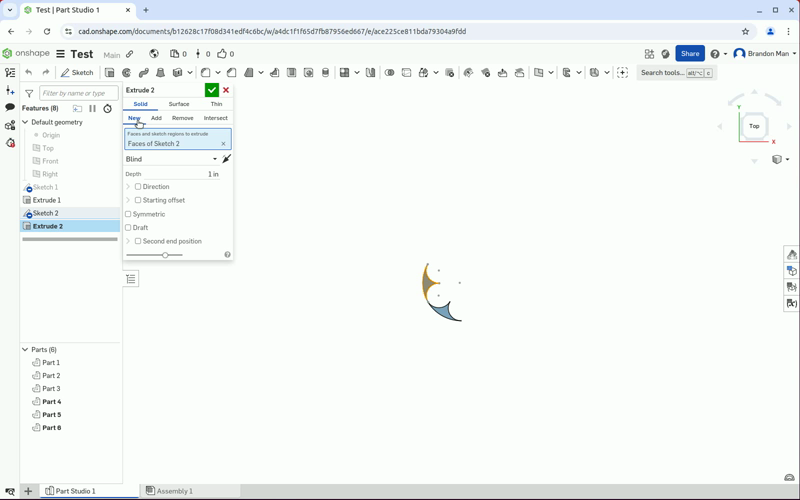
click(137, 120)
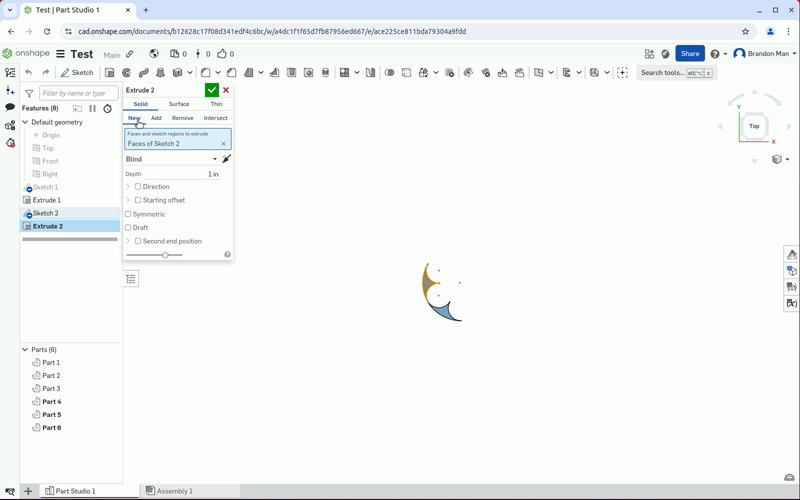
key(tab, 4)
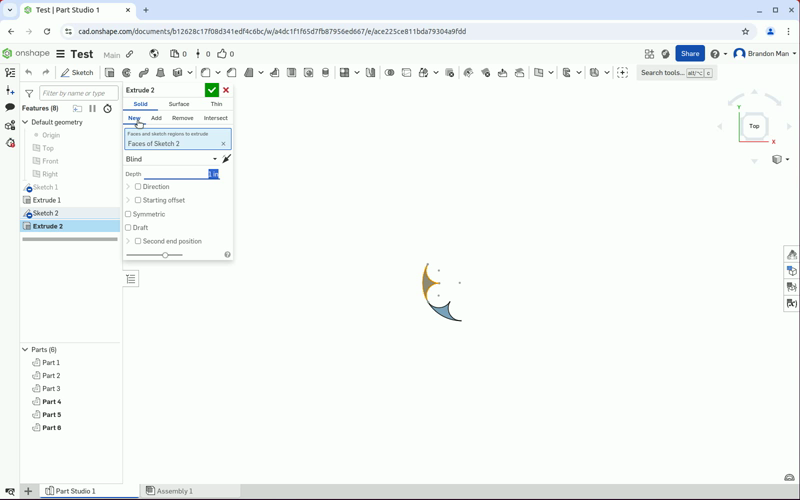
text(23.108)
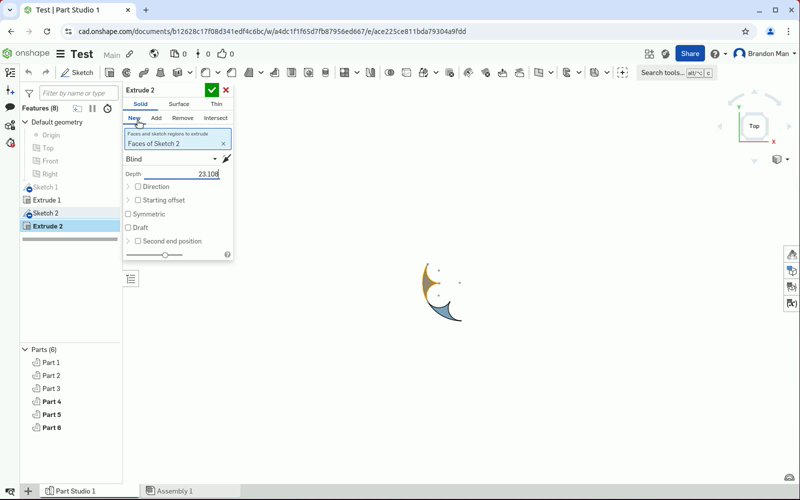
key(tab, 3)
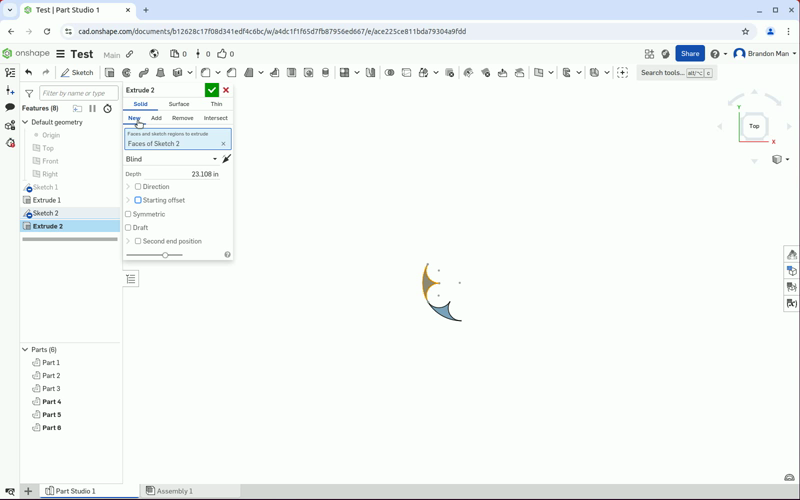
key(tab, 2)
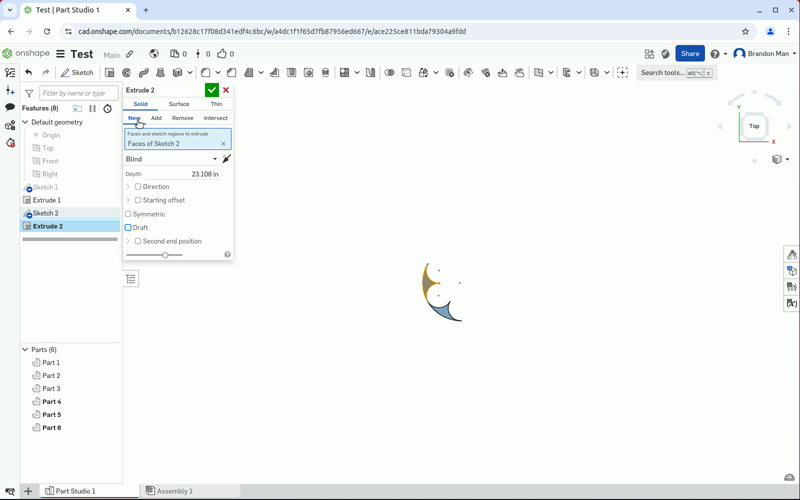
key(space)
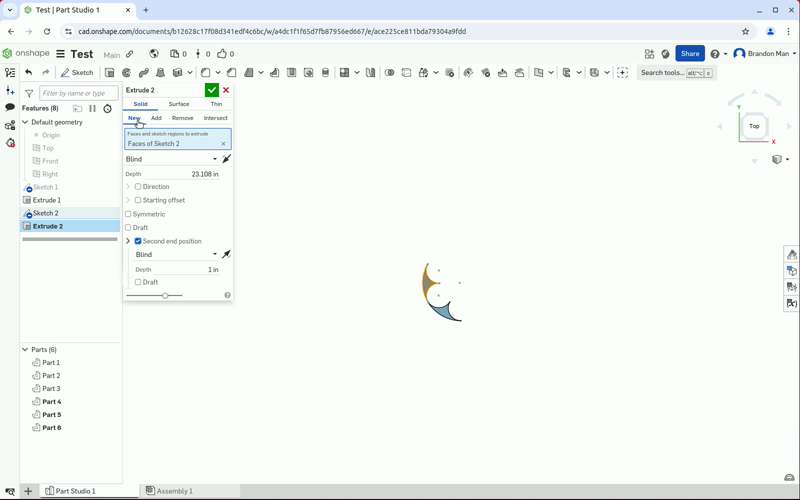
key(tab, 3)
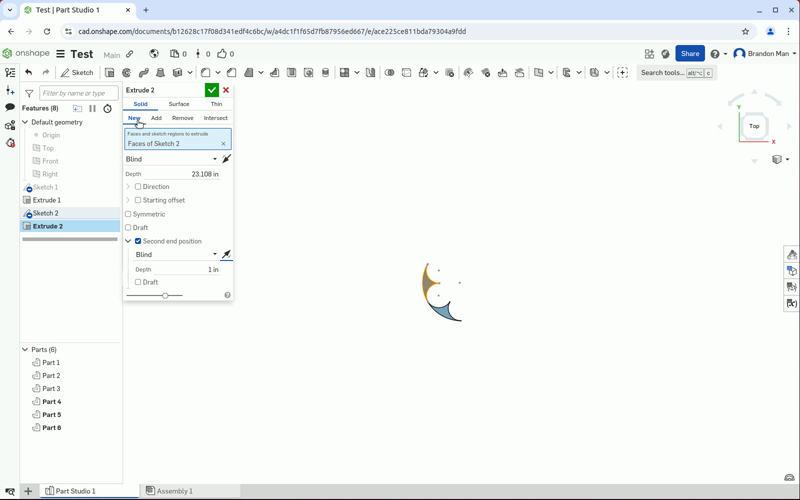
text(23.108)
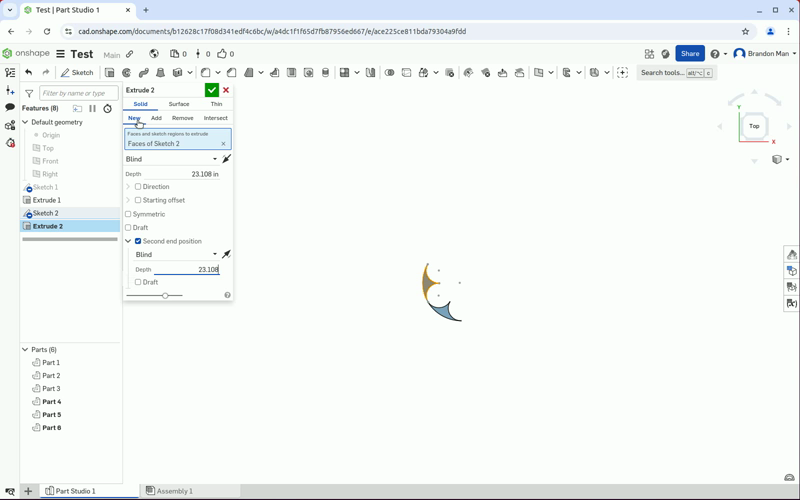
key(enter)
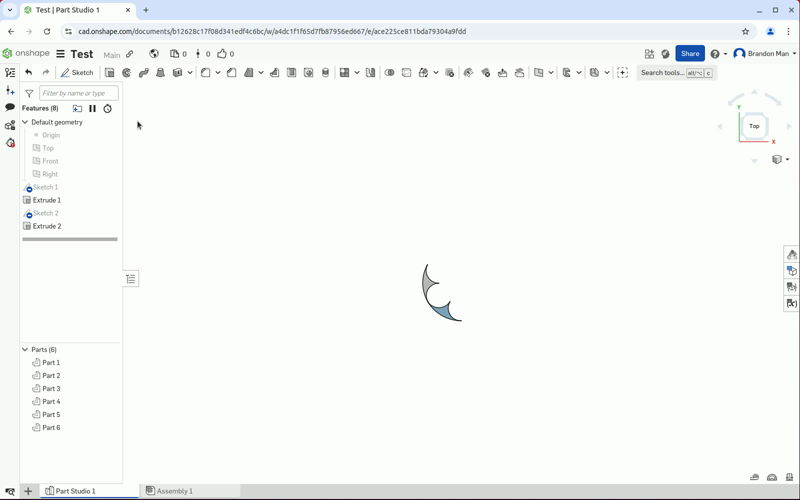
key(shift+h)
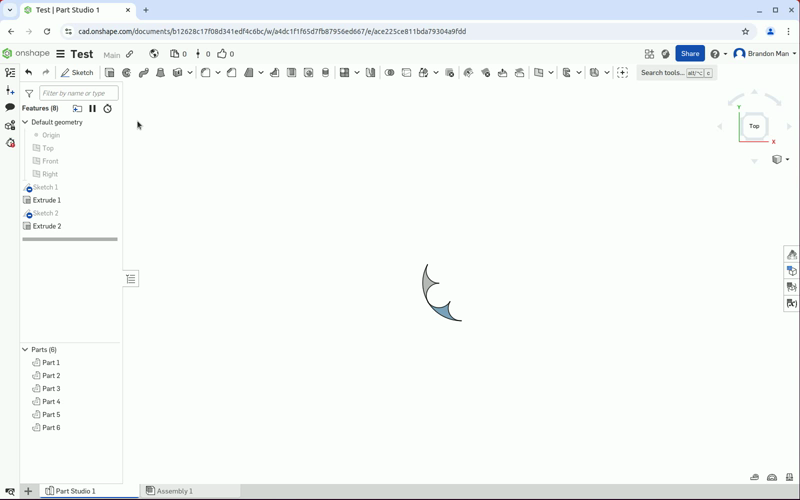
key(shift+h)
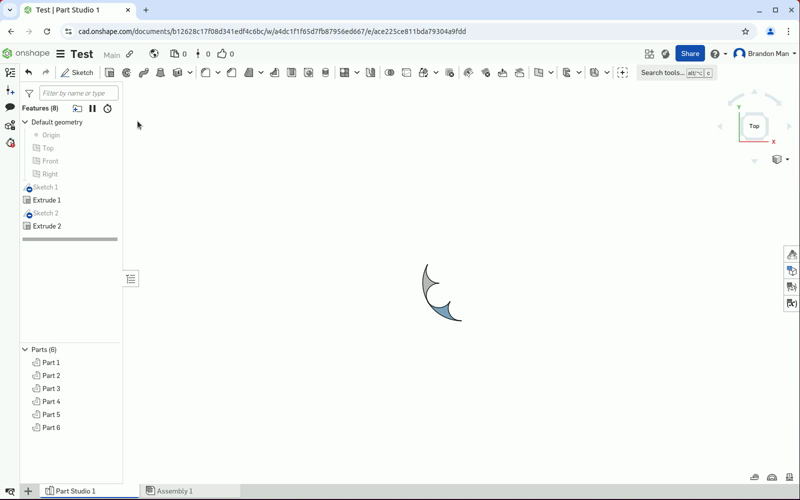
mouse_move(73, 189)
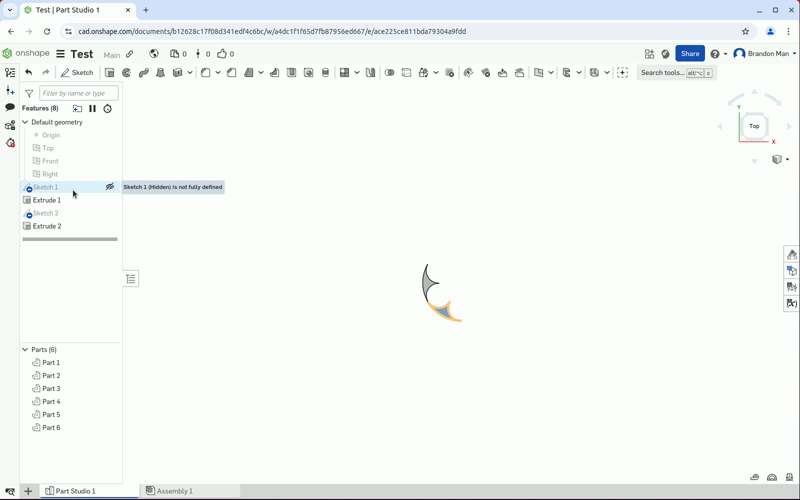
click(73, 189)
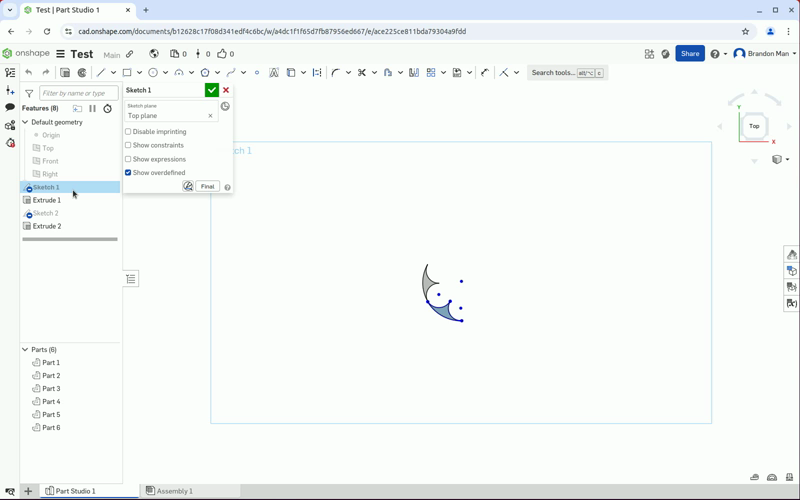
mouse_move(229, 92)
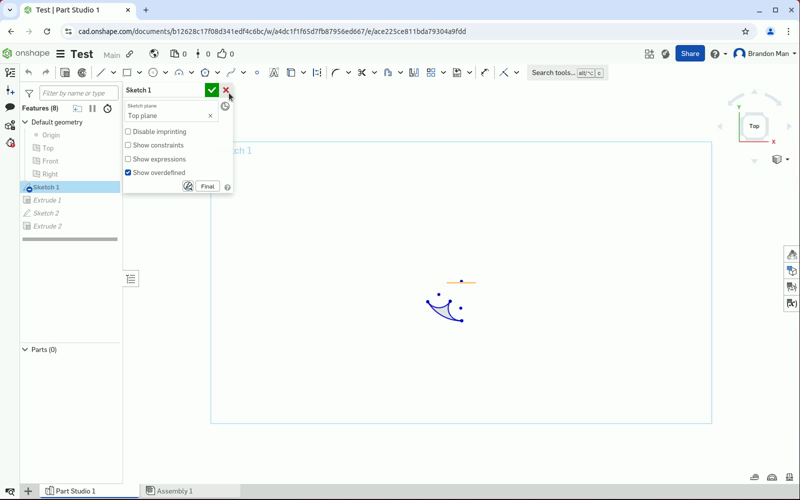
click(229, 92)
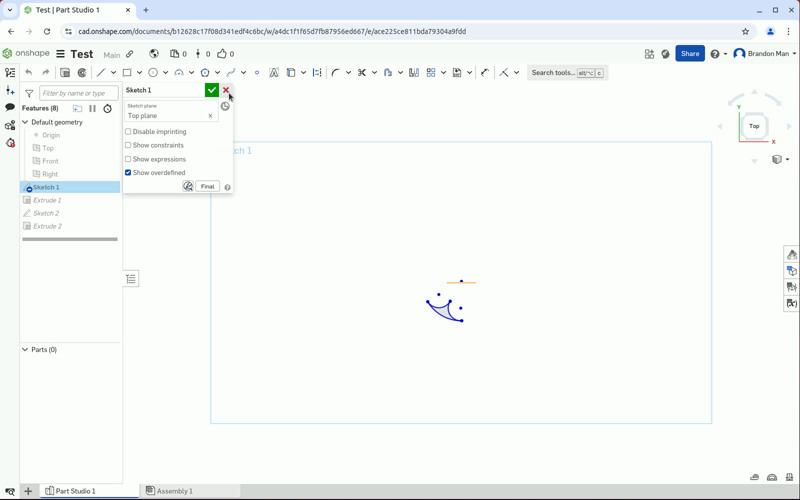
key(shift+s)
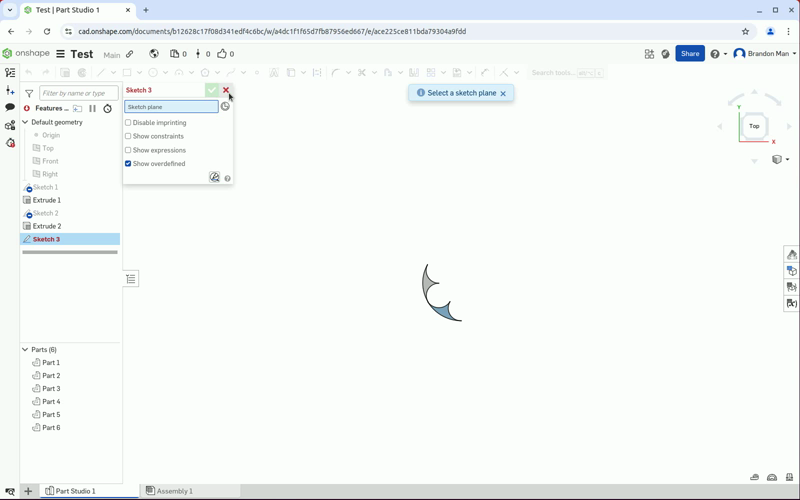
mouse_move(73, 150)
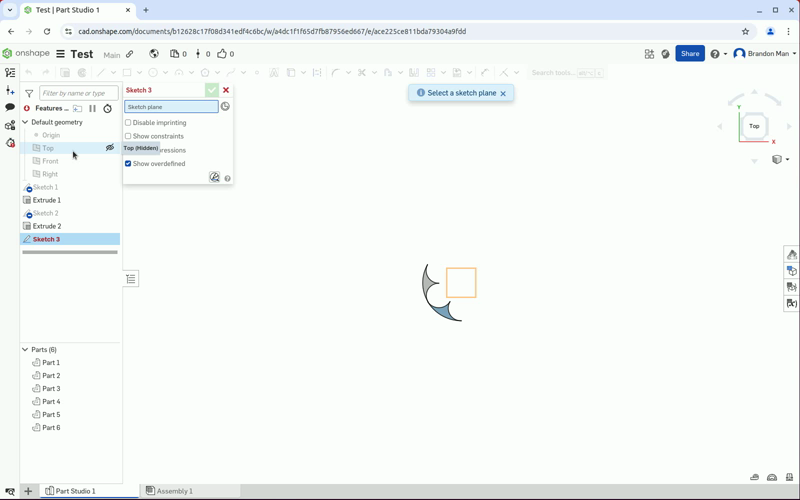
click(73, 150)
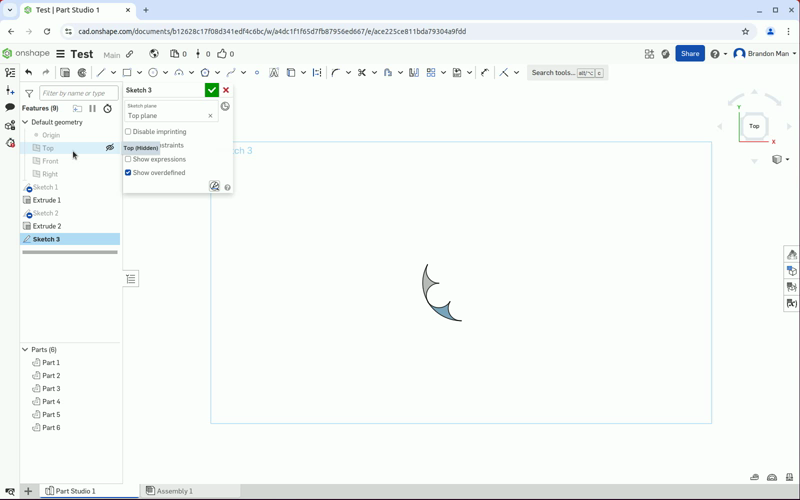
mouse_move(73, 352)
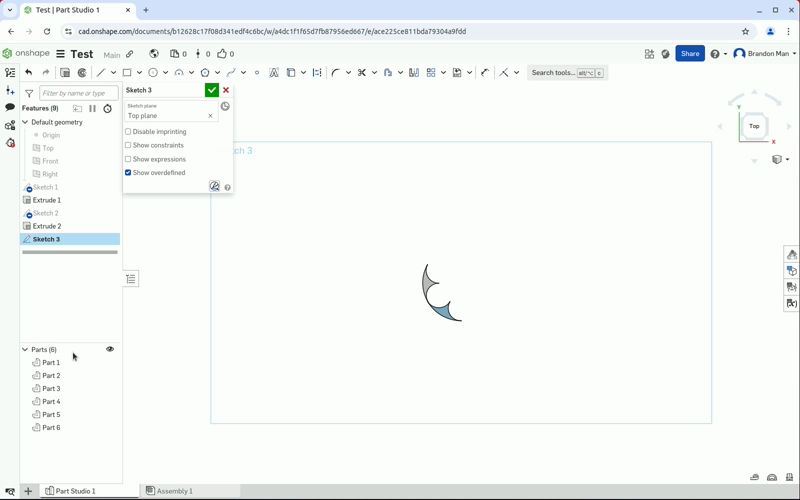
key(y)
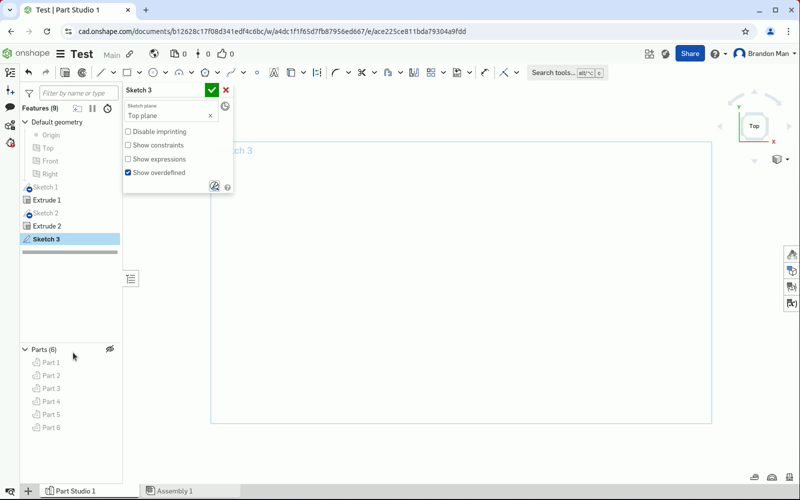
key(a)
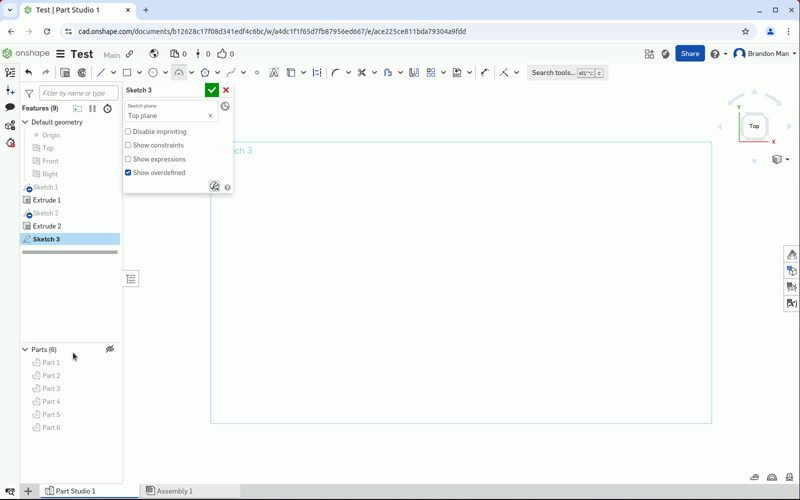
key_down(shift)
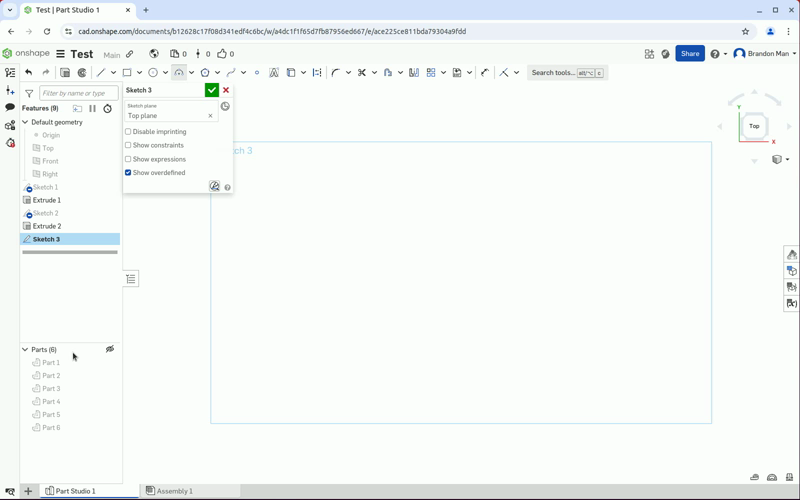
mouse_move(427, 264)
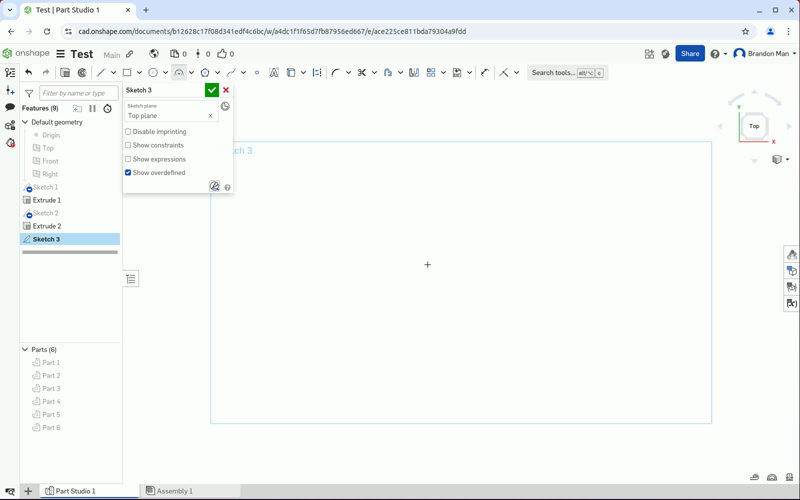
click(427, 264)
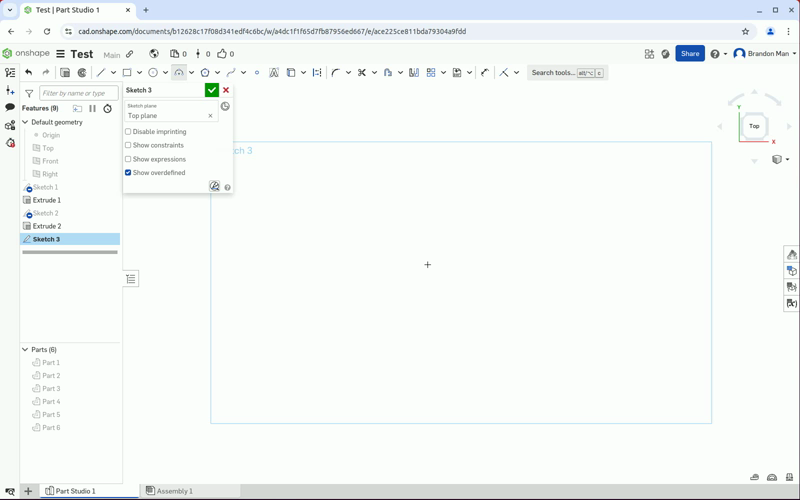
key_up(shift)
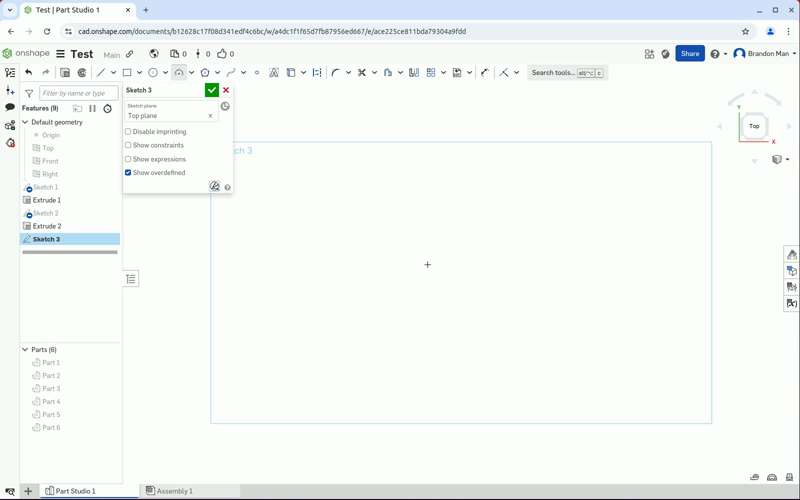
key_down(shift)
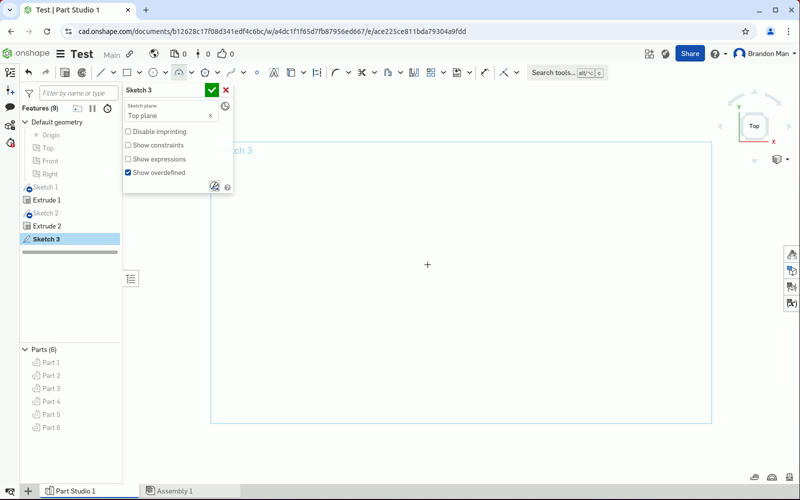
mouse_move(450, 263)
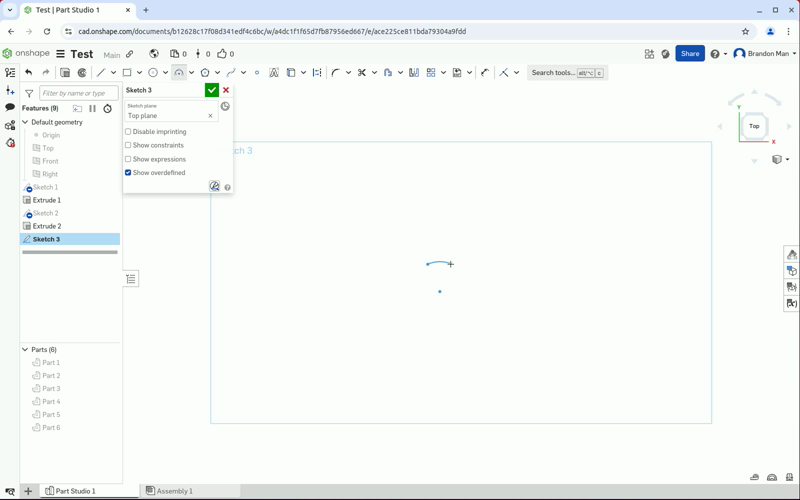
click(450, 263)
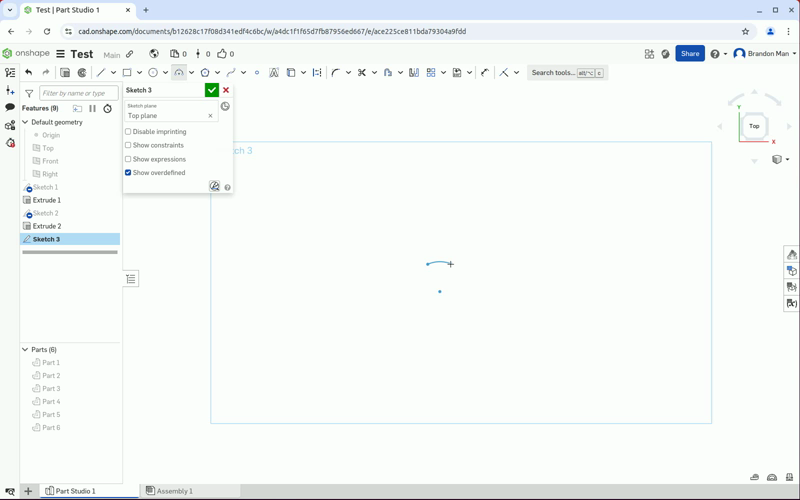
mouse_move(439, 257)
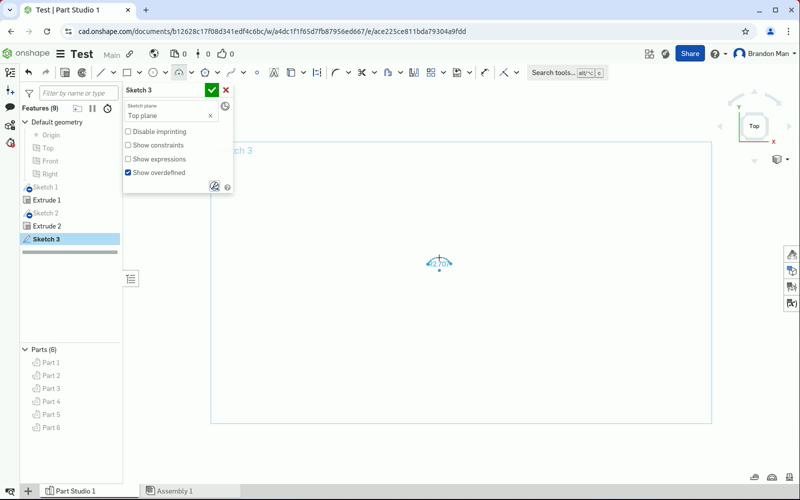
click(439, 257)
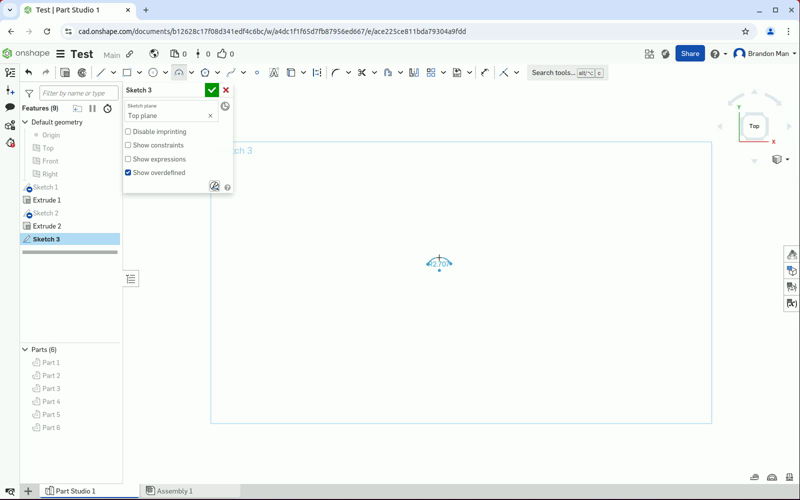
key_up(shift)
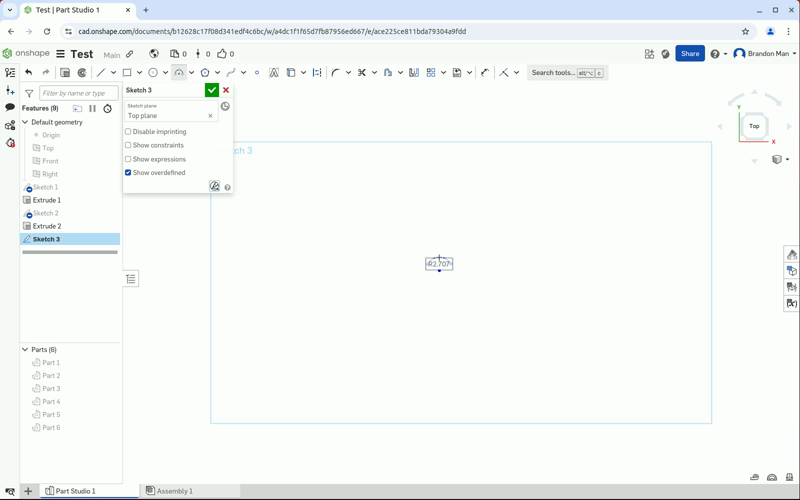
mouse_move(450, 263)
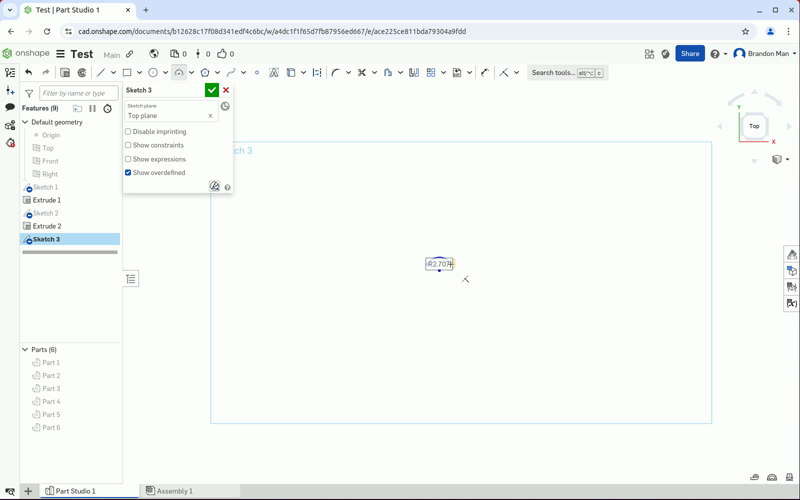
click(450, 263)
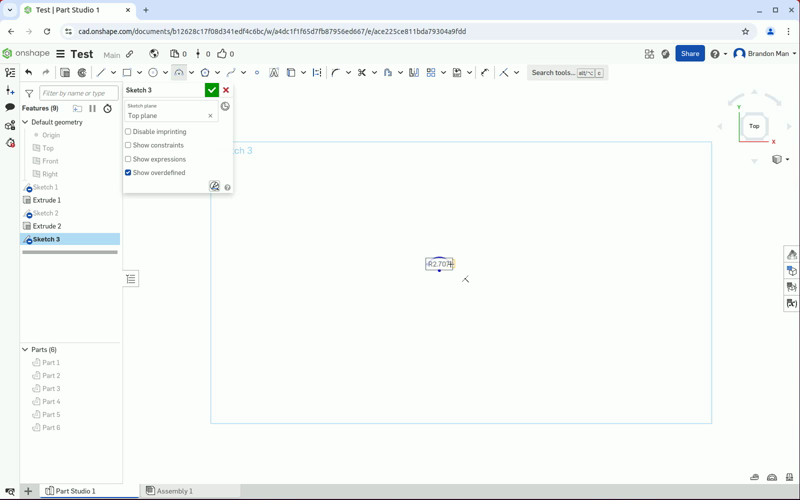
key_down(shift)
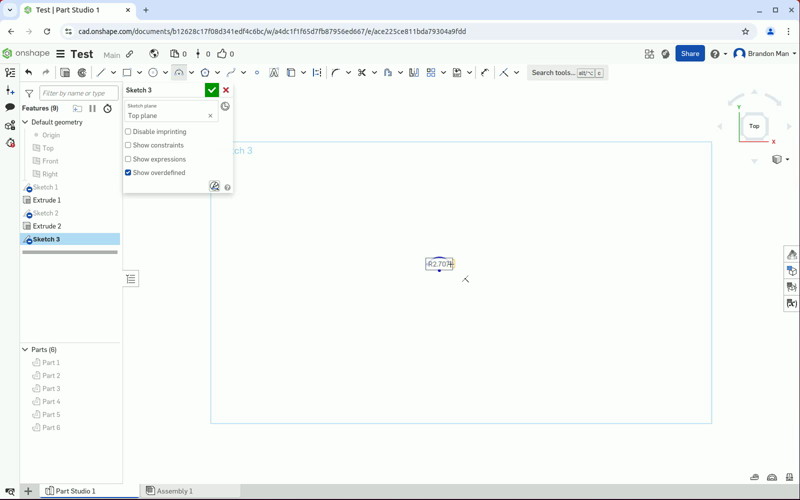
mouse_move(461, 244)
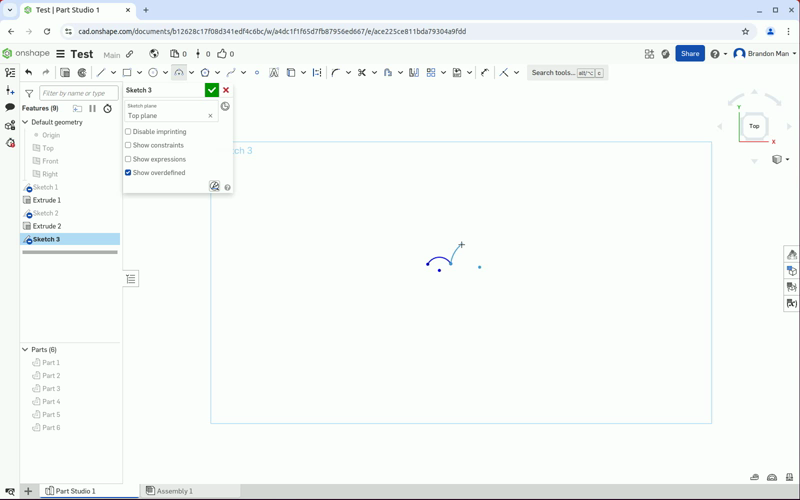
click(461, 244)
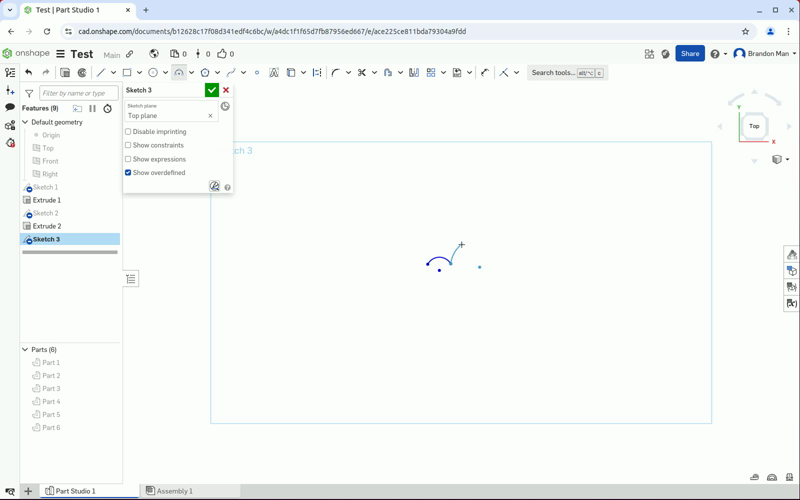
mouse_move(450, 250)
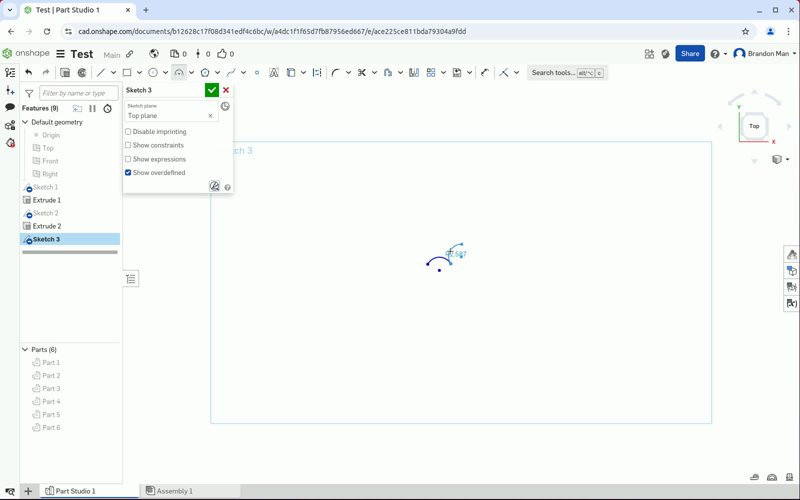
click(450, 250)
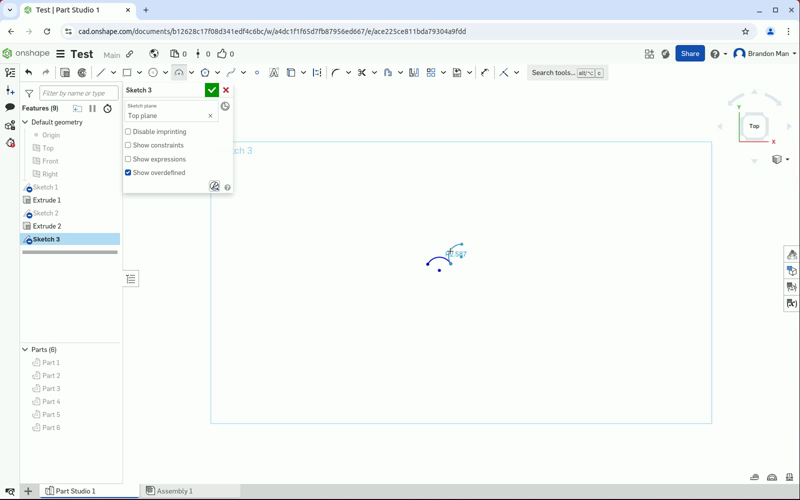
key_up(shift)
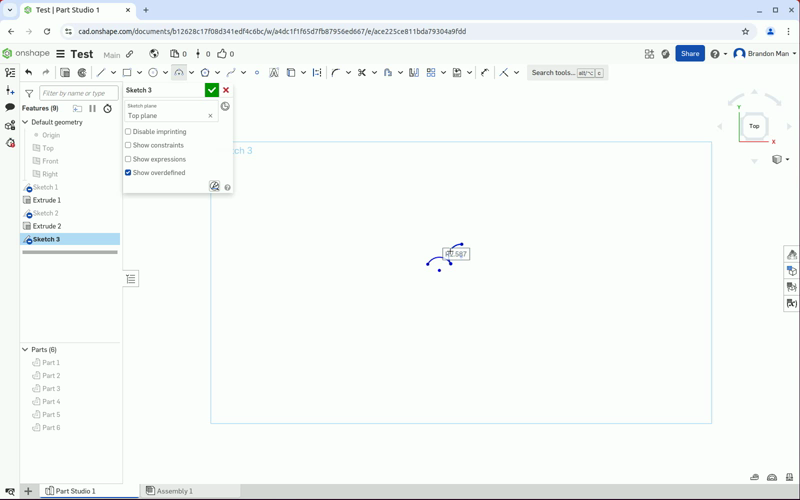
mouse_move(461, 244)
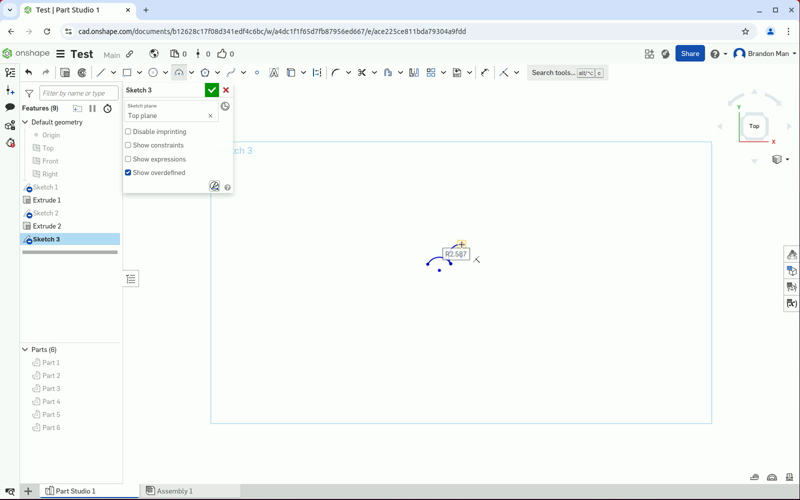
click(461, 244)
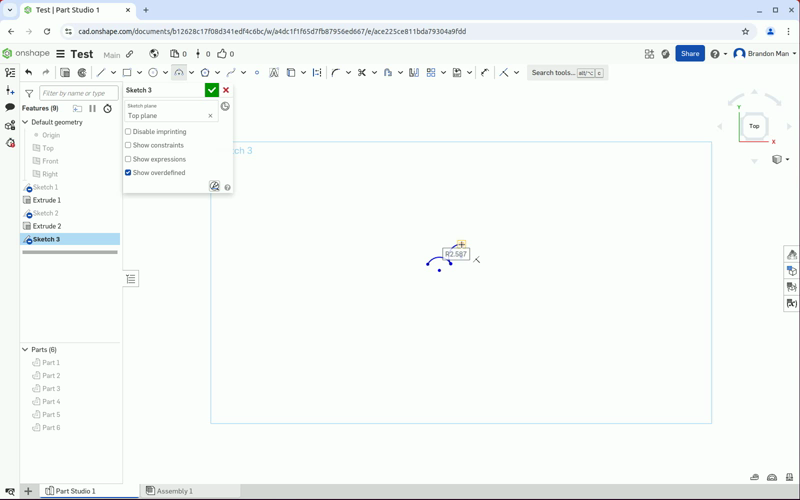
mouse_move(427, 264)
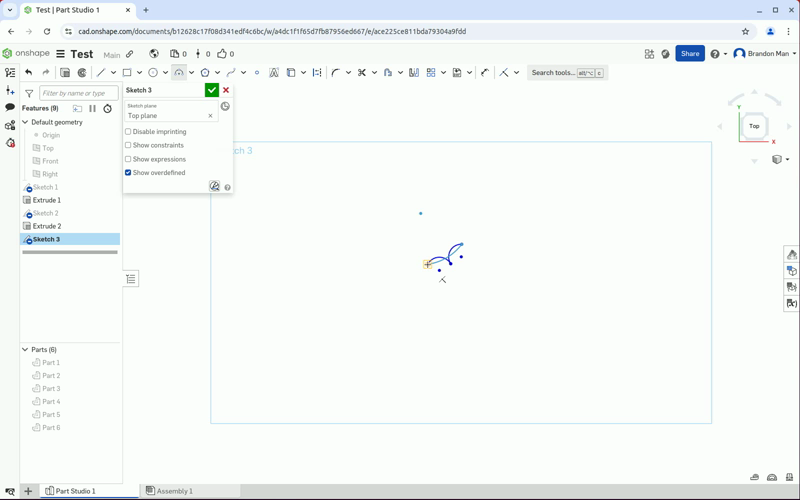
click(427, 264)
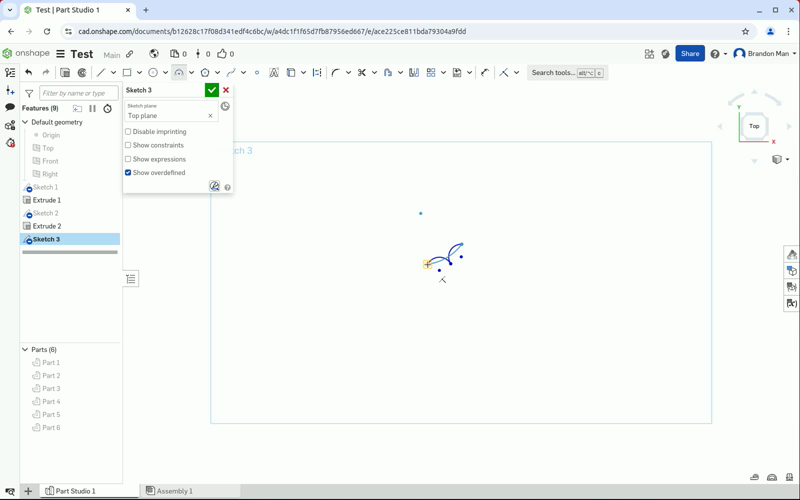
key_down(shift)
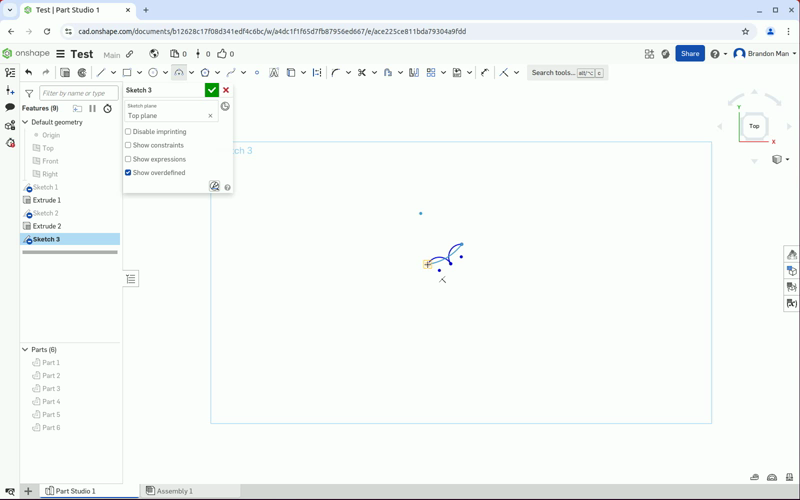
mouse_move(442, 249)
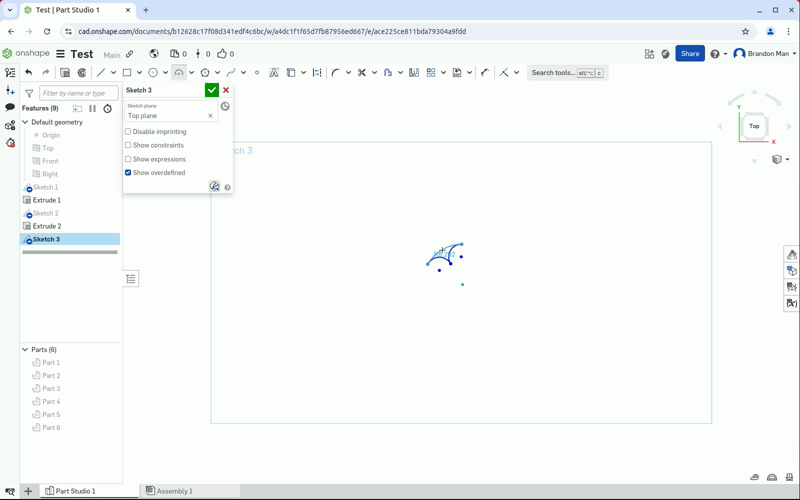
click(442, 249)
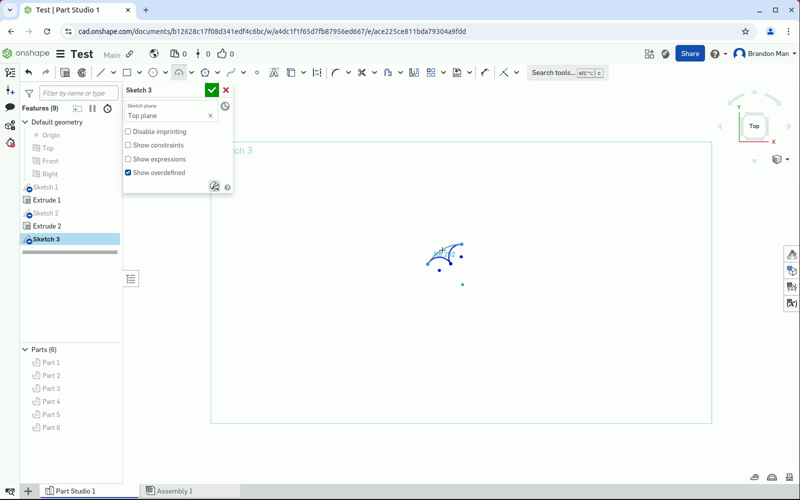
key_up(shift)
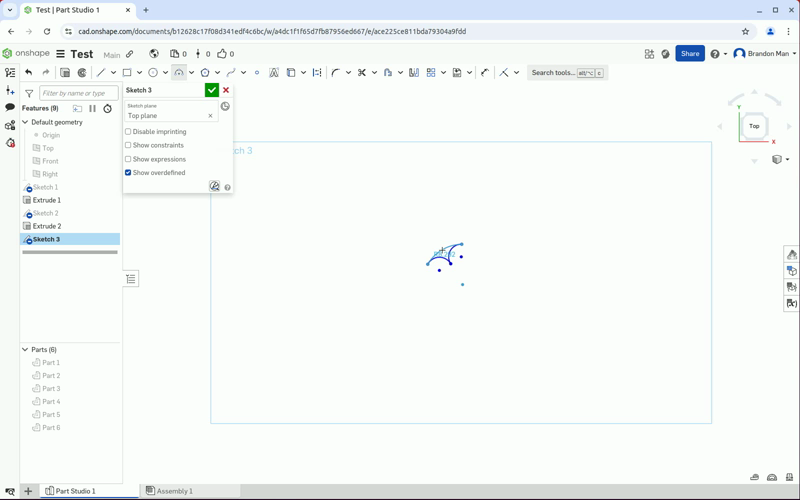
key(esc)
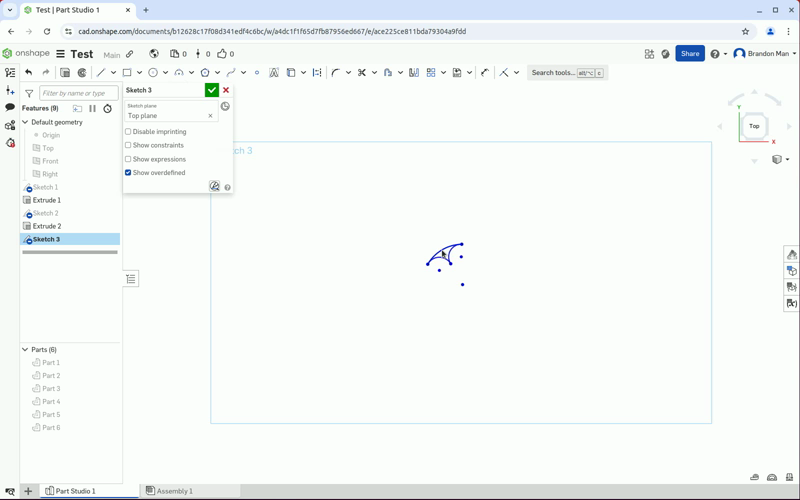
mouse_move(444, 261)
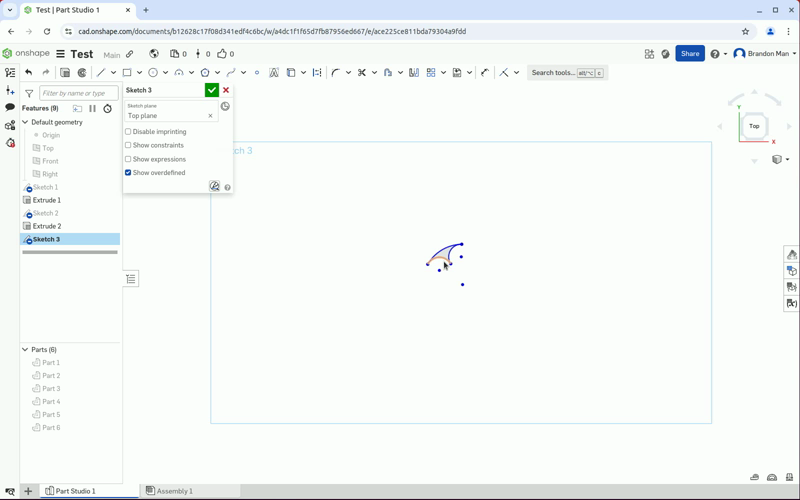
scroll(6)
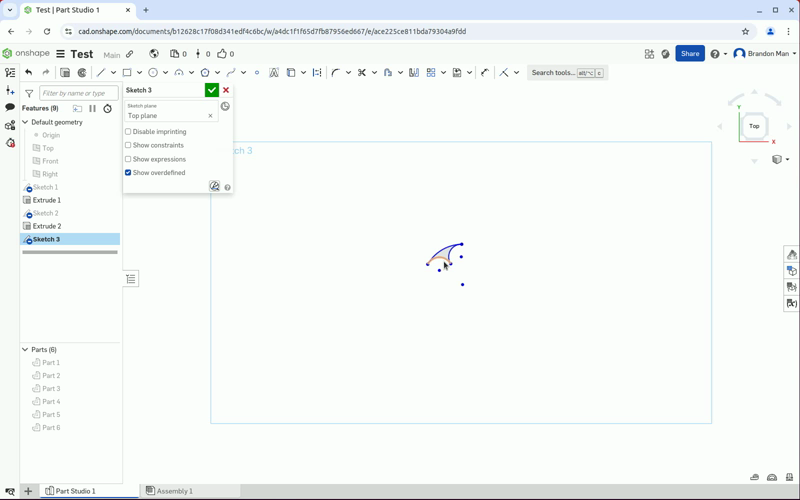
scroll(6)
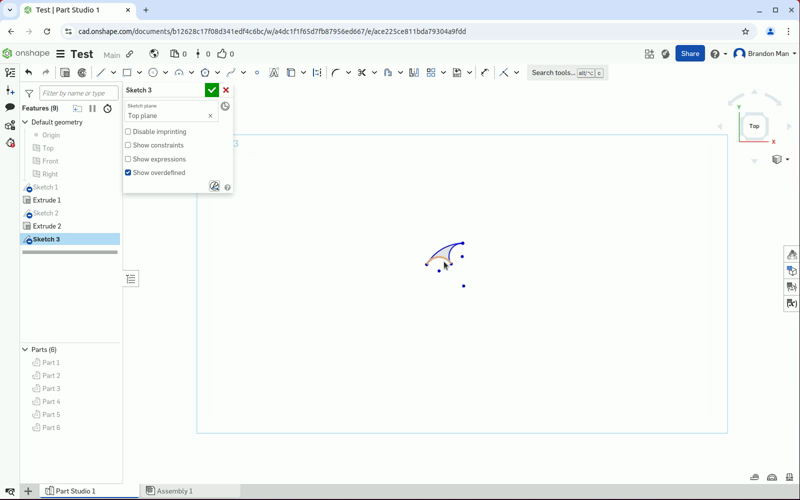
scroll(6)
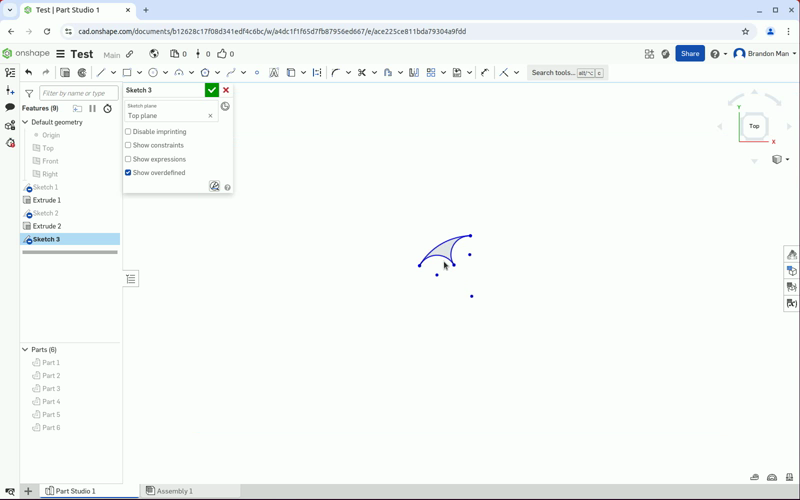
scroll(6)
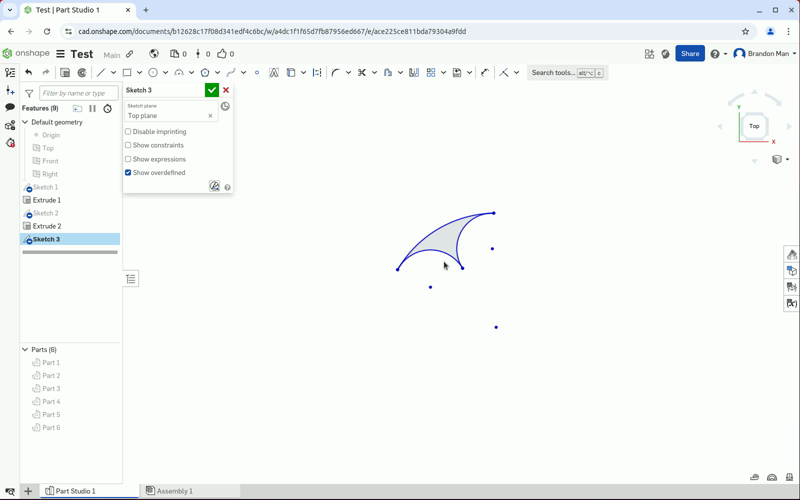
scroll(6)
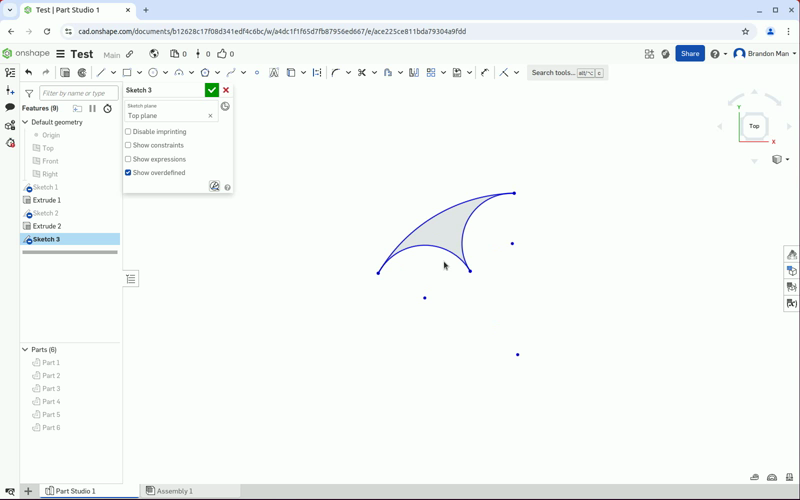
scroll(6)
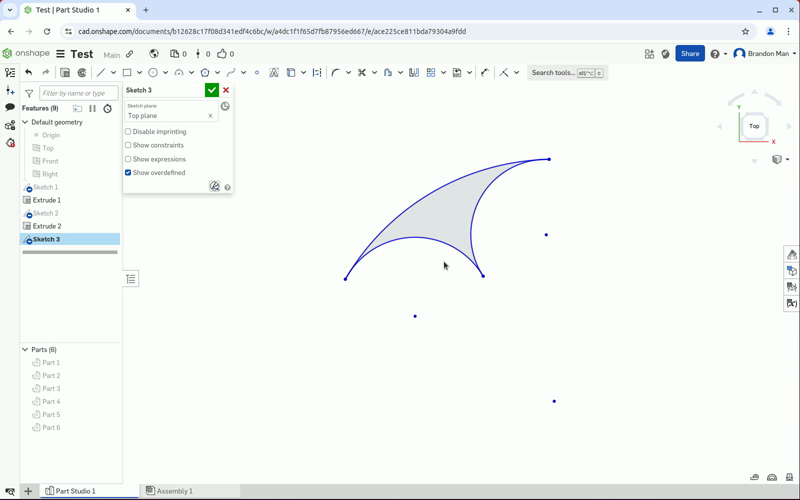
scroll(6)
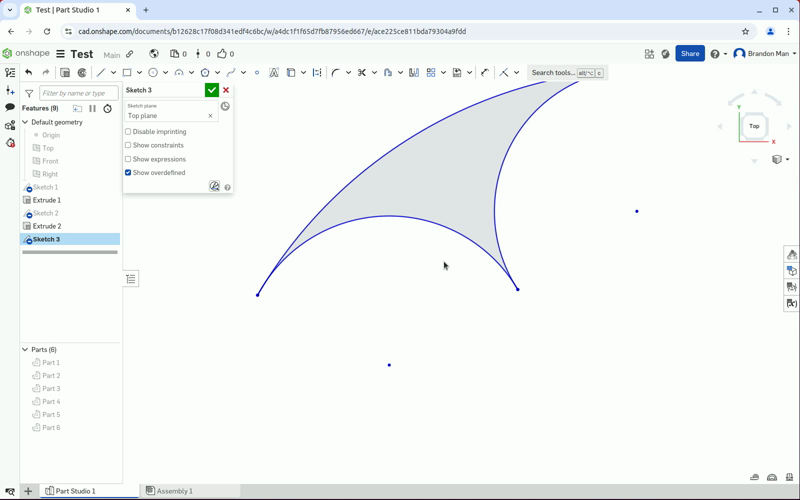
click(444, 261)
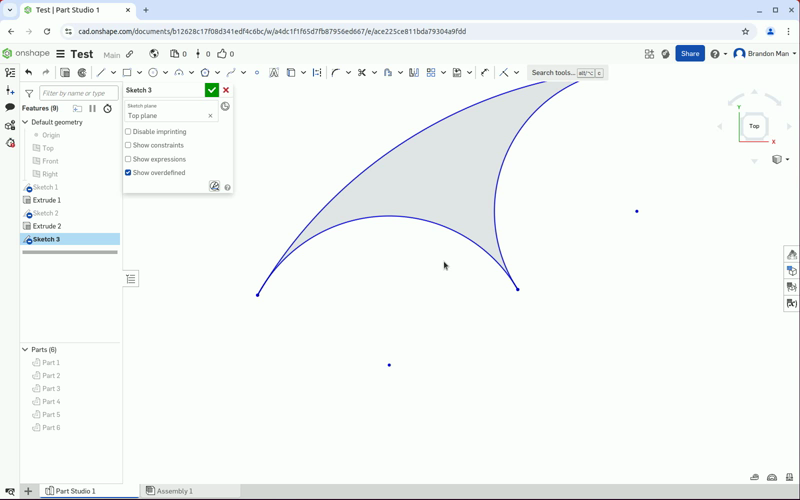
scroll(-6)
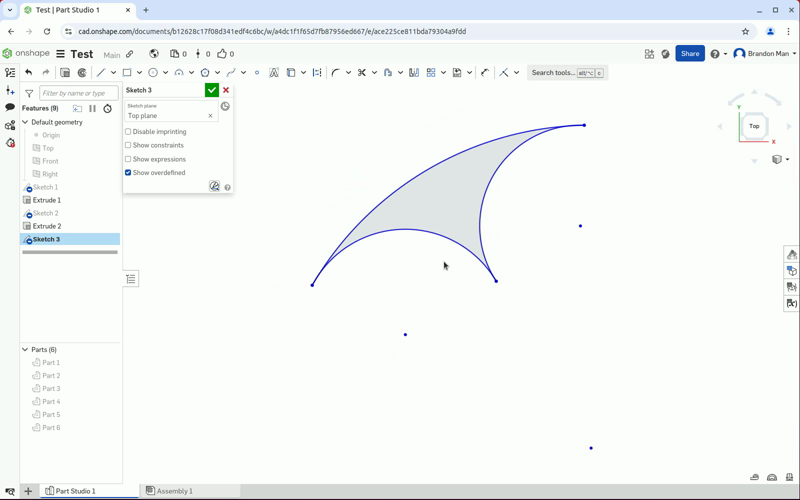
scroll(-6)
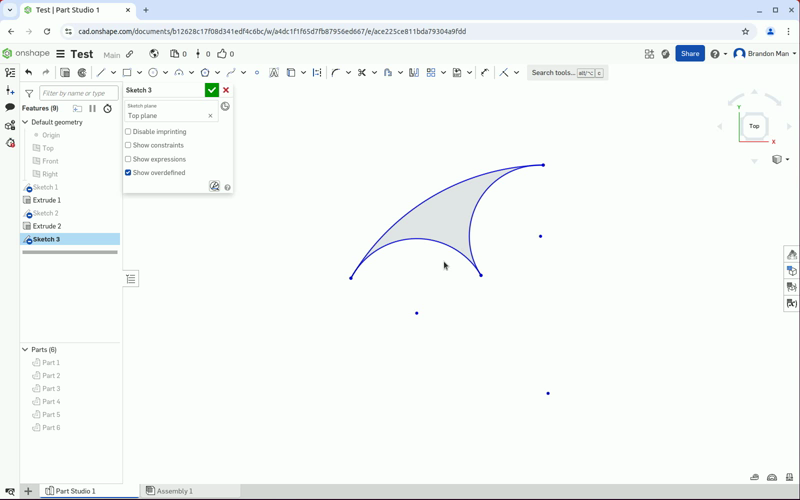
scroll(-6)
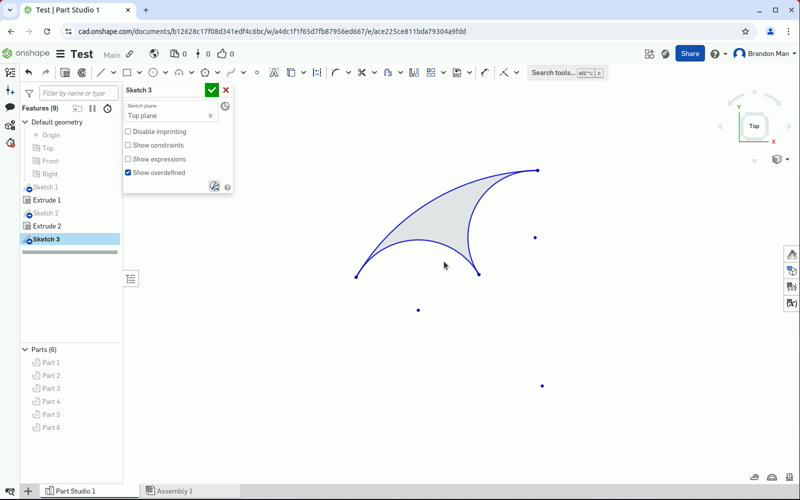
scroll(-6)
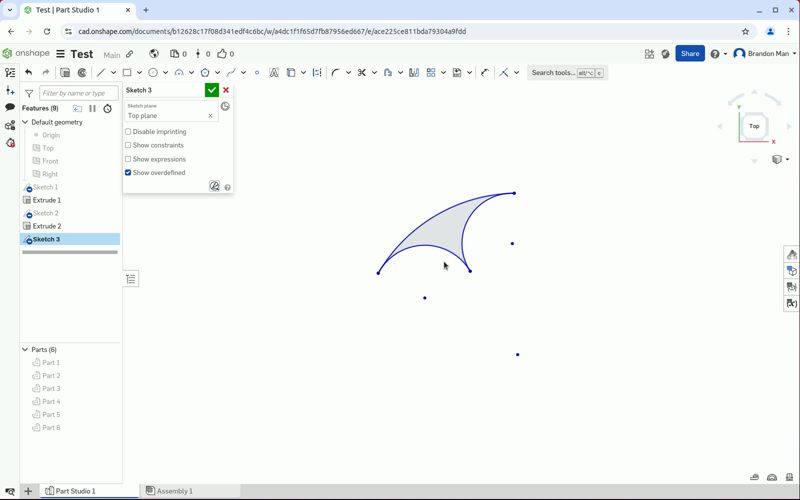
scroll(-6)
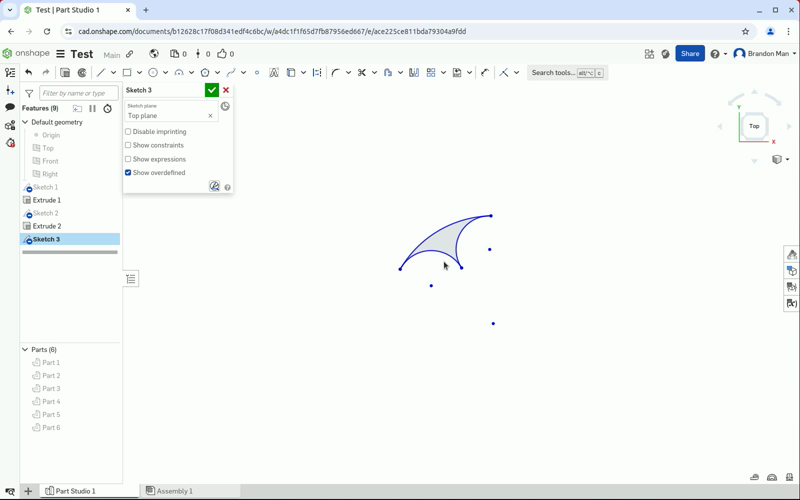
scroll(-6)
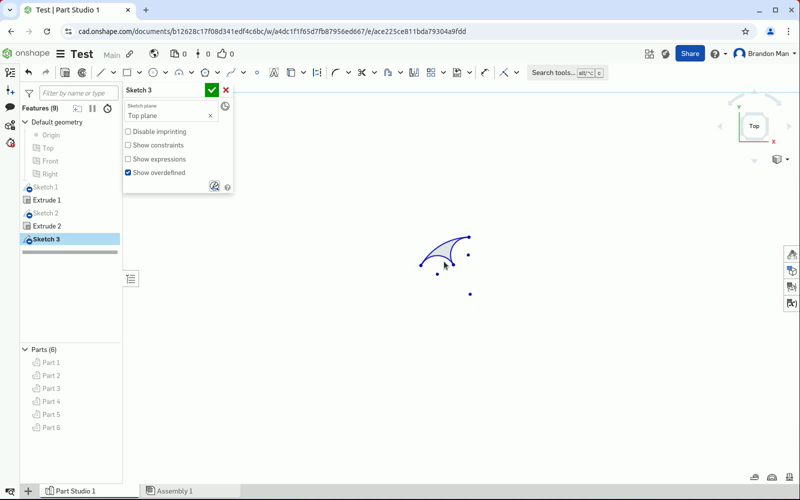
scroll(-6)
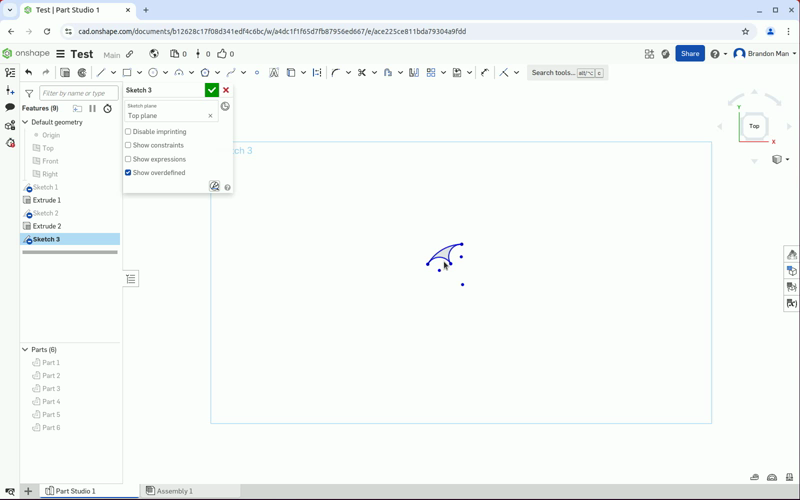
mouse_move(73, 352)
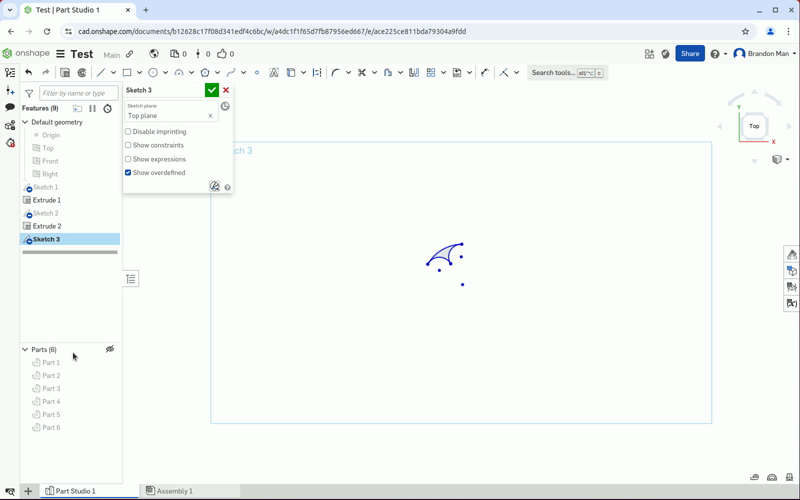
key(shift+y)
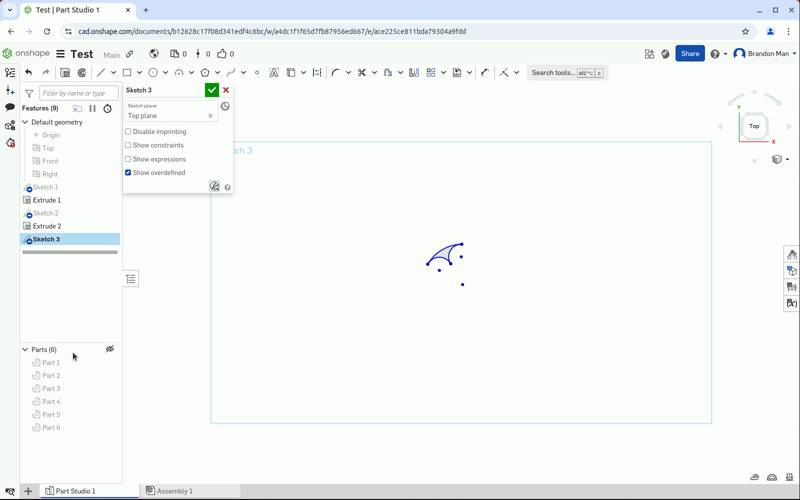
key(shift+e)
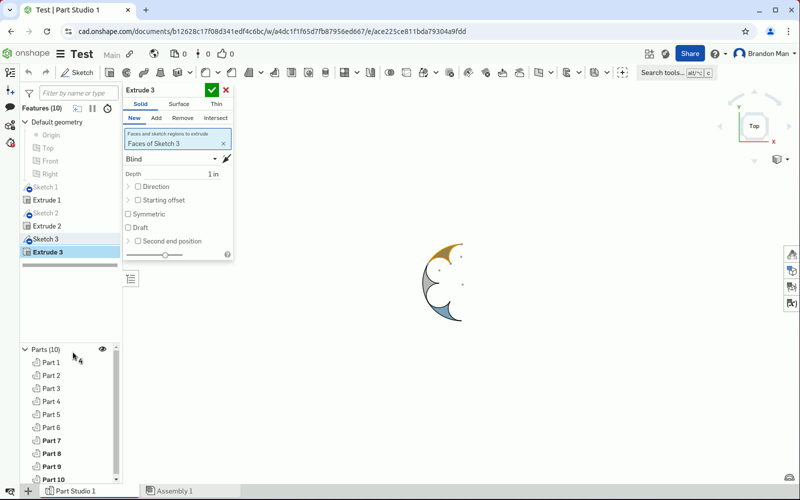
mouse_move(143, 106)
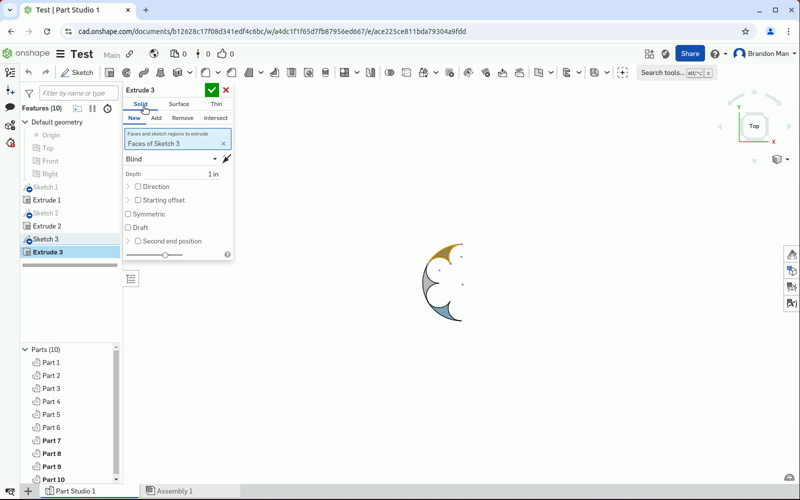
click(143, 106)
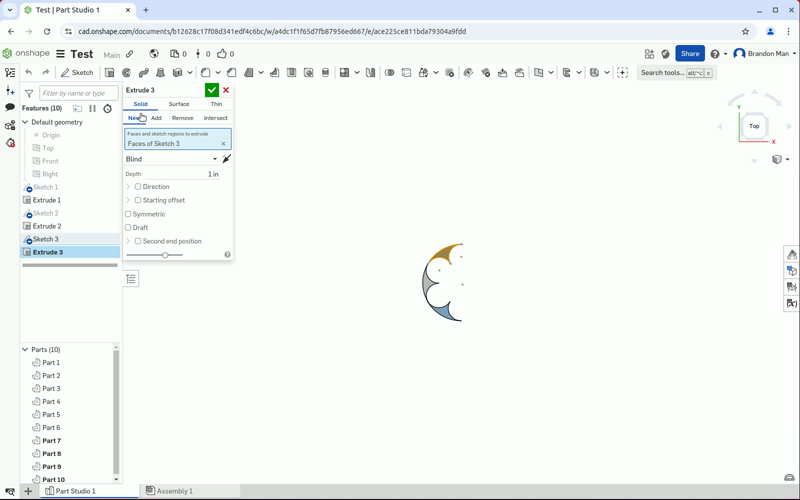
mouse_move(137, 120)
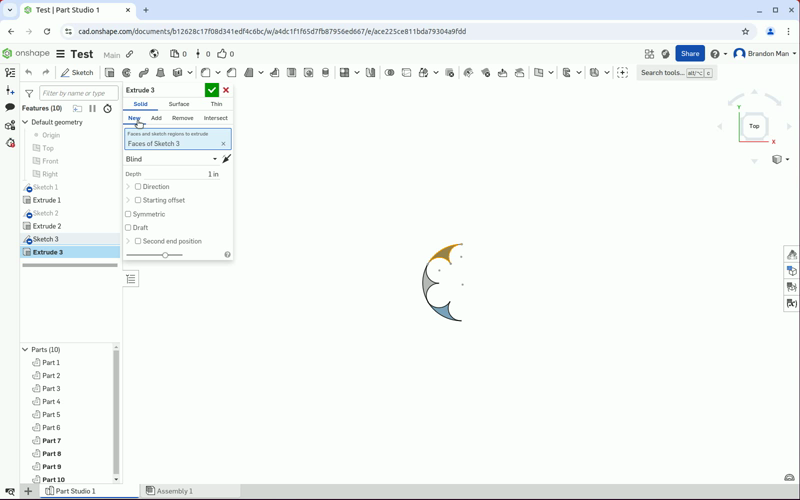
click(137, 120)
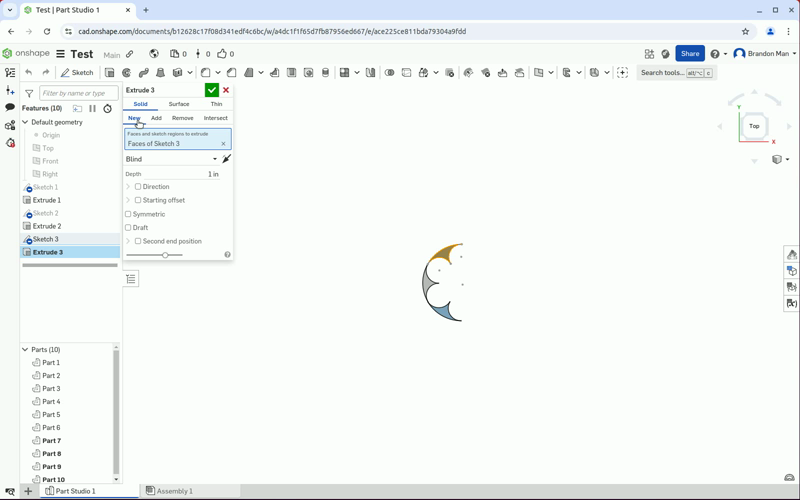
key(tab, 4)
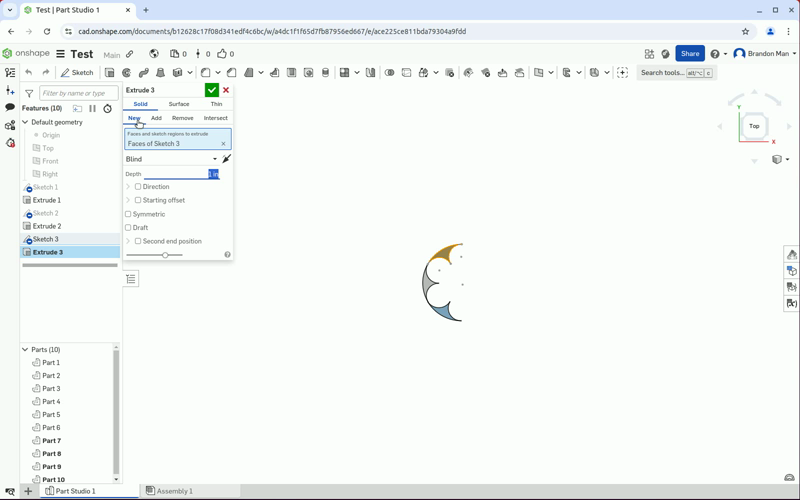
text(23.108)
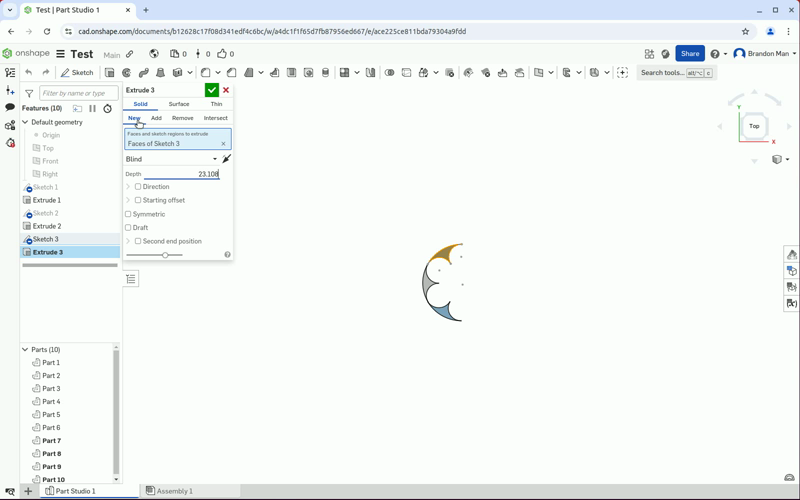
key(tab, 3)
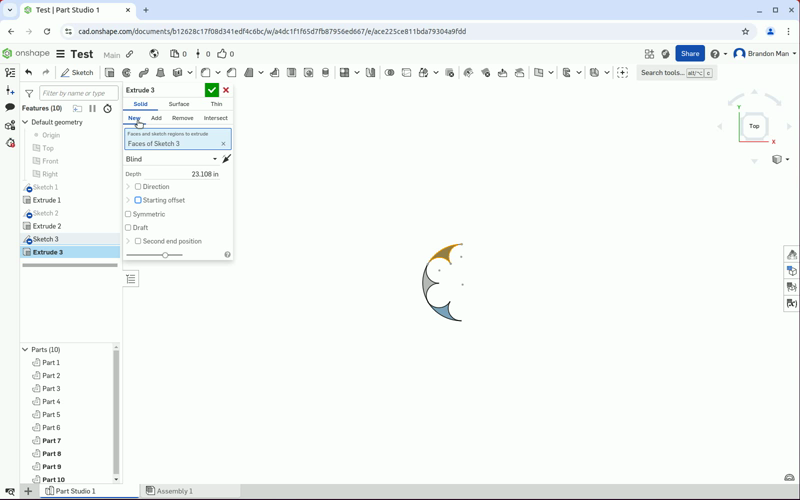
key(tab, 2)
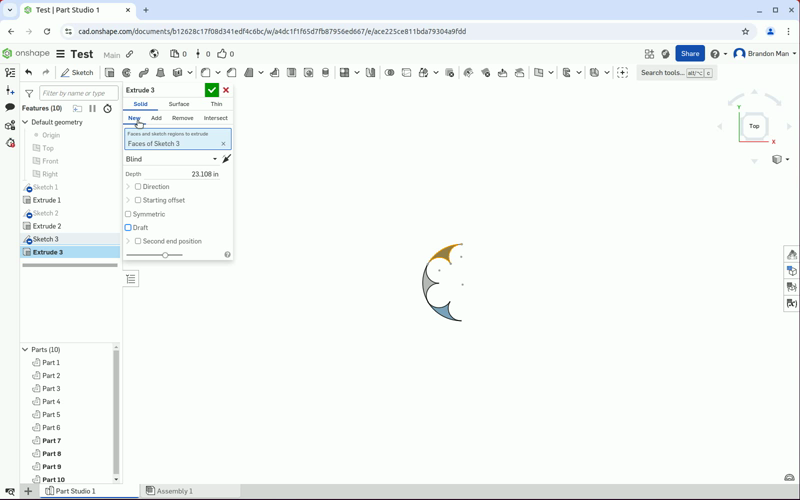
key(space)
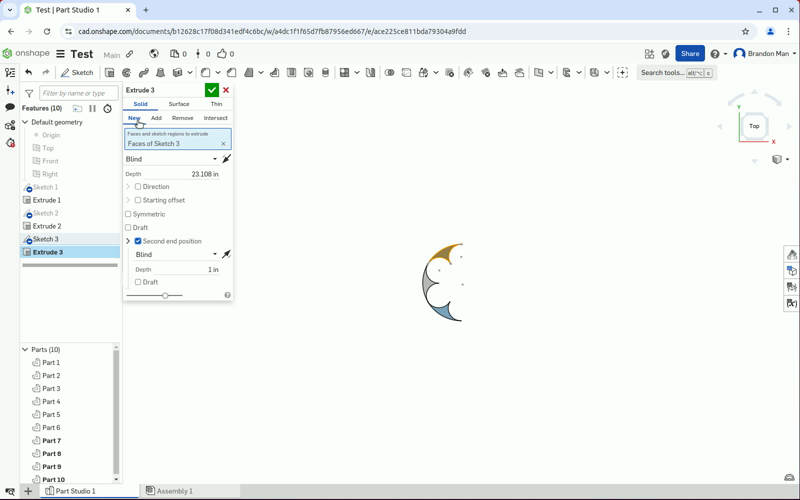
key(tab, 3)
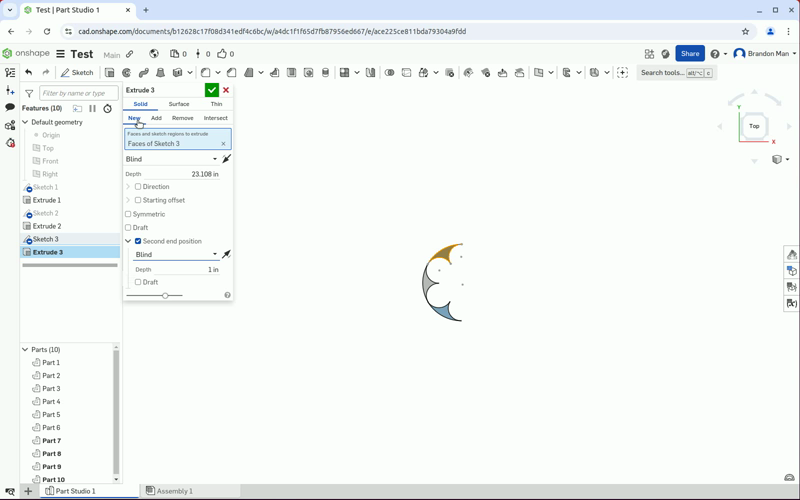
text(23.108)
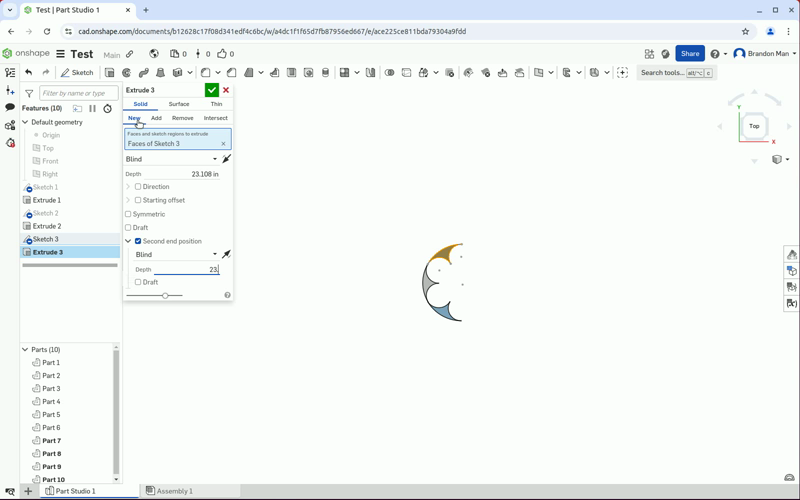
key(enter)
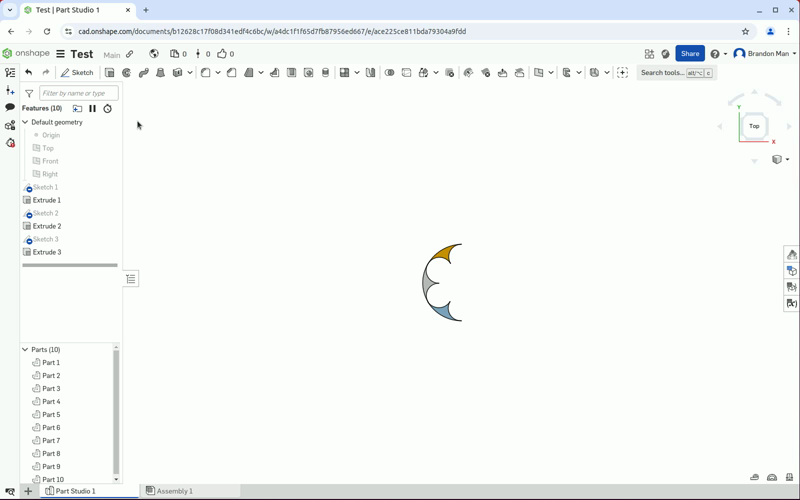
key(shift+h)
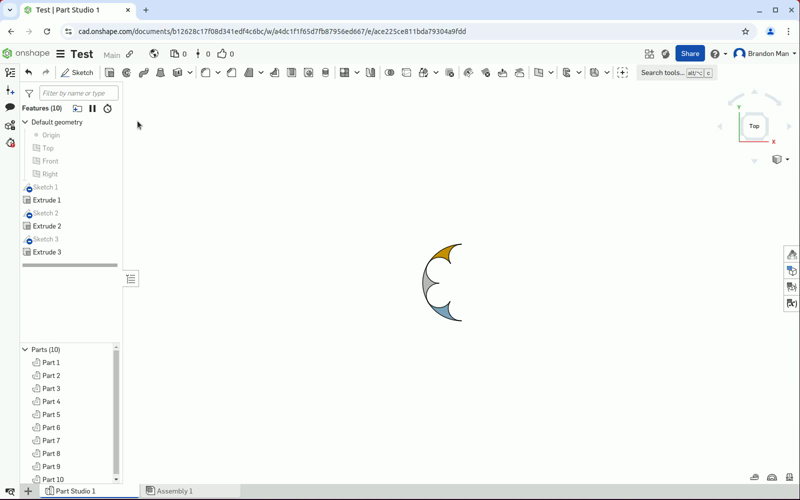
key(shift+h)
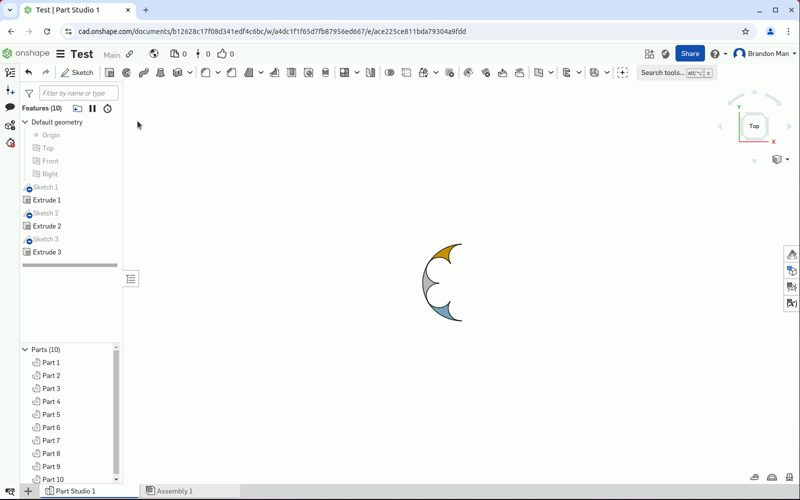
mouse_move(73, 189)
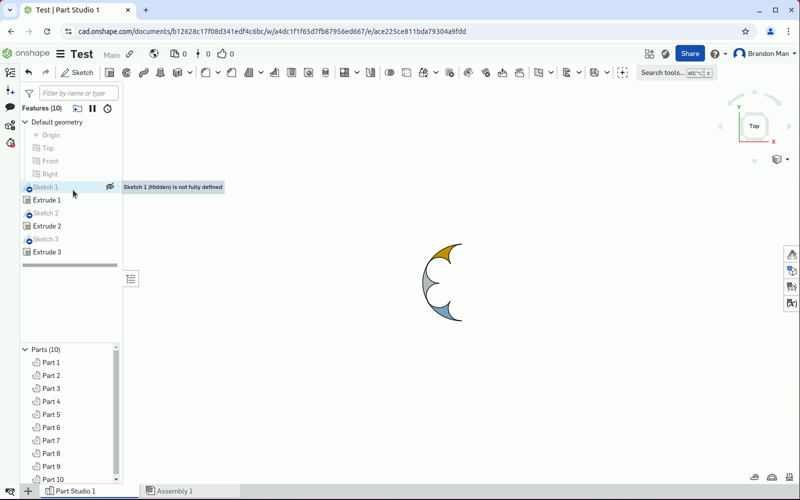
click(73, 189)
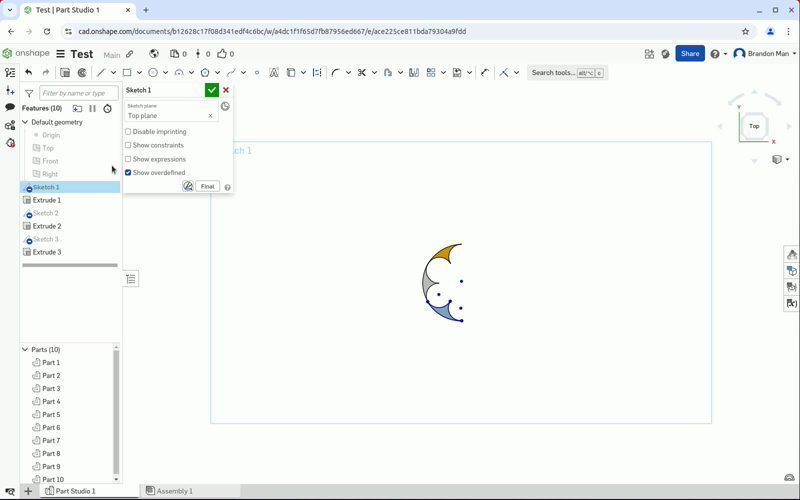
mouse_move(229, 92)
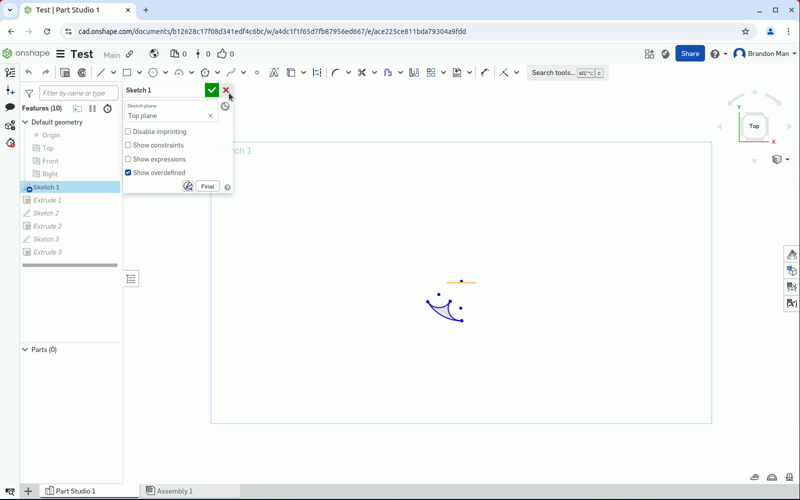
click(229, 92)
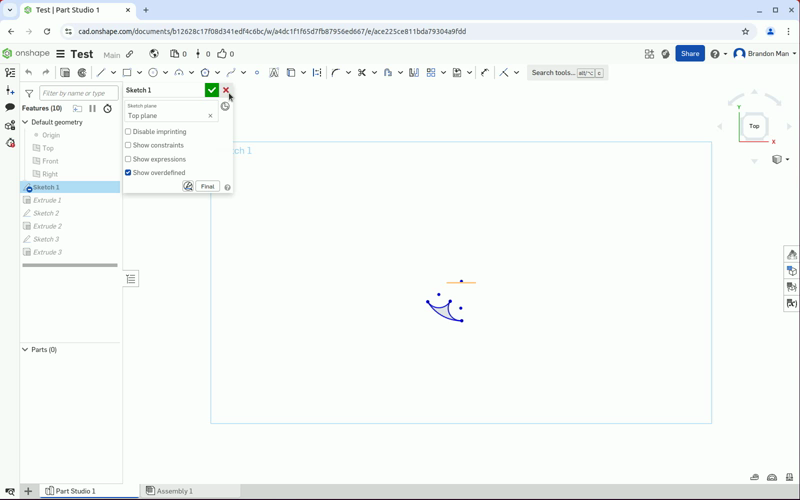
key(shift+s)
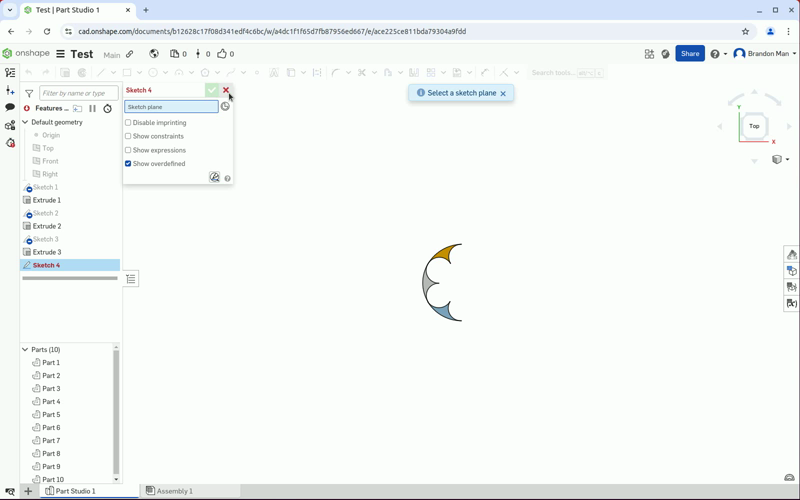
mouse_move(73, 150)
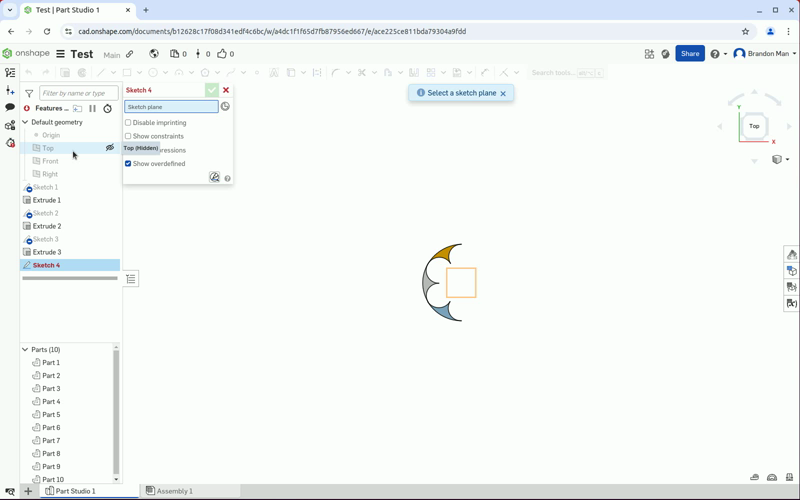
click(73, 150)
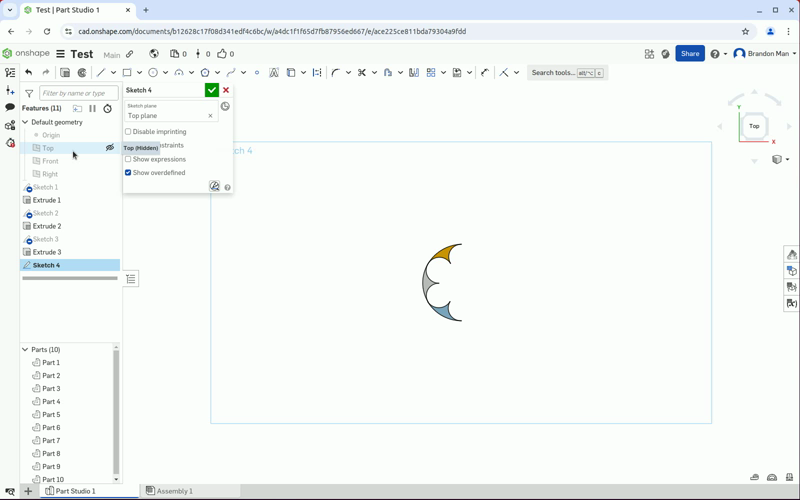
mouse_move(69, 352)
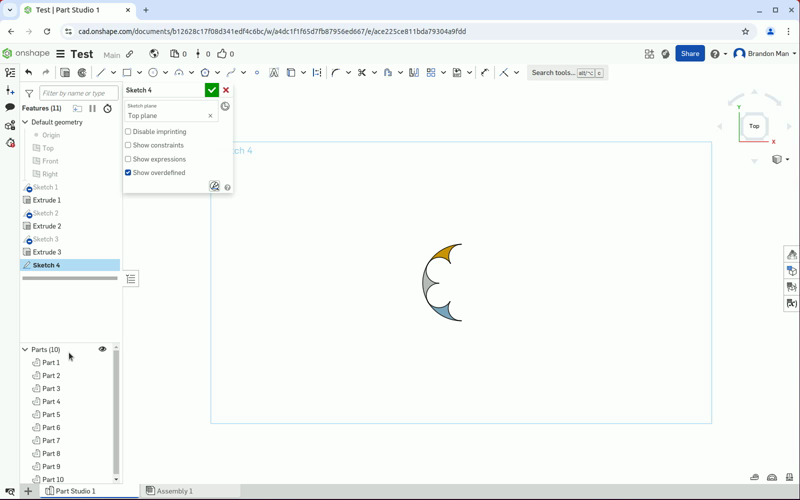
key(y)
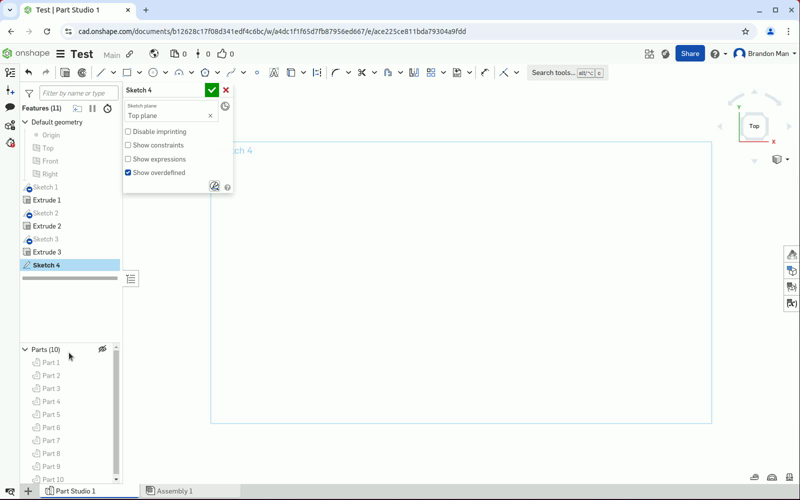
key(a)
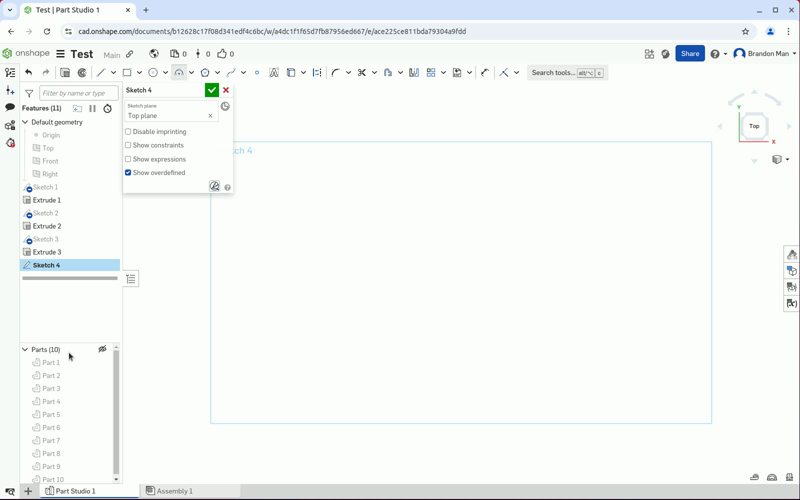
key_down(shift)
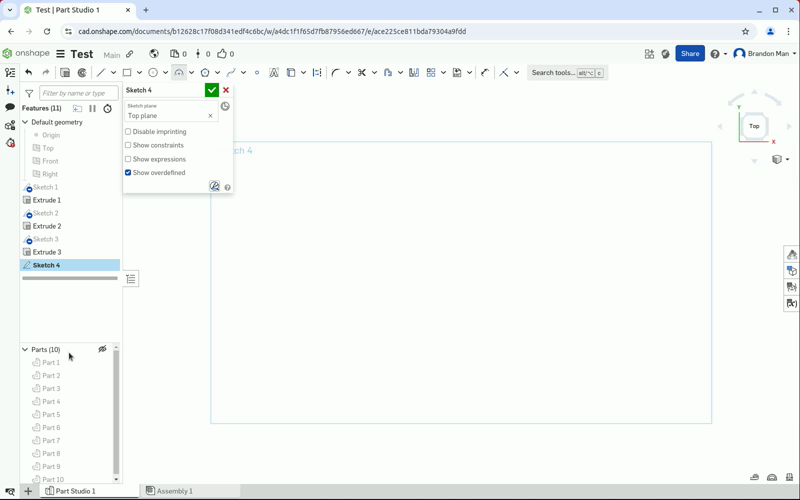
mouse_move(460, 245)
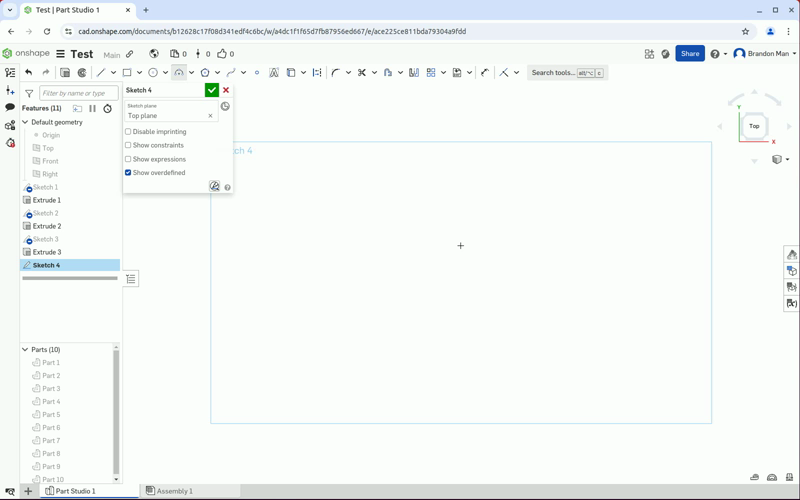
click(460, 245)
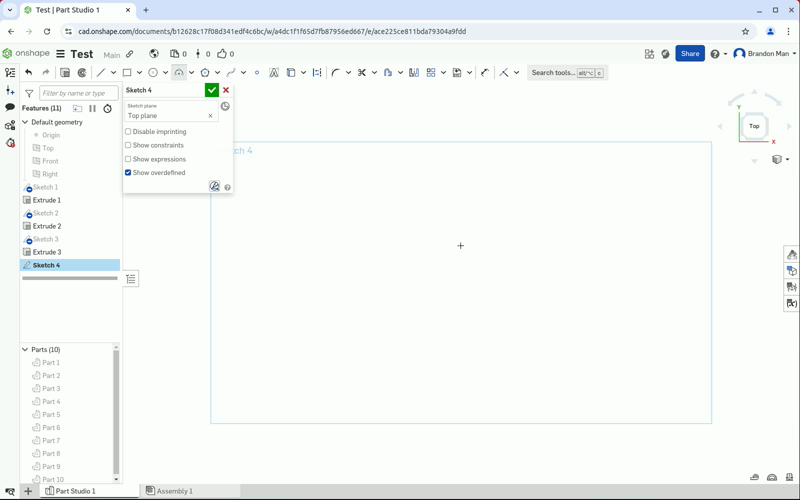
key_up(shift)
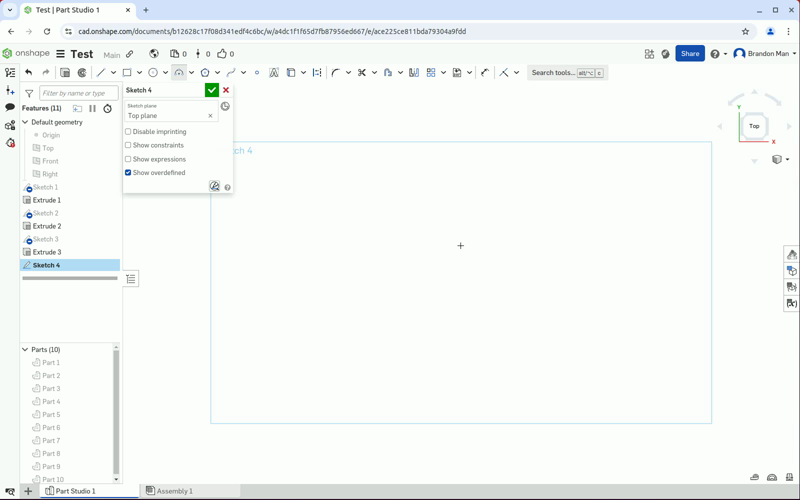
key_down(shift)
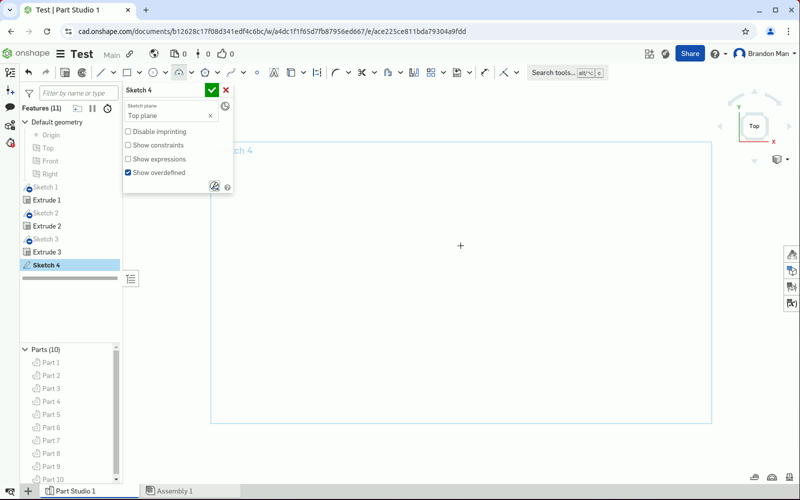
mouse_move(472, 264)
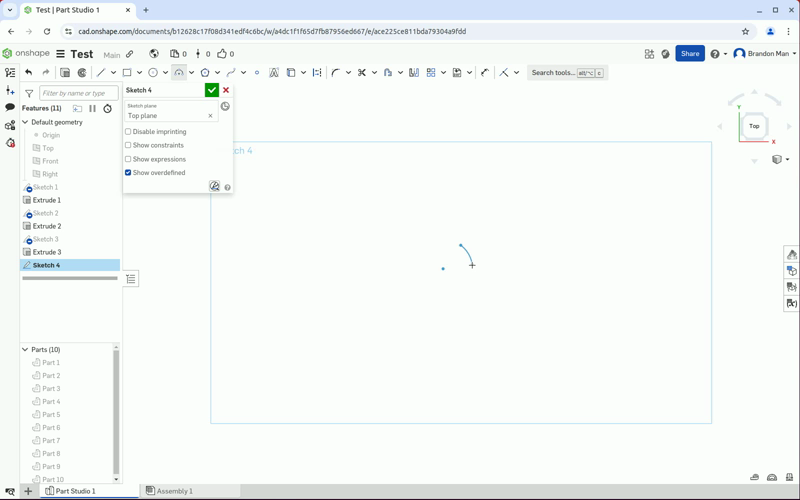
click(472, 264)
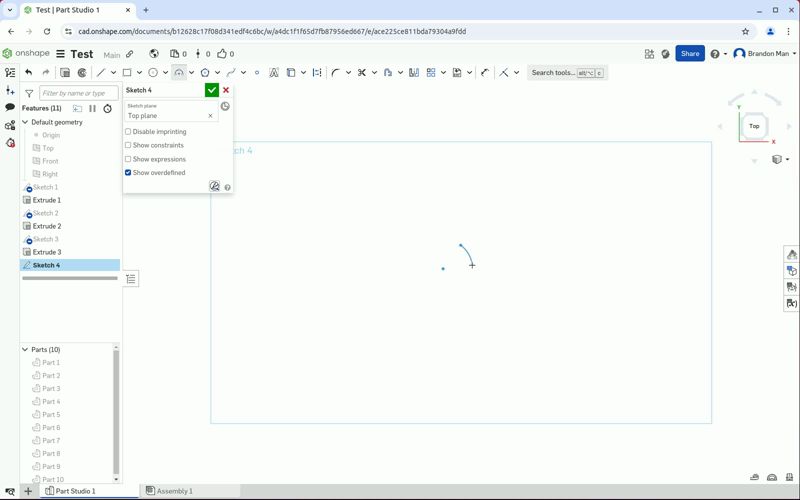
mouse_move(472, 251)
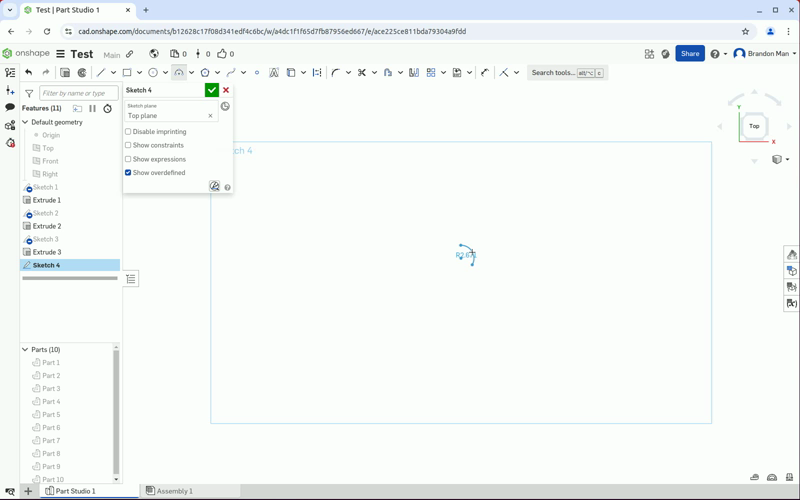
click(472, 251)
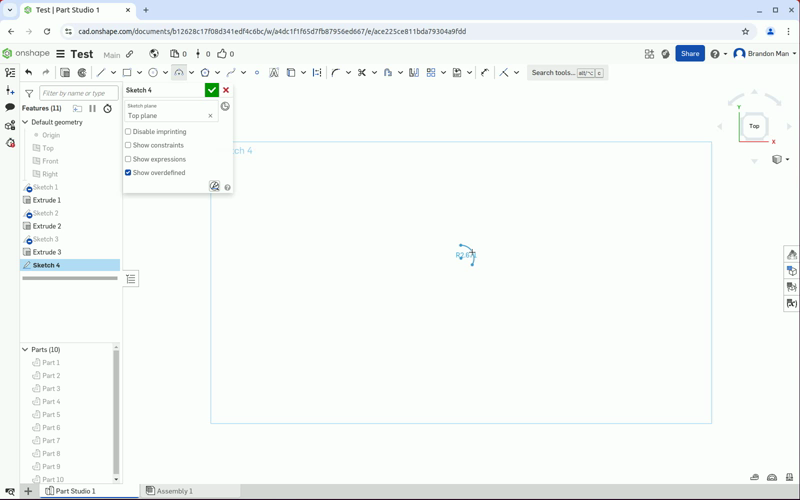
key_up(shift)
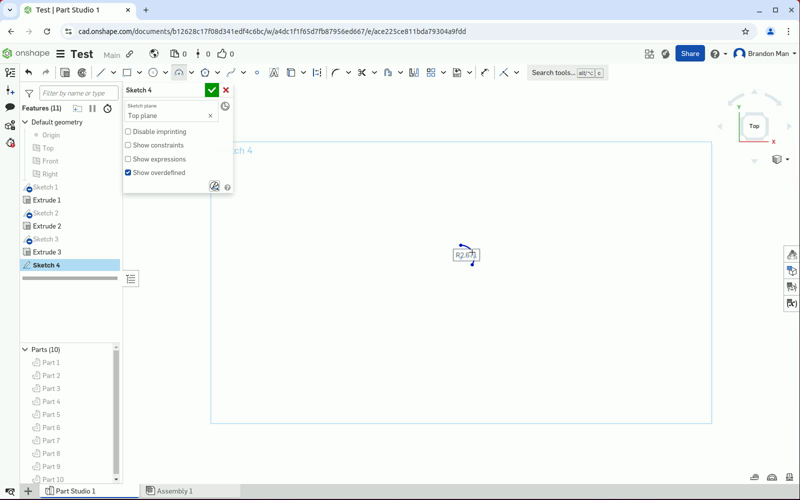
mouse_move(472, 264)
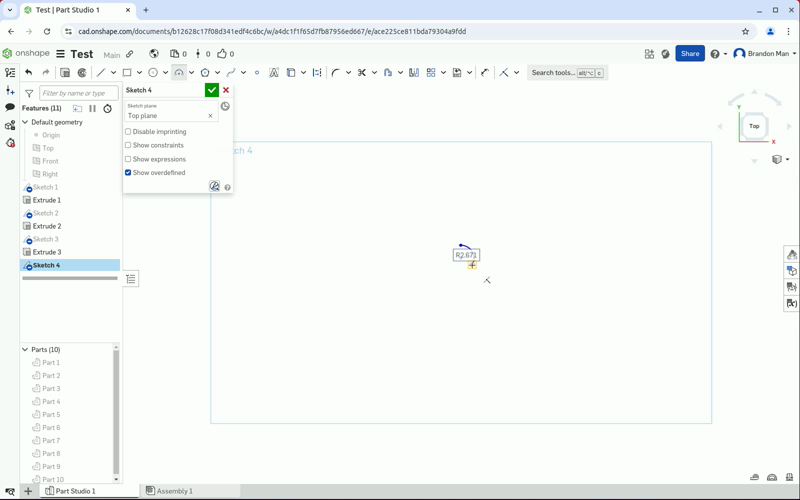
click(472, 264)
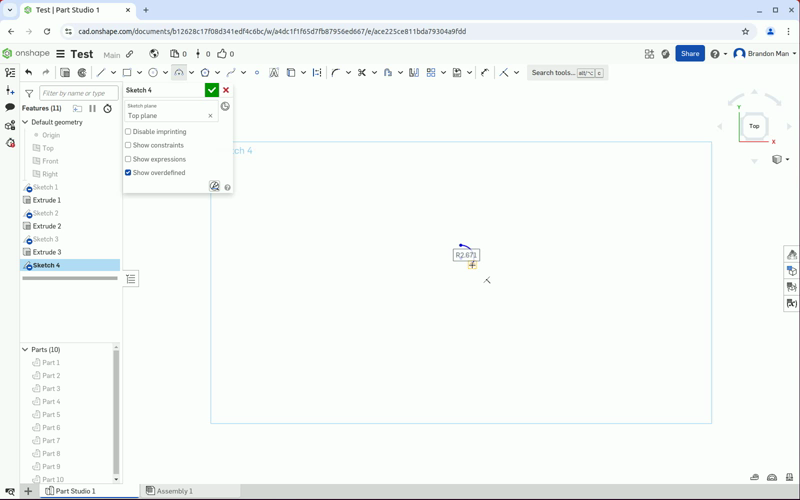
key_down(shift)
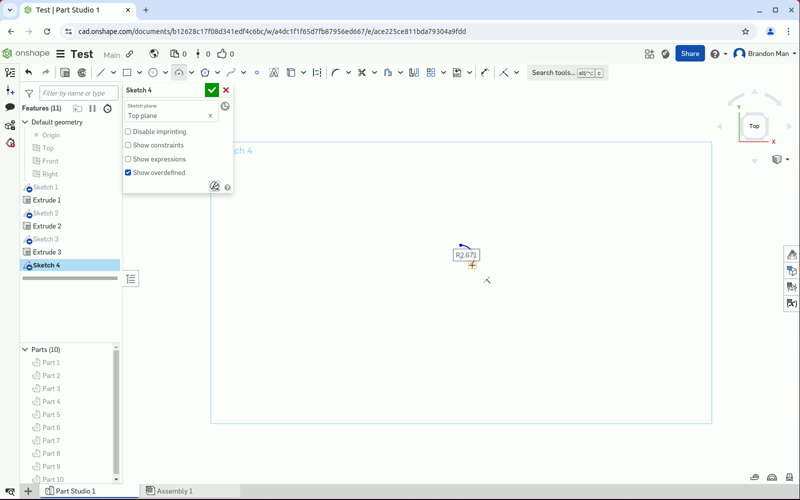
mouse_move(494, 264)
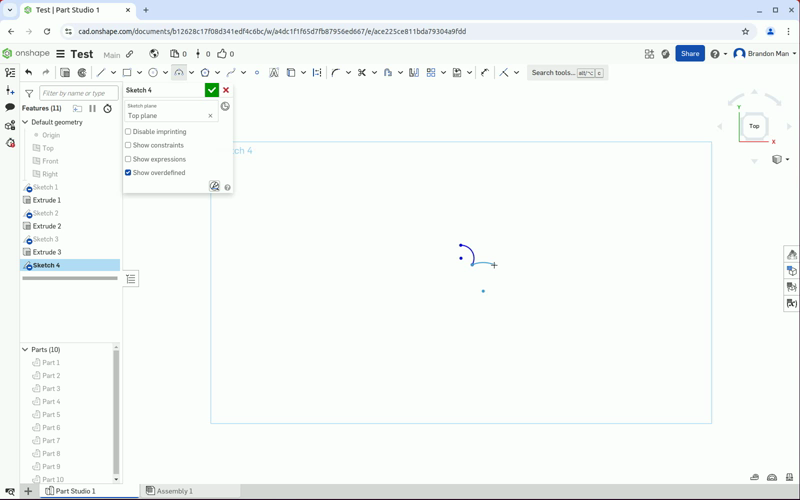
click(494, 264)
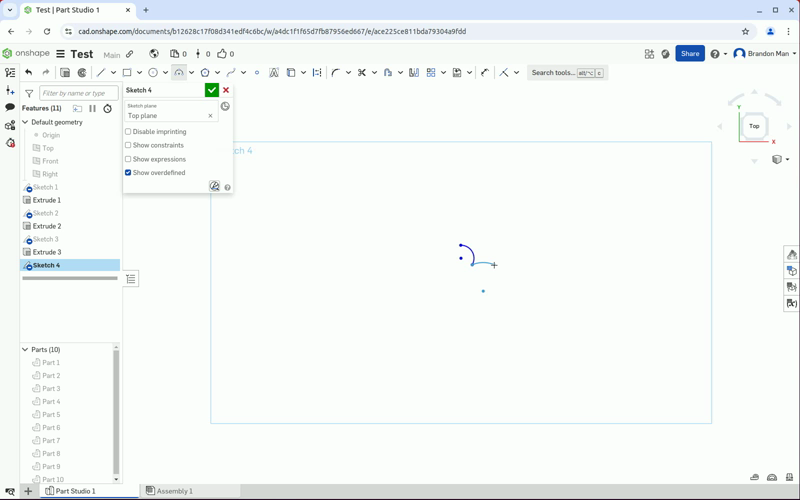
mouse_move(483, 258)
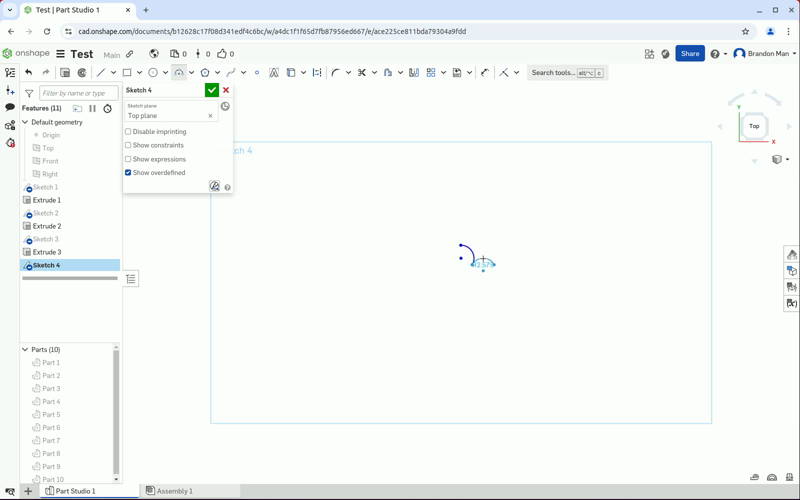
click(483, 258)
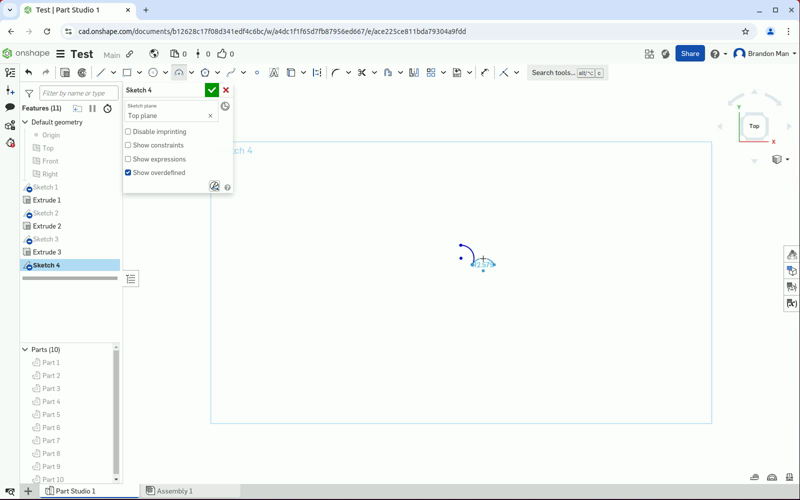
key_up(shift)
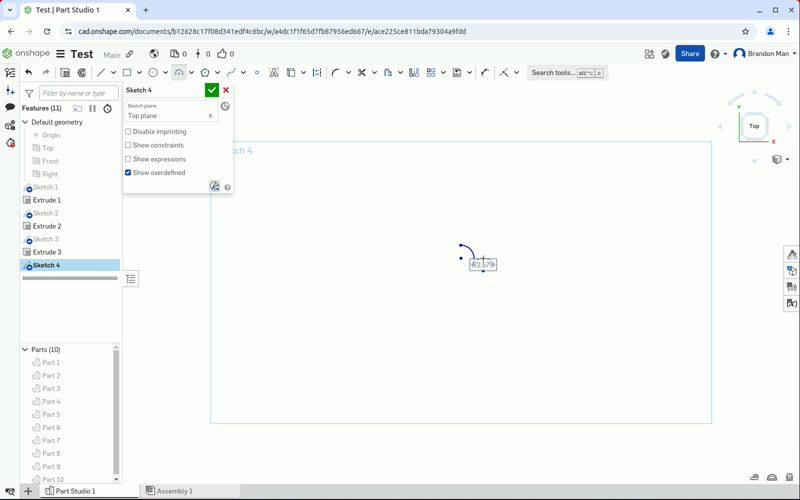
mouse_move(494, 264)
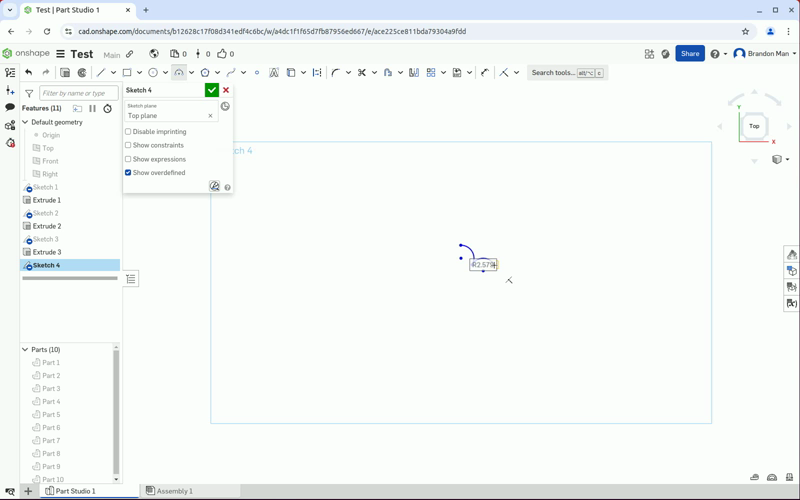
click(494, 264)
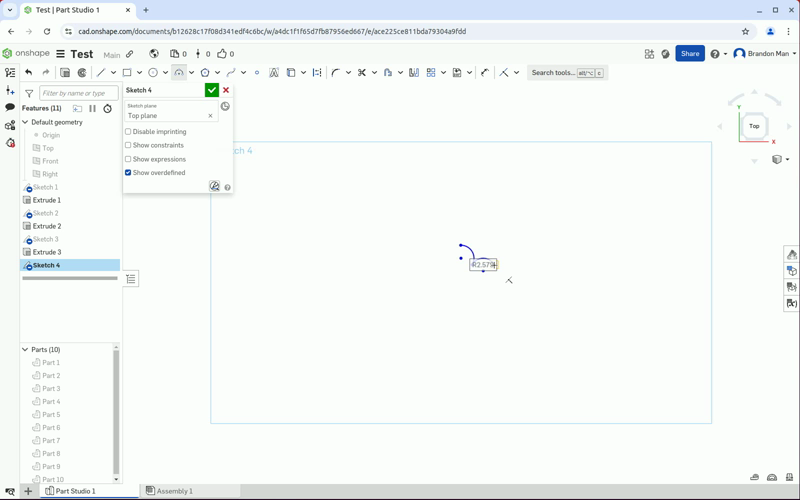
mouse_move(460, 245)
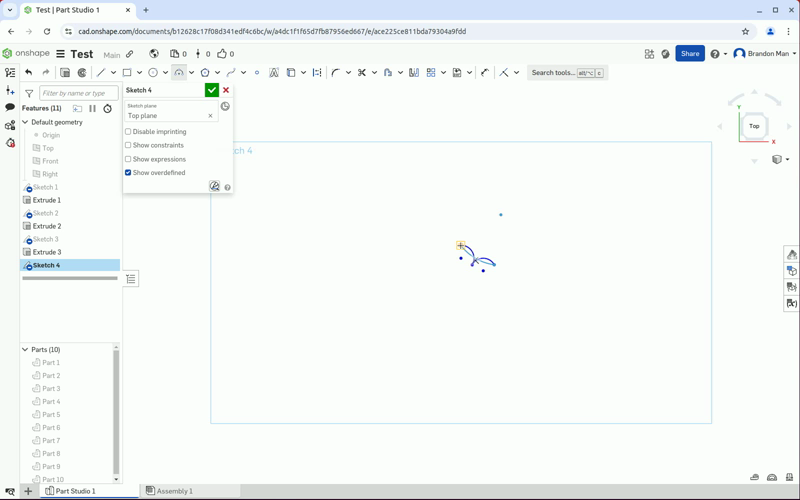
click(460, 245)
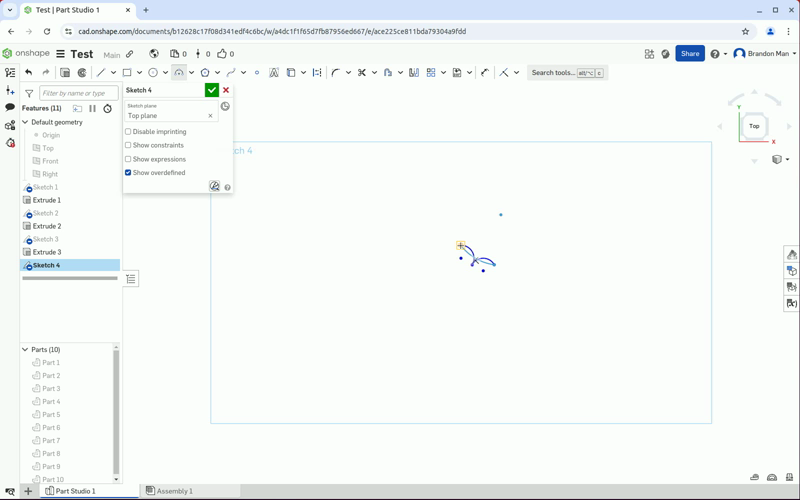
key_down(shift)
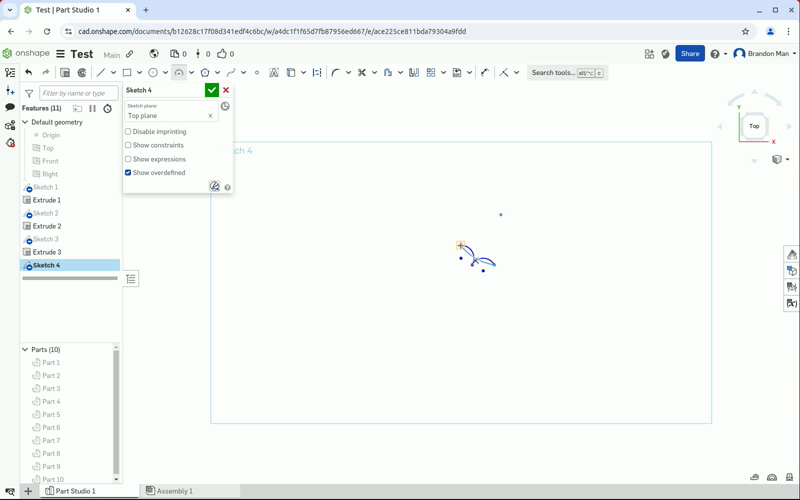
mouse_move(480, 250)
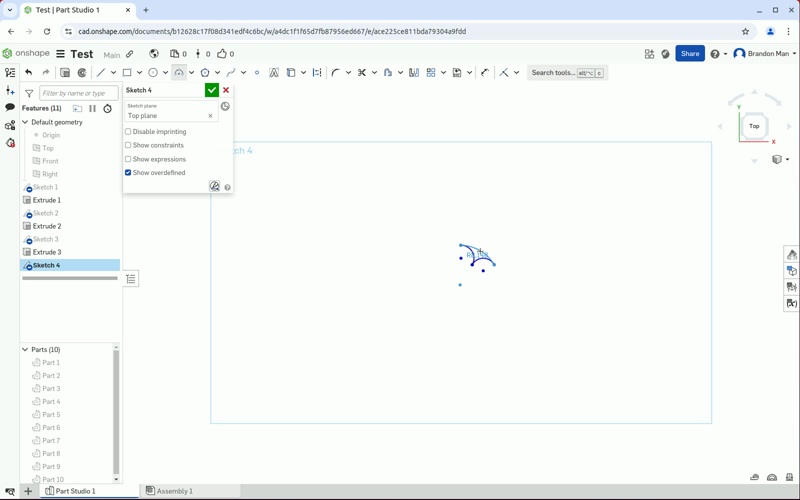
click(480, 250)
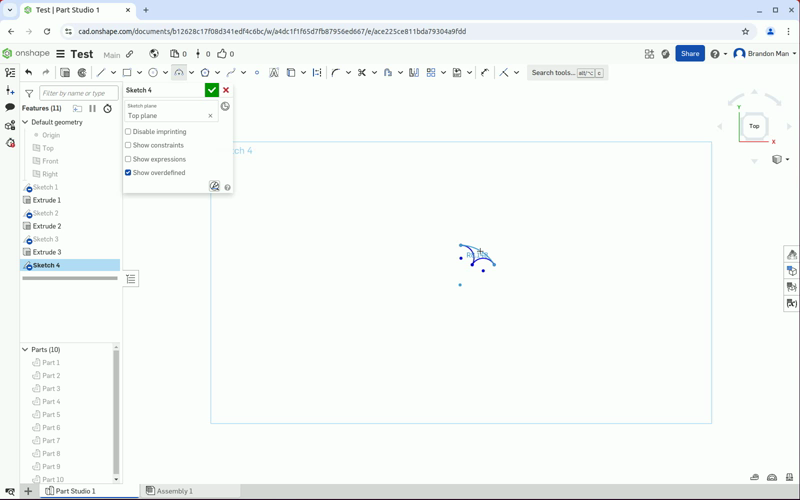
key_up(shift)
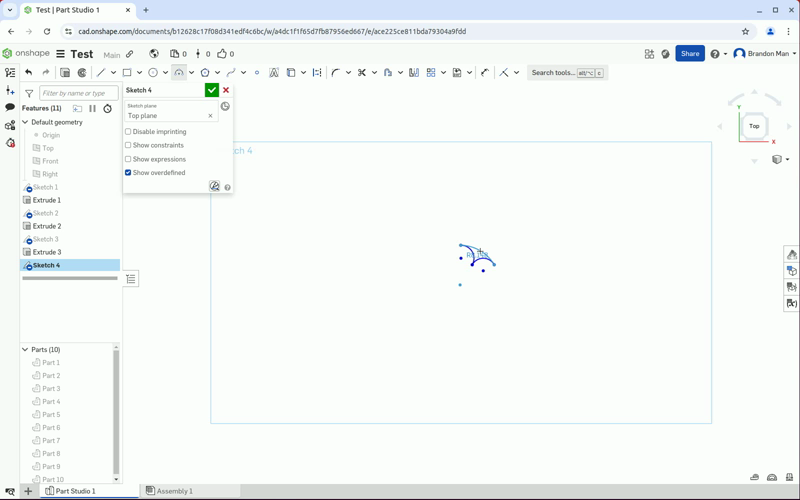
key(esc)
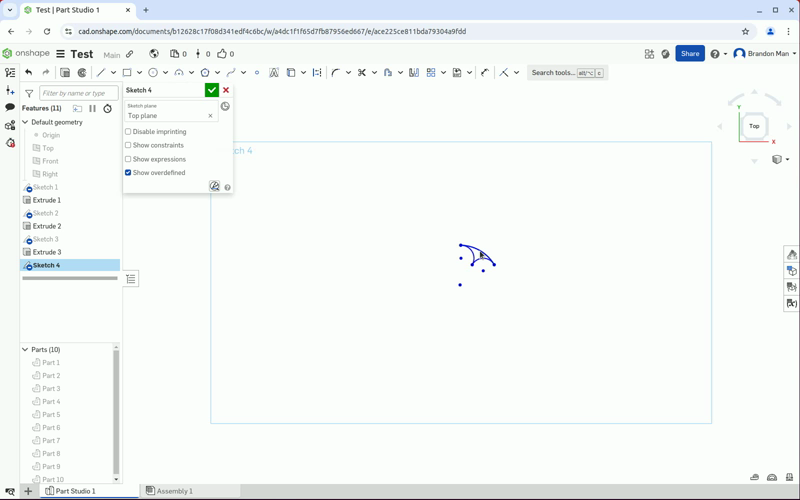
mouse_move(476, 251)
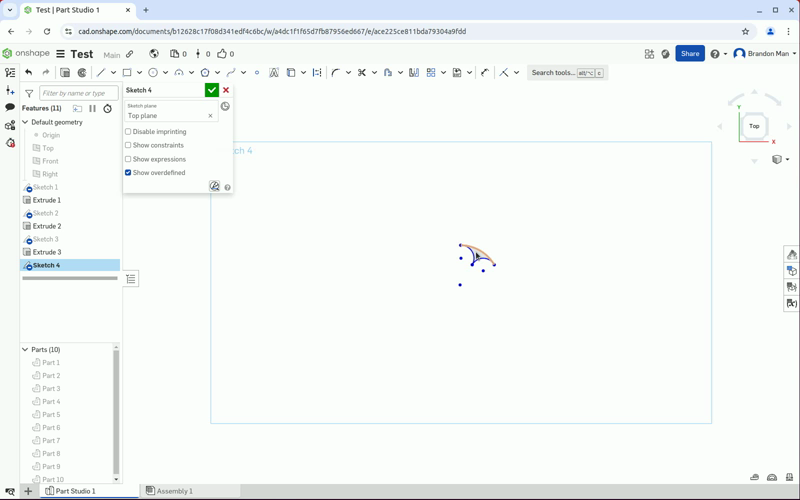
scroll(6)
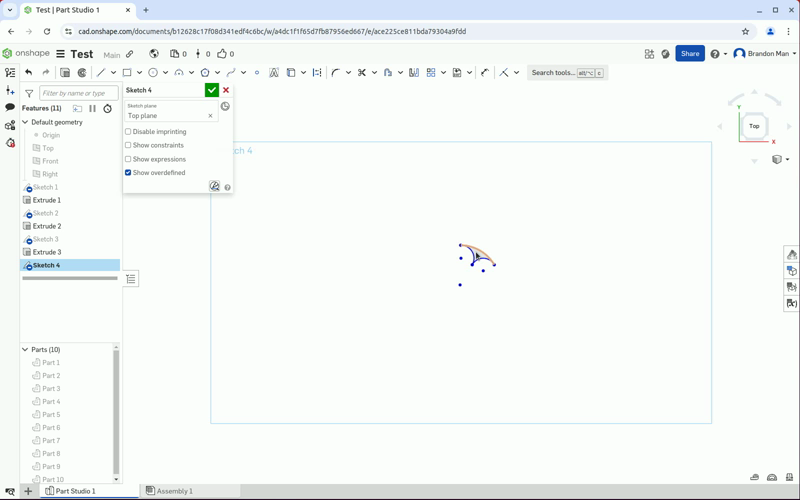
scroll(6)
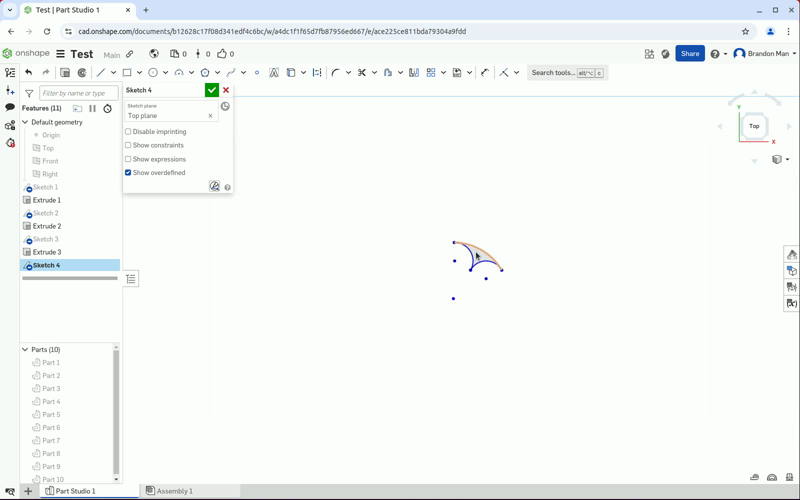
scroll(6)
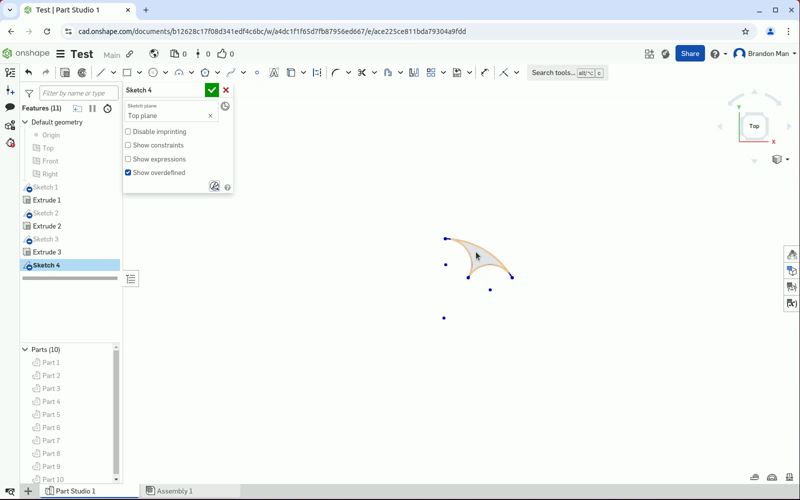
scroll(6)
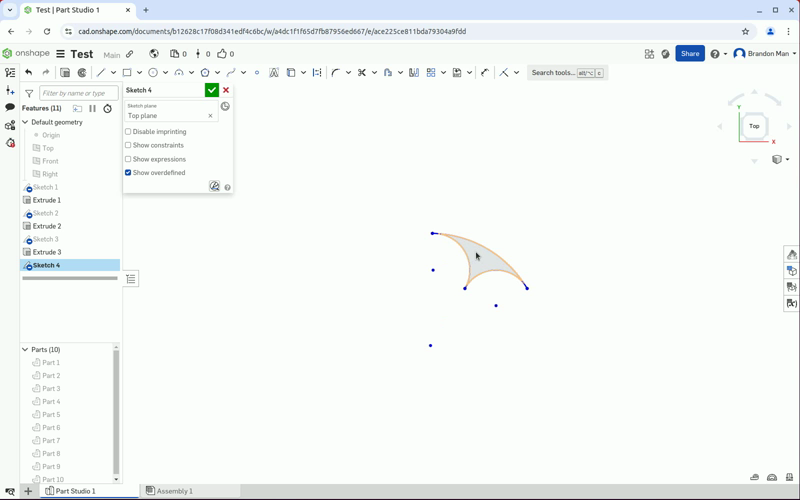
scroll(6)
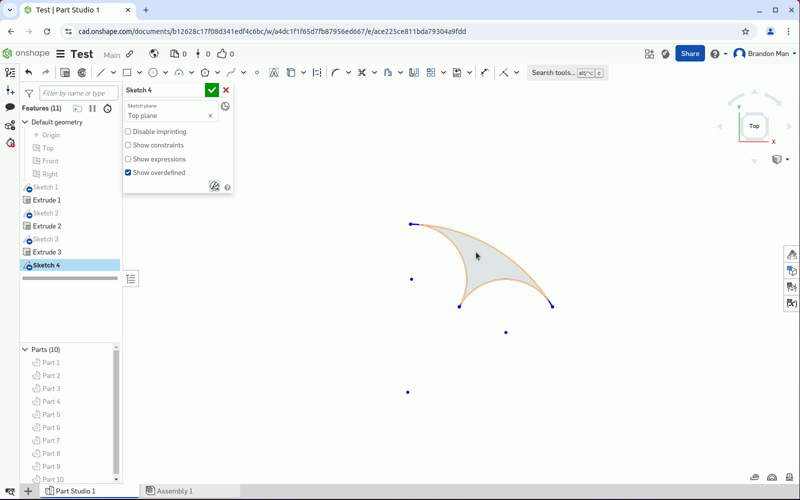
scroll(6)
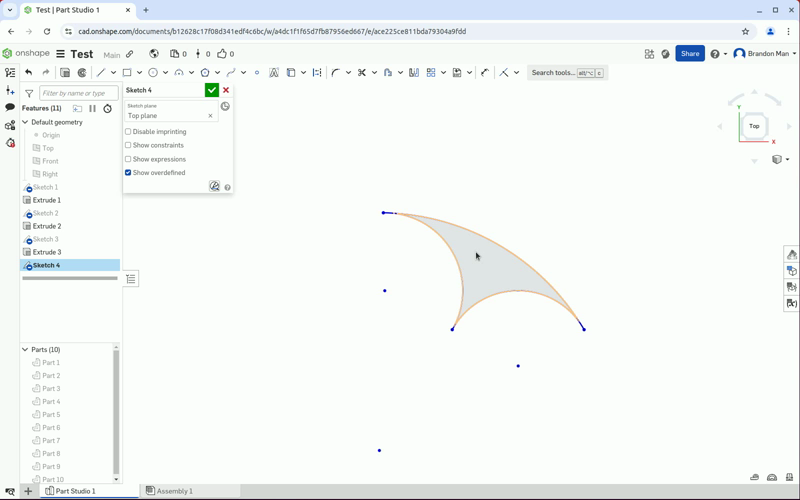
scroll(6)
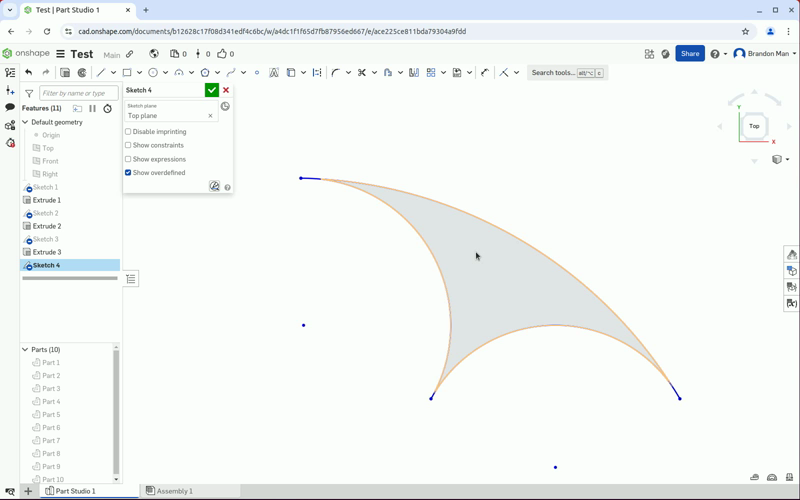
click(476, 251)
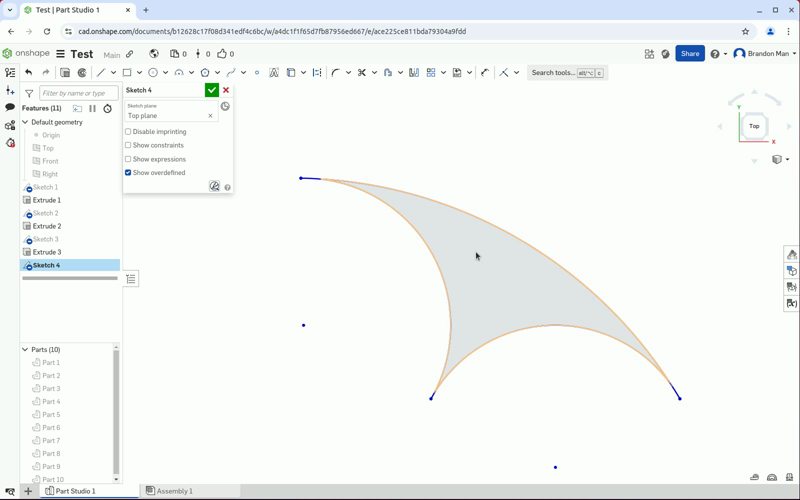
scroll(-6)
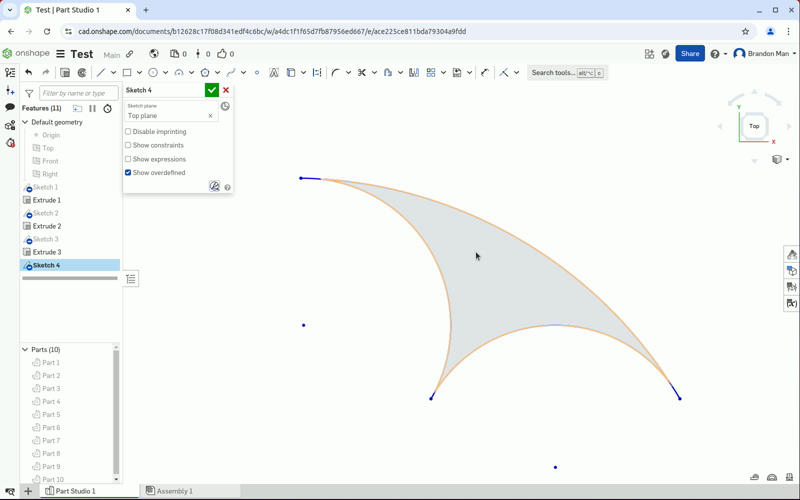
scroll(-6)
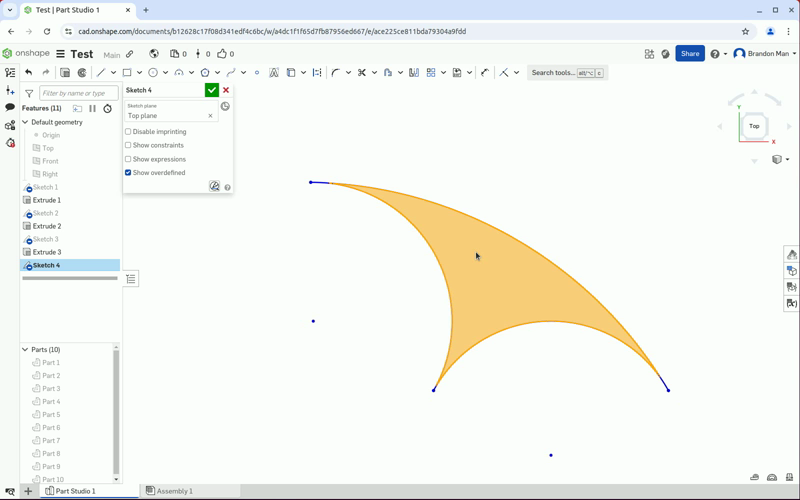
scroll(-6)
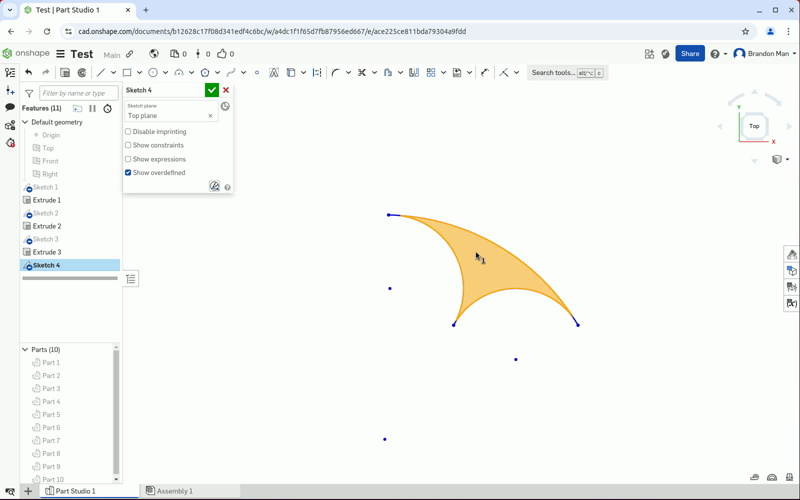
scroll(-6)
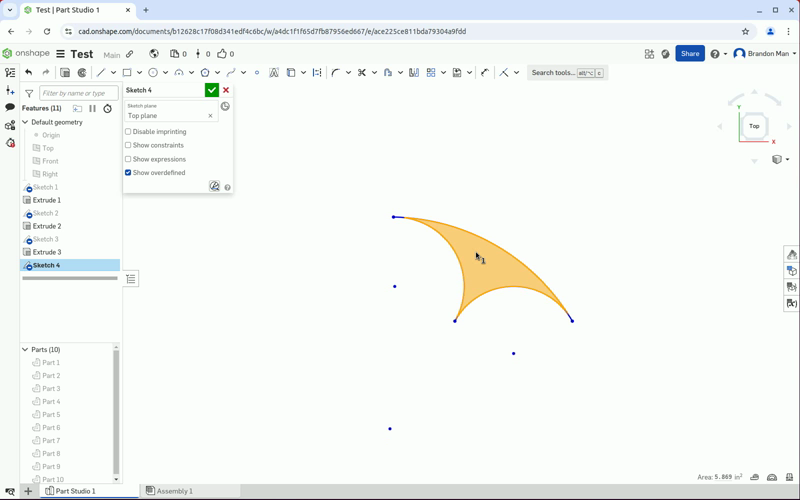
scroll(-6)
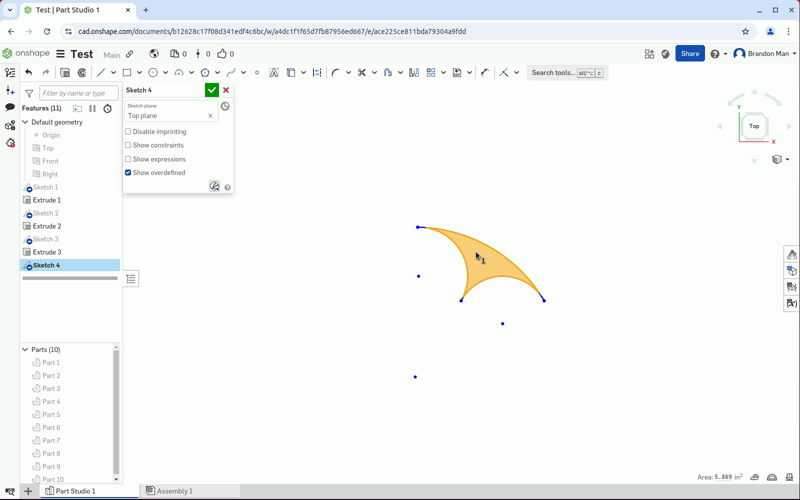
scroll(-6)
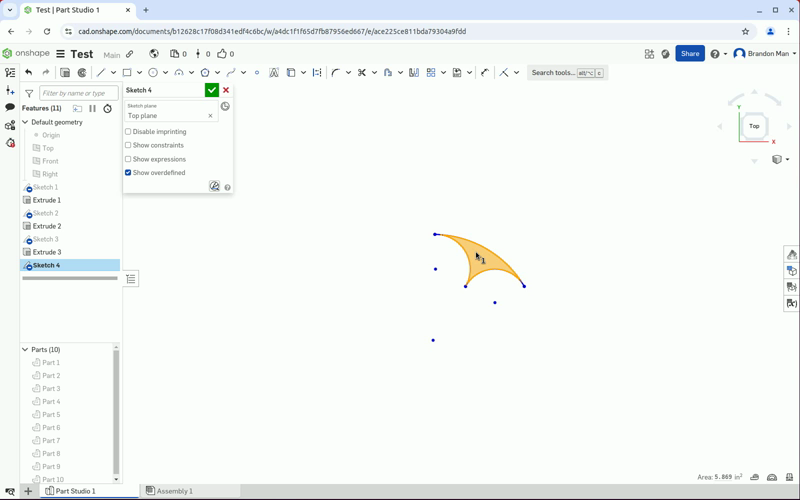
scroll(-6)
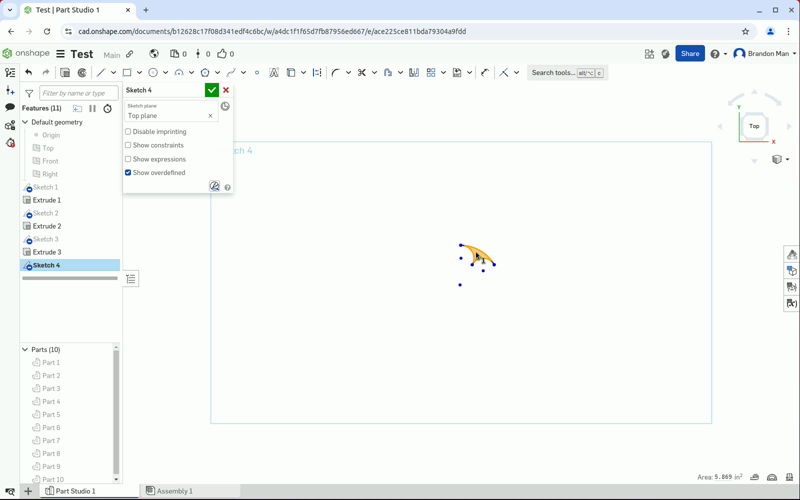
mouse_move(69, 352)
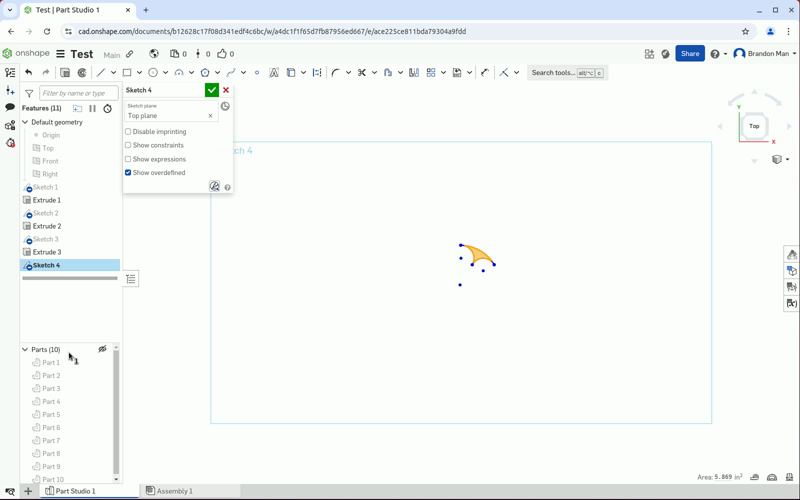
key(shift+y)
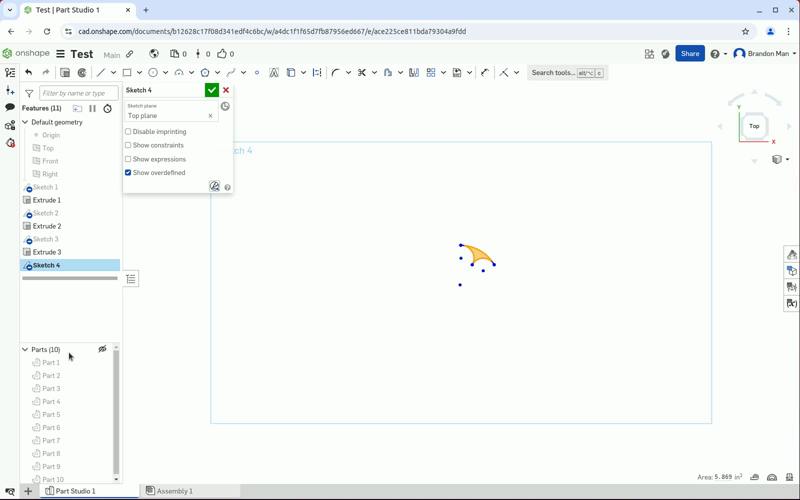
key(shift+e)
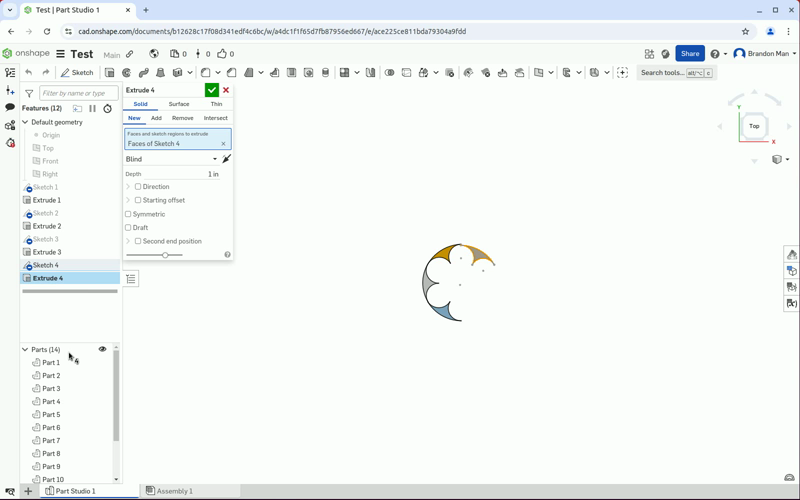
mouse_move(143, 106)
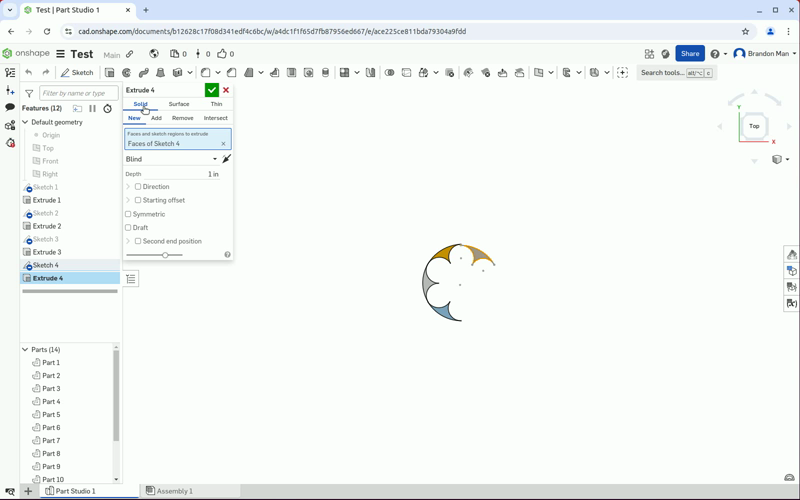
click(143, 106)
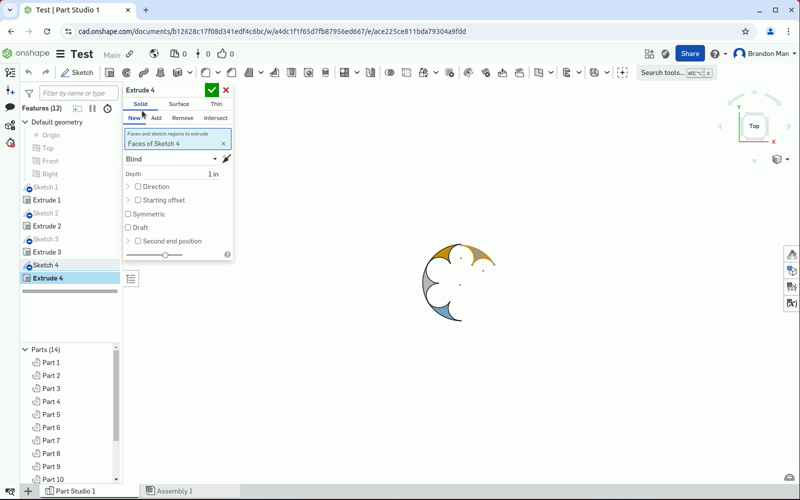
mouse_move(137, 120)
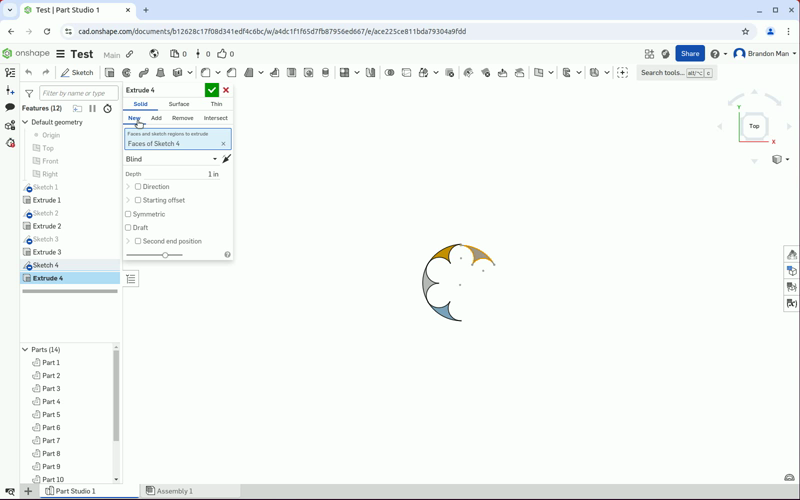
click(137, 120)
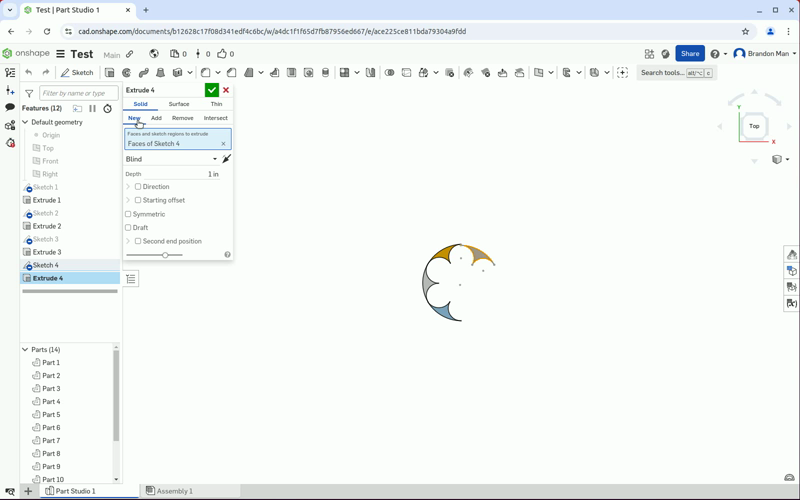
key(tab, 4)
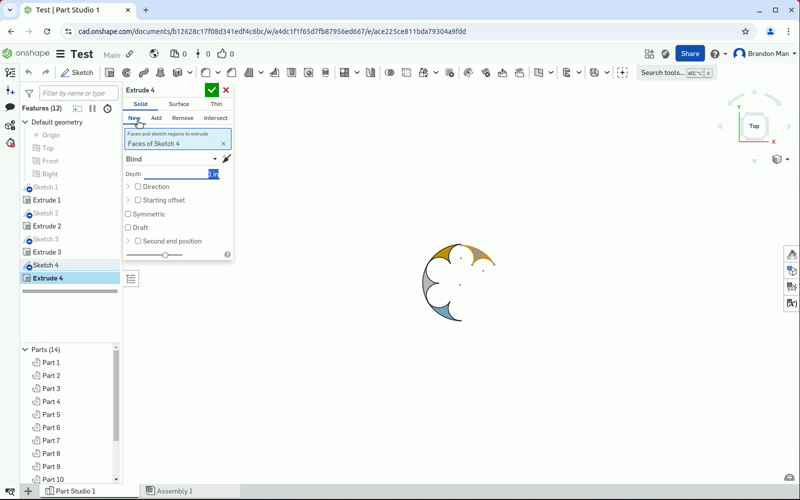
text(23.108)
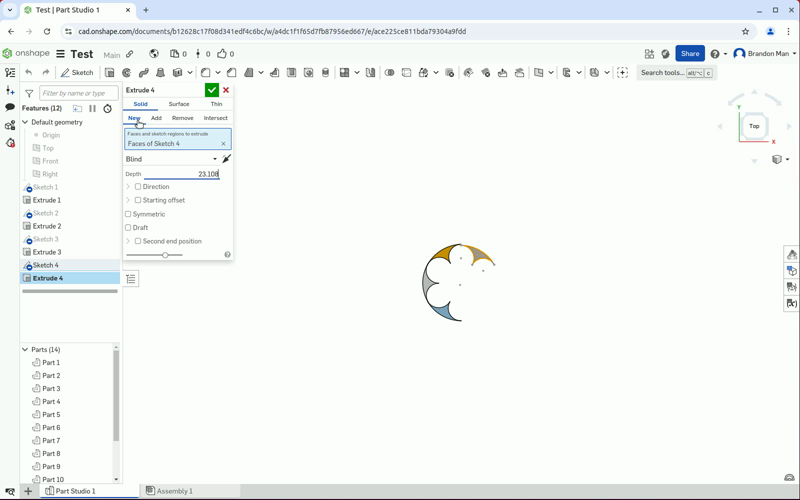
key(tab, 3)
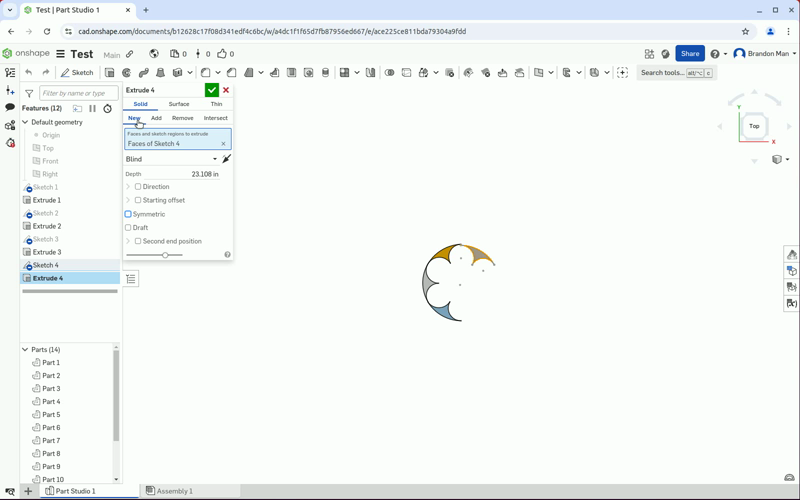
key(tab, 2)
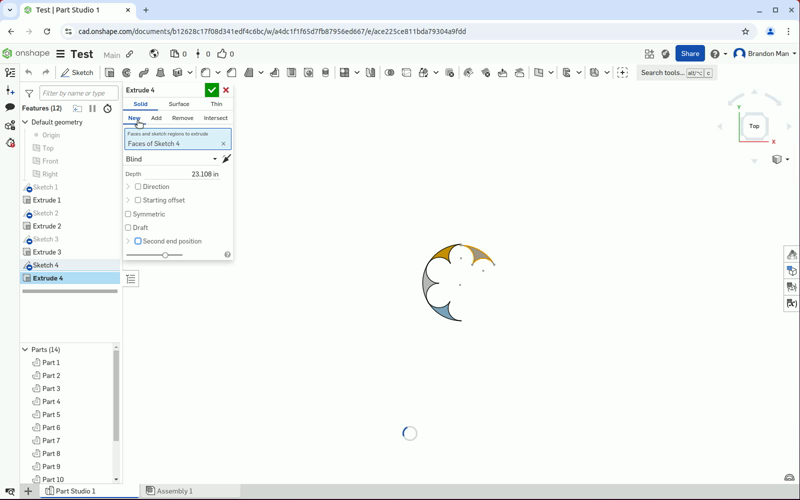
key(space)
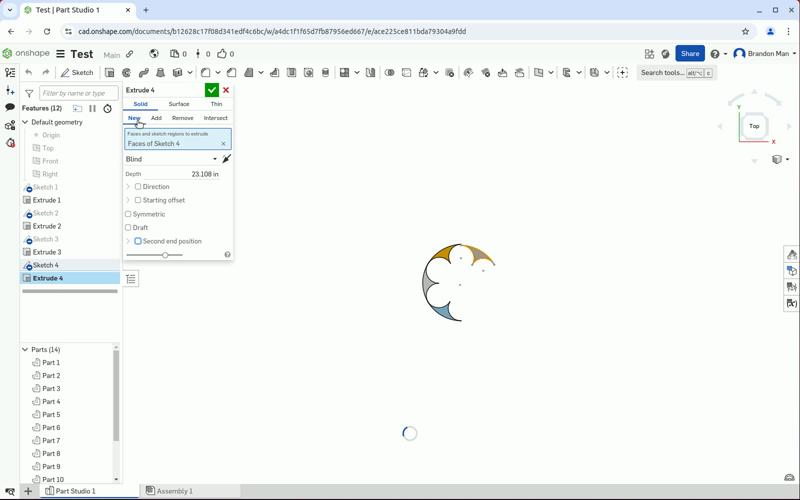
key(tab, 3)
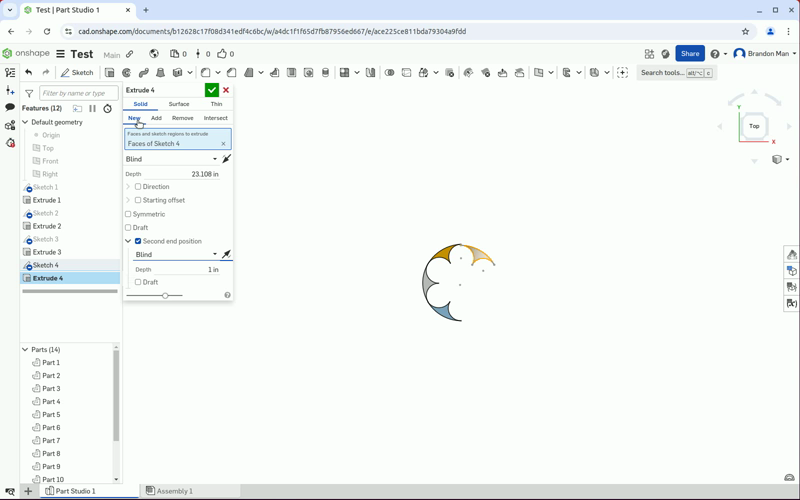
text(23.108)
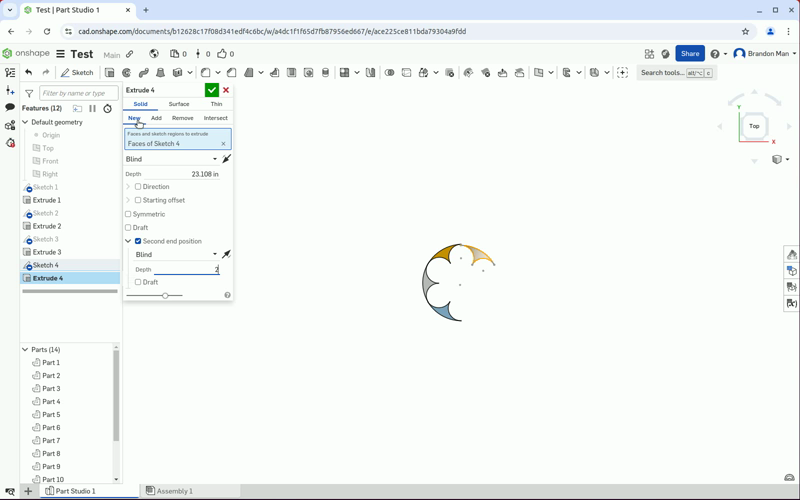
key(enter)
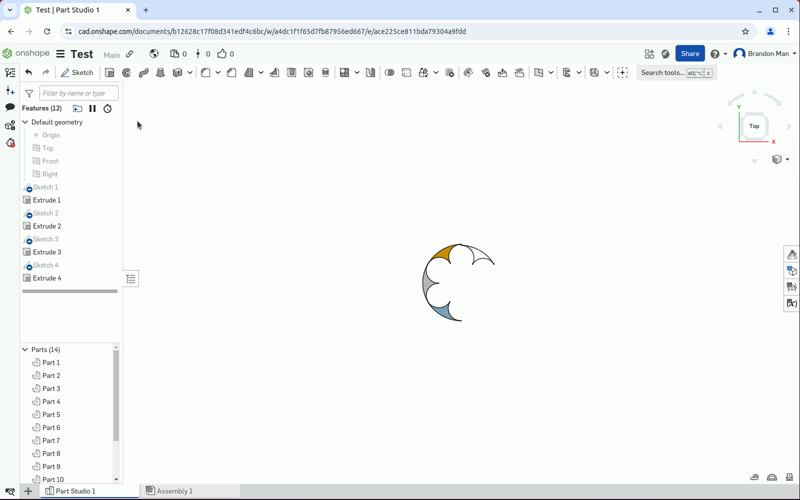
key(shift+h)
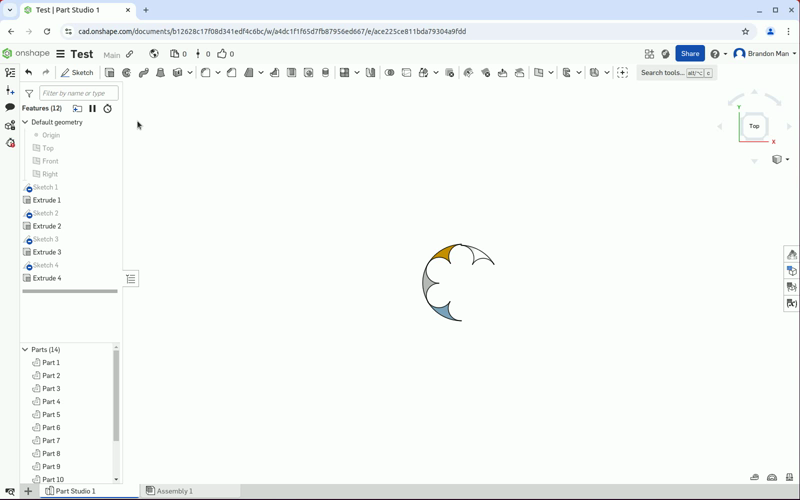
key(shift+h)
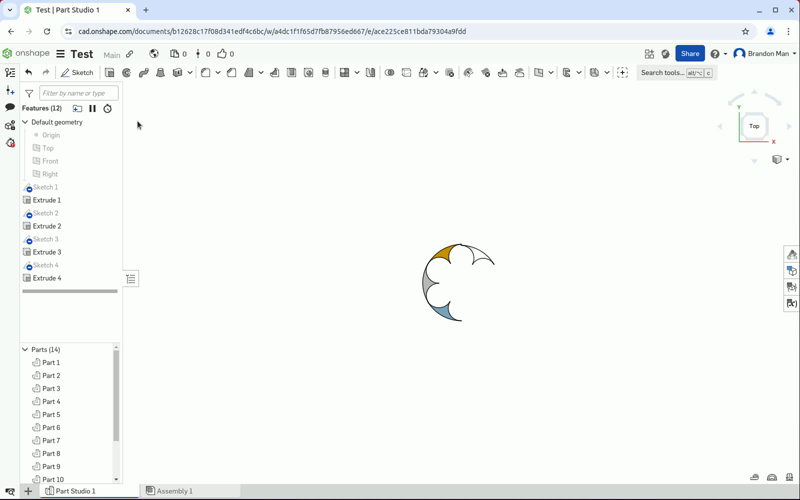
mouse_move(73, 189)
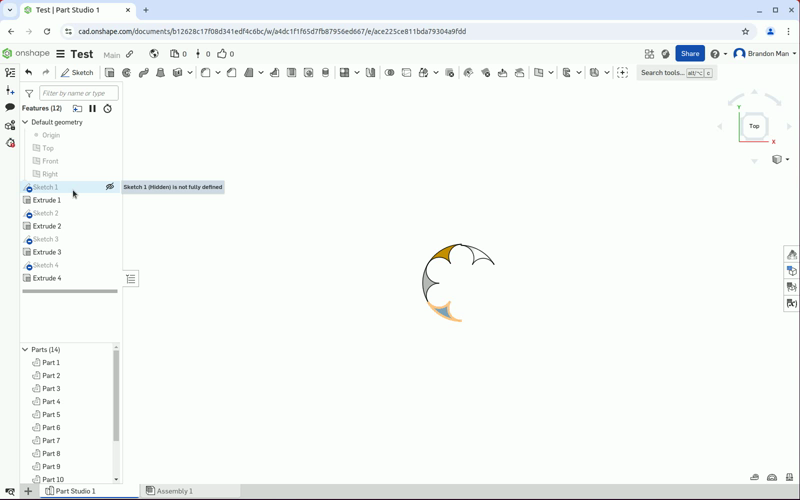
click(73, 189)
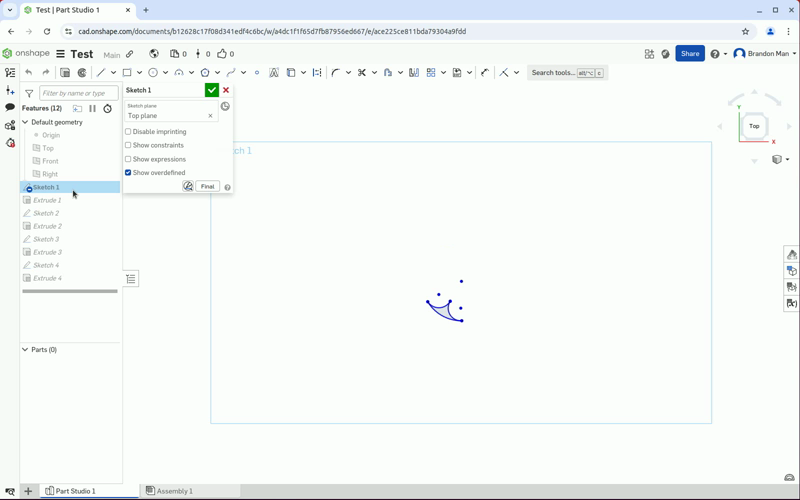
mouse_move(229, 92)
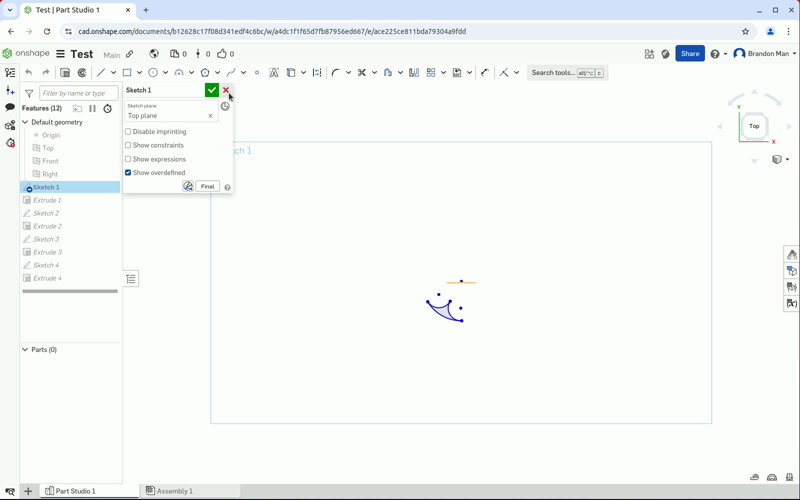
click(229, 92)
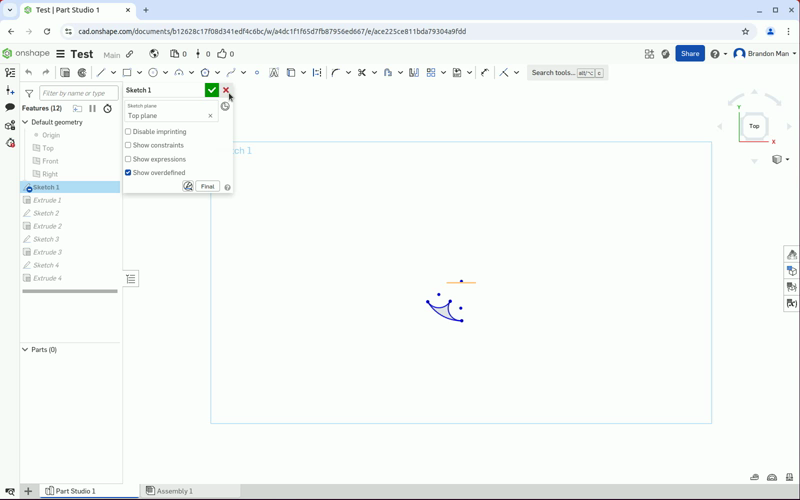
key(shift+s)
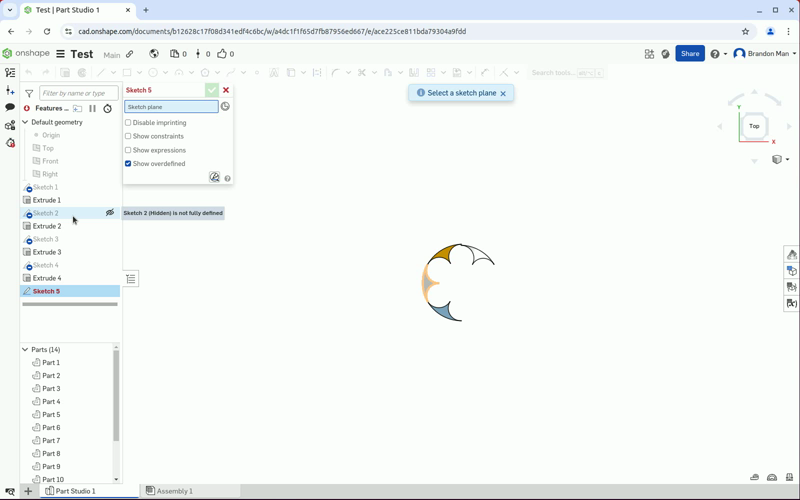
scroll(3)
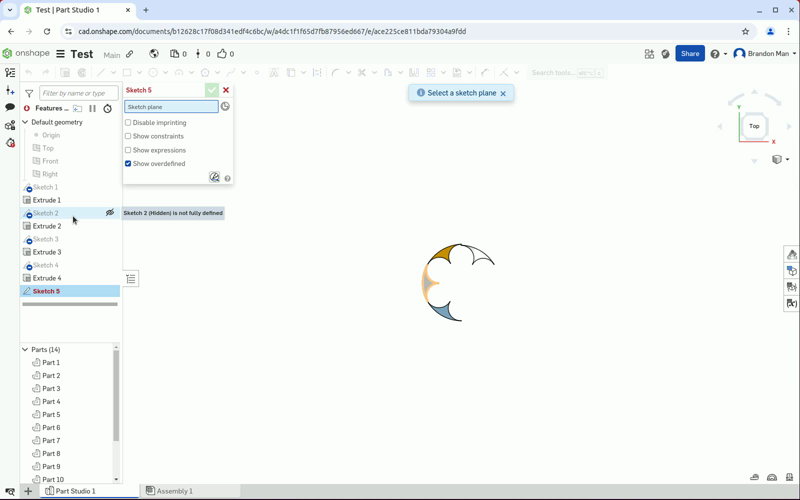
mouse_move(73, 150)
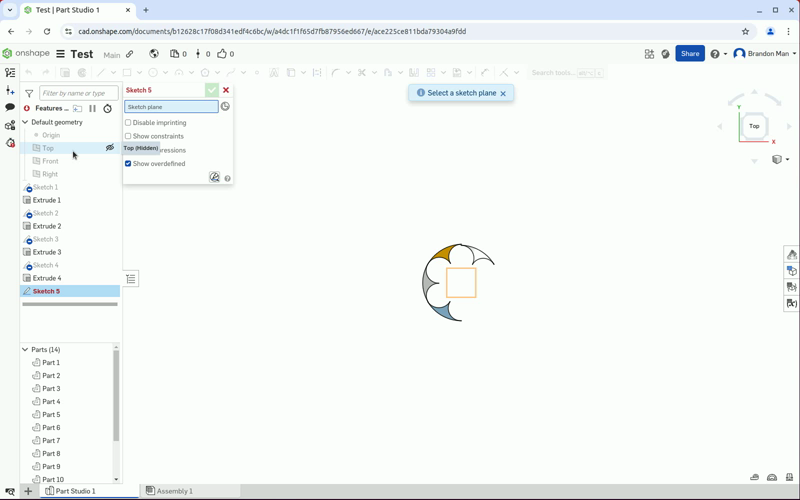
click(73, 150)
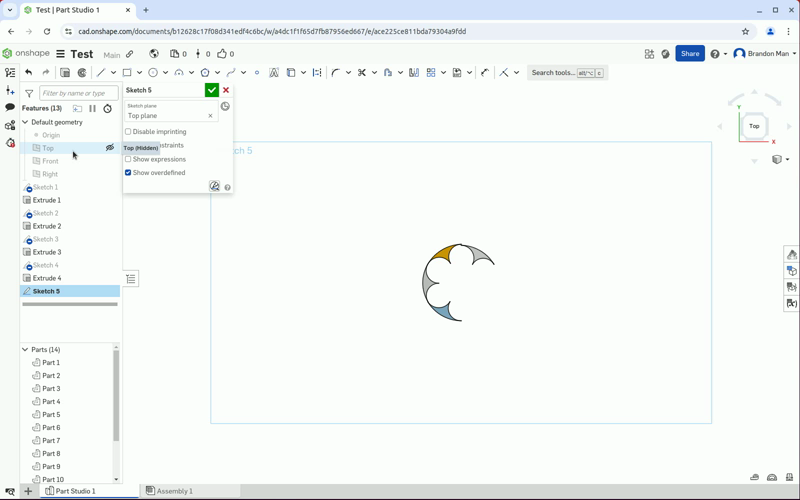
mouse_move(69, 352)
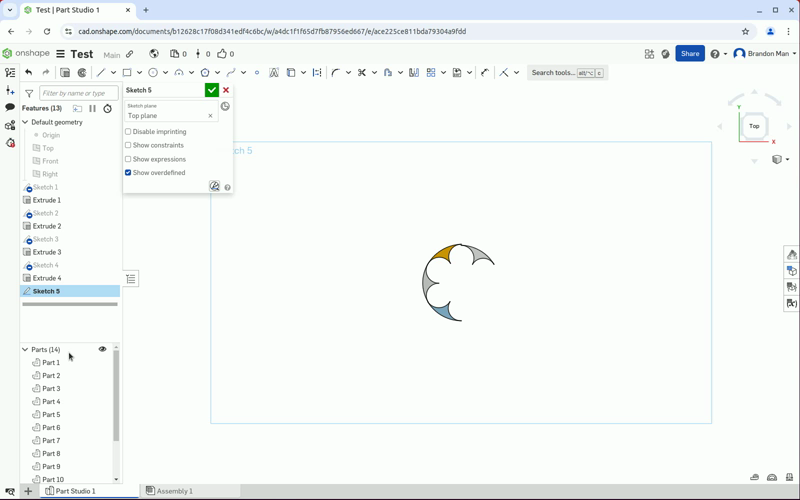
key(y)
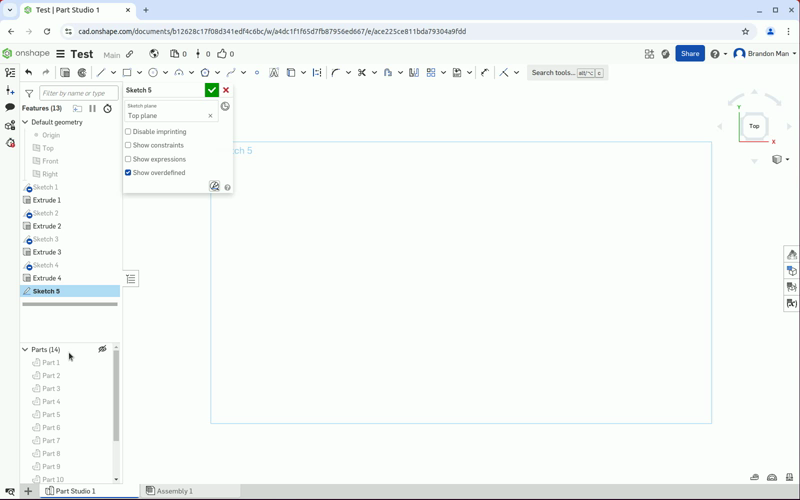
key(a)
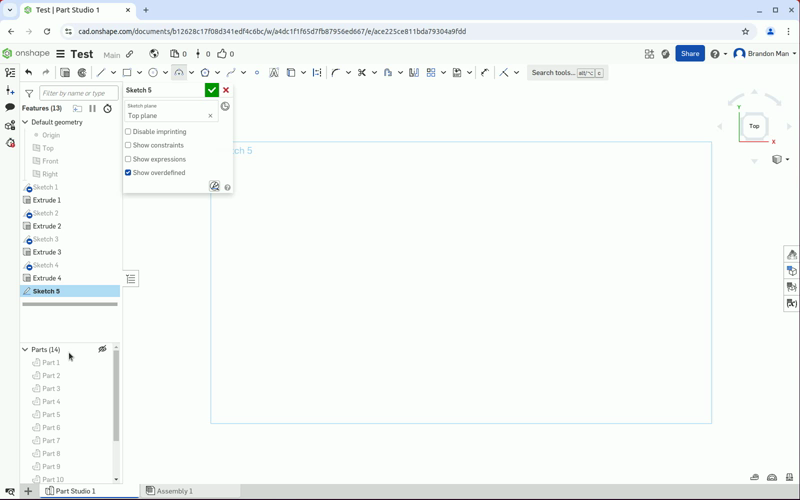
key_down(shift)
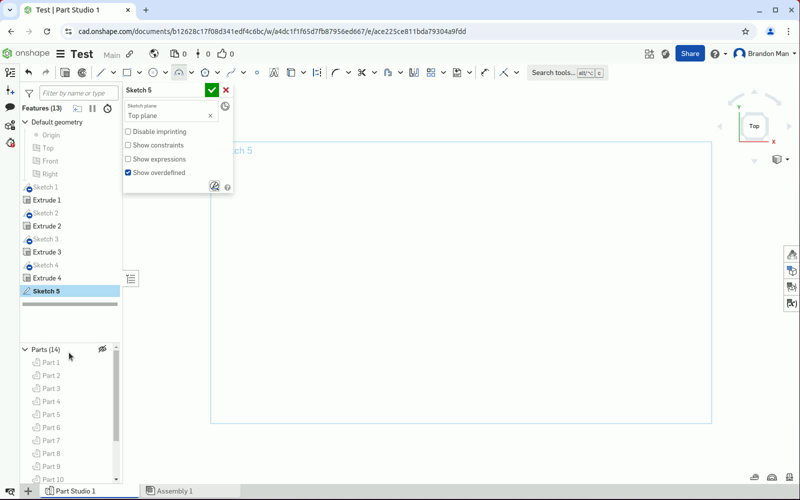
mouse_move(481, 282)
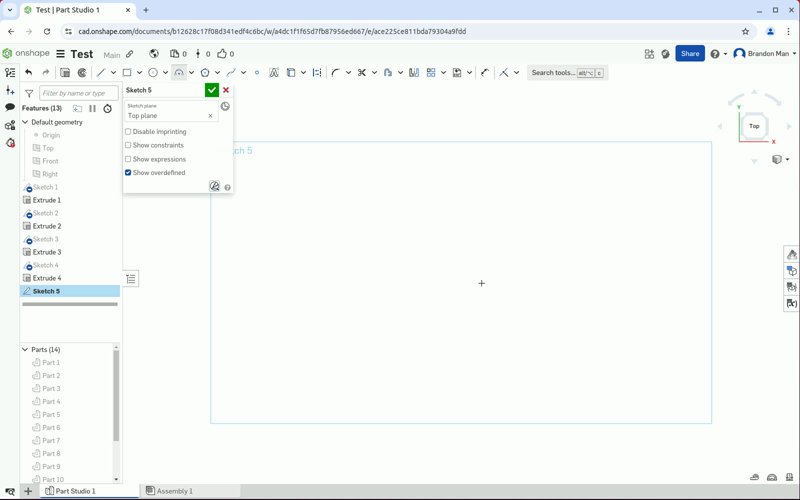
click(481, 282)
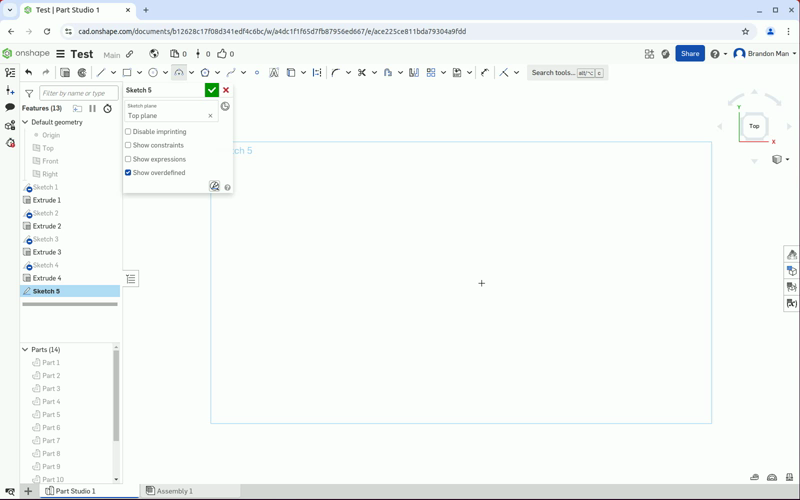
key_up(shift)
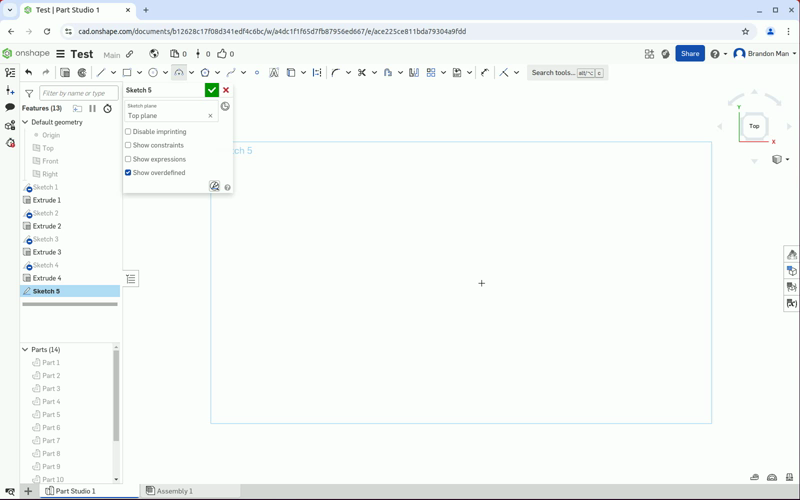
key_down(shift)
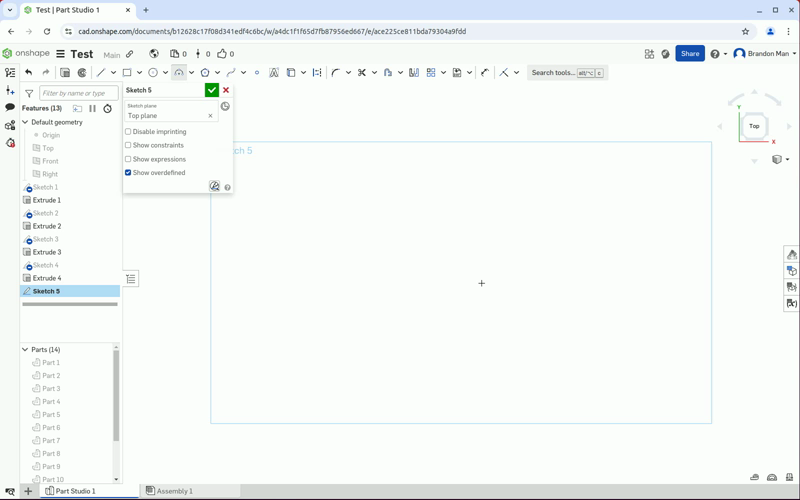
mouse_move(493, 302)
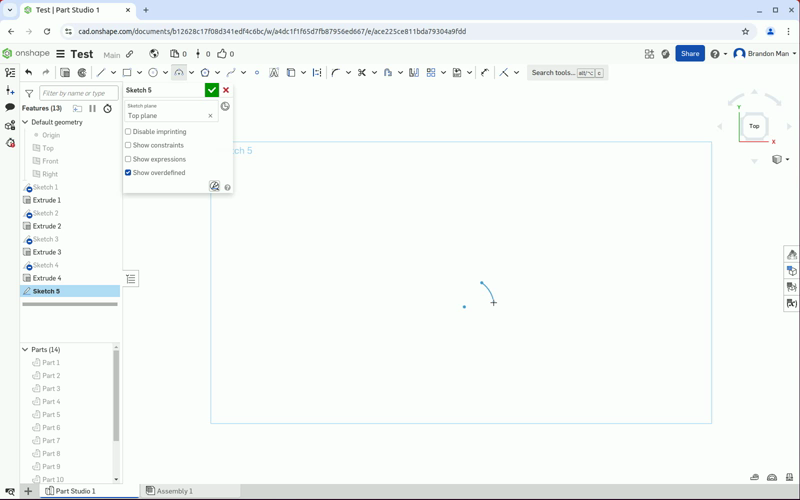
click(493, 302)
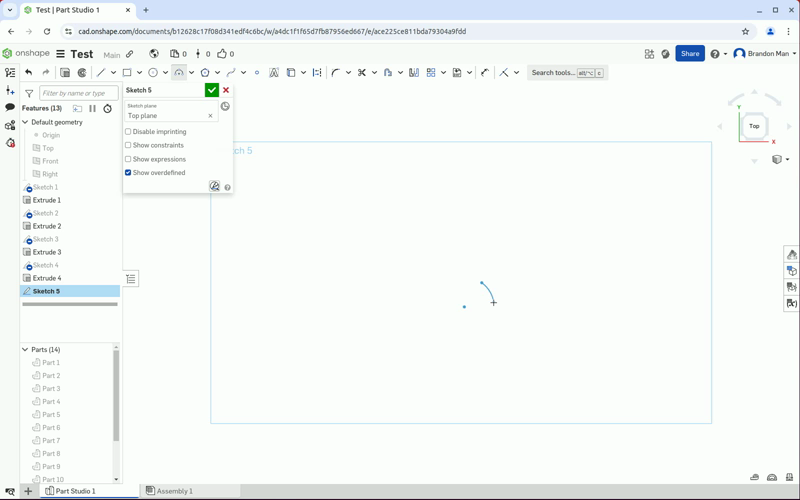
mouse_move(494, 289)
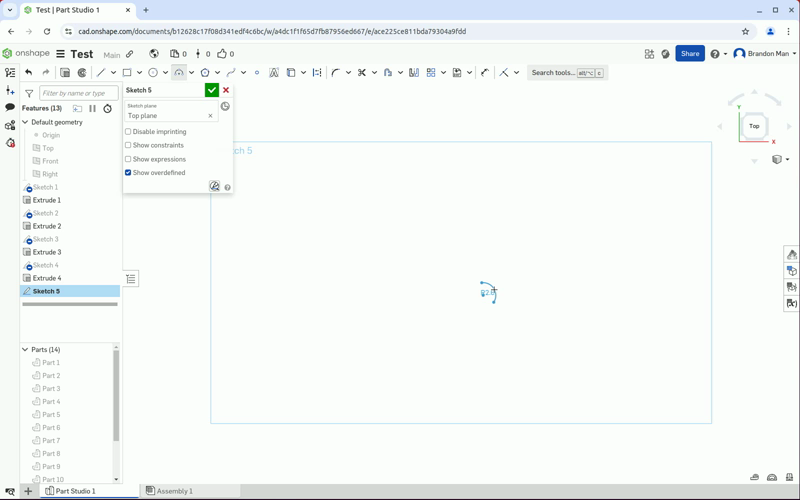
click(494, 289)
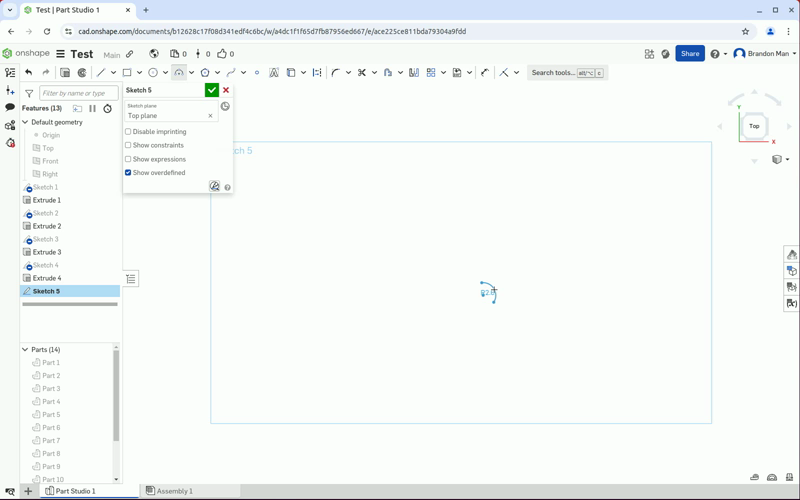
key_up(shift)
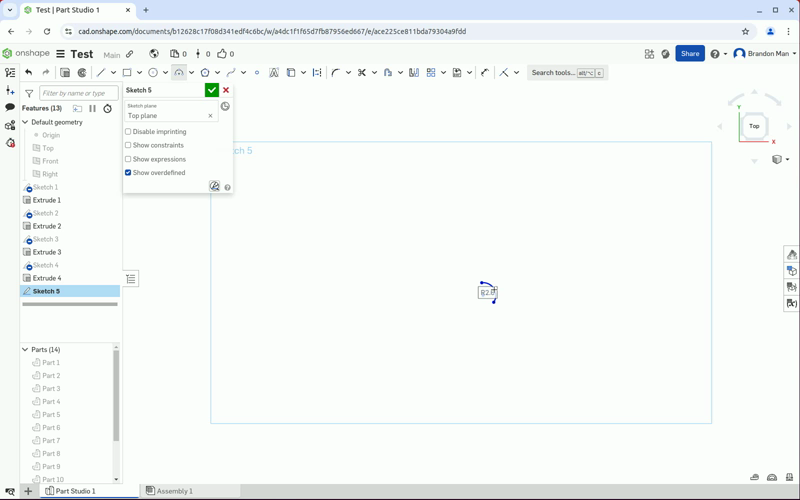
mouse_move(493, 302)
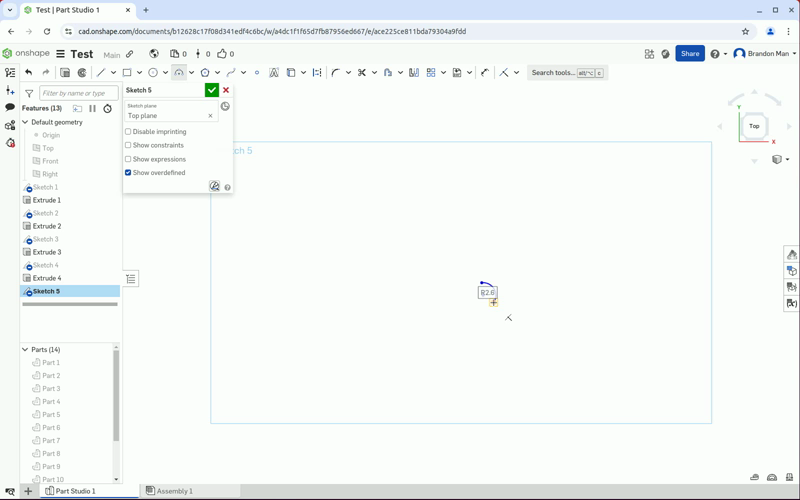
click(493, 302)
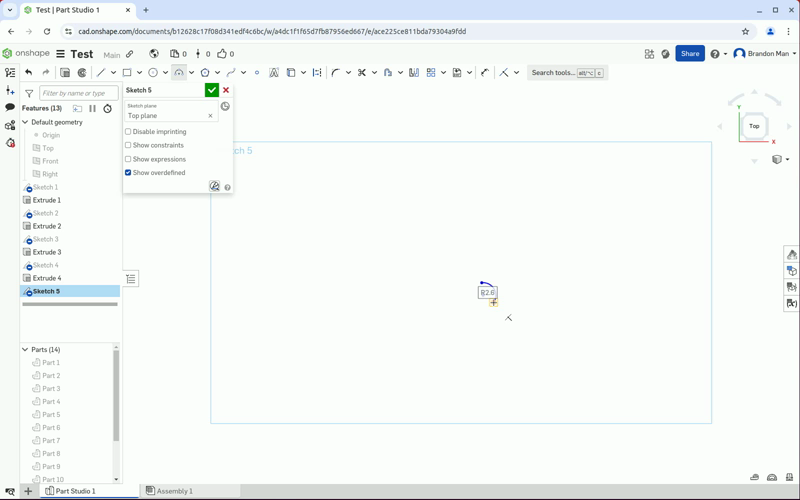
key_down(shift)
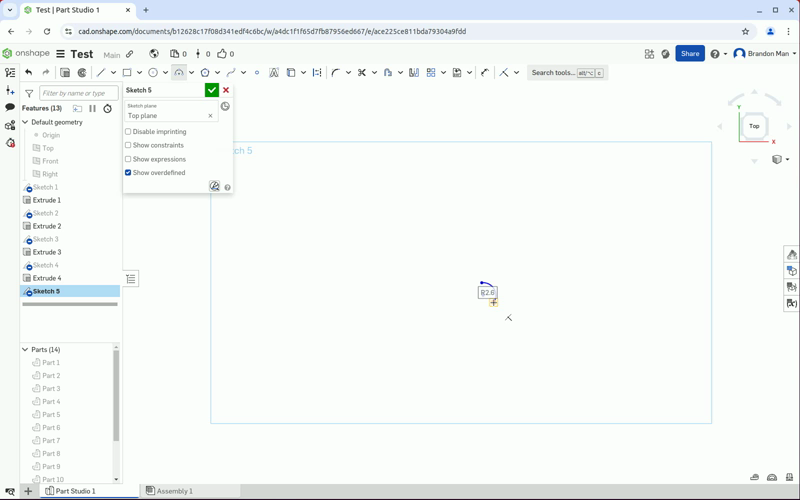
mouse_move(493, 263)
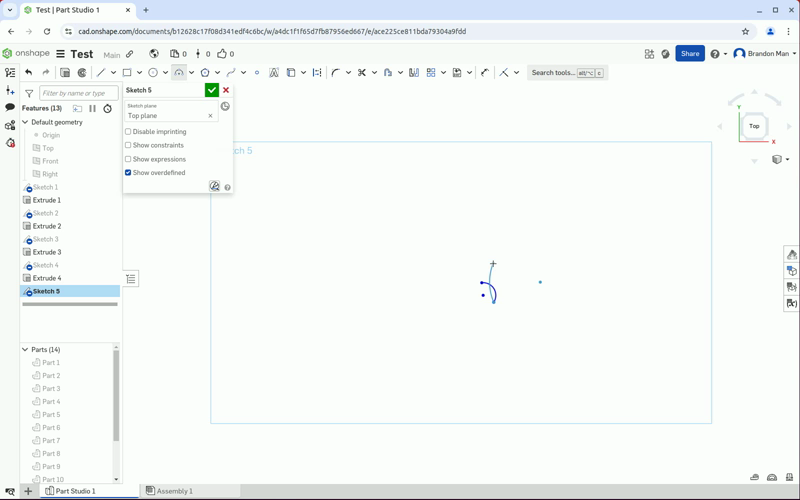
click(493, 263)
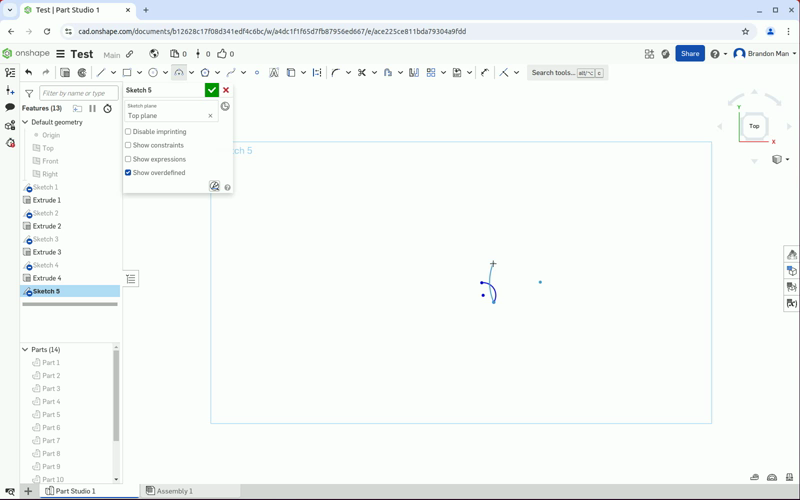
mouse_move(498, 282)
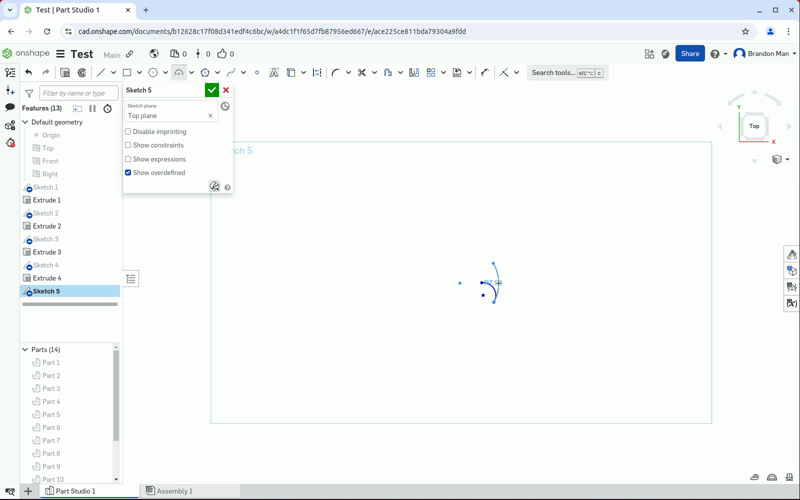
click(498, 282)
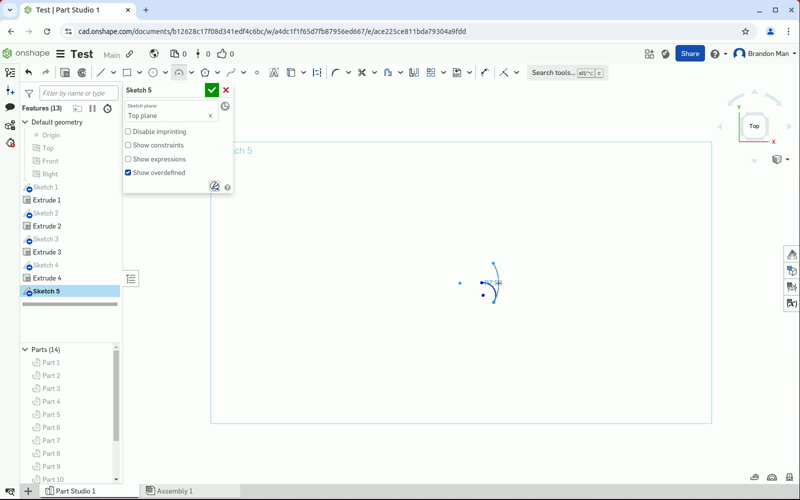
key_up(shift)
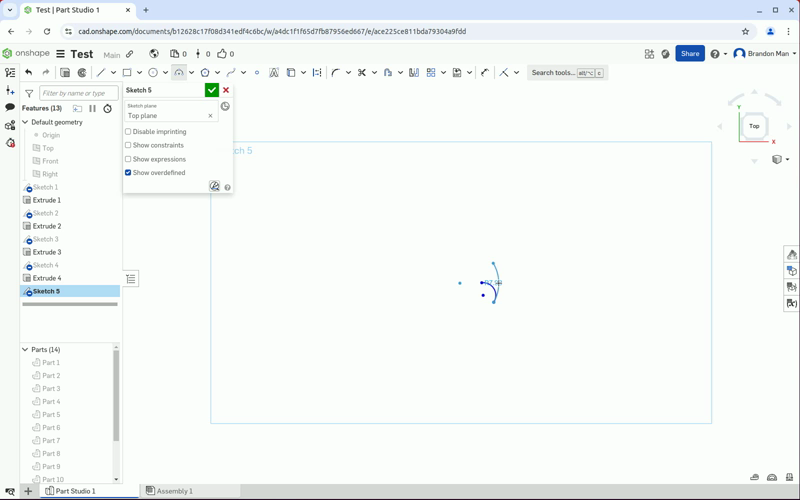
mouse_move(493, 263)
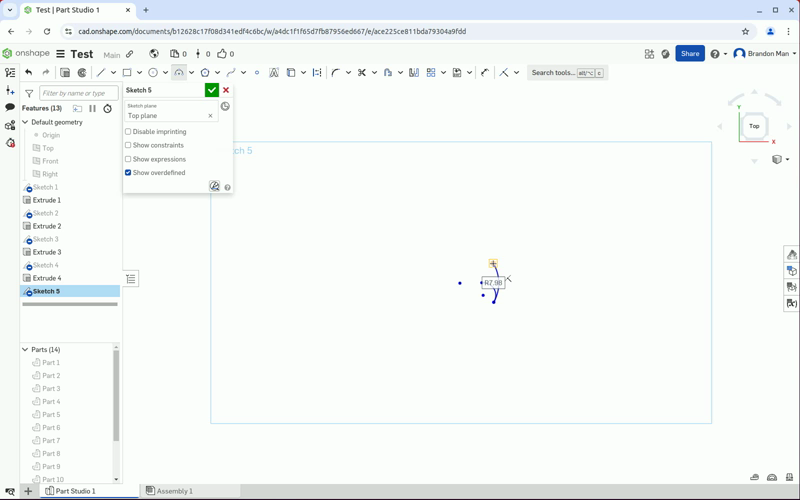
click(493, 263)
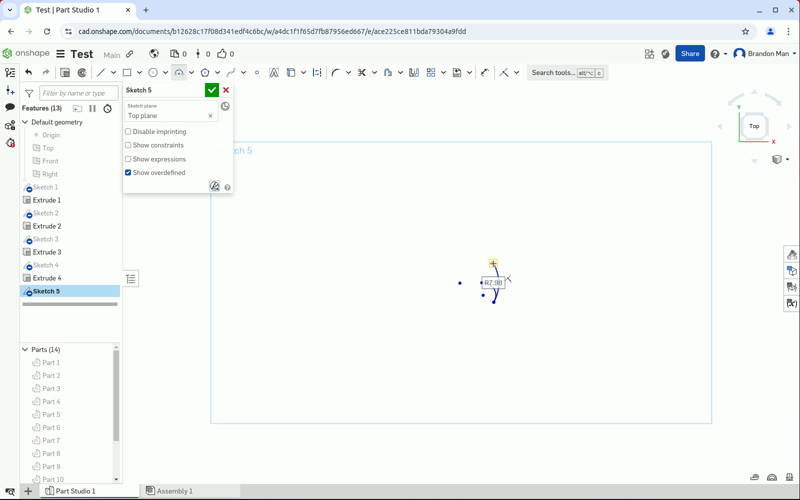
mouse_move(481, 282)
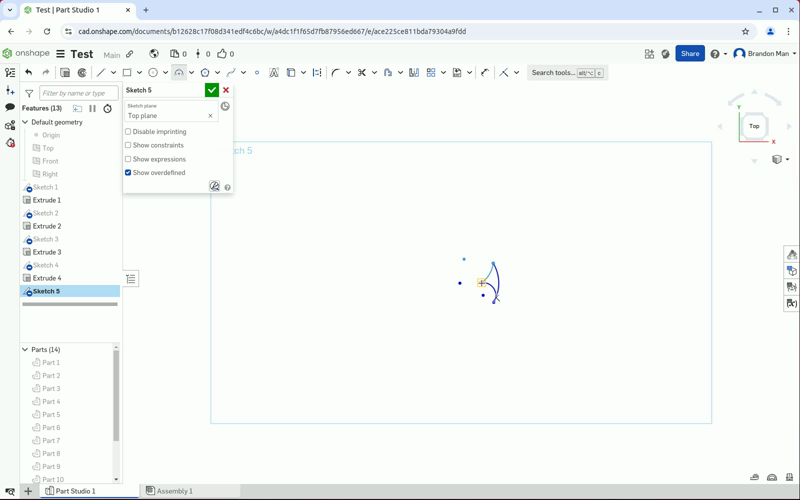
click(481, 282)
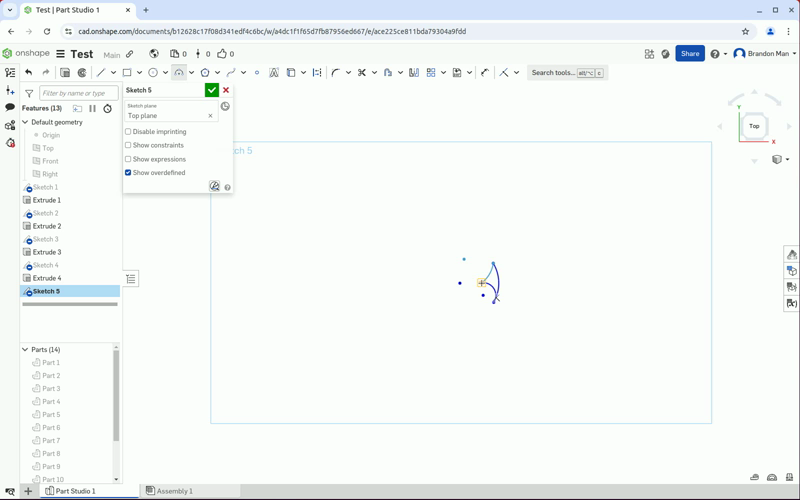
key_down(shift)
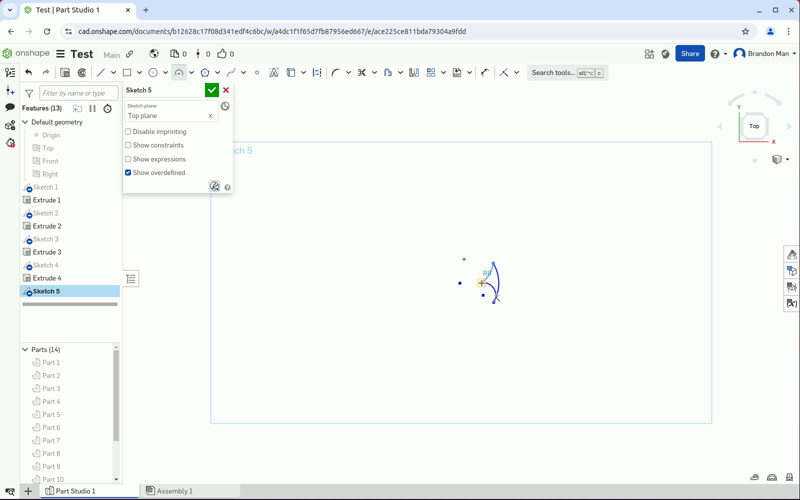
mouse_move(493, 276)
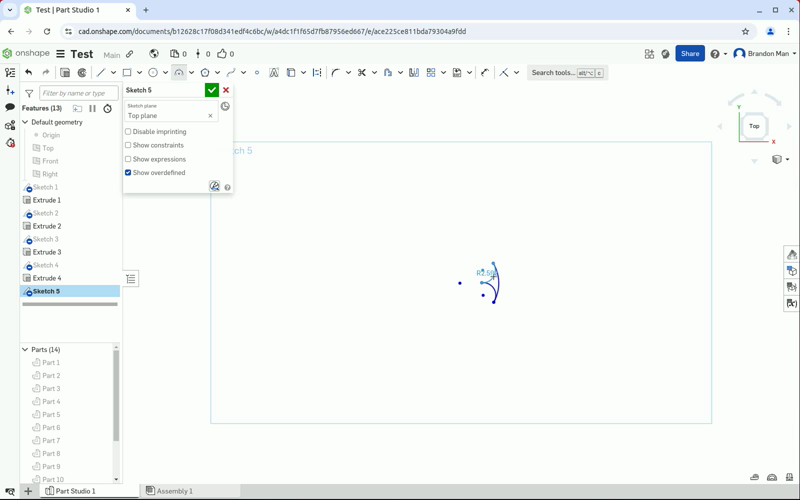
click(493, 276)
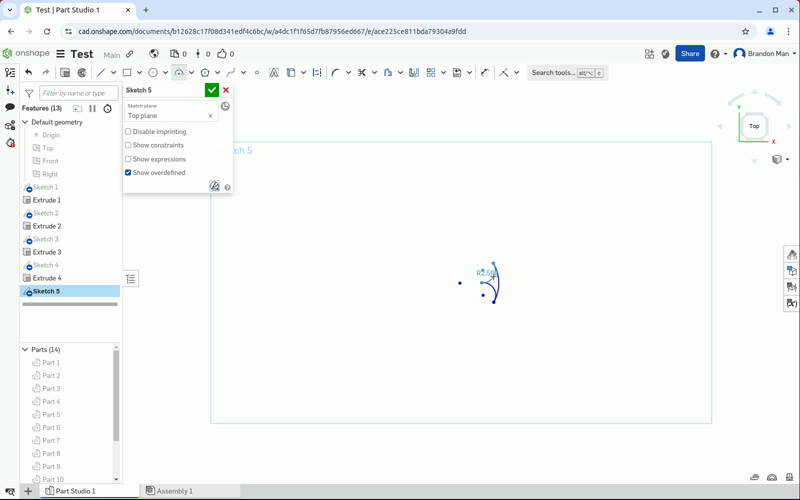
key_up(shift)
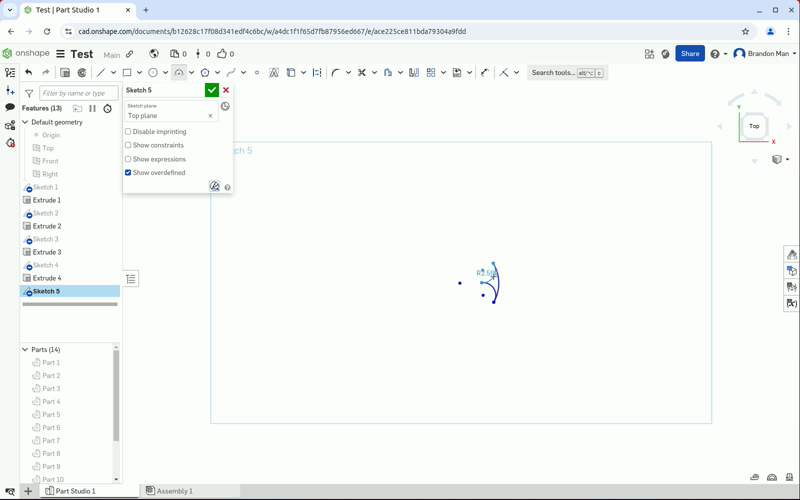
key(esc)
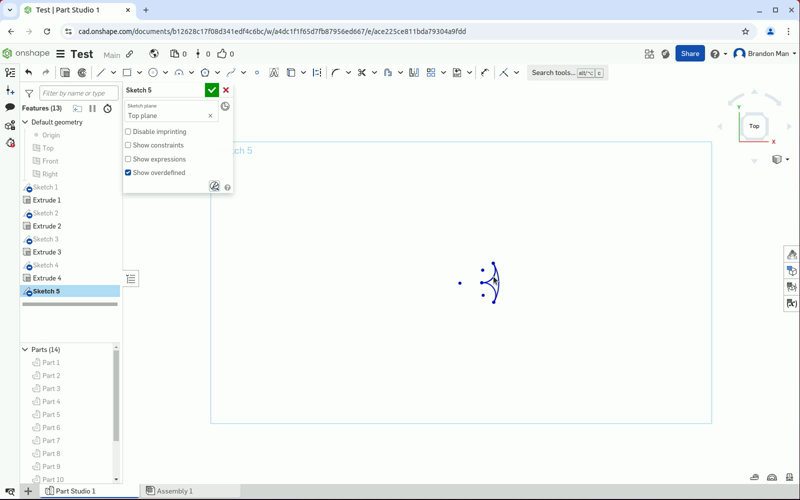
mouse_move(497, 286)
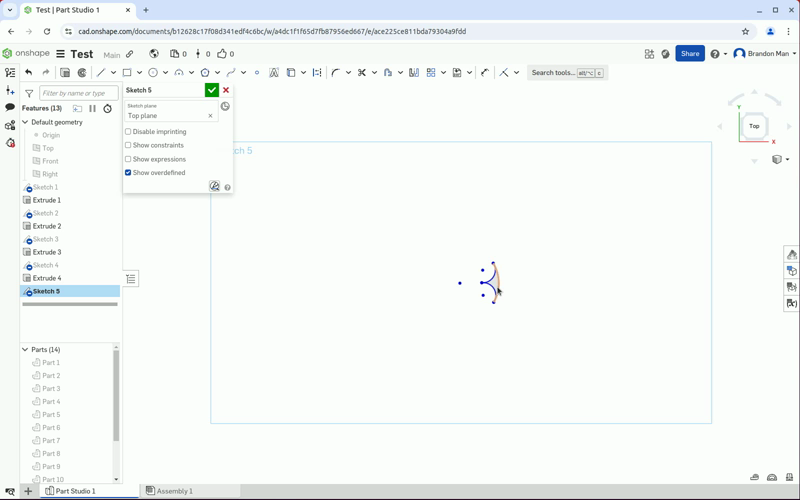
scroll(6)
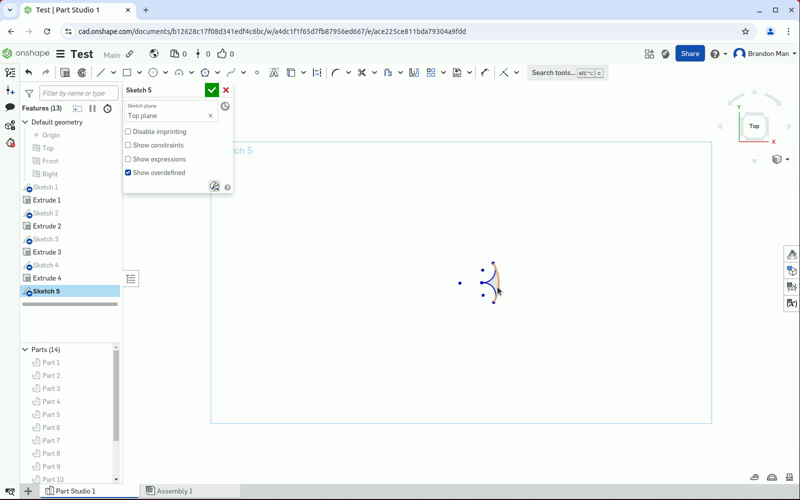
scroll(6)
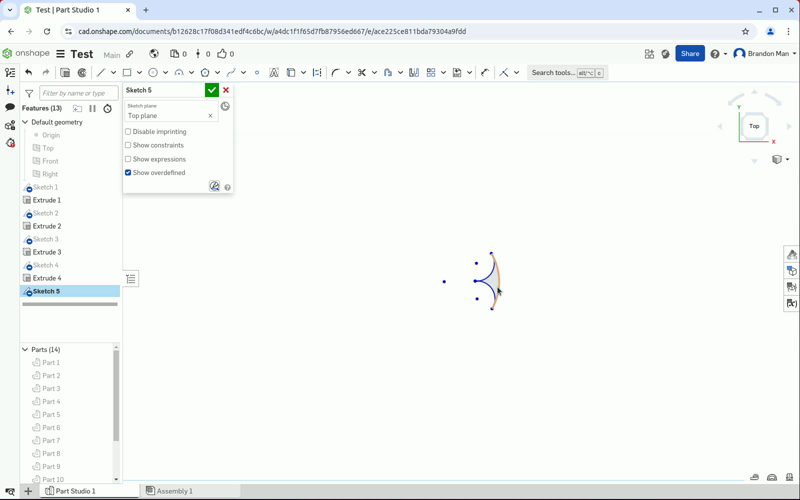
scroll(6)
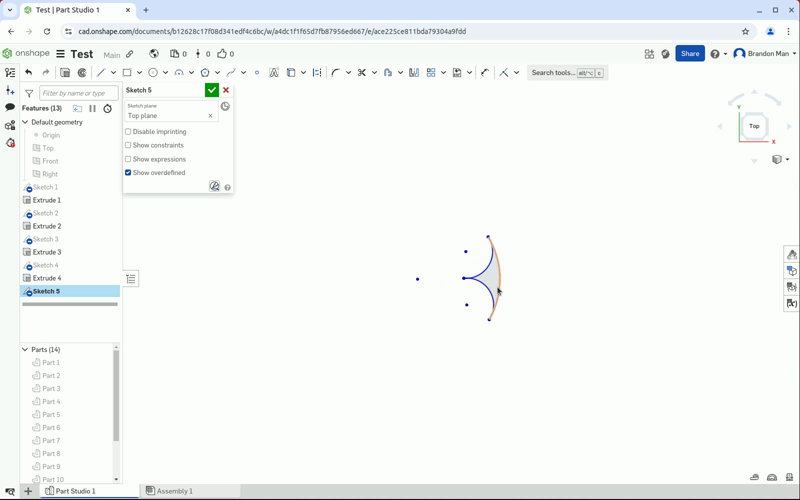
scroll(6)
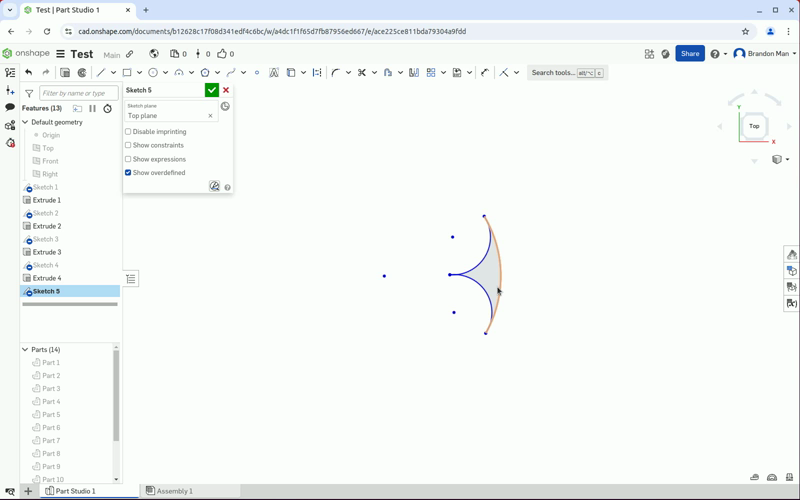
scroll(6)
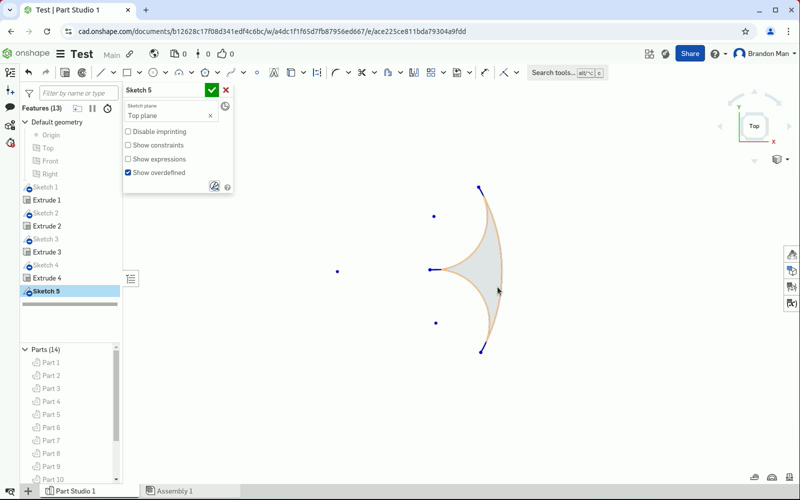
scroll(6)
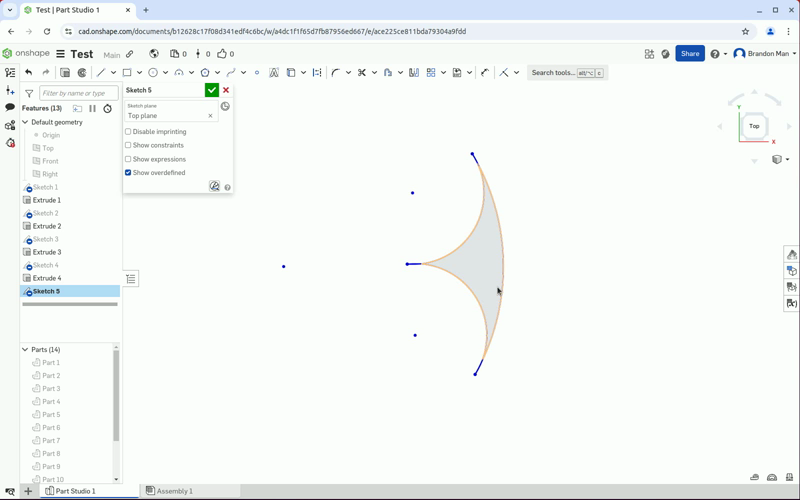
scroll(6)
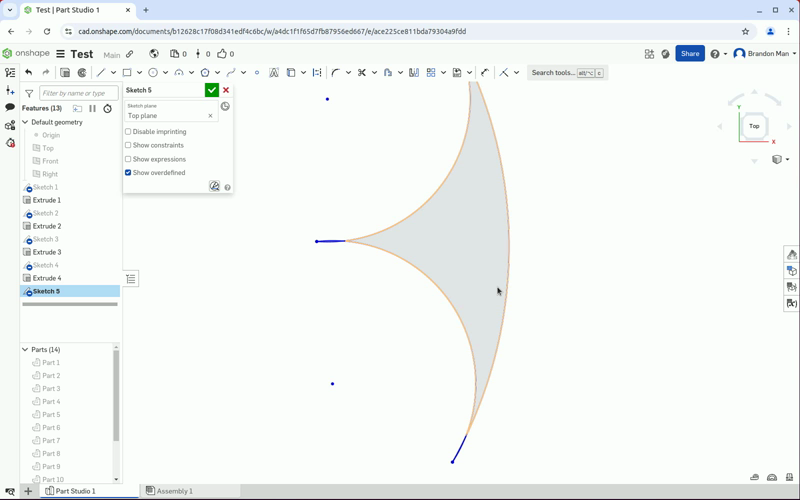
click(497, 286)
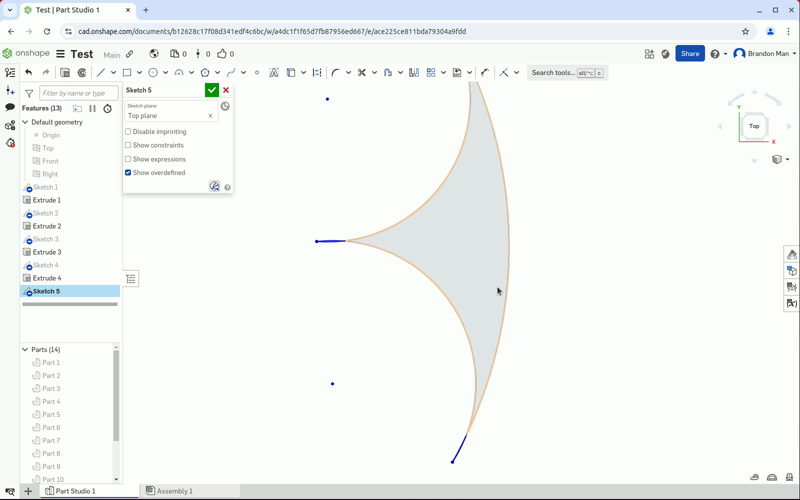
scroll(-6)
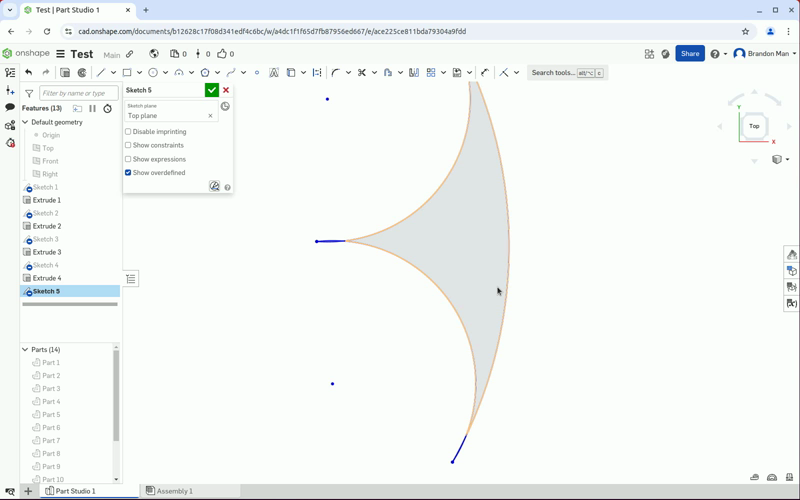
scroll(-6)
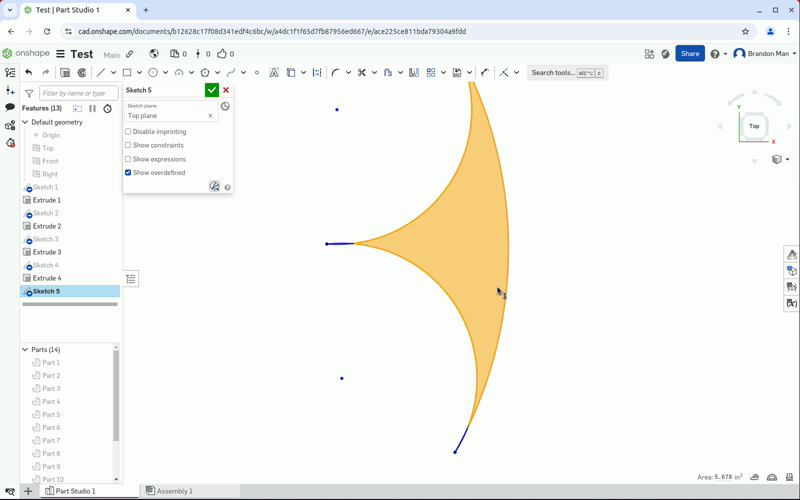
scroll(-6)
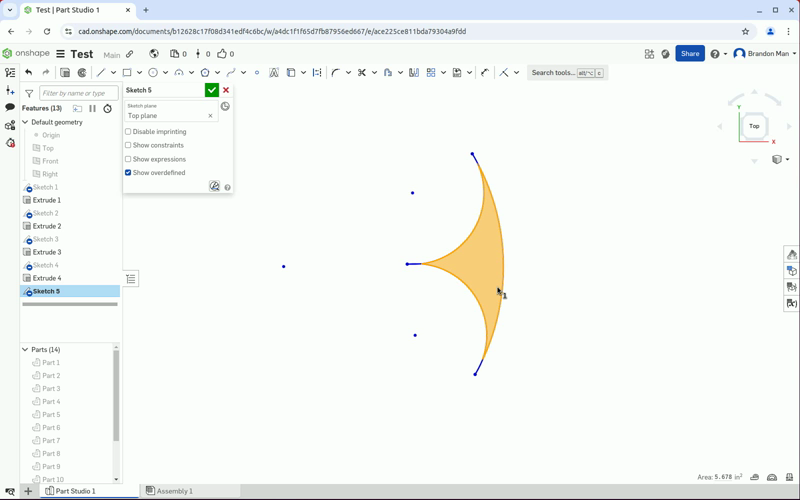
scroll(-6)
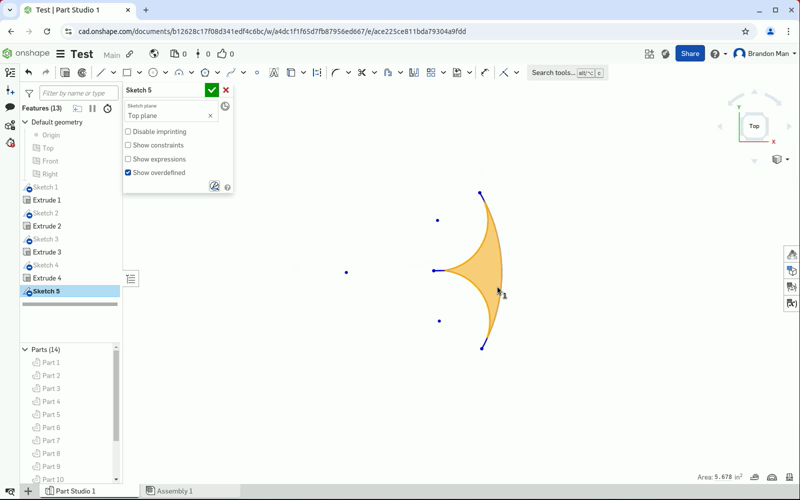
scroll(-6)
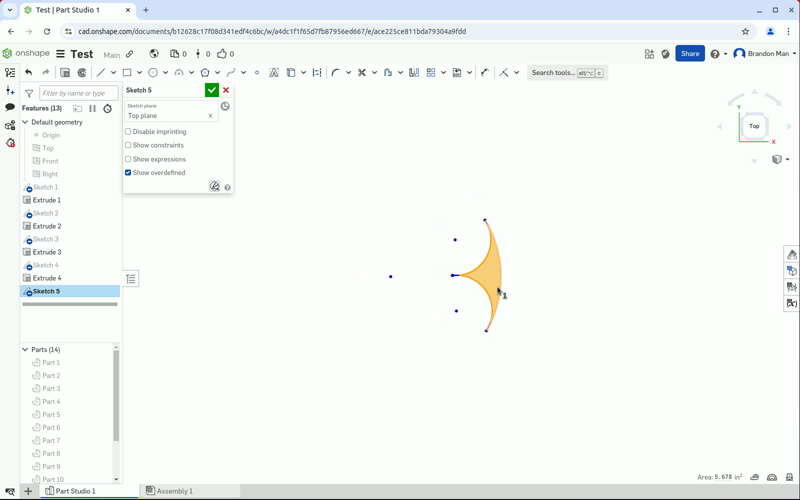
scroll(-6)
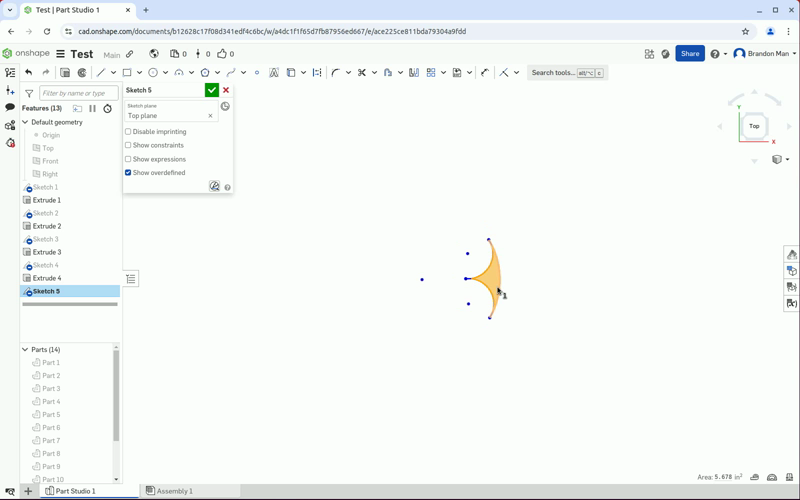
scroll(-6)
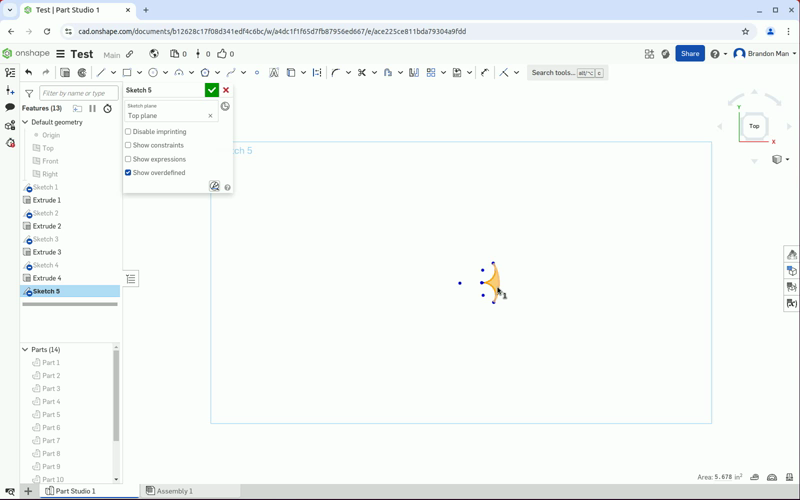
mouse_move(69, 352)
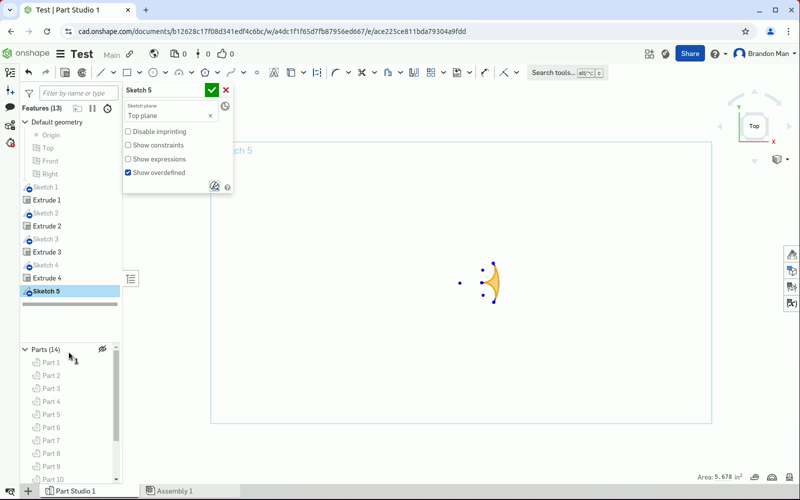
key(shift+y)
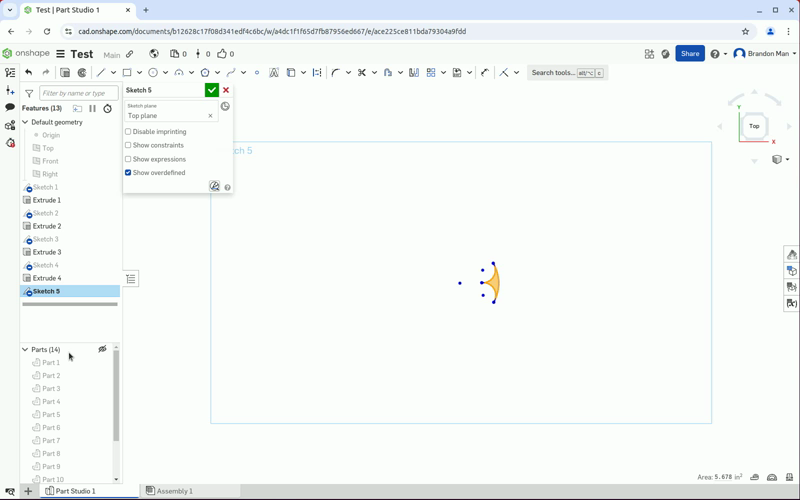
key(shift+e)
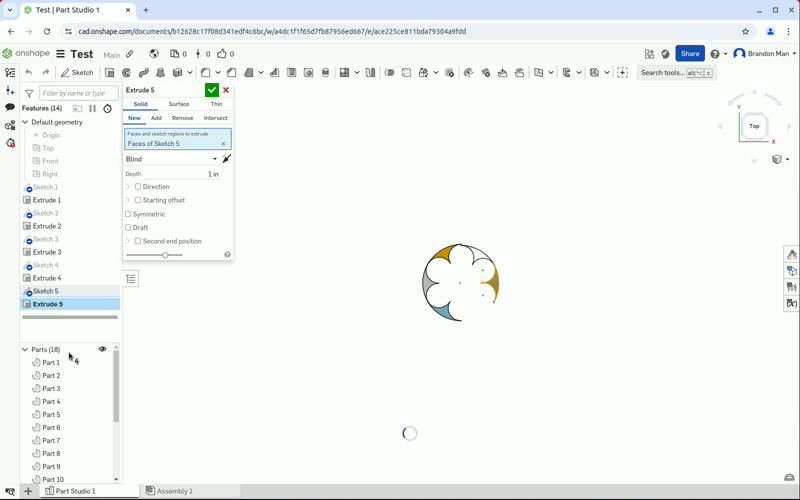
mouse_move(143, 106)
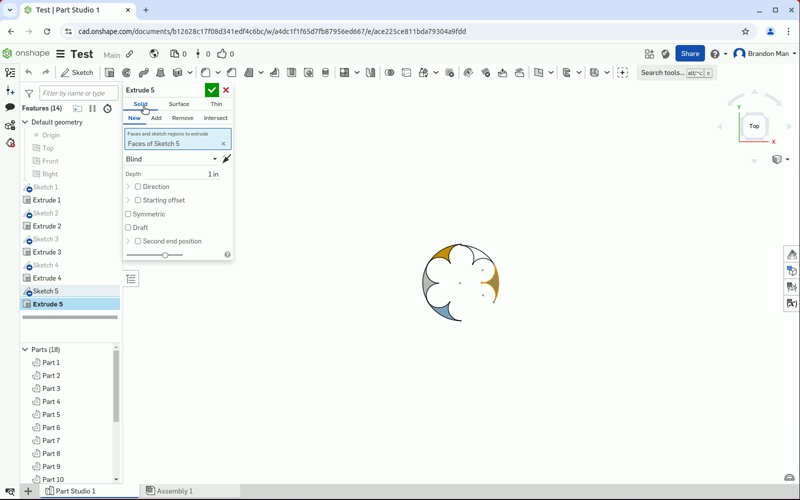
click(143, 106)
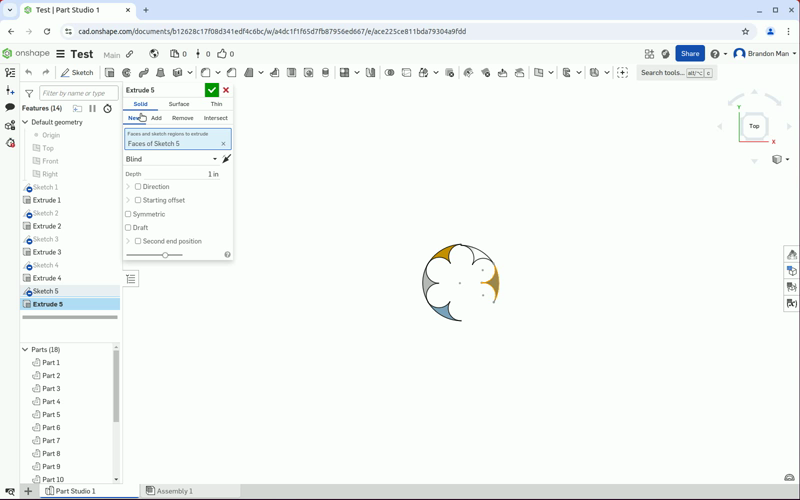
mouse_move(137, 120)
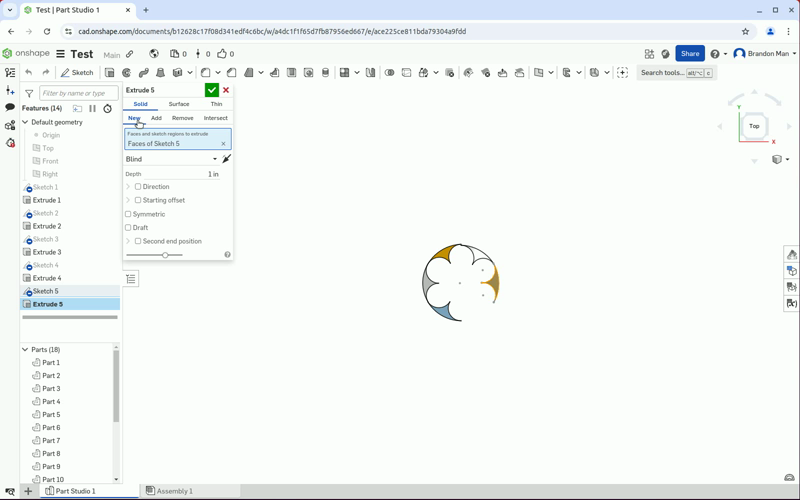
click(137, 120)
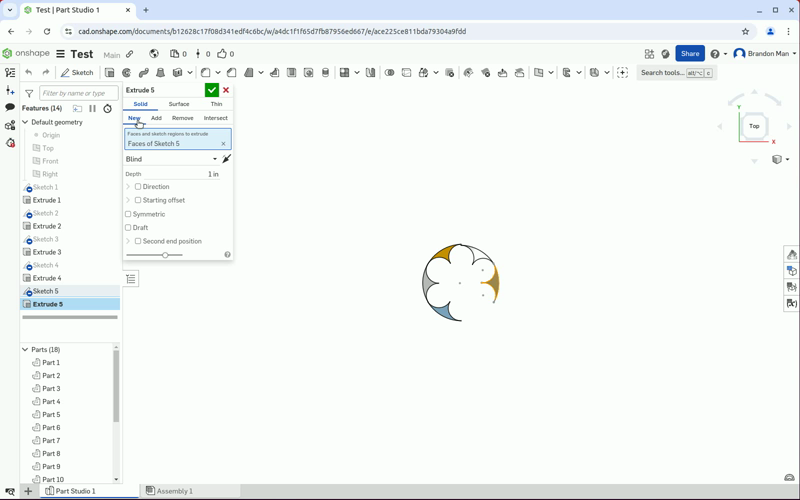
key(tab, 4)
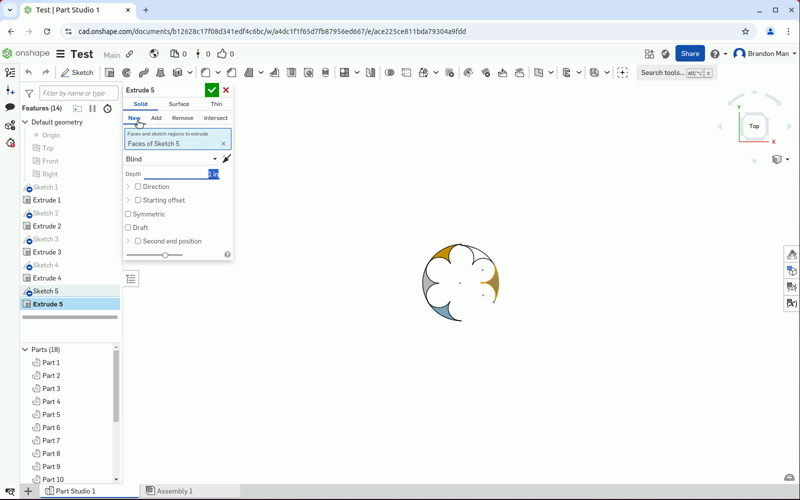
text(23.108)
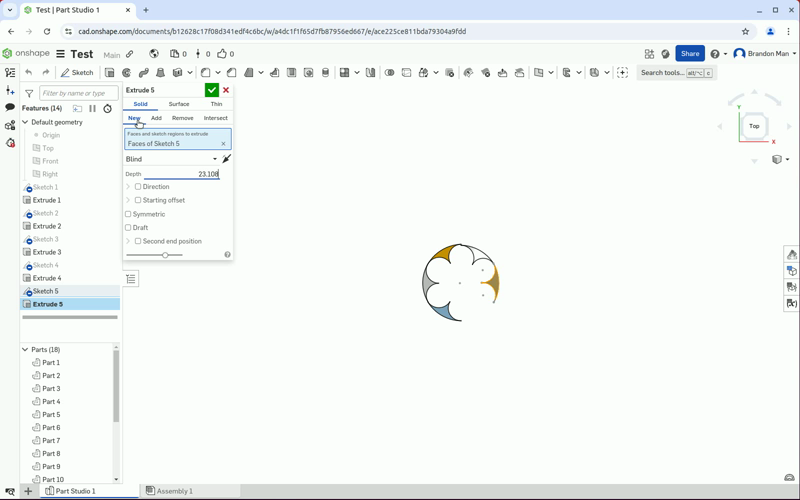
key(tab, 3)
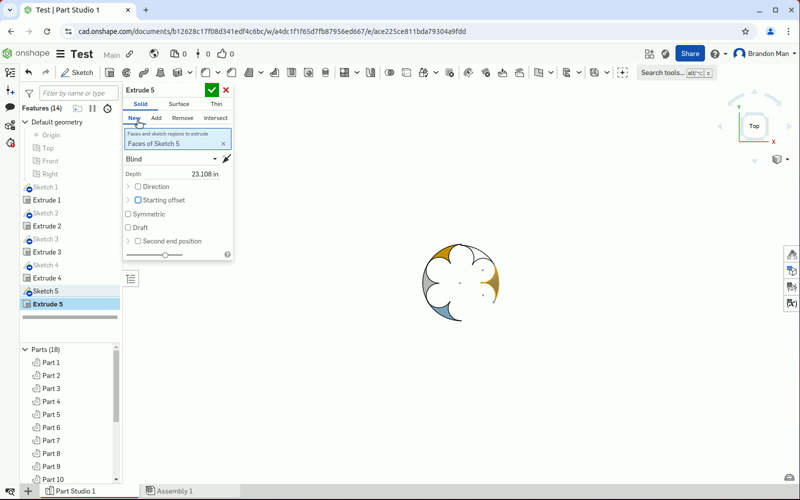
key(tab, 2)
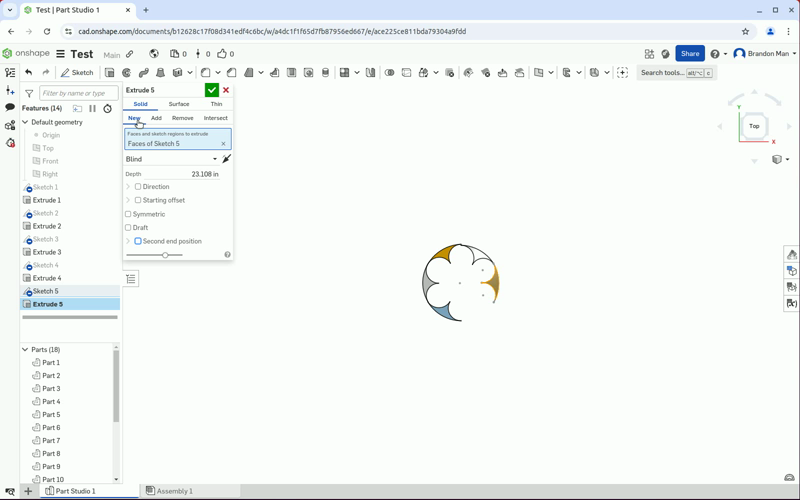
key(space)
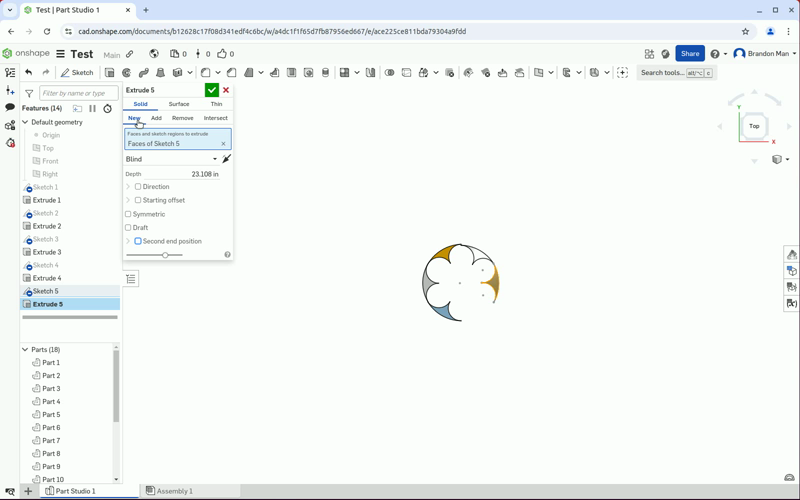
key(tab, 3)
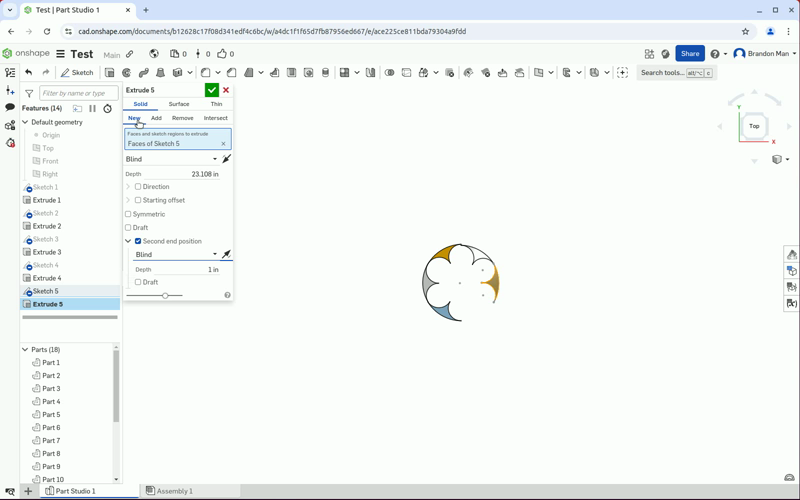
text(23.108)
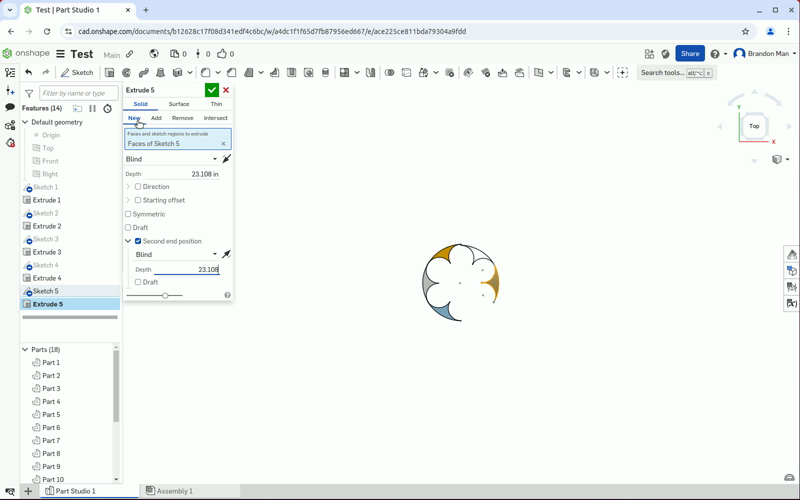
key(enter)
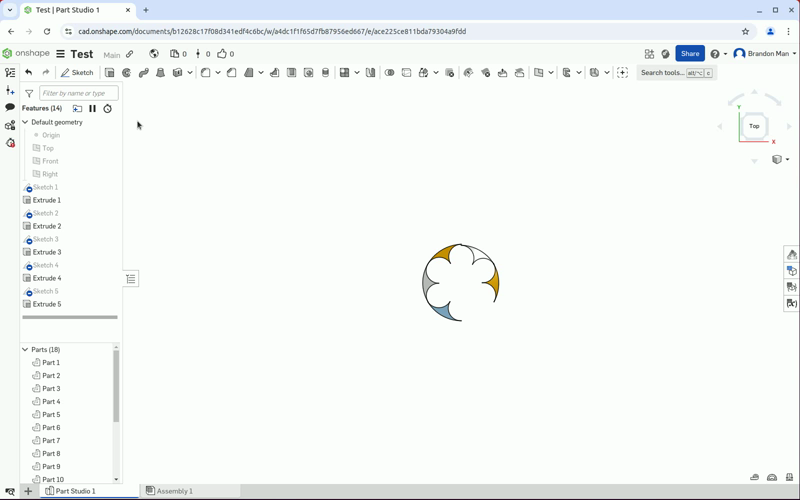
key(shift+h)
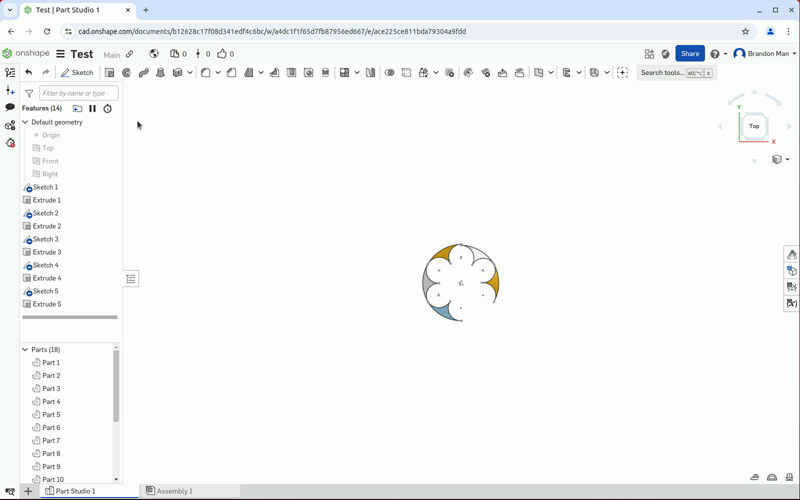
key(shift+h)
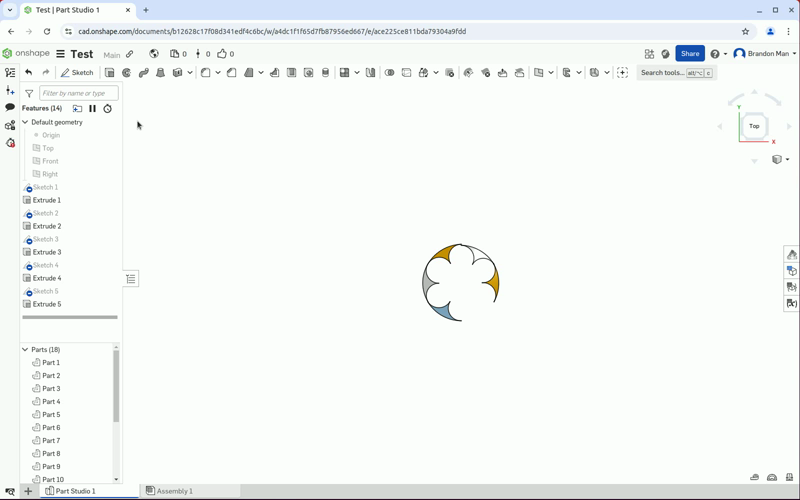
mouse_move(73, 189)
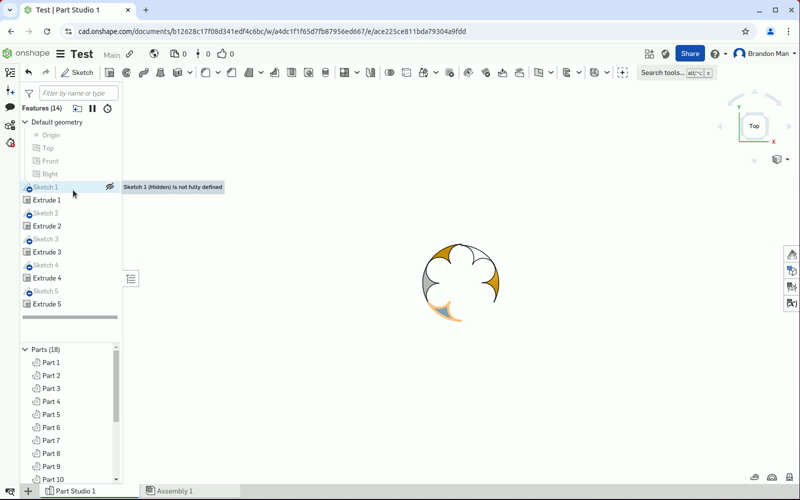
click(73, 189)
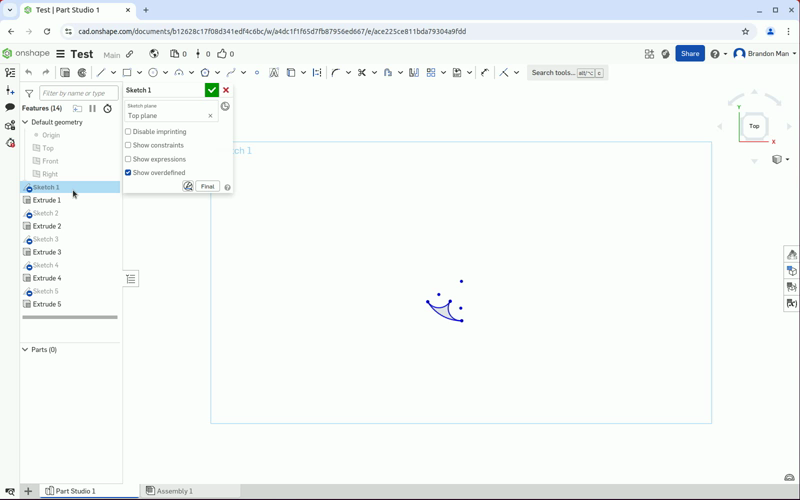
mouse_move(229, 92)
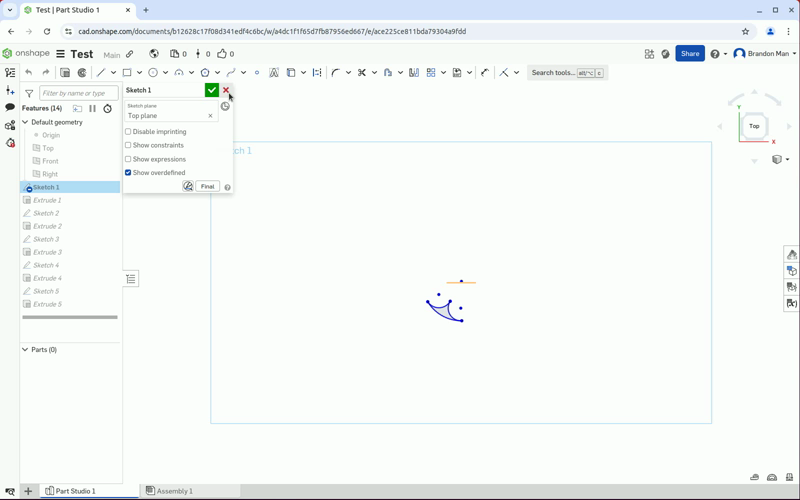
click(229, 92)
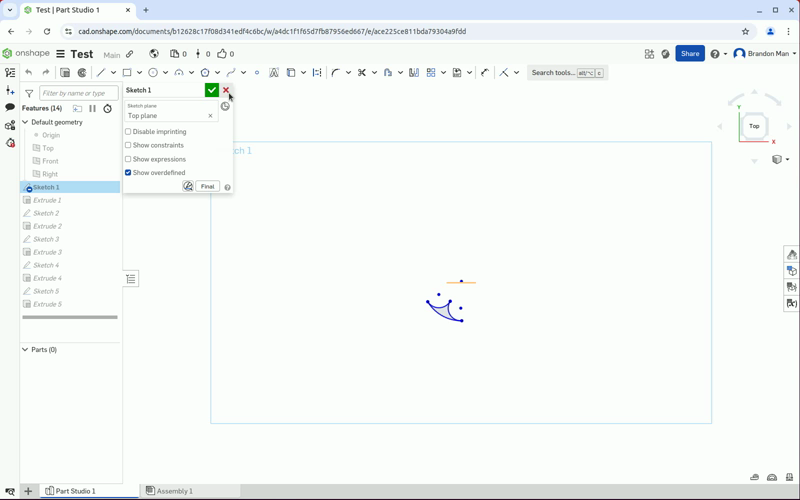
key(shift+s)
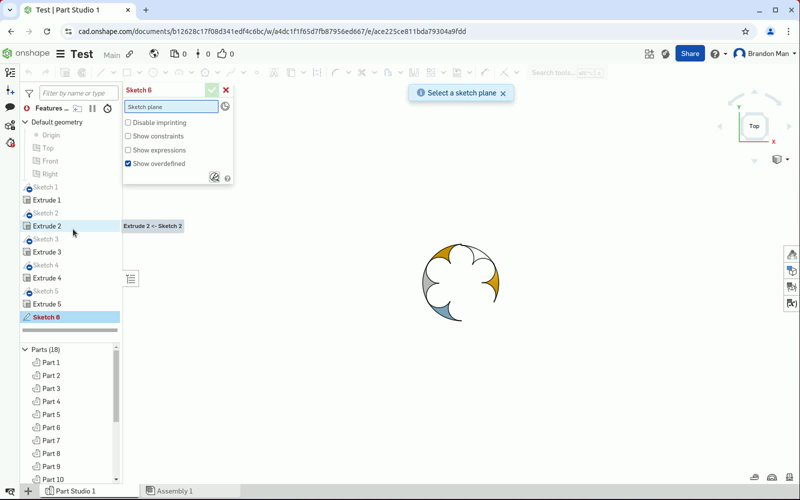
scroll(3)
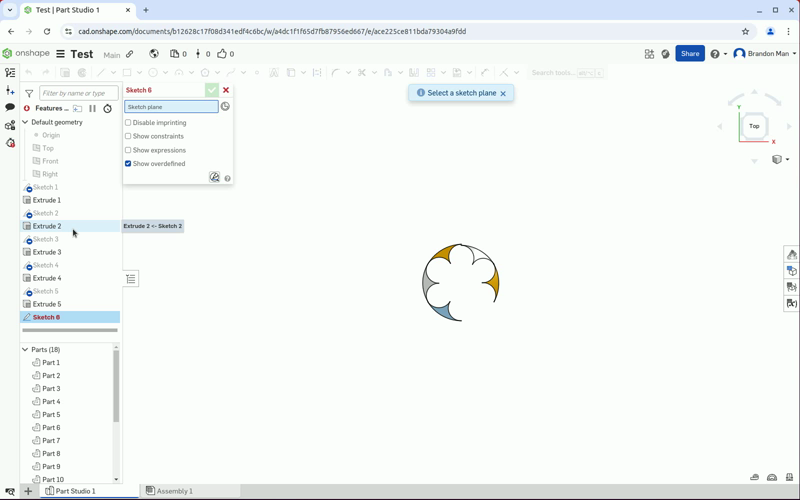
mouse_move(73, 150)
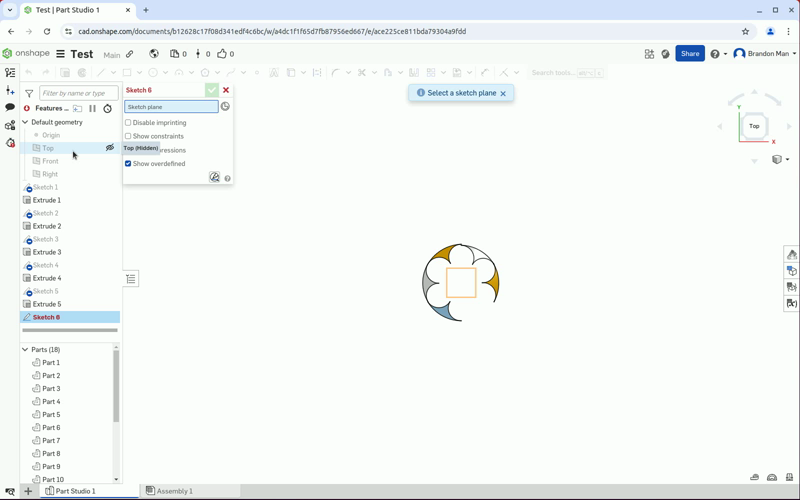
click(73, 150)
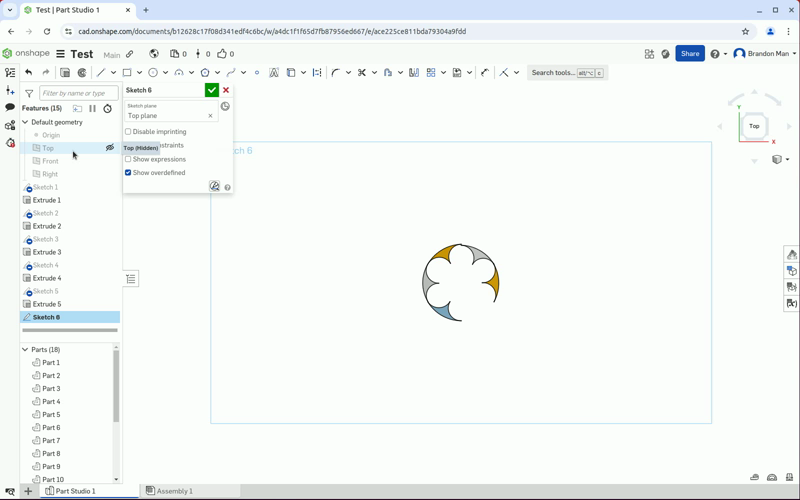
mouse_move(69, 352)
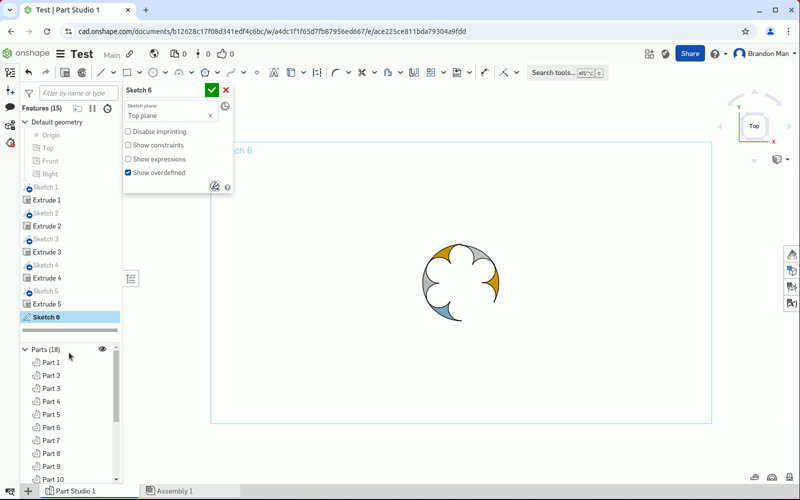
key(y)
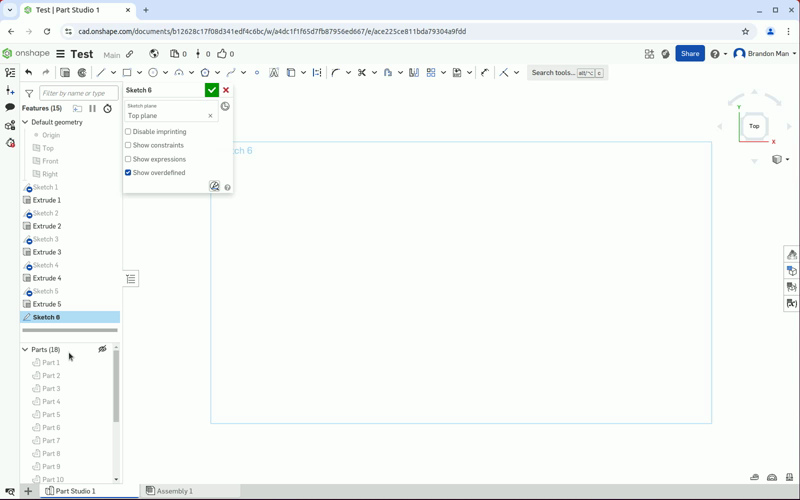
key(a)
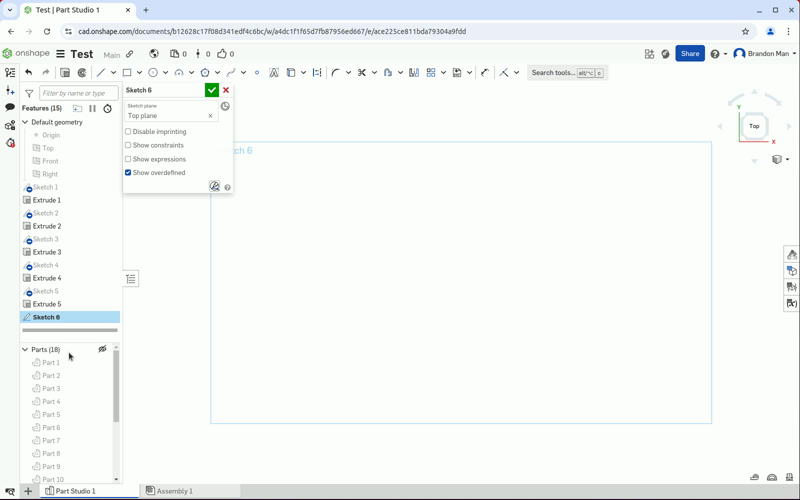
key_down(shift)
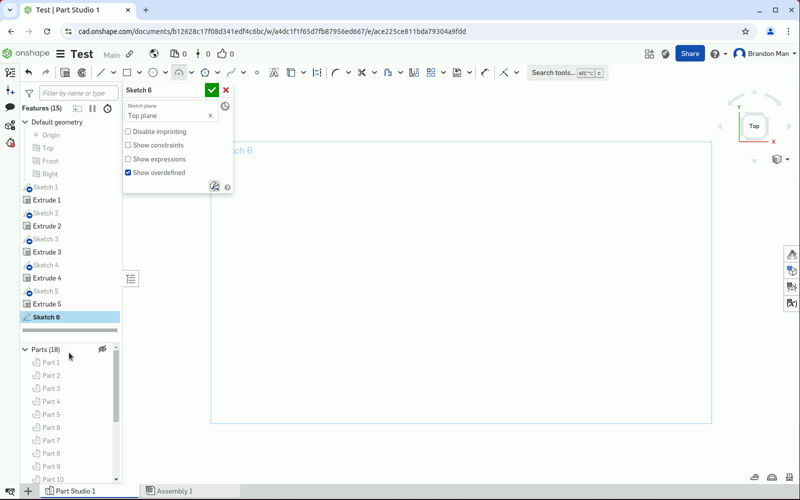
mouse_move(460, 320)
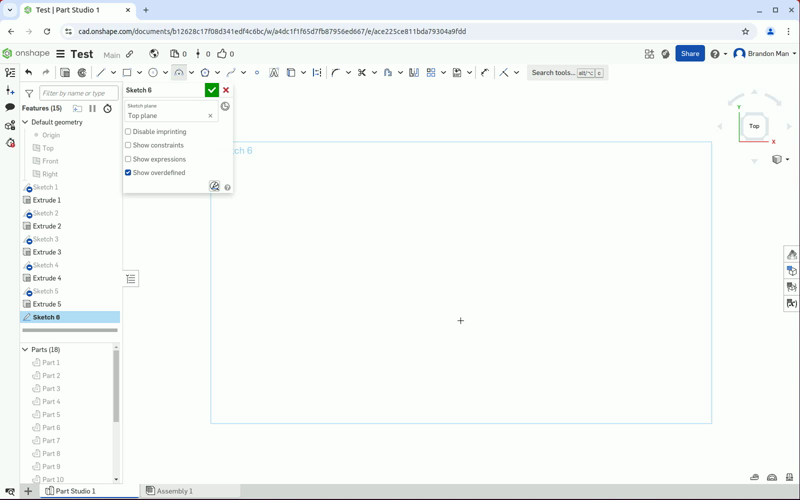
click(460, 320)
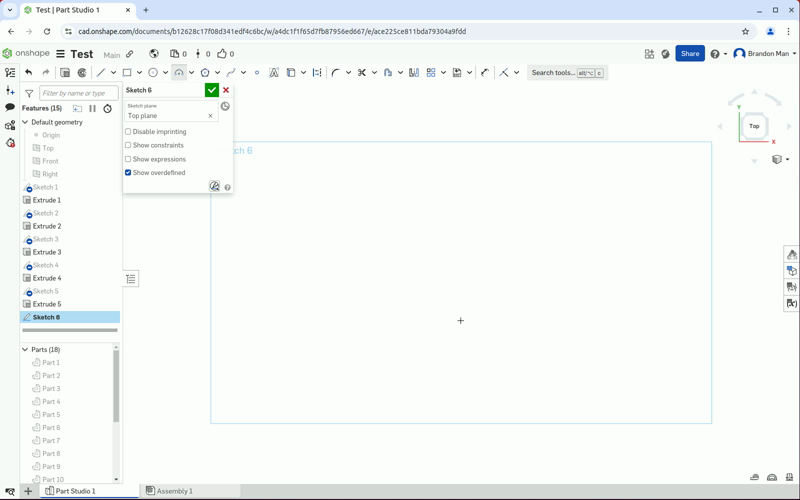
key_up(shift)
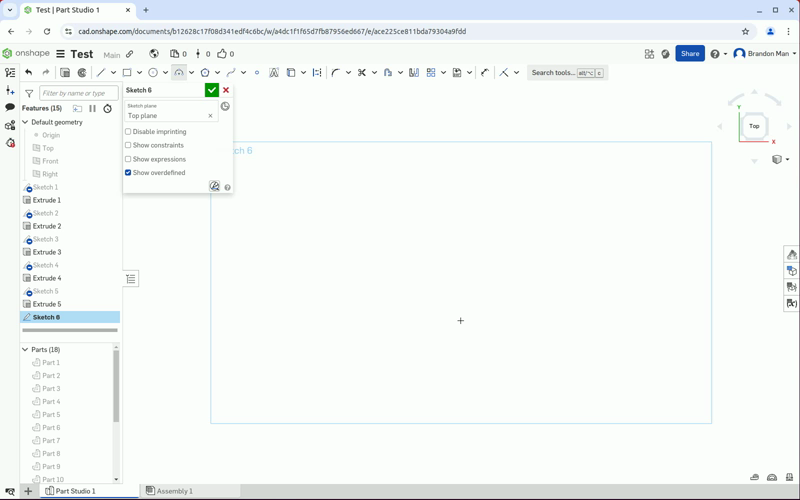
key_down(shift)
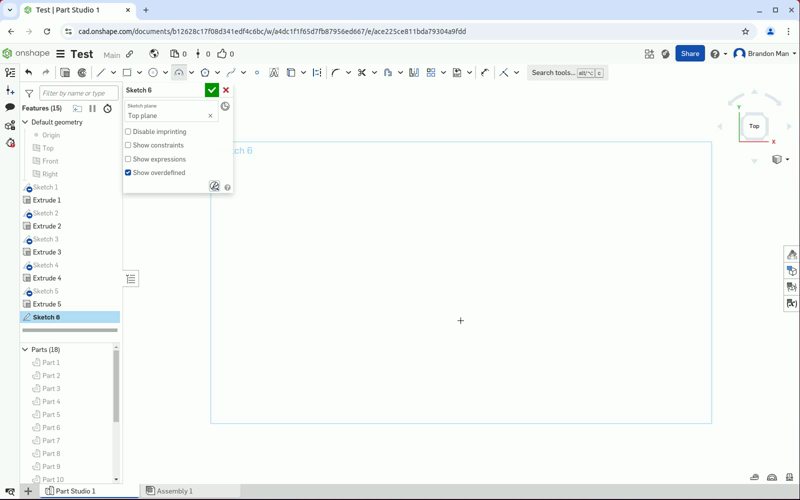
mouse_move(494, 300)
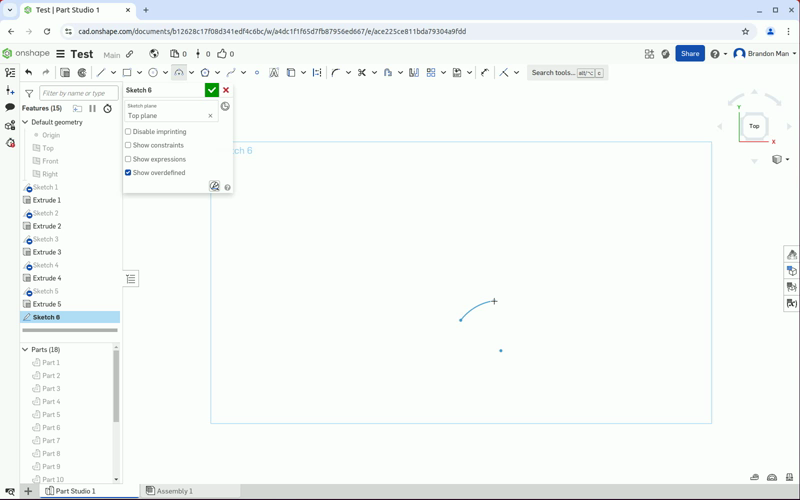
click(494, 300)
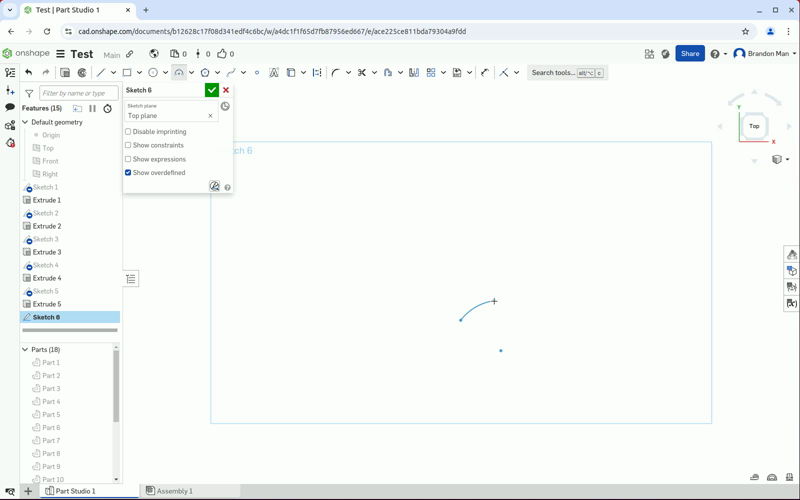
mouse_move(480, 315)
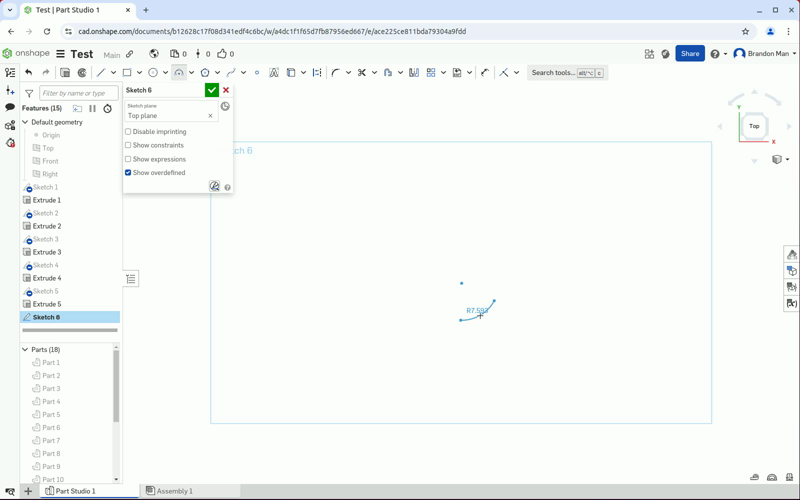
click(480, 315)
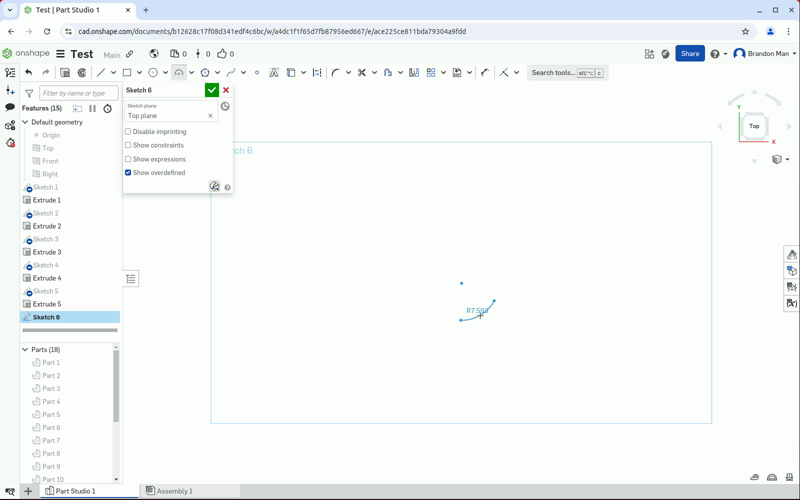
key_up(shift)
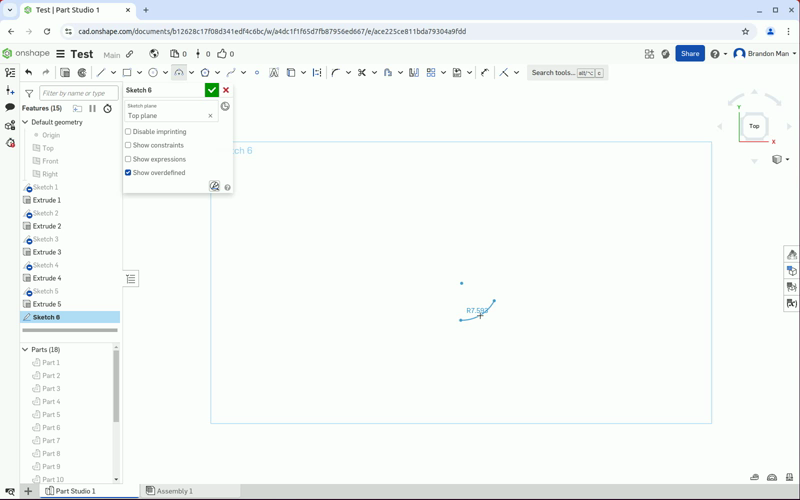
mouse_move(494, 300)
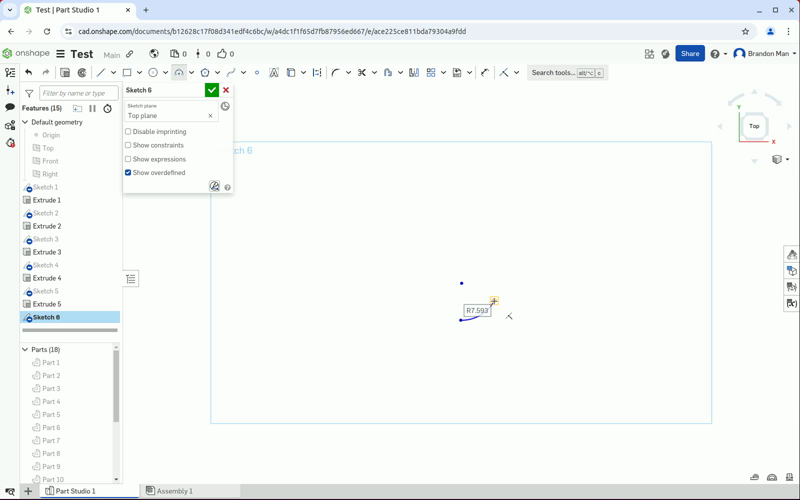
click(494, 300)
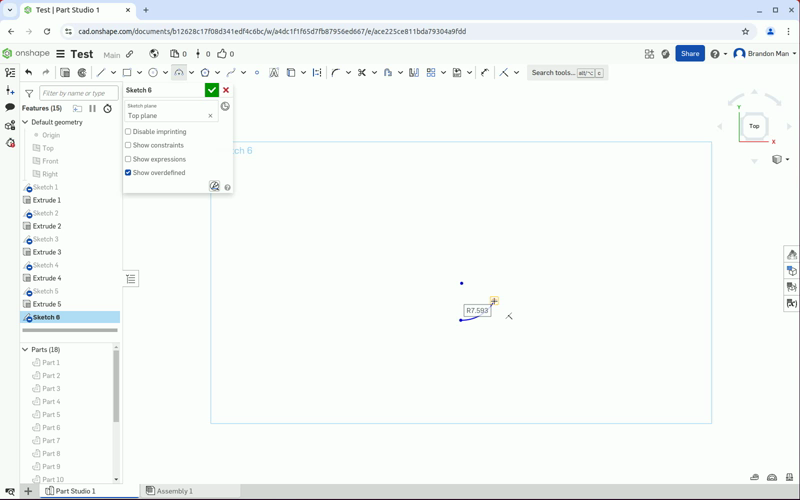
key_down(shift)
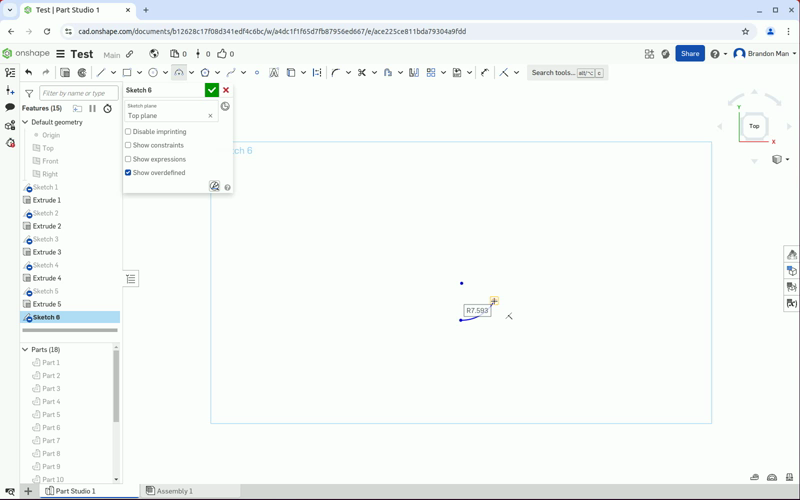
mouse_move(471, 300)
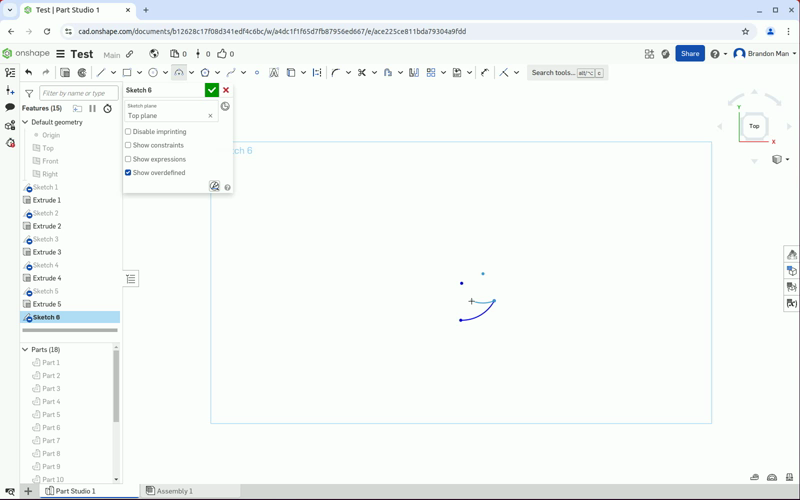
click(471, 300)
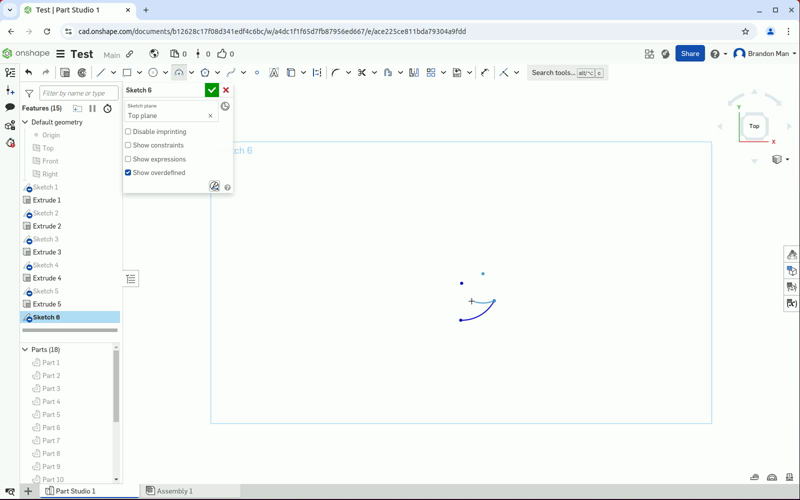
mouse_move(483, 307)
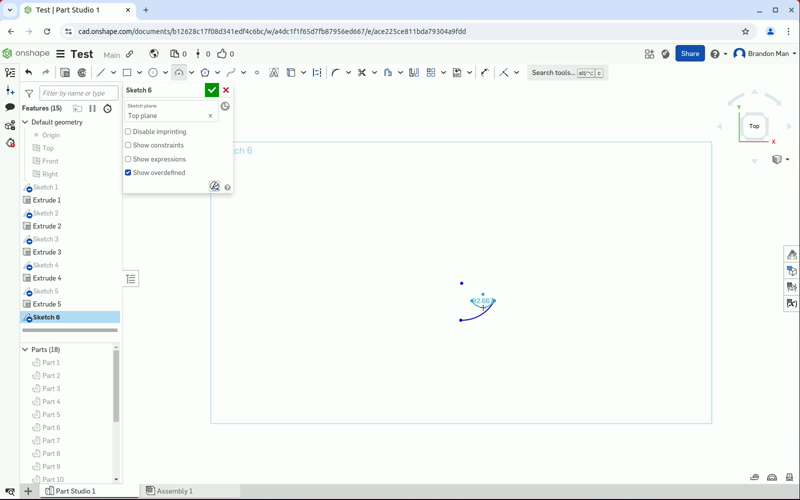
click(483, 307)
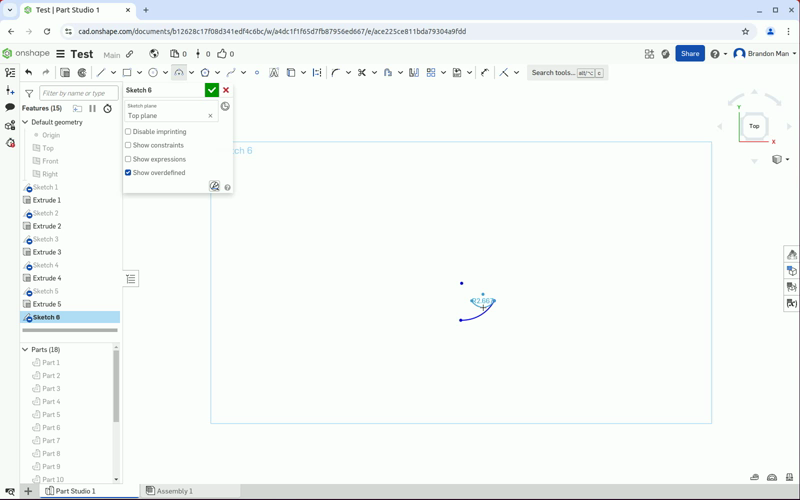
key_up(shift)
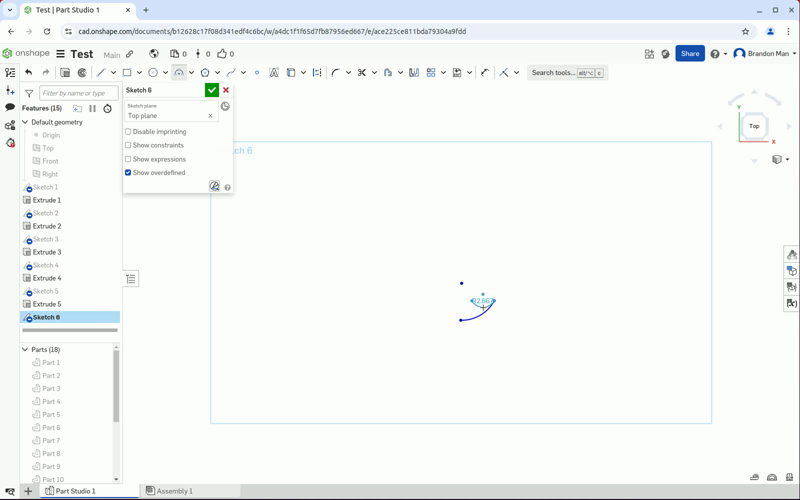
mouse_move(471, 300)
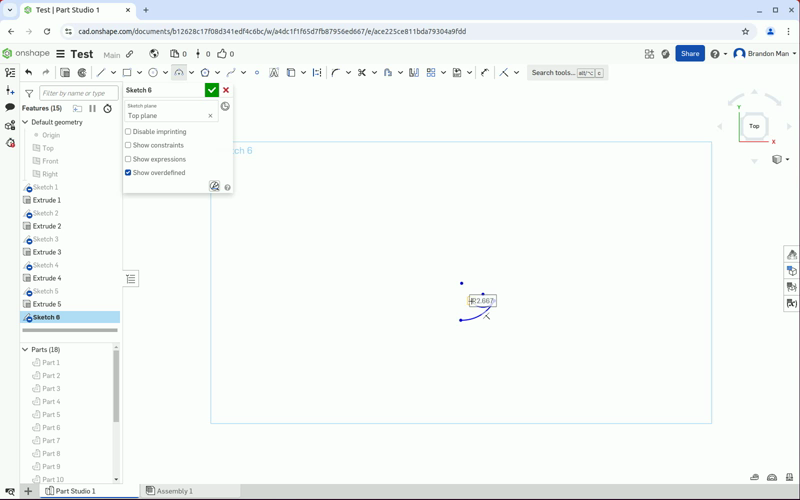
click(471, 300)
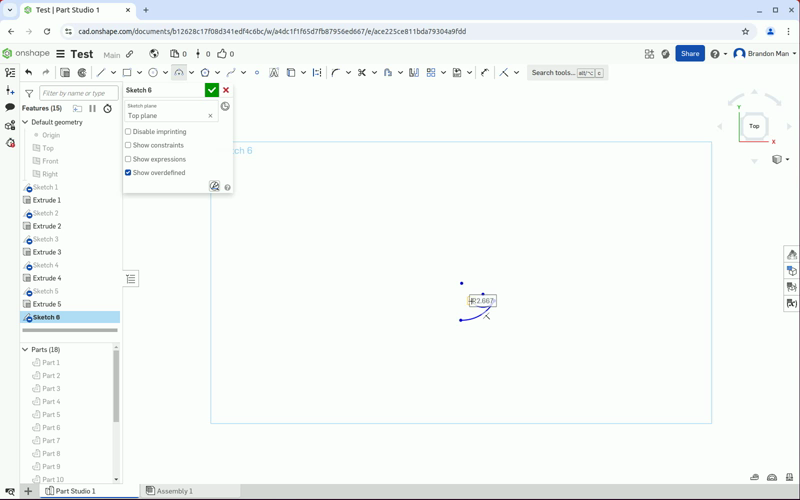
mouse_move(460, 320)
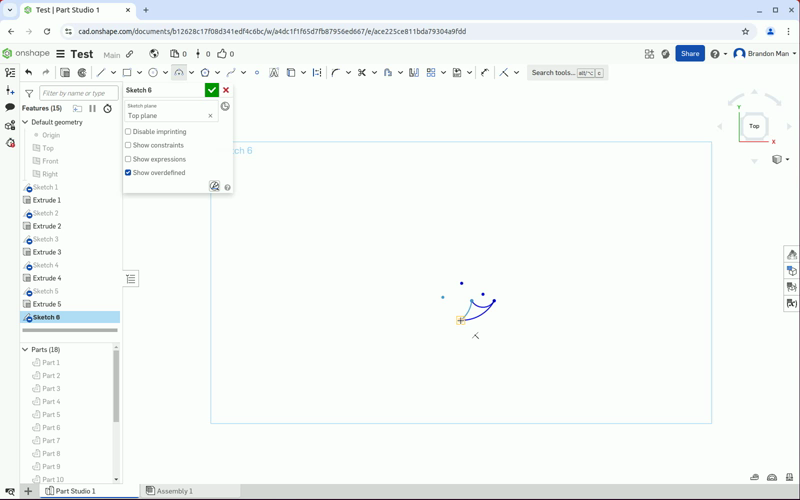
click(460, 320)
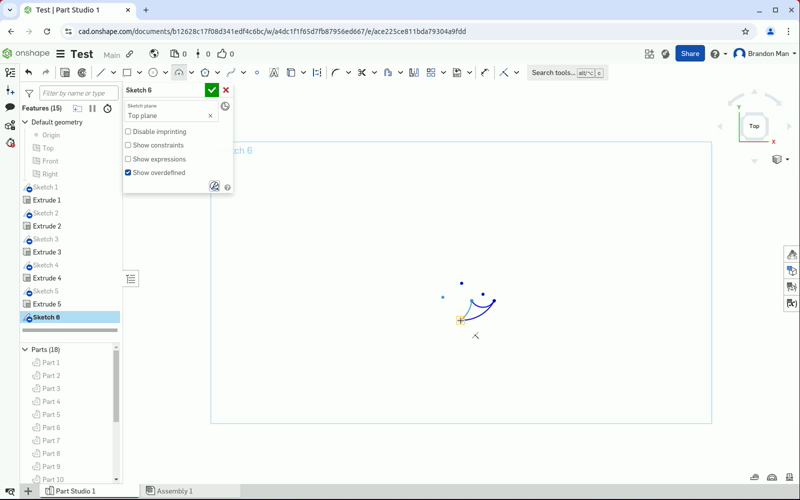
key_down(shift)
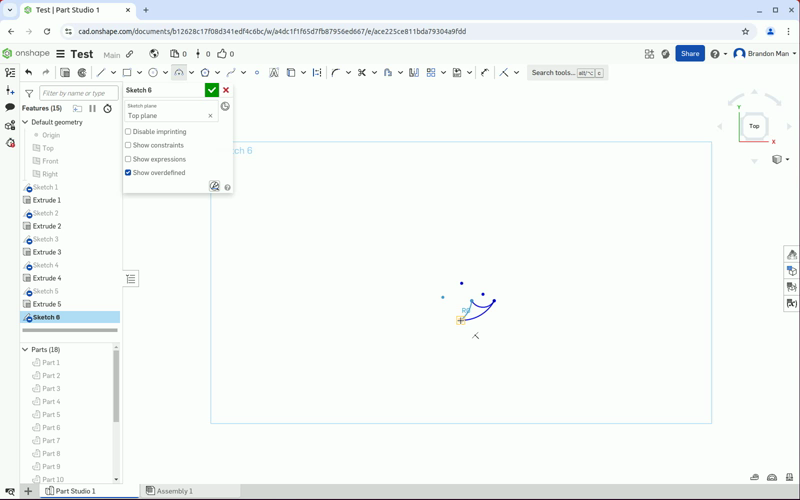
mouse_move(472, 313)
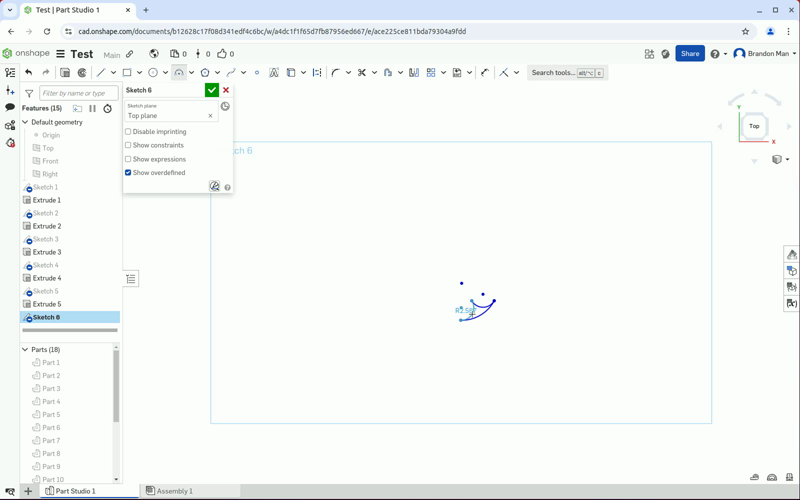
click(472, 313)
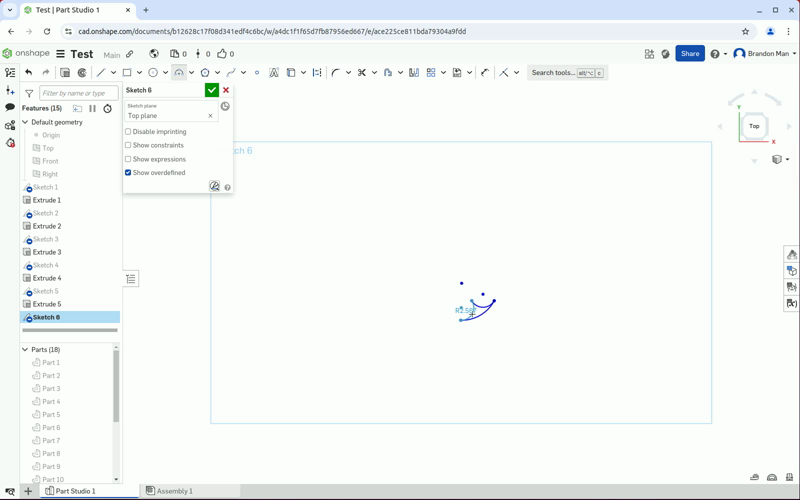
key_up(shift)
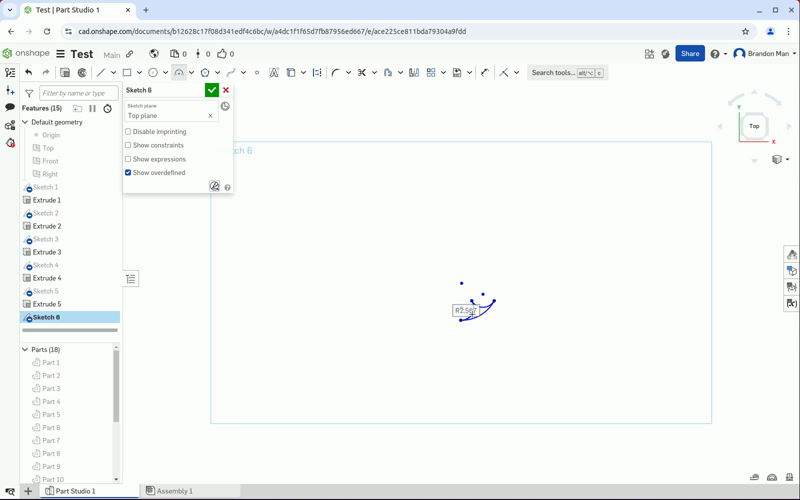
key(esc)
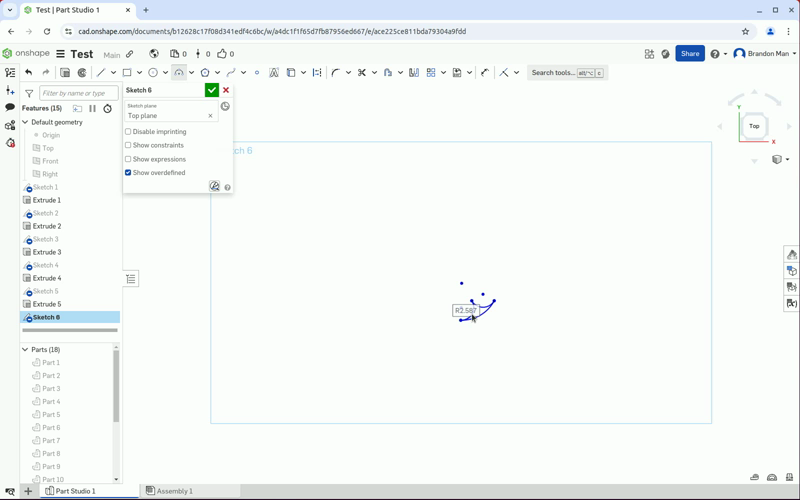
mouse_move(482, 311)
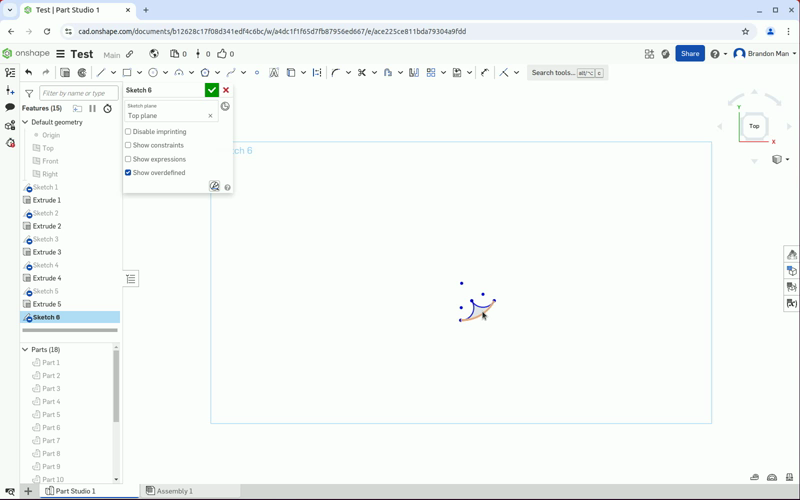
scroll(6)
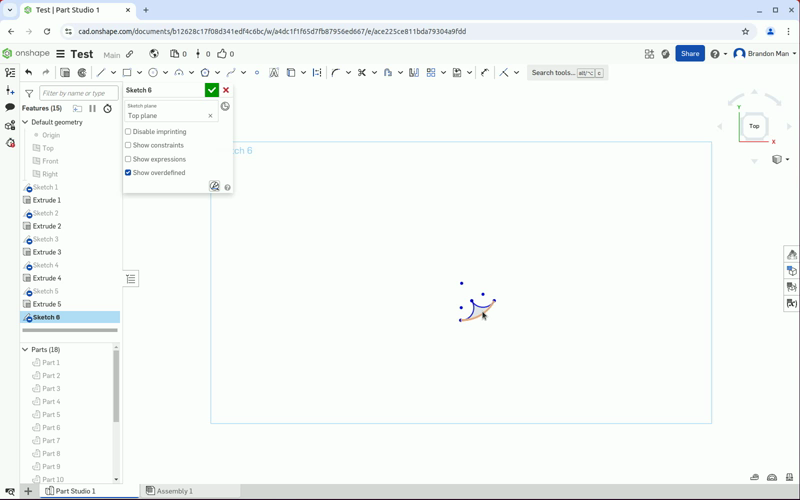
scroll(6)
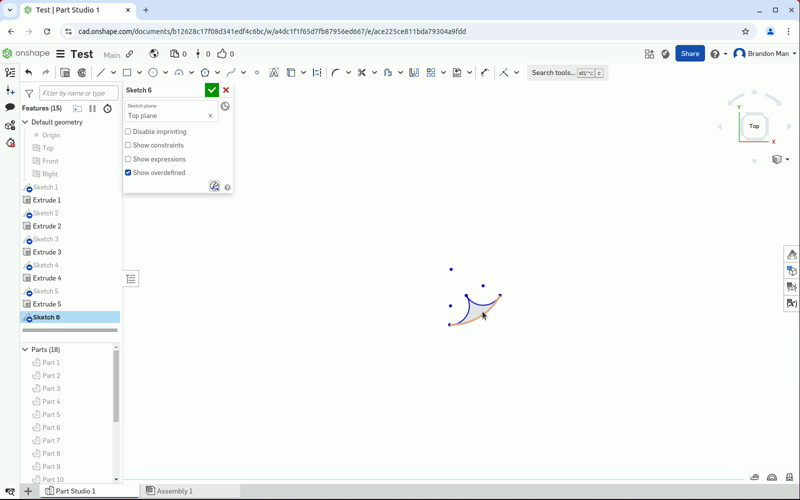
scroll(6)
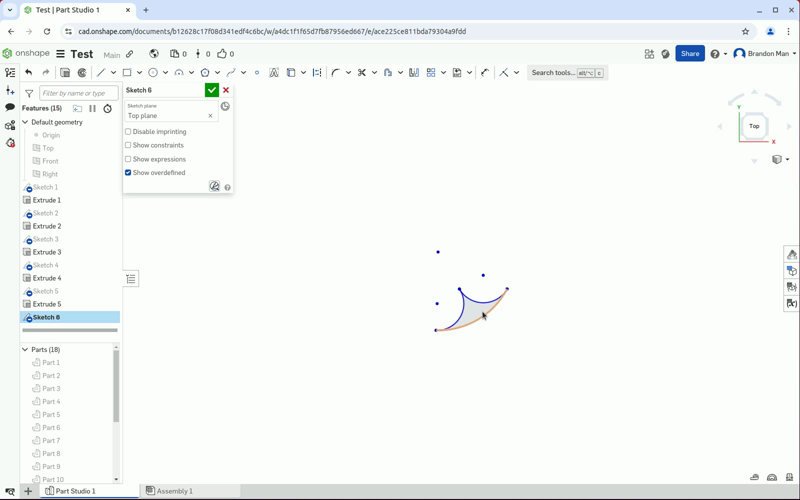
scroll(6)
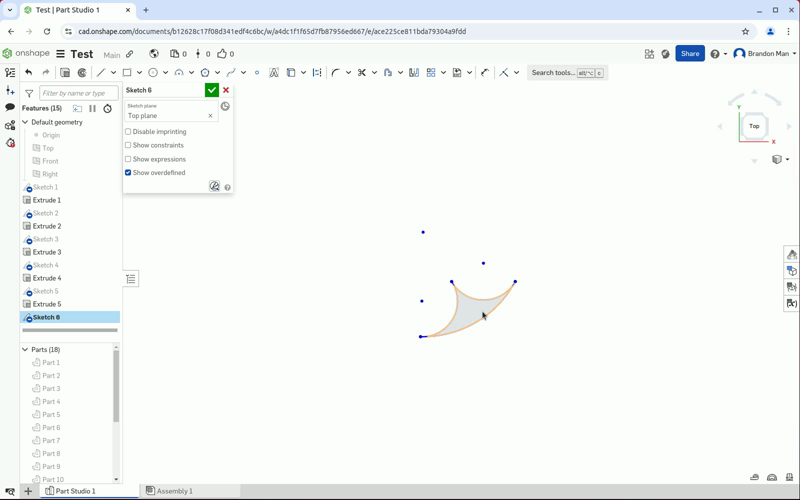
scroll(6)
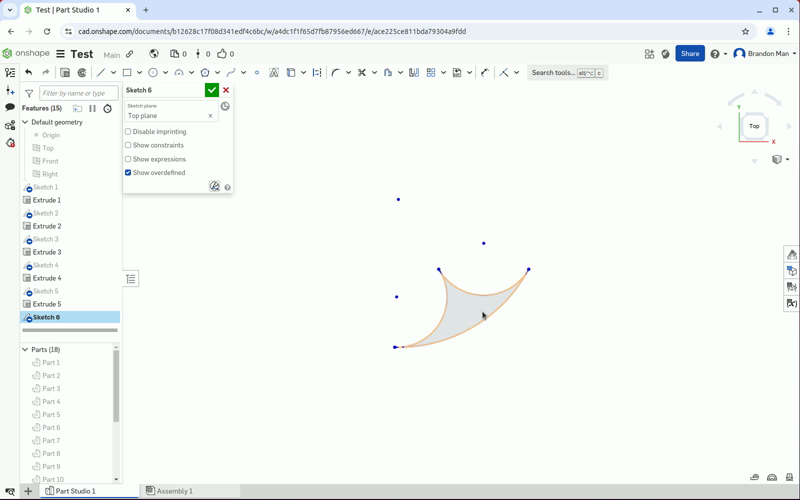
scroll(6)
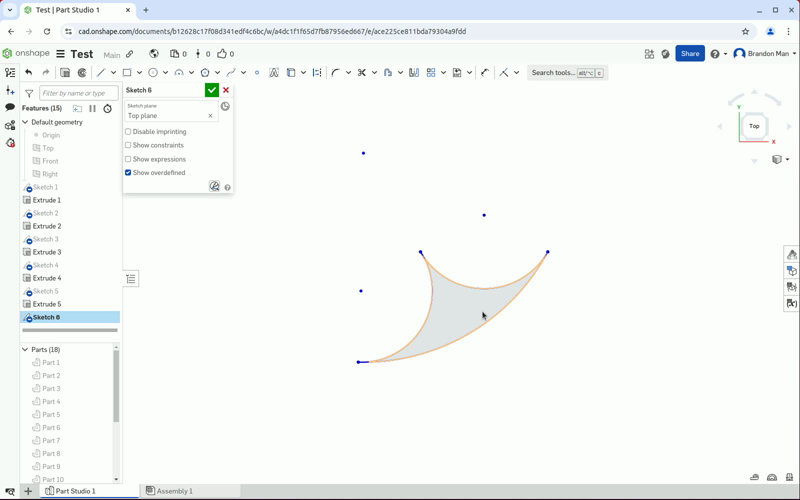
scroll(6)
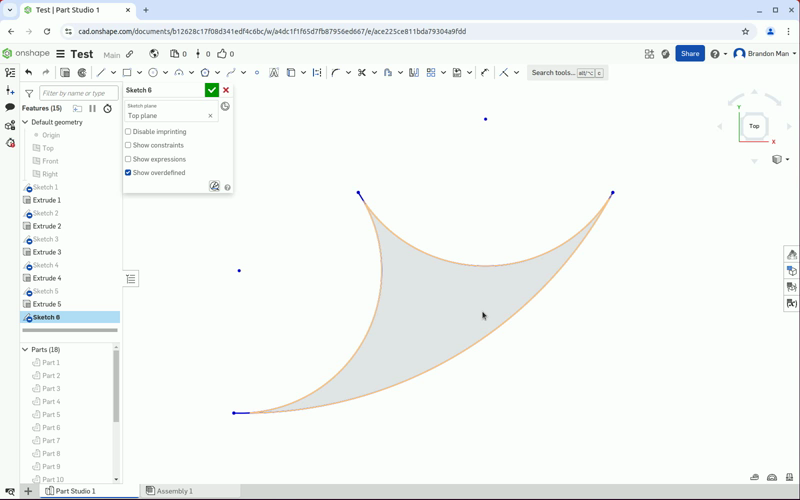
click(482, 311)
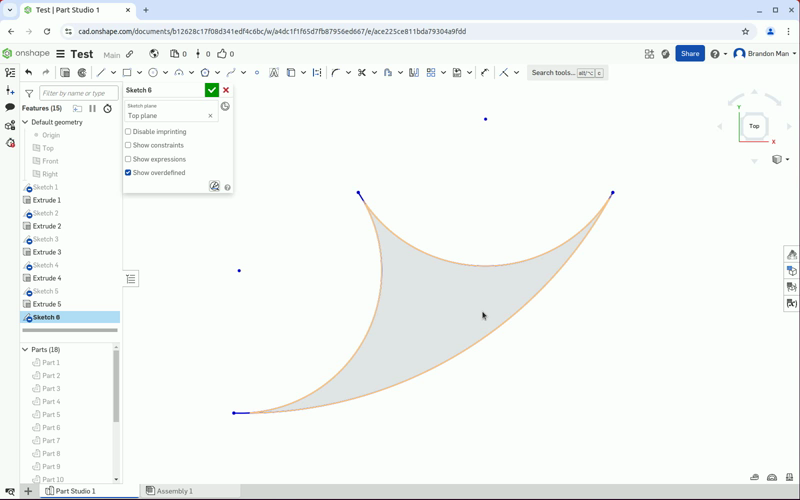
scroll(-6)
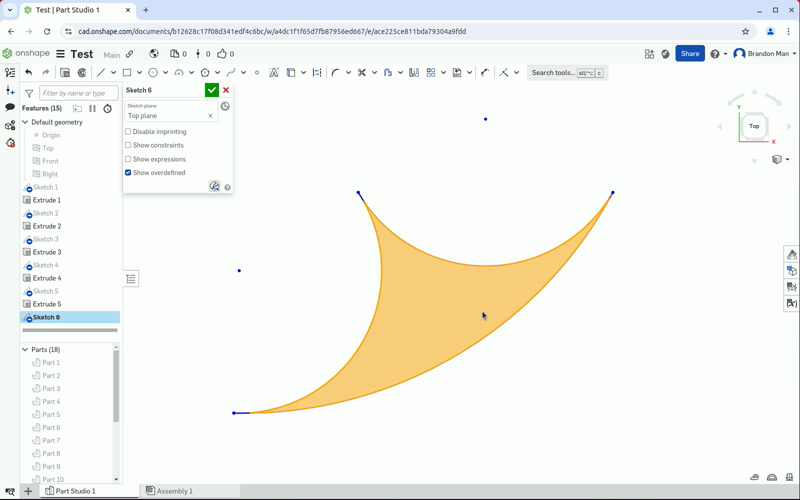
scroll(-6)
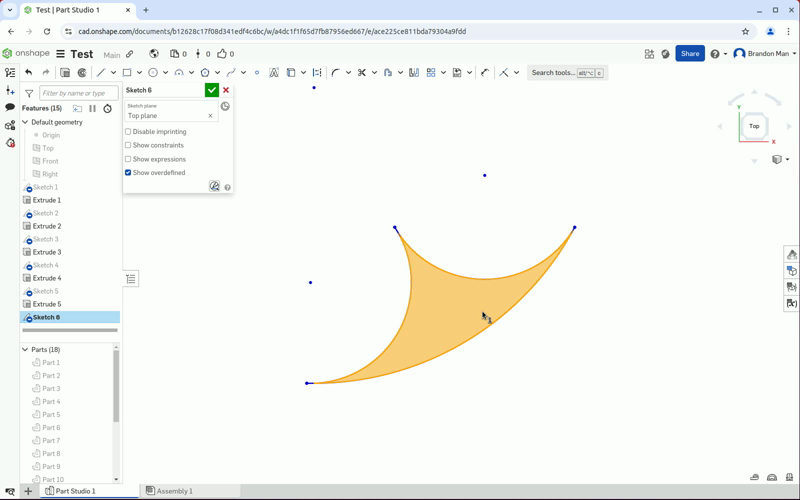
scroll(-6)
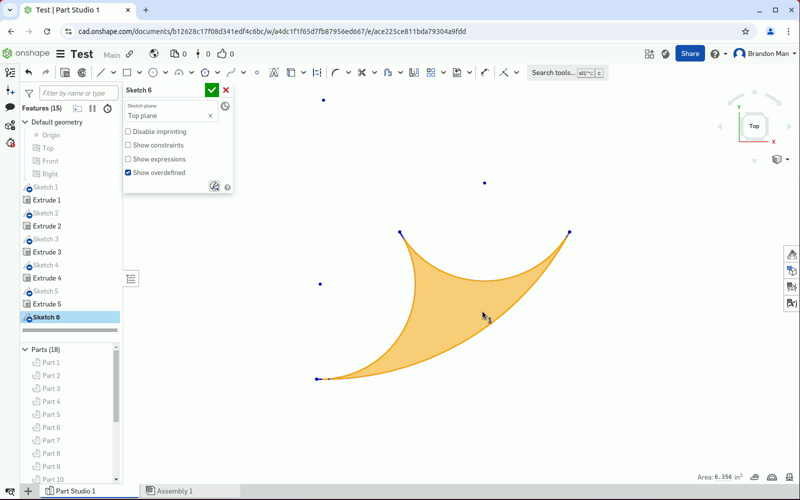
scroll(-6)
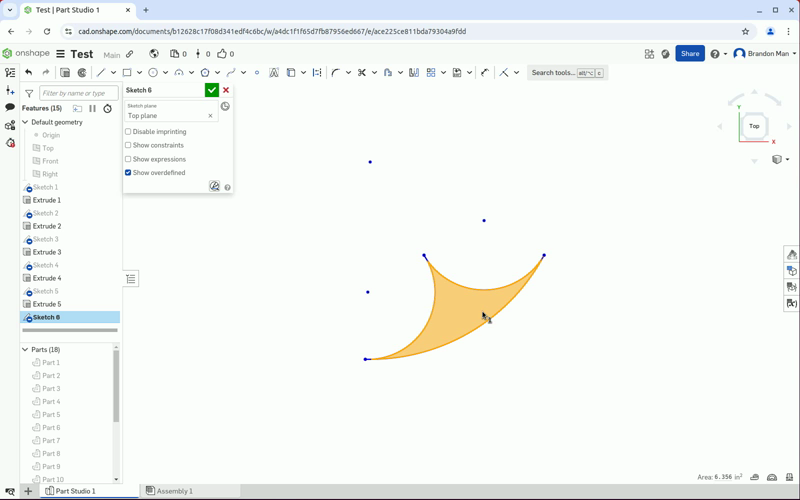
scroll(-6)
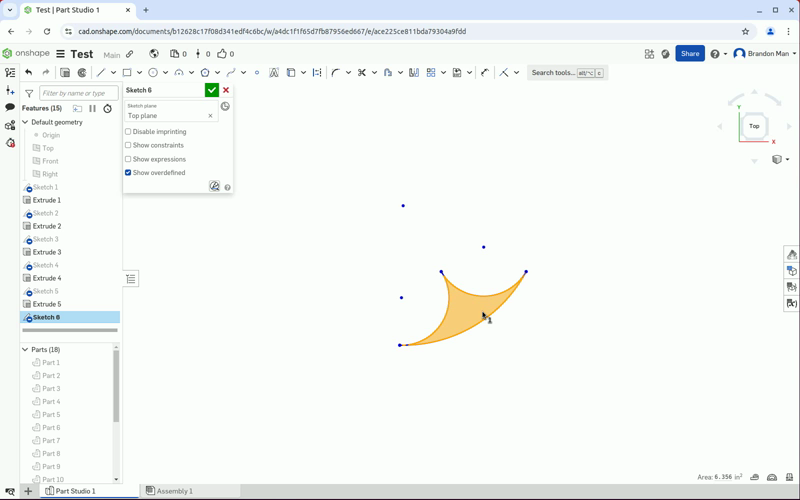
scroll(-6)
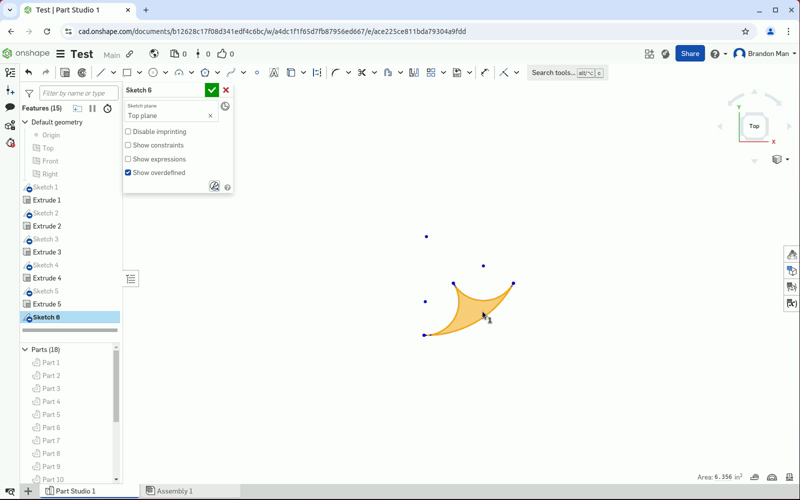
scroll(-6)
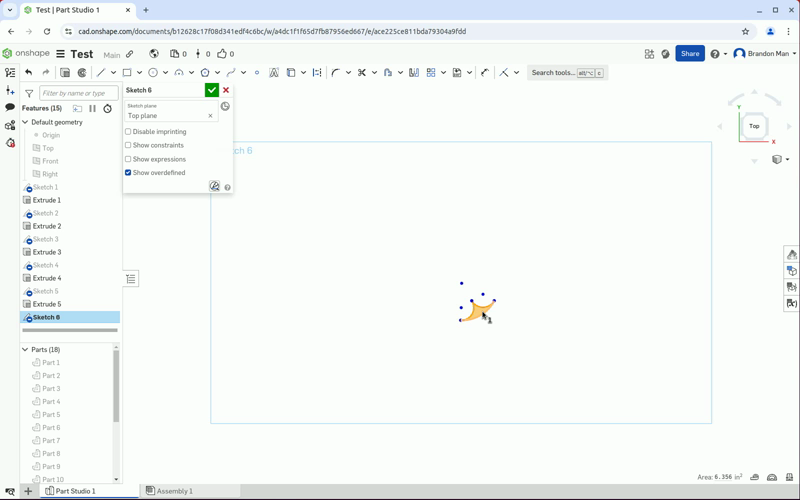
mouse_move(69, 352)
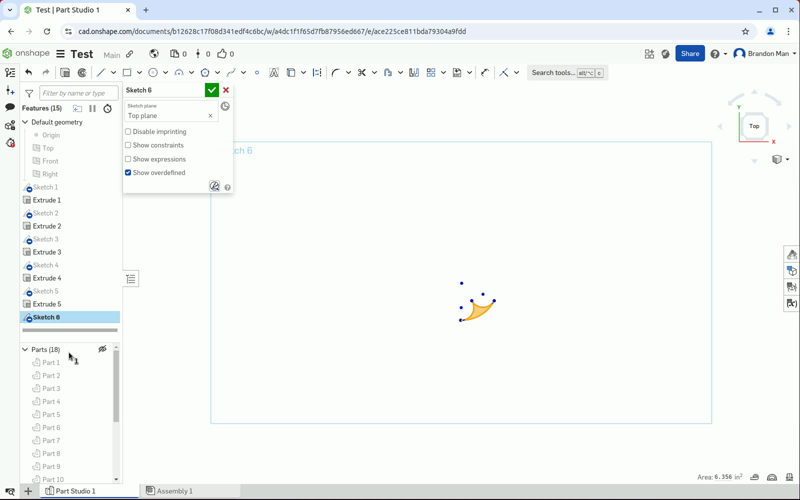
key(shift+y)
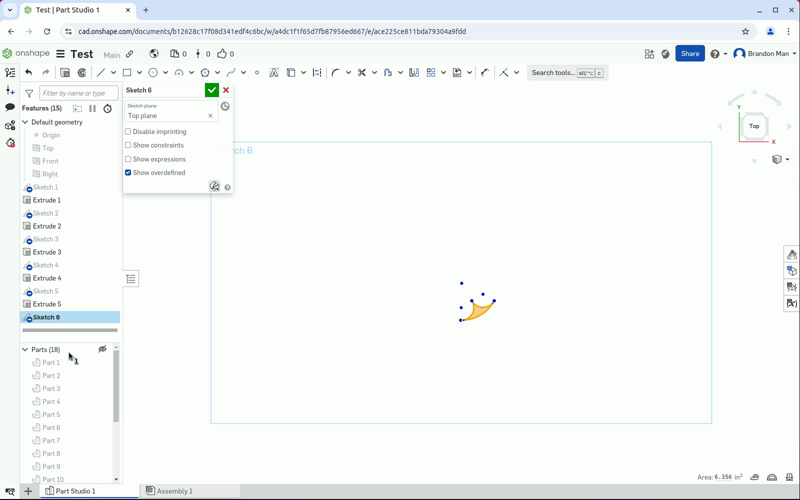
key(shift+e)
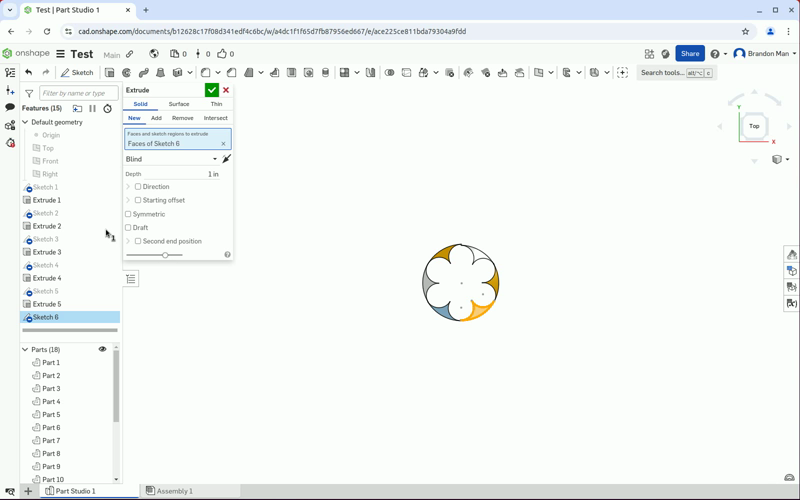
mouse_move(143, 106)
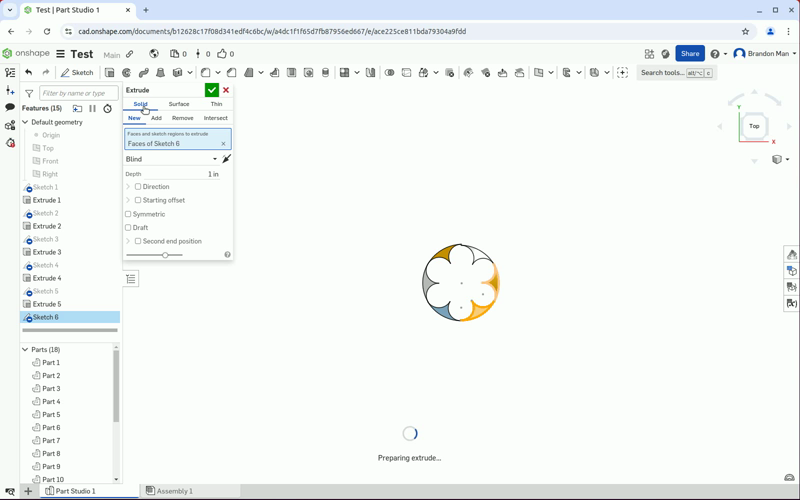
click(143, 106)
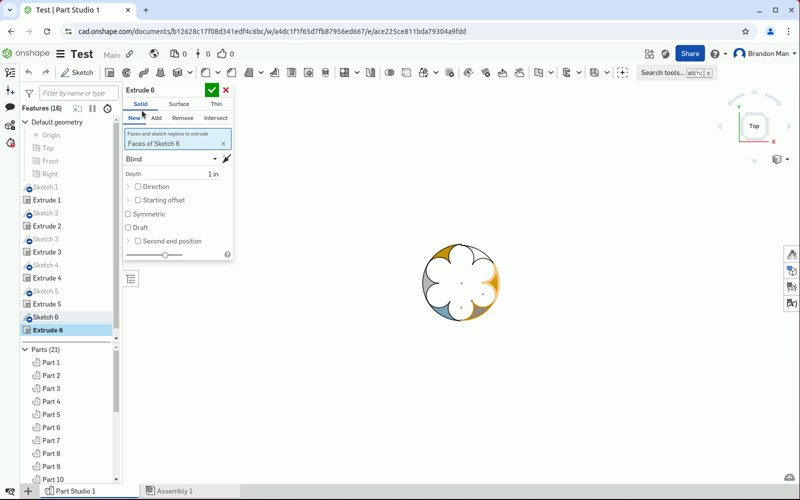
mouse_move(137, 120)
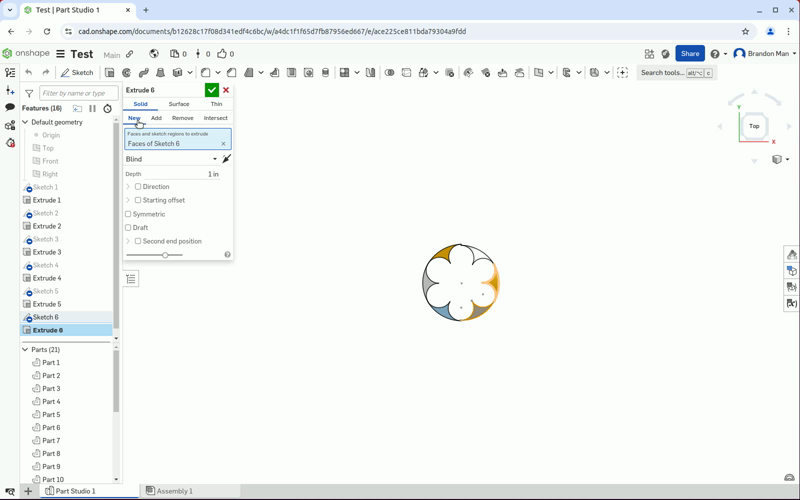
click(137, 120)
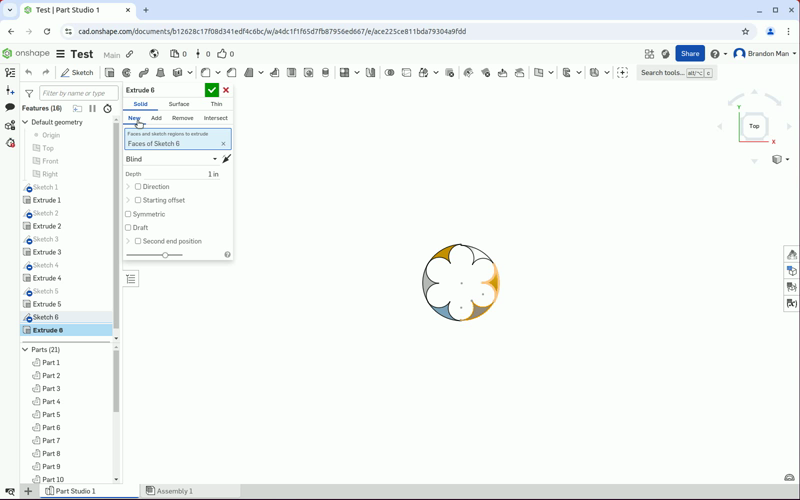
key(tab, 4)
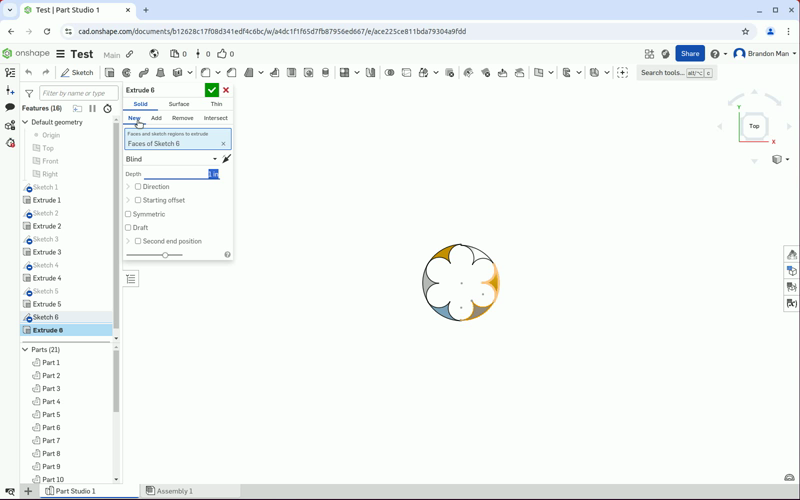
text(23.108)
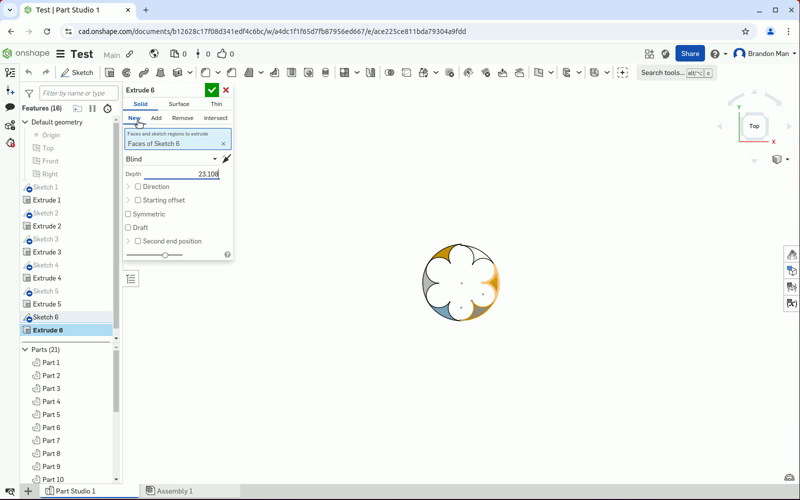
key(tab, 3)
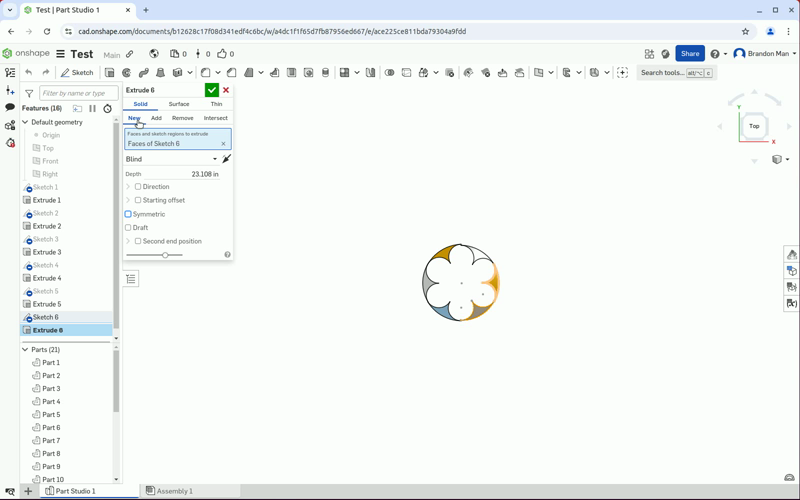
key(tab, 2)
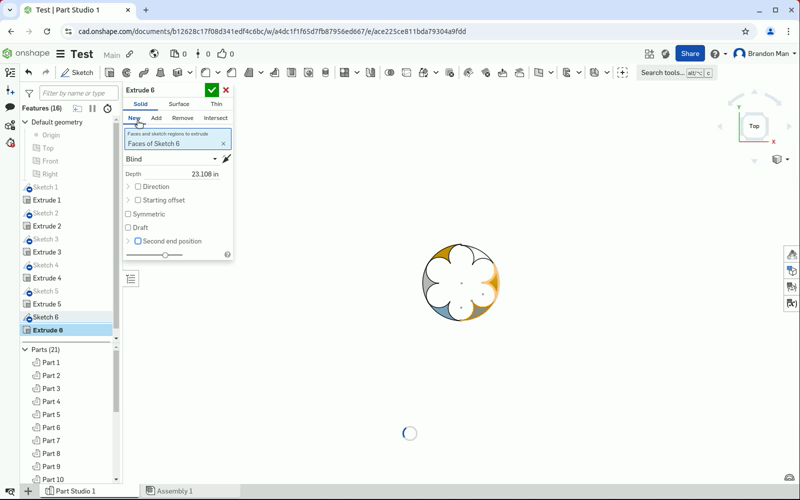
key(space)
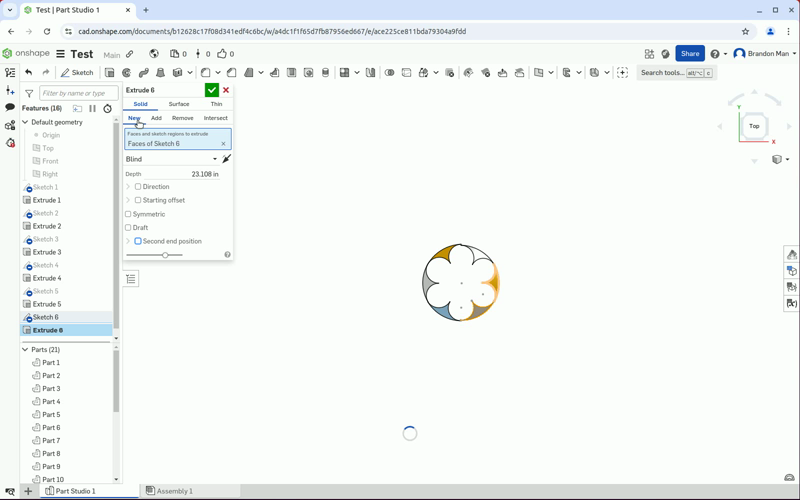
key(tab, 3)
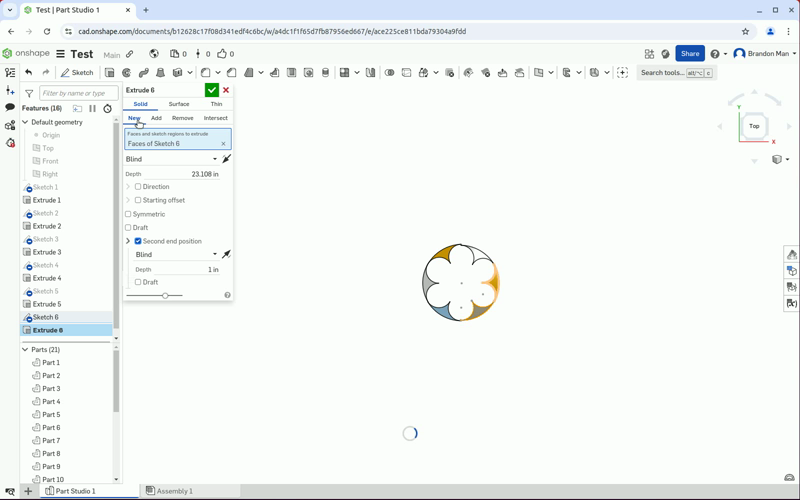
text(23.108)
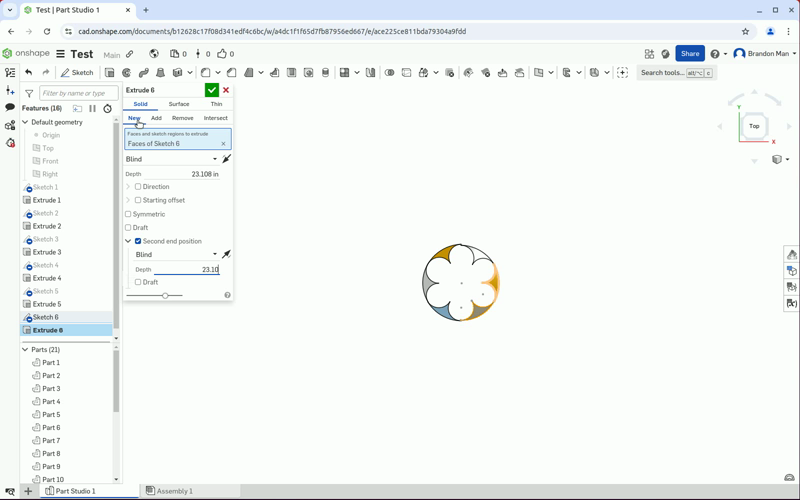
key(enter)
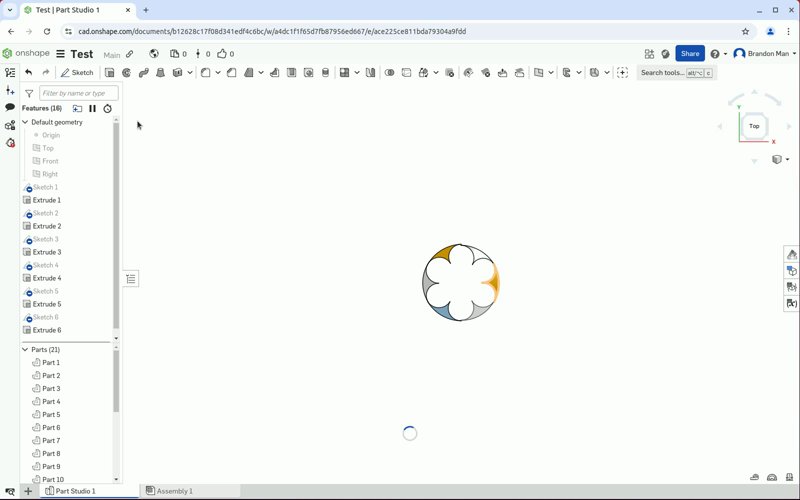
key(shift+h)
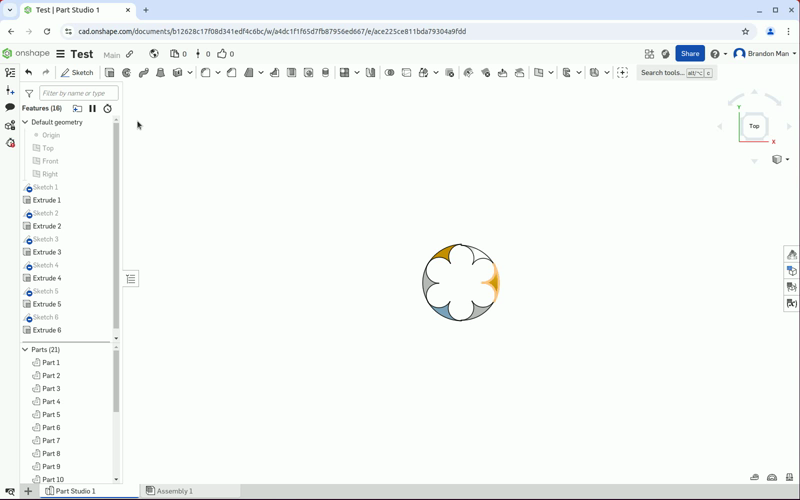
key(shift+h)
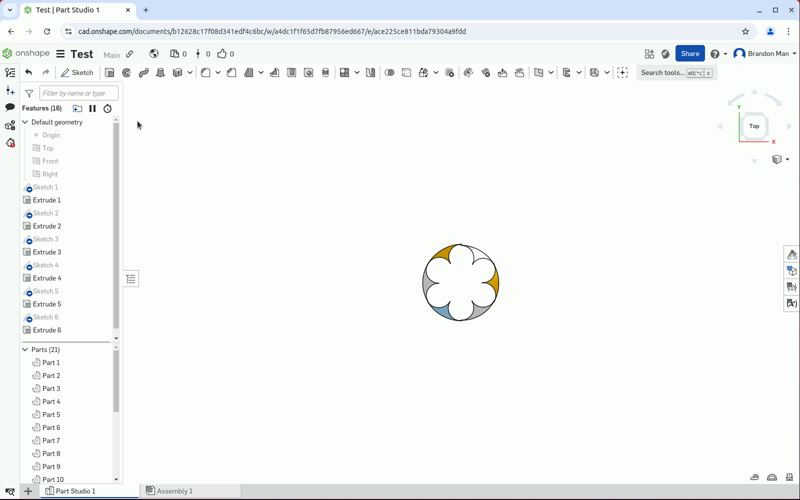
mouse_move(69, 189)
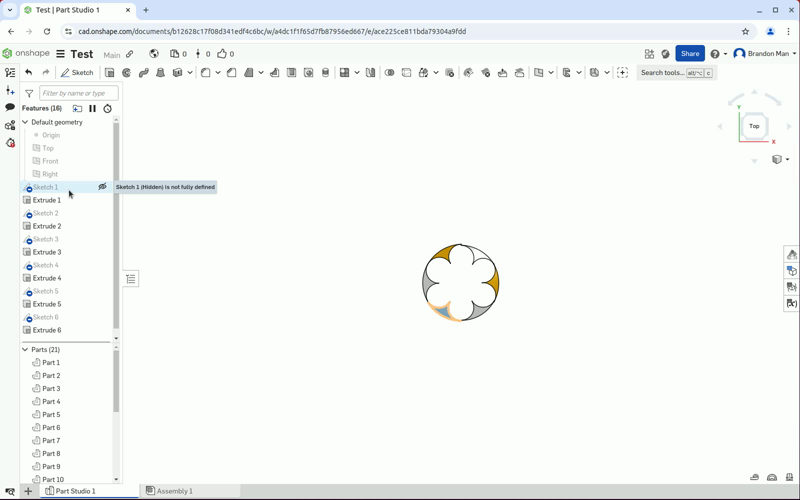
click(69, 189)
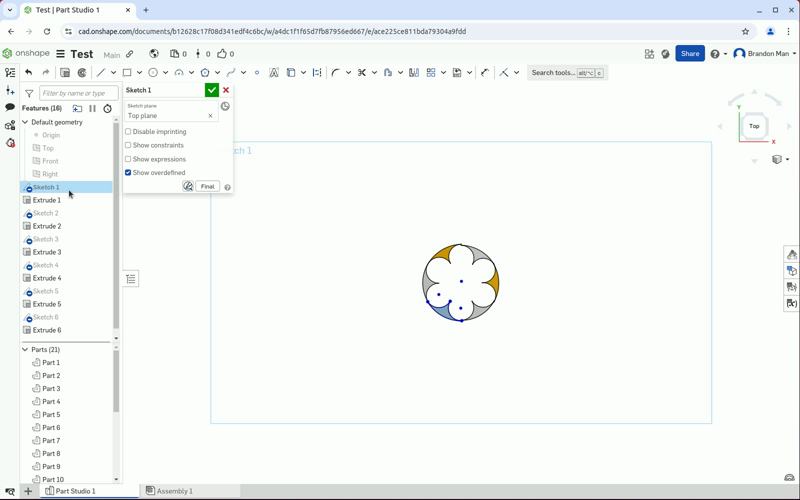
mouse_move(229, 92)
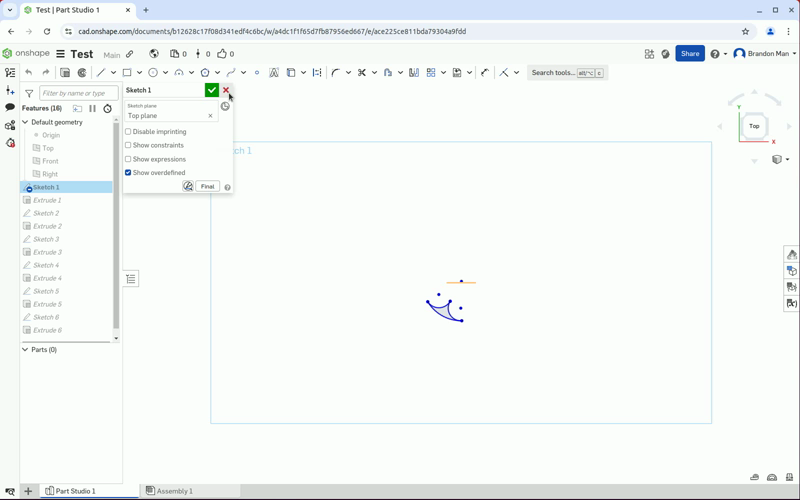
click(229, 92)
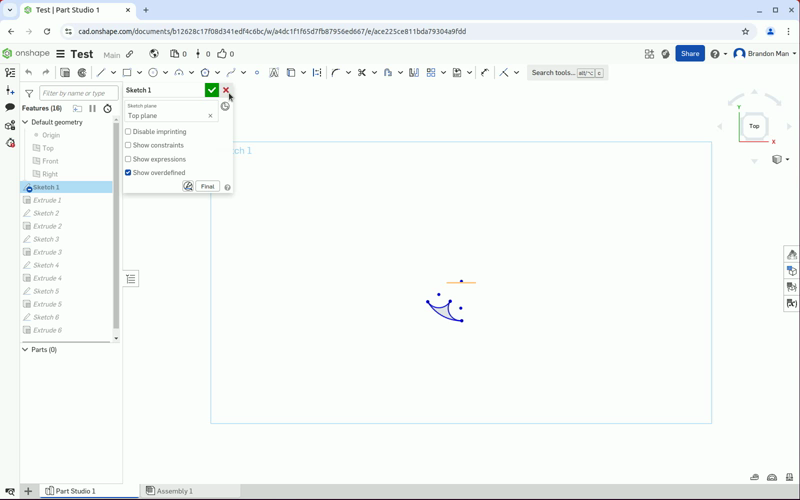
key(shift+s)
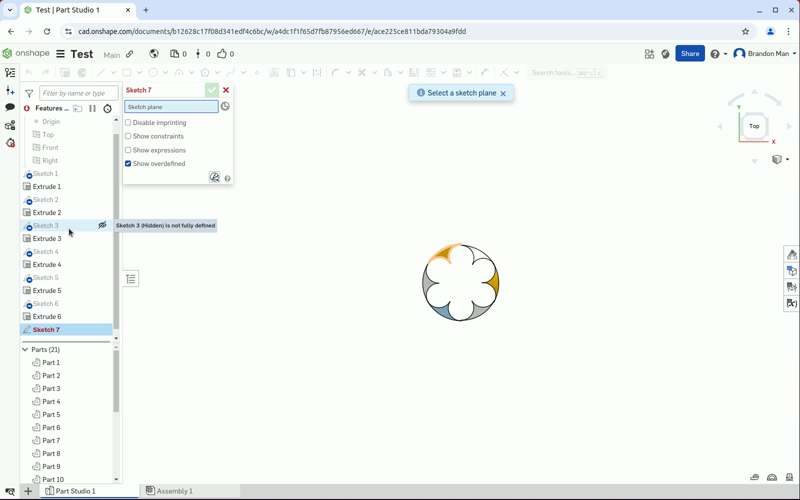
scroll(3)
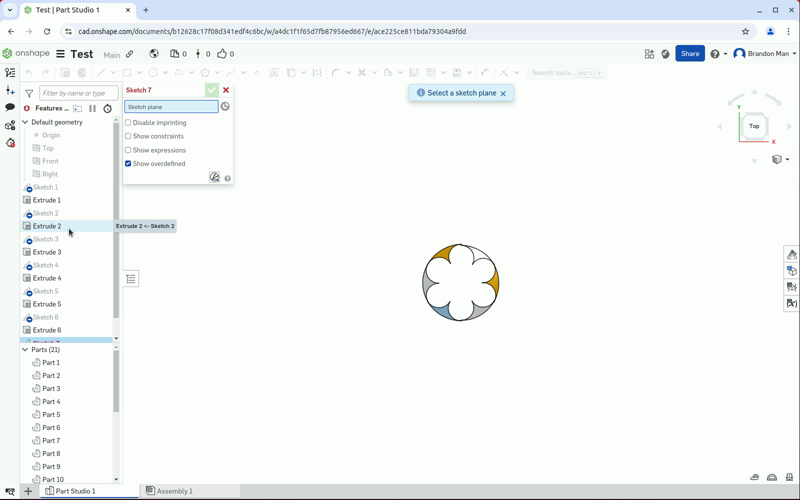
mouse_move(69, 150)
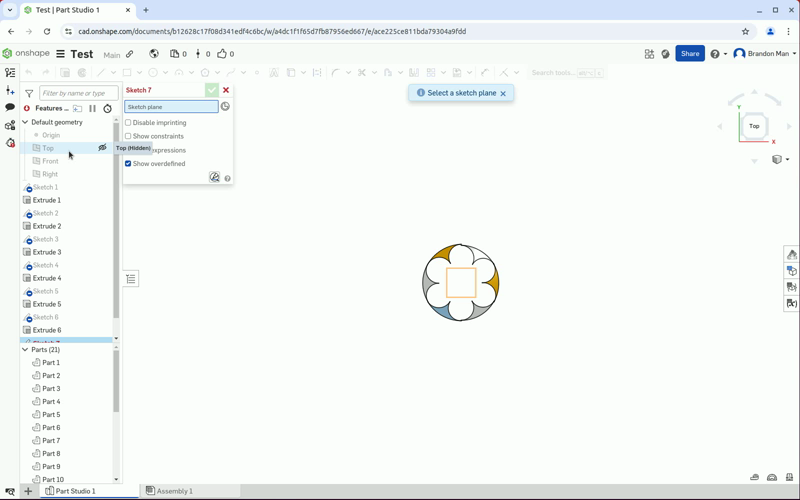
click(69, 150)
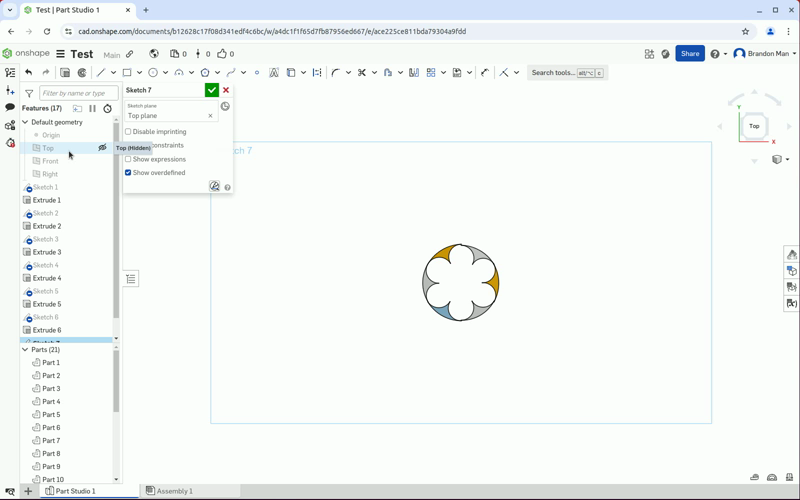
mouse_move(69, 352)
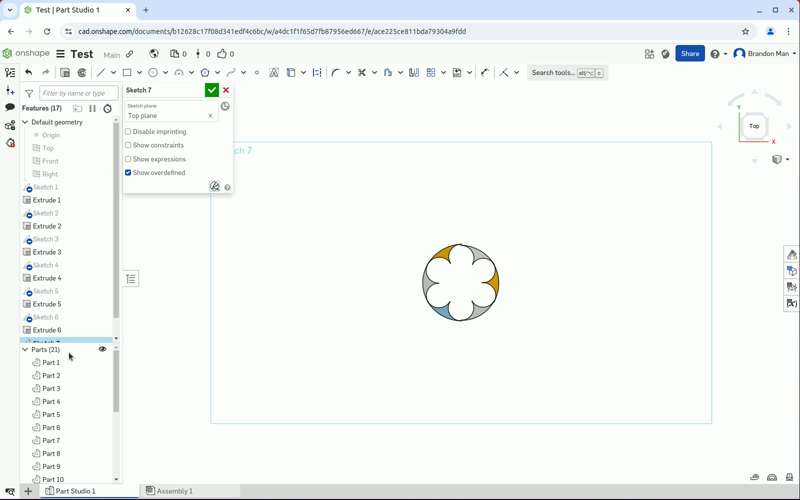
key(y)
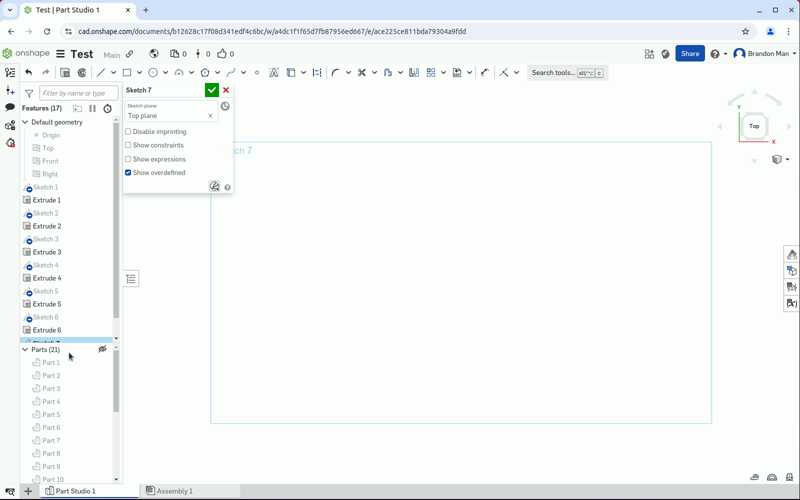
key(a)
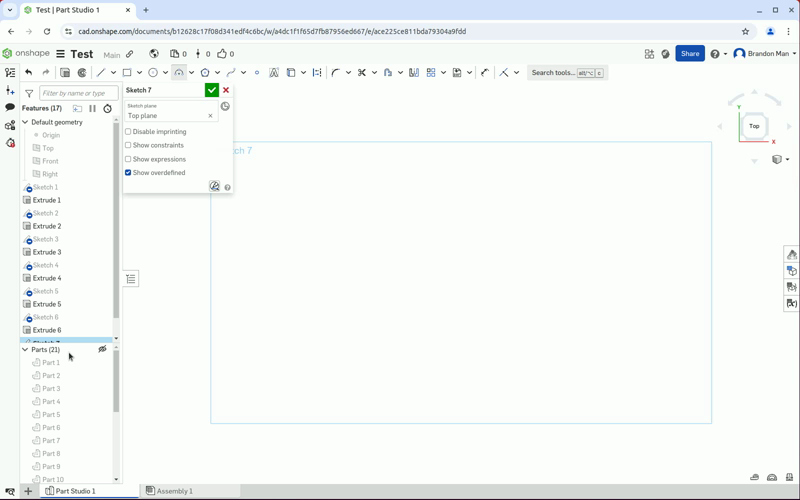
key_down(shift)
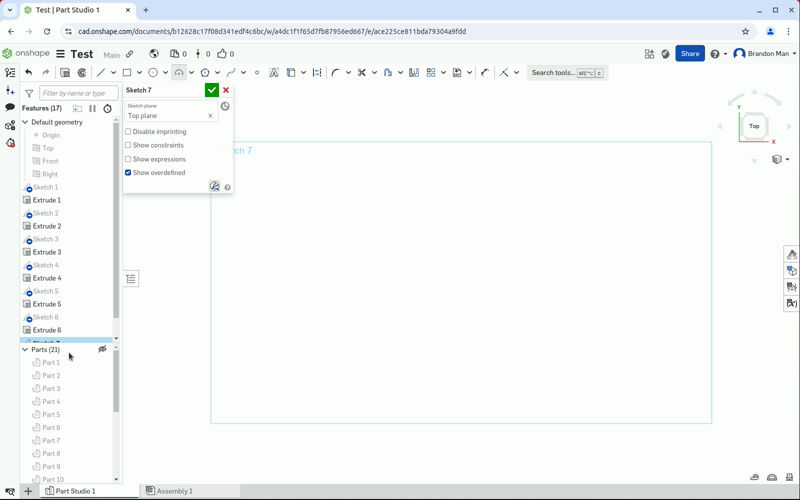
mouse_move(439, 282)
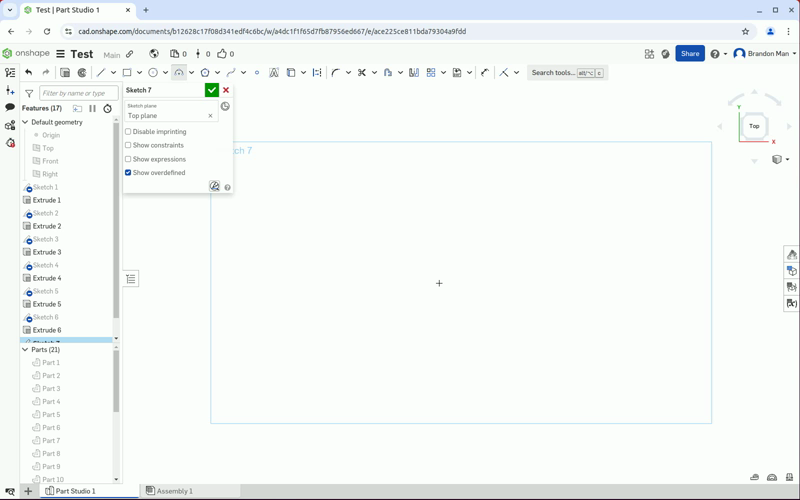
click(439, 282)
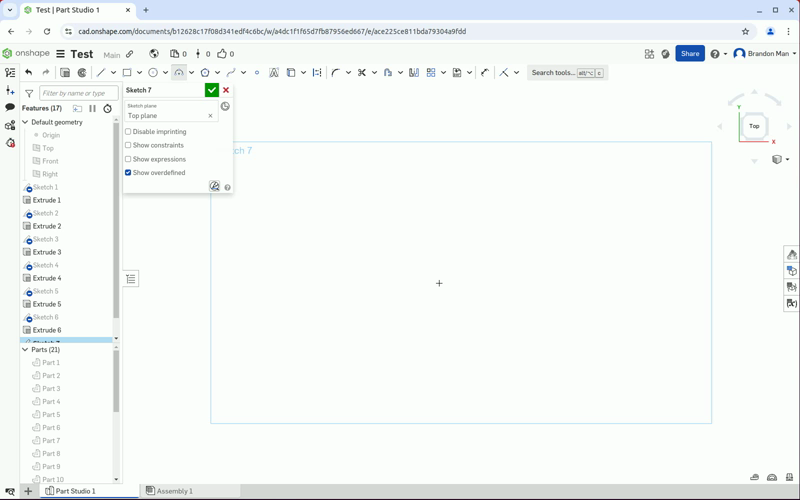
key_up(shift)
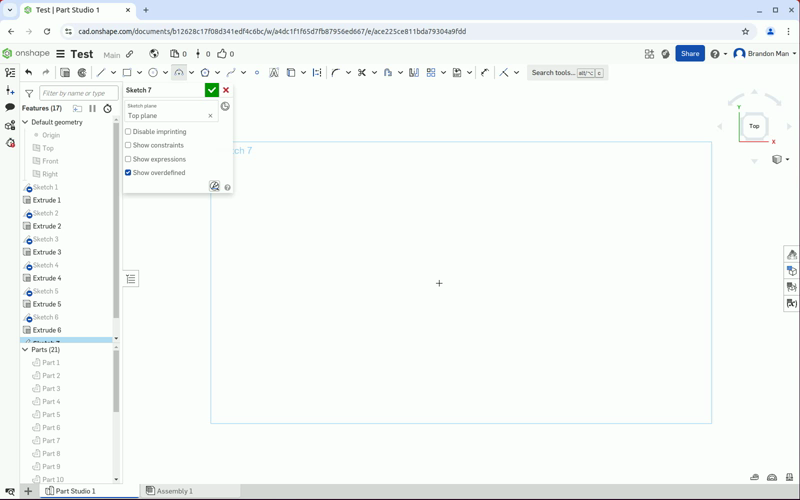
key_down(shift)
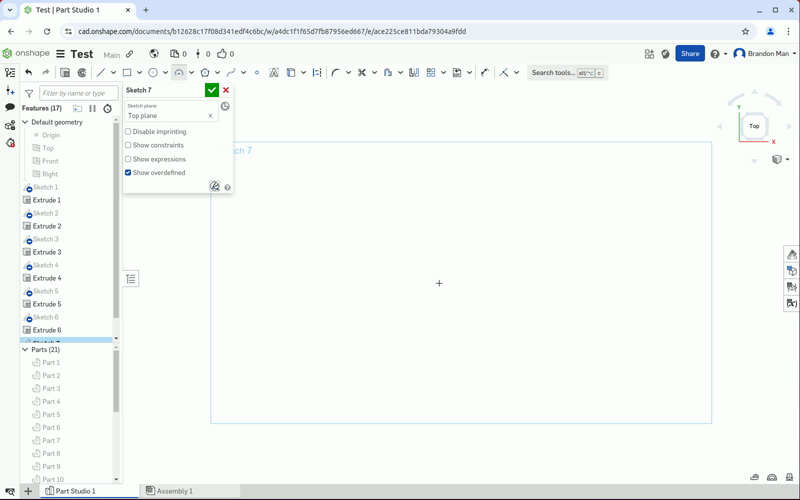
mouse_move(450, 301)
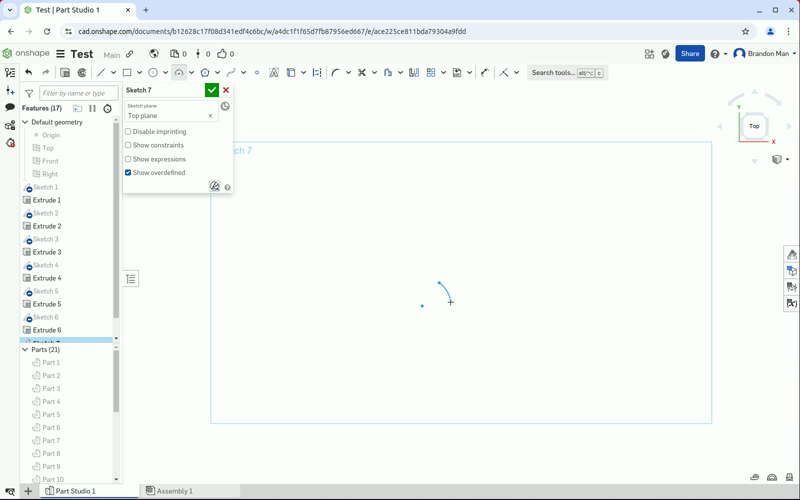
click(450, 301)
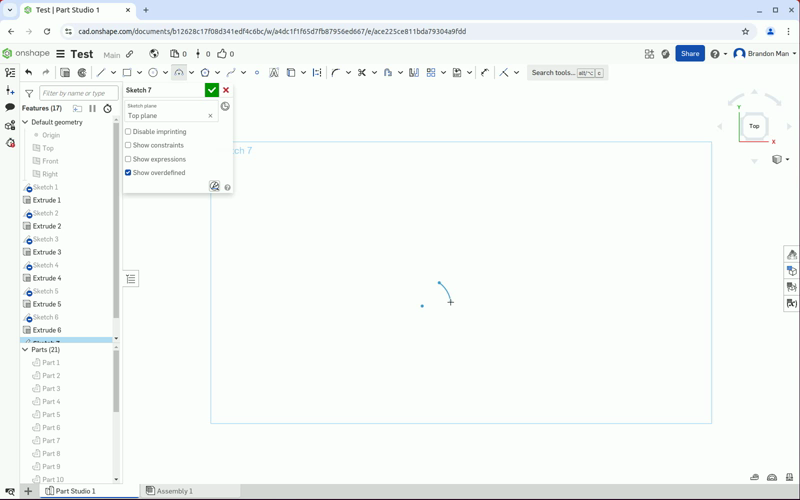
mouse_move(451, 289)
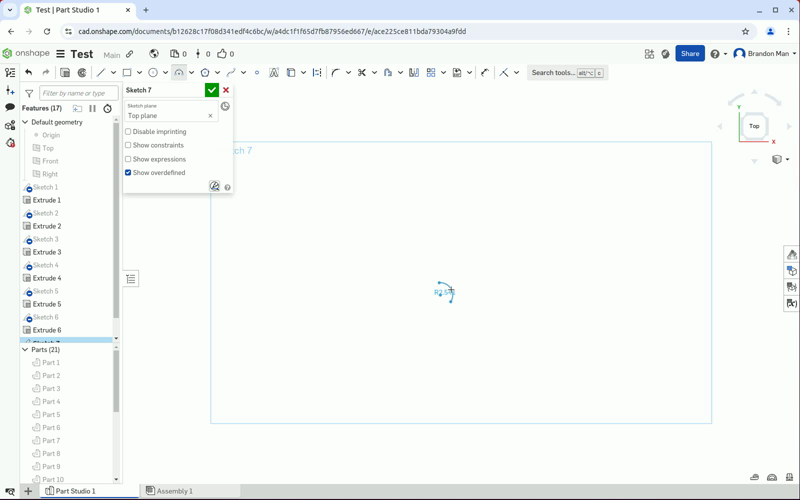
click(451, 289)
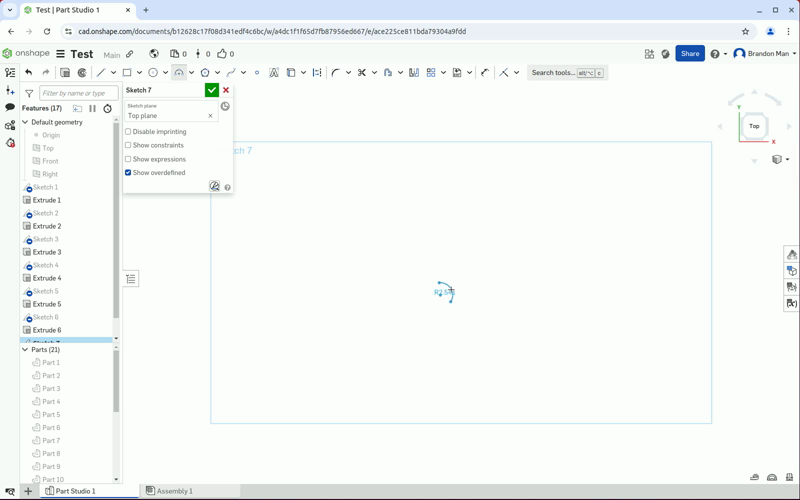
key_up(shift)
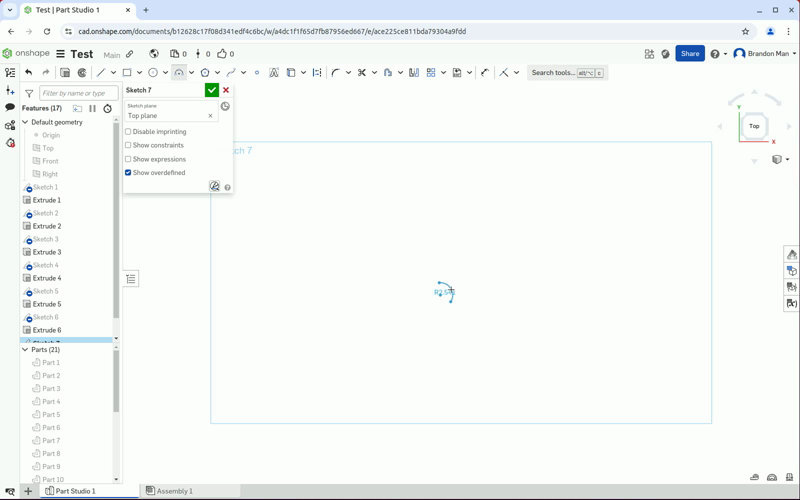
mouse_move(450, 301)
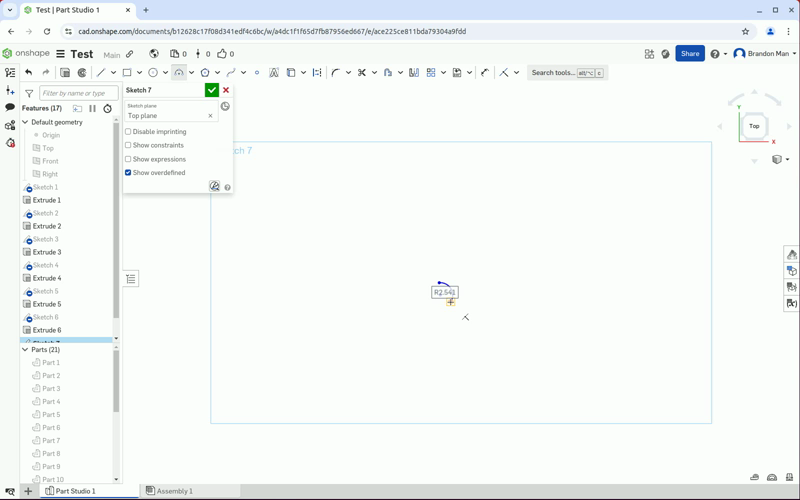
click(450, 301)
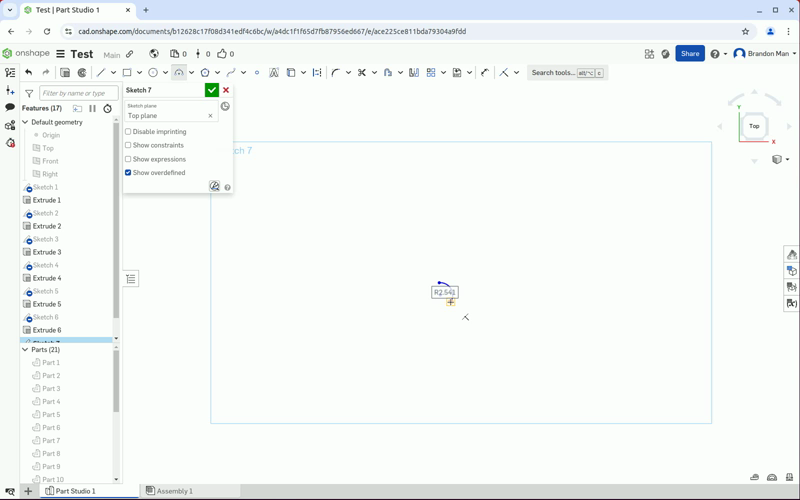
key_down(shift)
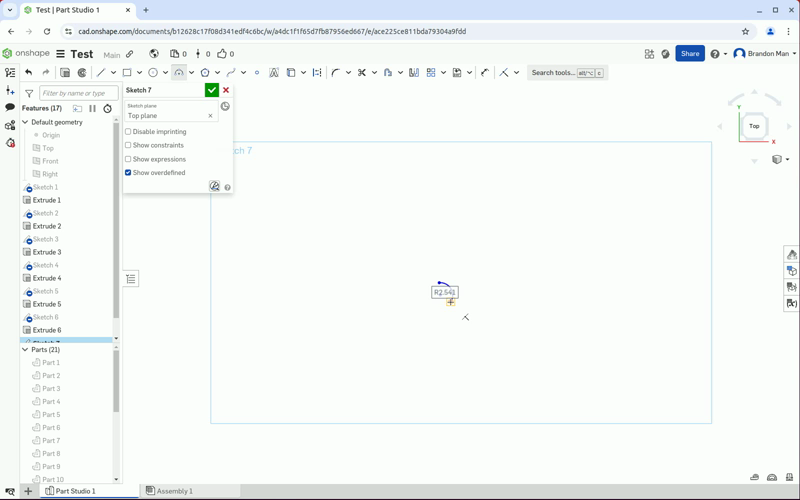
mouse_move(473, 301)
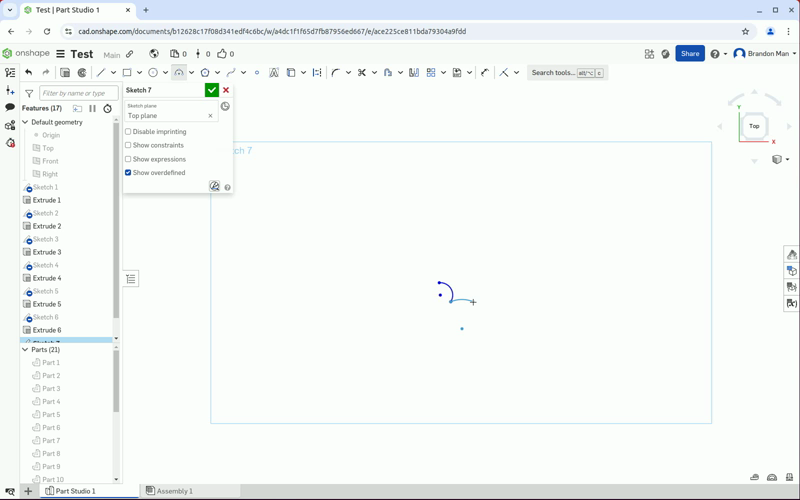
click(473, 301)
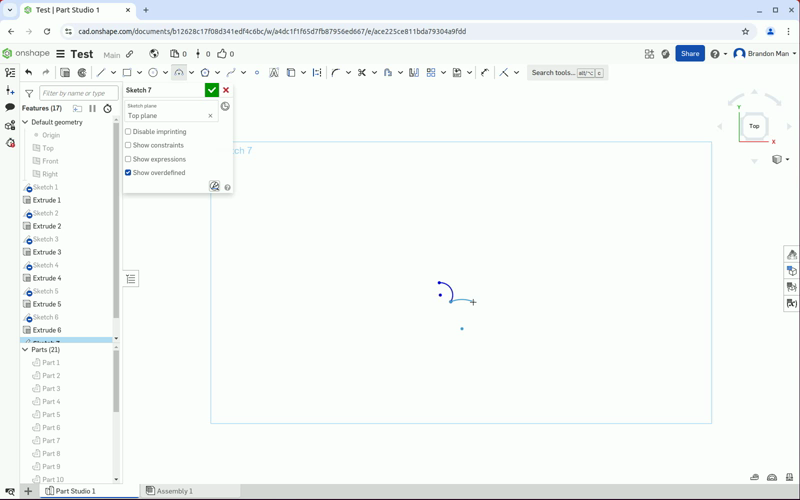
mouse_move(461, 295)
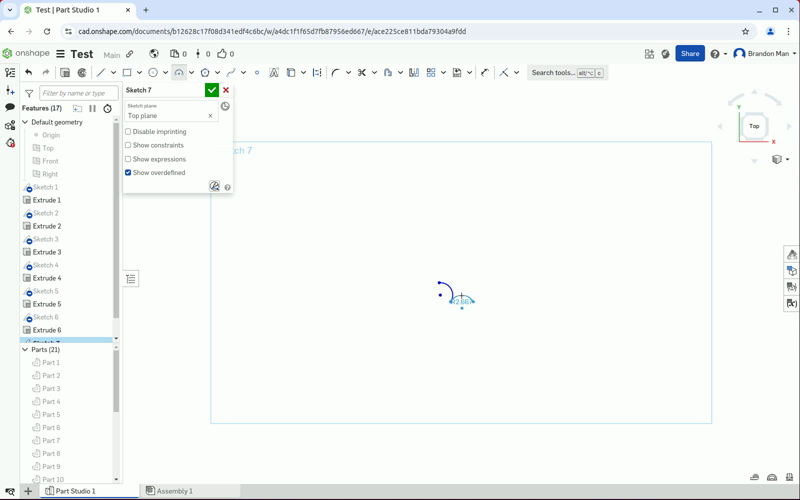
click(461, 295)
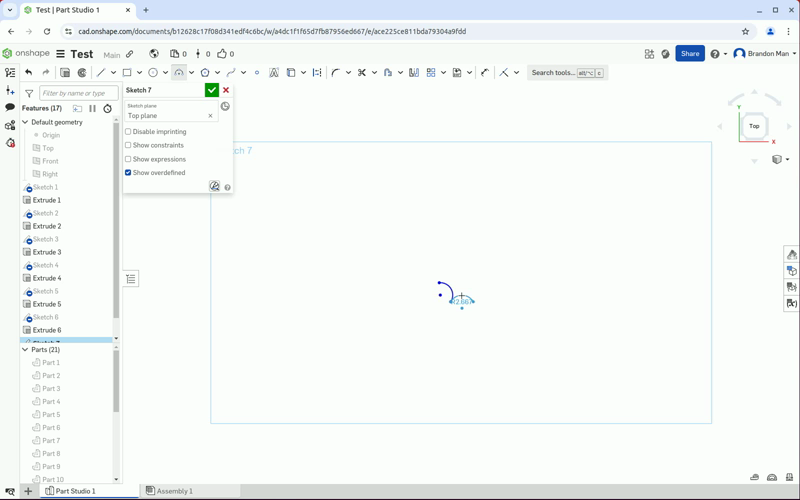
key_up(shift)
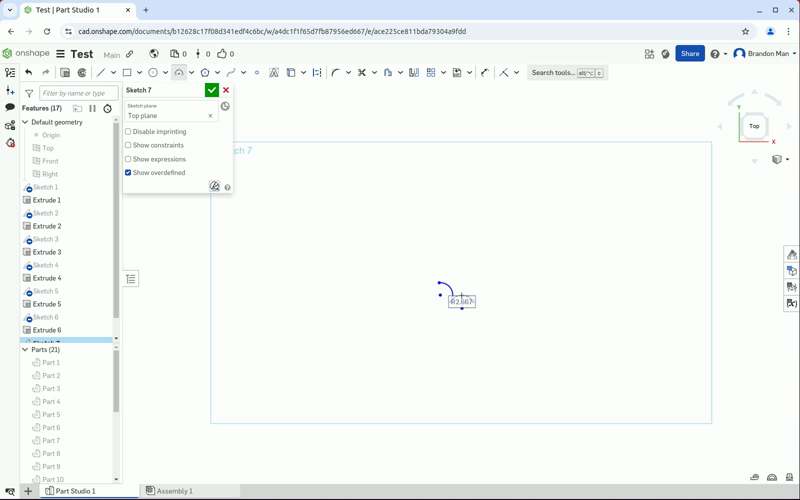
mouse_move(473, 301)
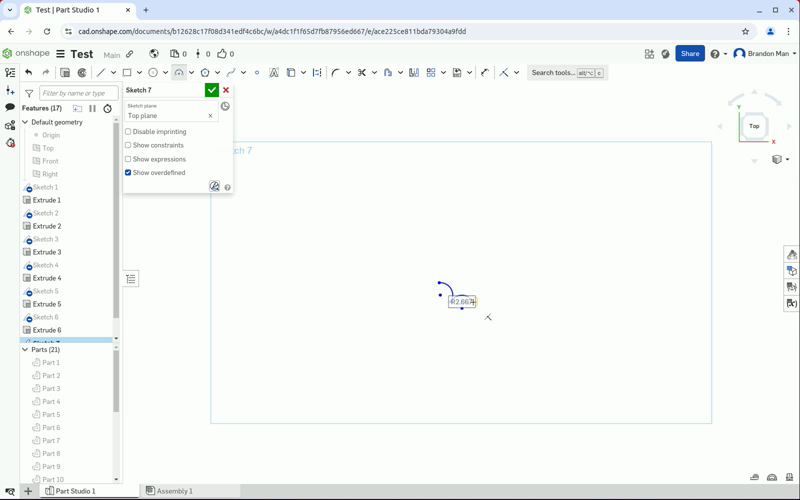
click(473, 301)
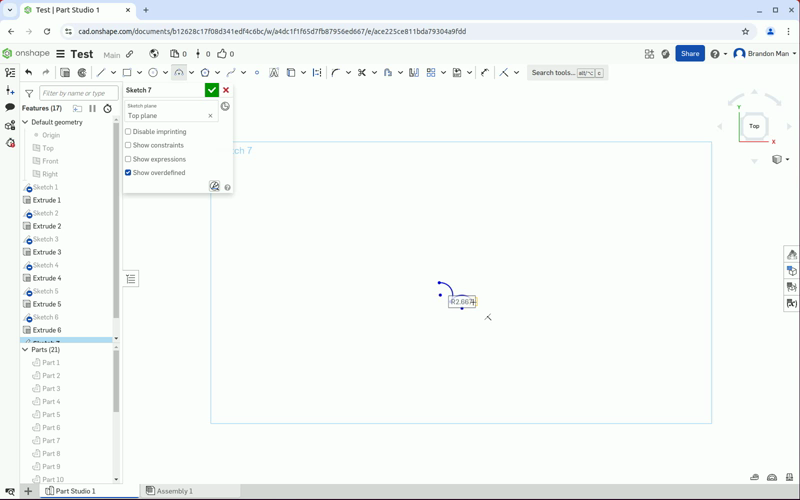
key_down(shift)
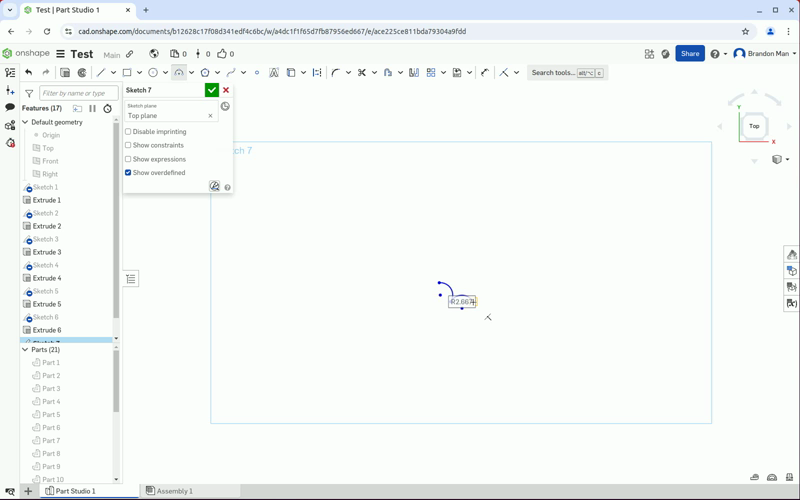
mouse_move(483, 282)
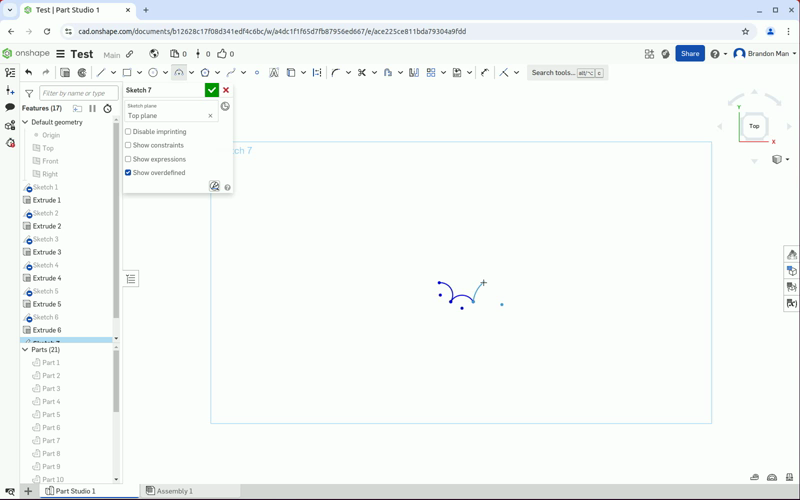
click(483, 282)
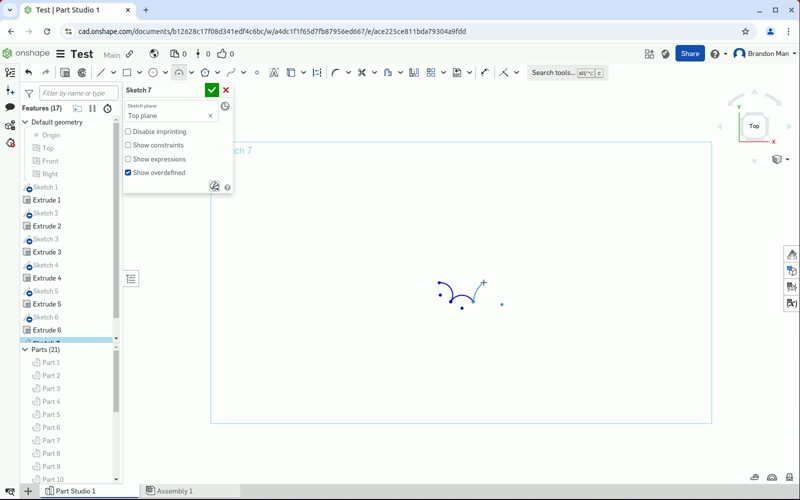
mouse_move(472, 288)
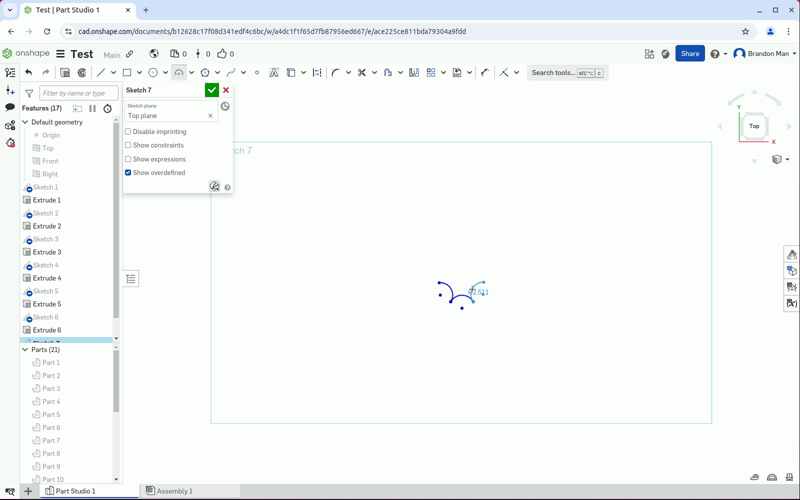
click(472, 288)
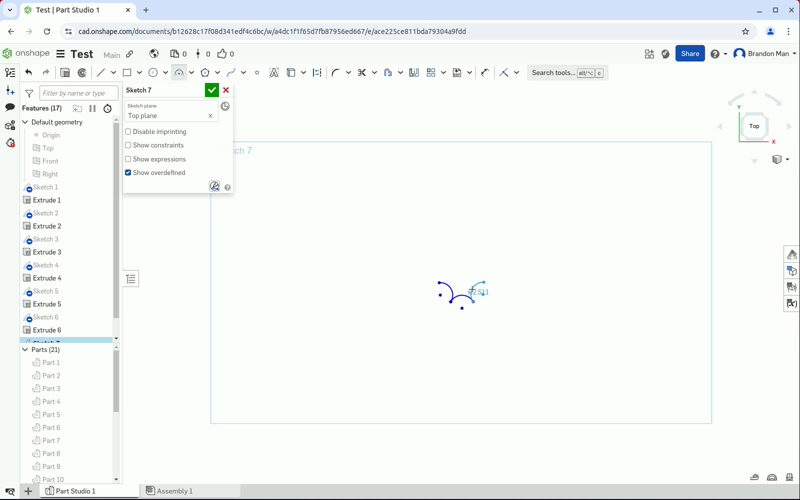
key_up(shift)
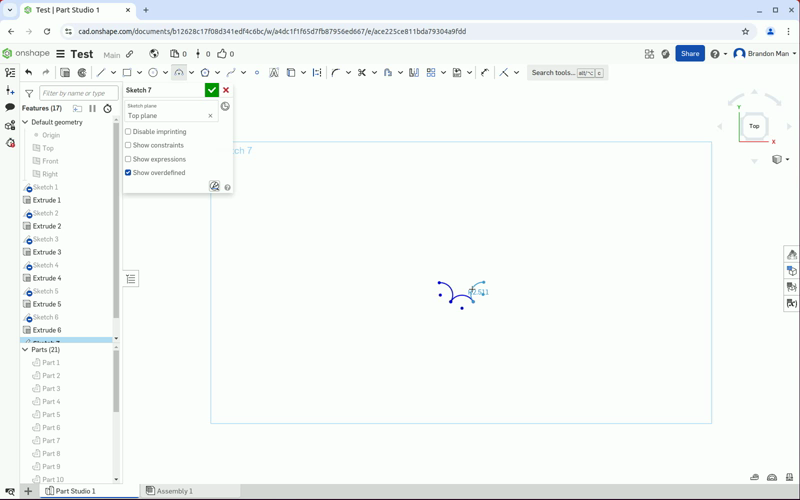
mouse_move(483, 282)
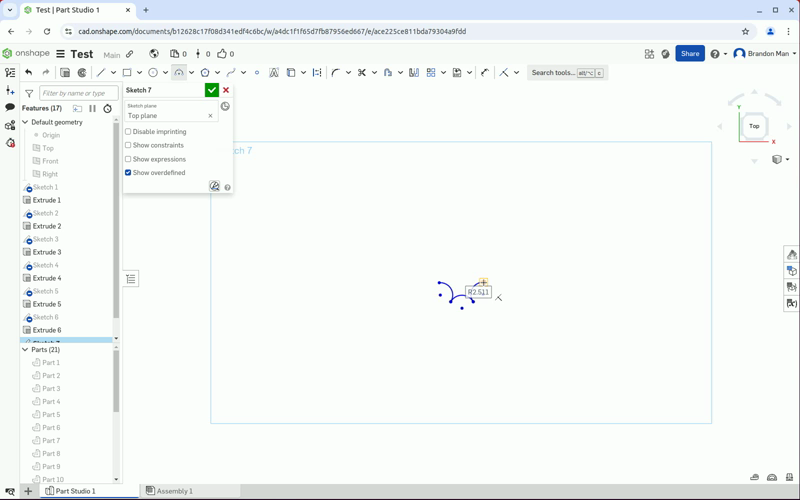
click(483, 282)
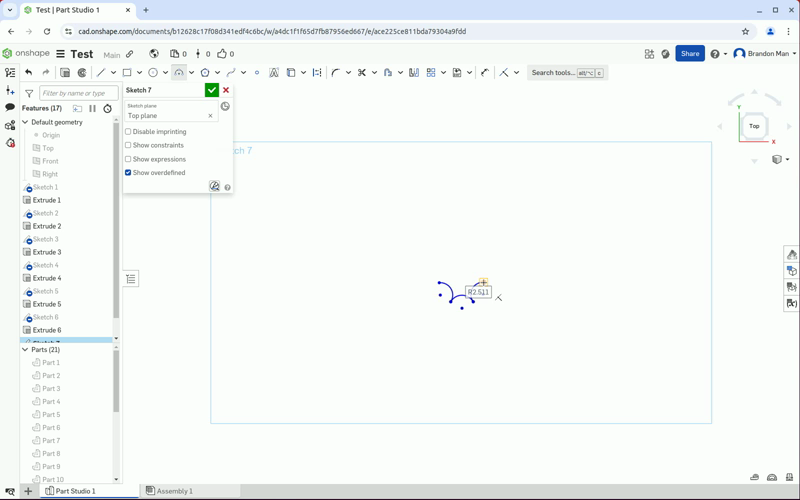
key_down(shift)
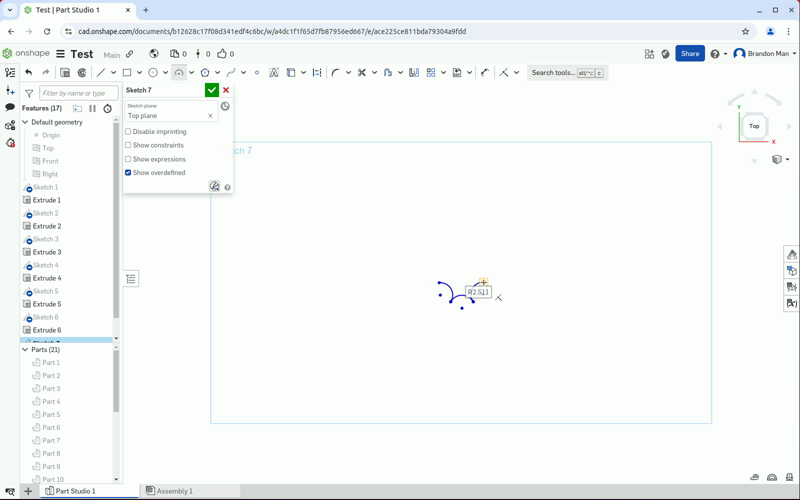
mouse_move(472, 263)
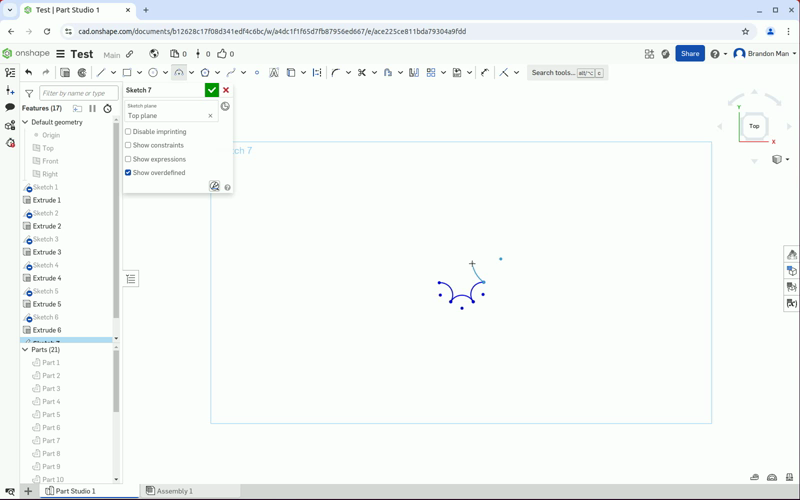
click(472, 263)
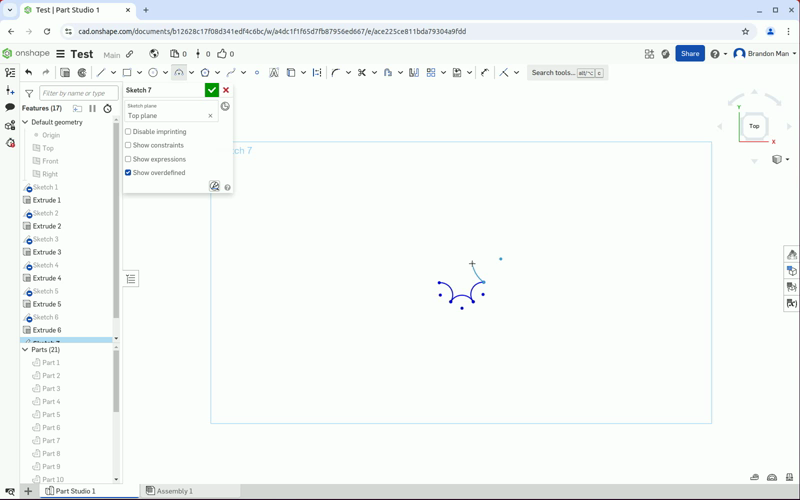
mouse_move(472, 276)
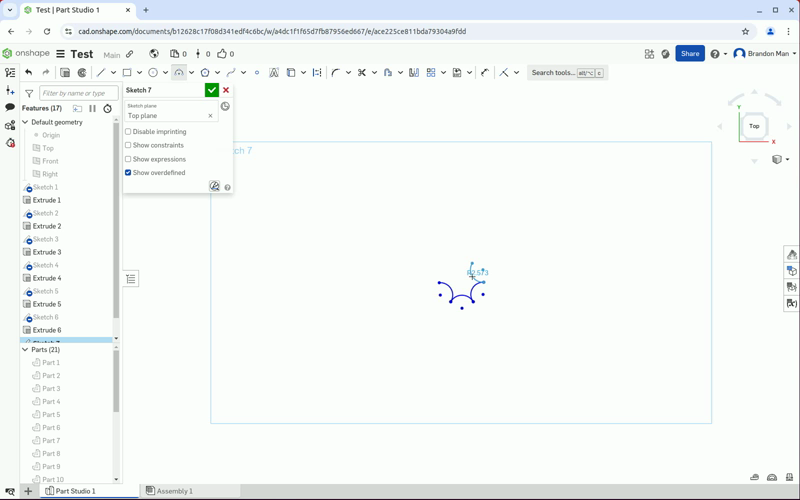
click(472, 276)
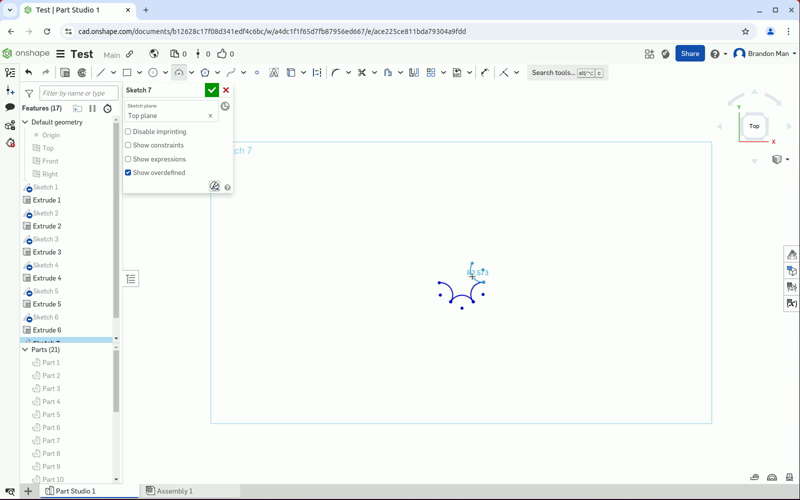
key_up(shift)
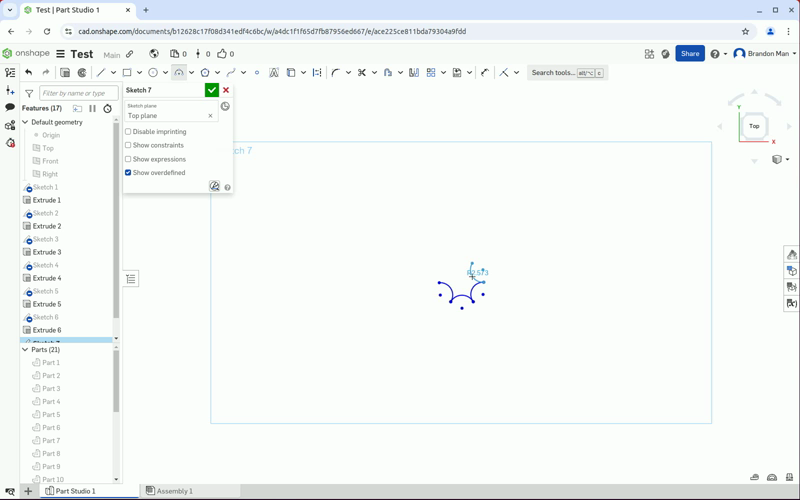
mouse_move(472, 263)
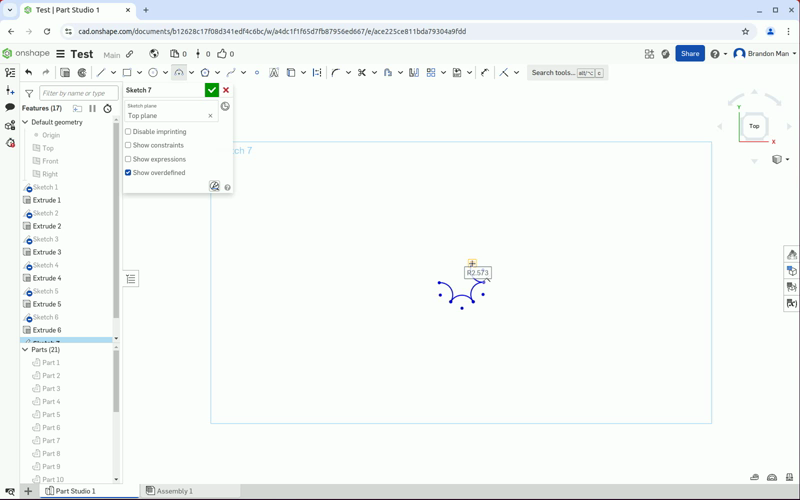
click(472, 263)
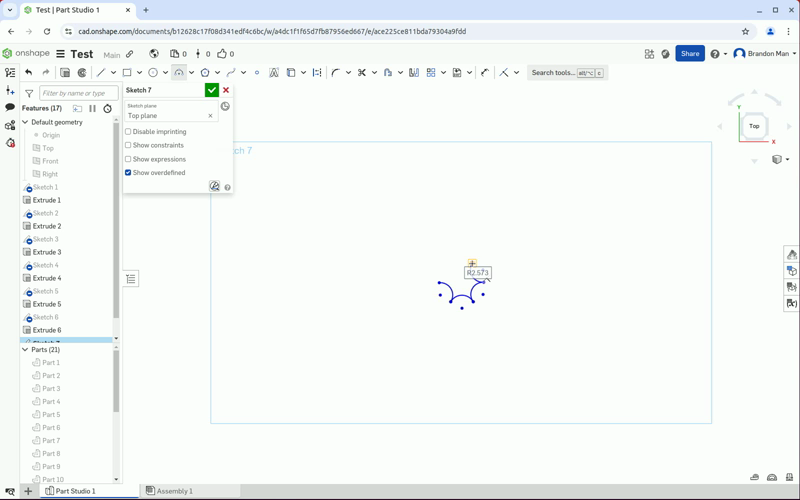
key_down(shift)
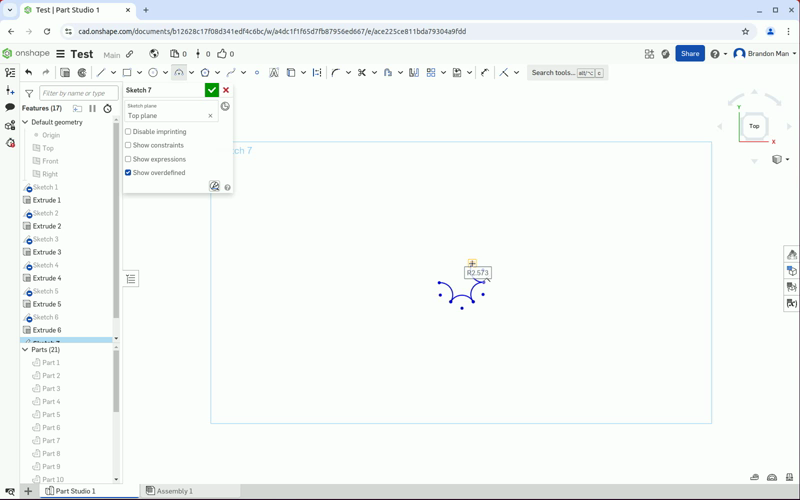
mouse_move(450, 264)
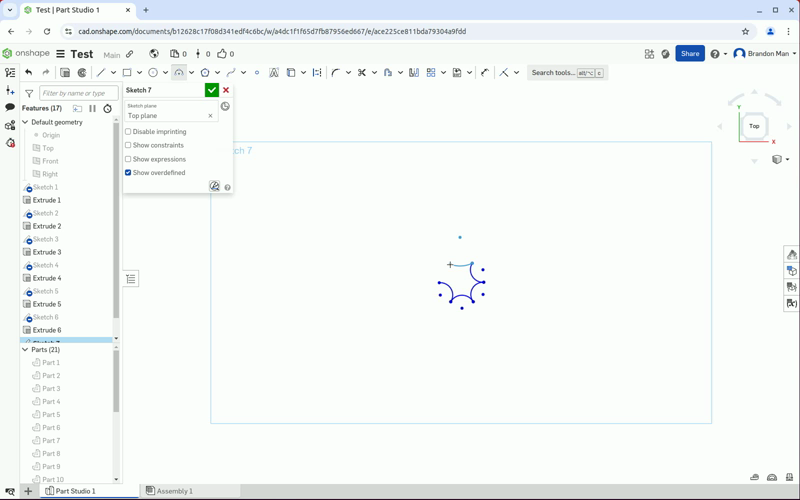
click(450, 264)
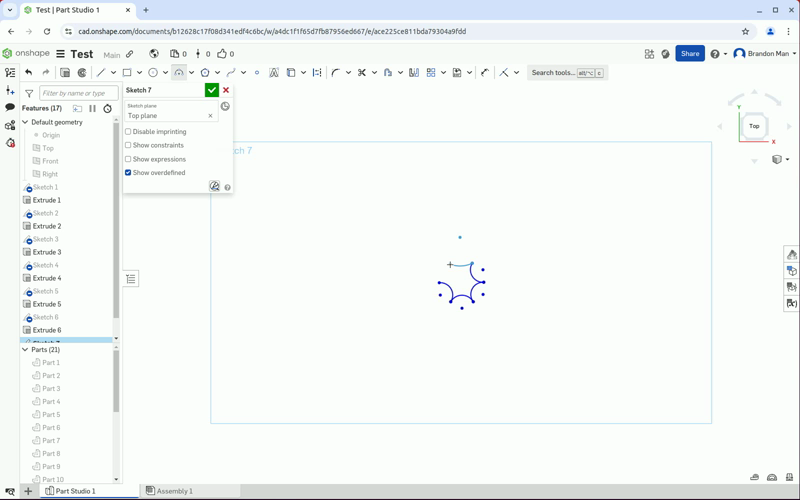
mouse_move(461, 270)
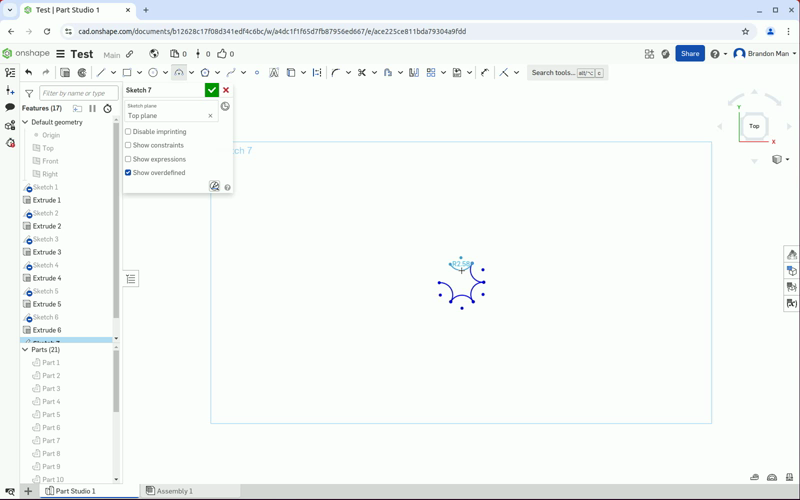
click(461, 270)
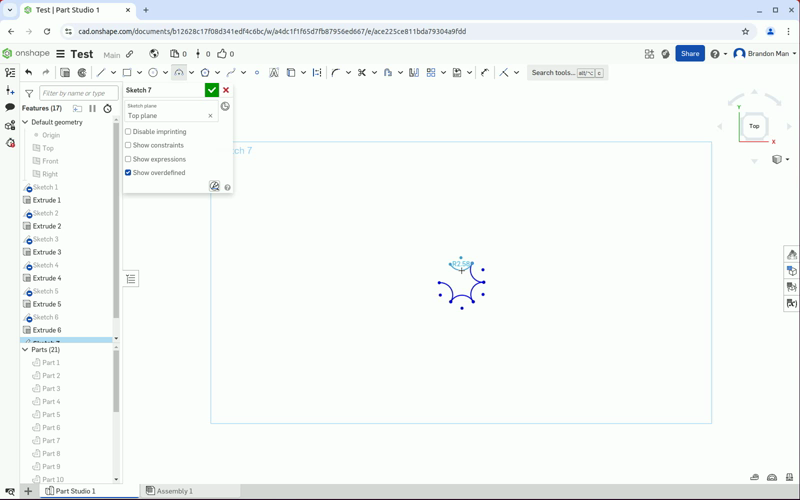
key_up(shift)
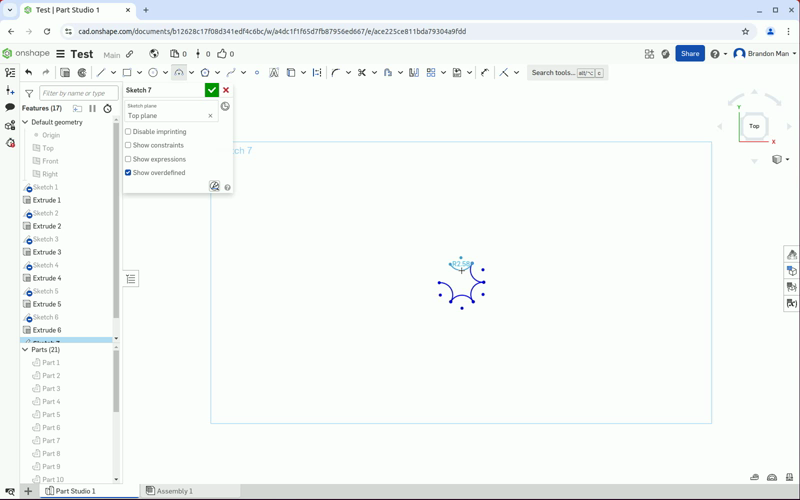
mouse_move(450, 264)
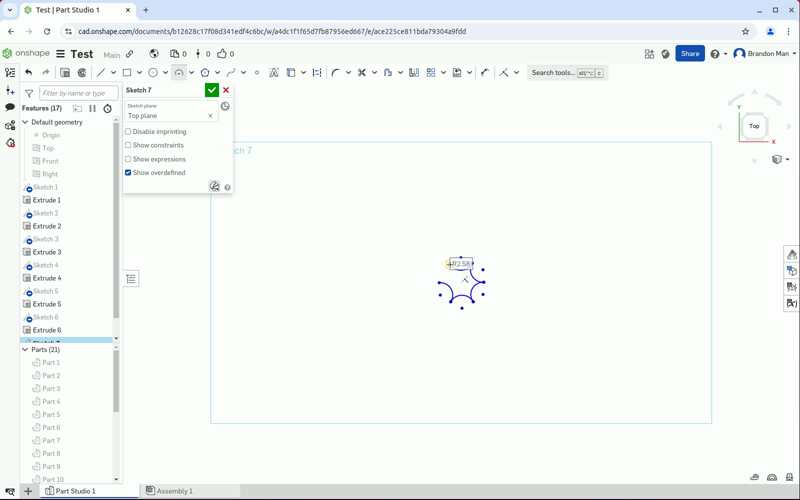
click(450, 264)
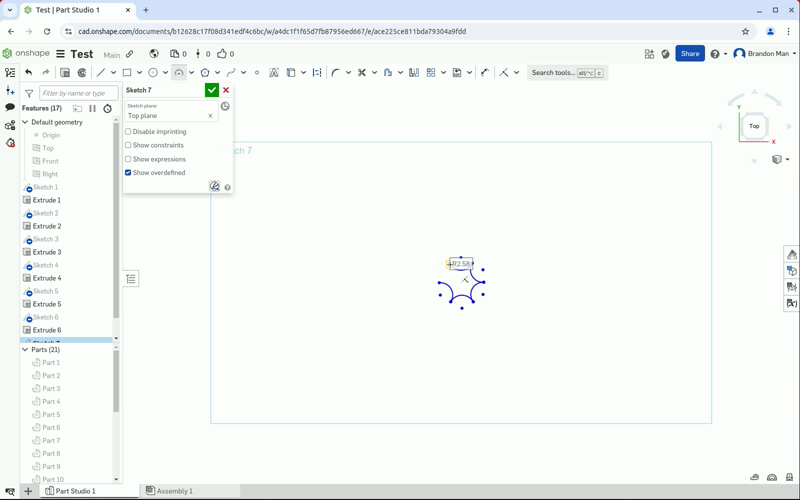
mouse_move(439, 282)
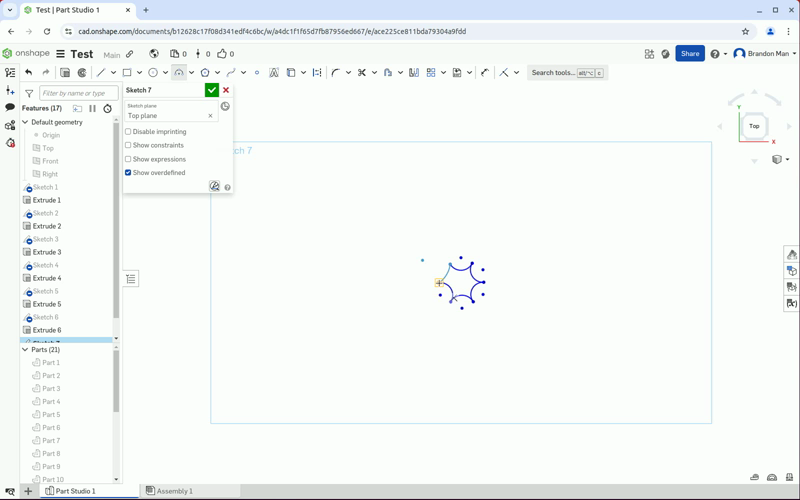
click(439, 282)
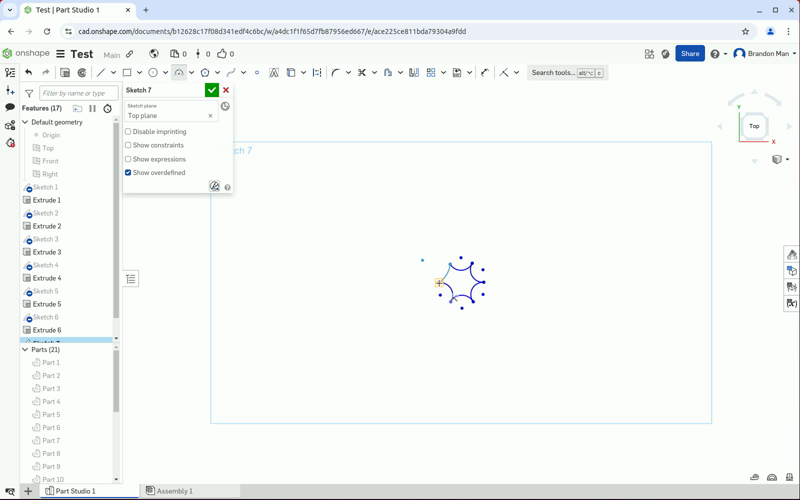
key_down(shift)
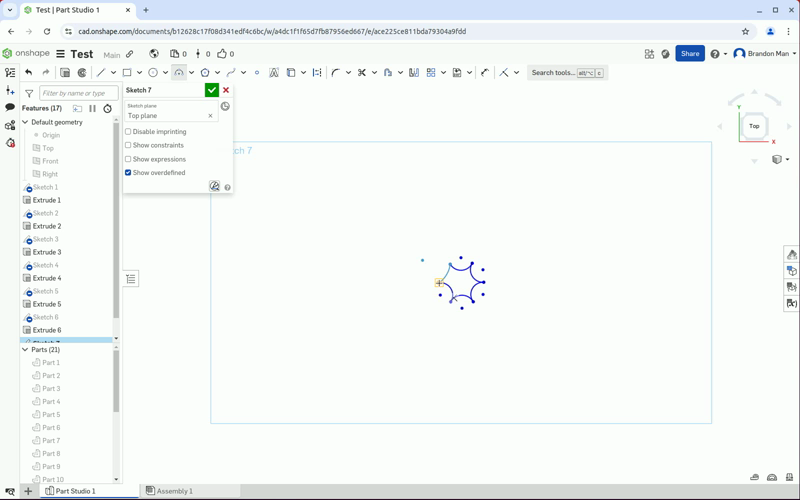
mouse_move(450, 276)
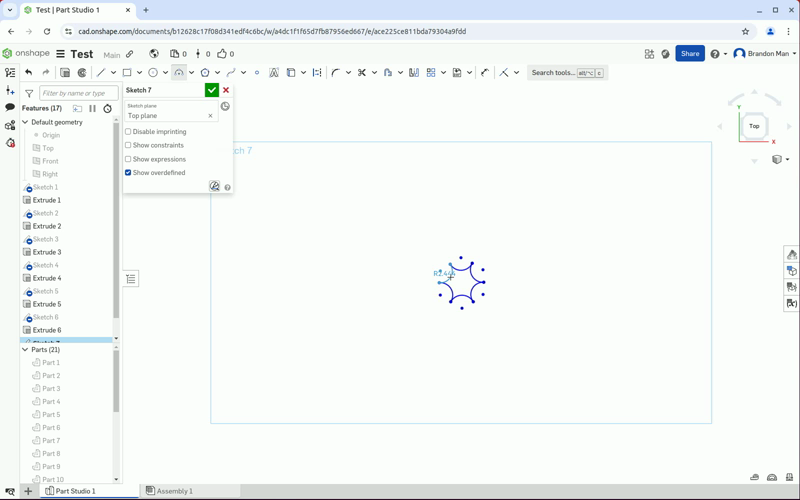
click(450, 276)
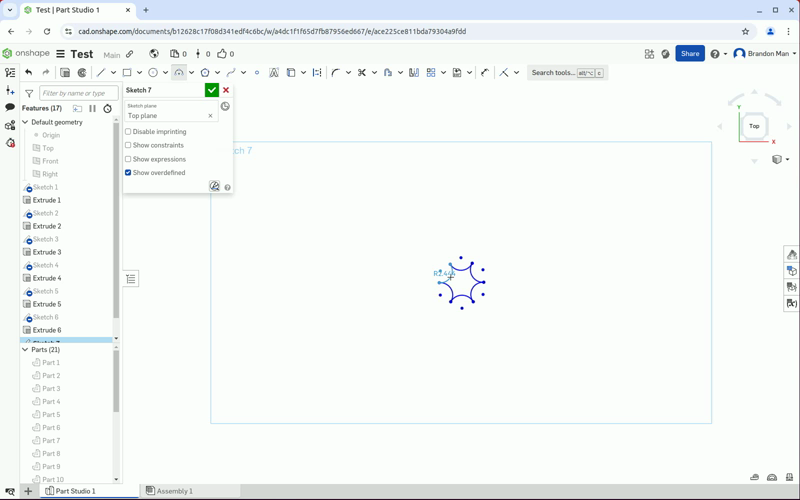
key_up(shift)
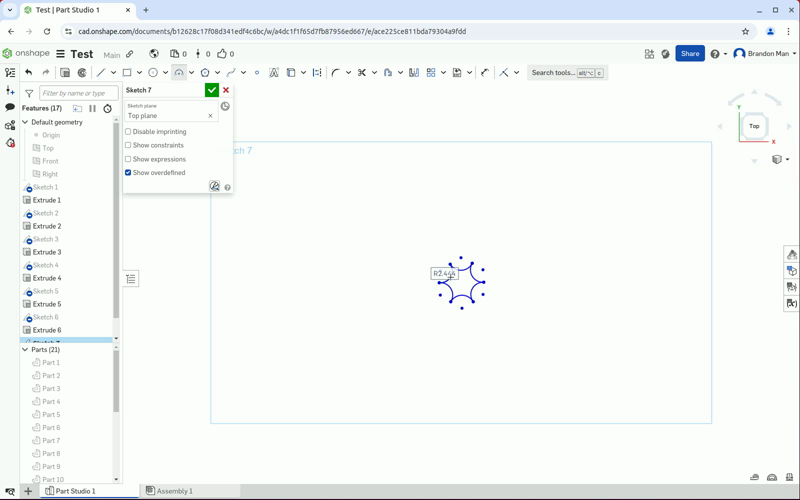
key(esc)
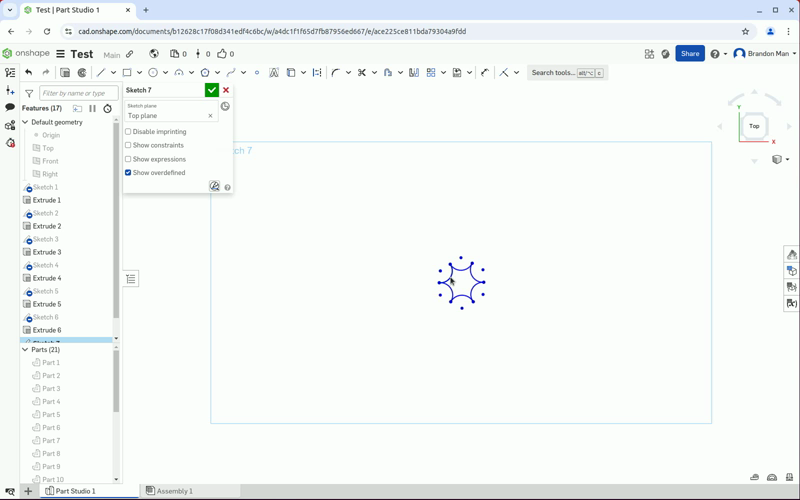
mouse_move(463, 272)
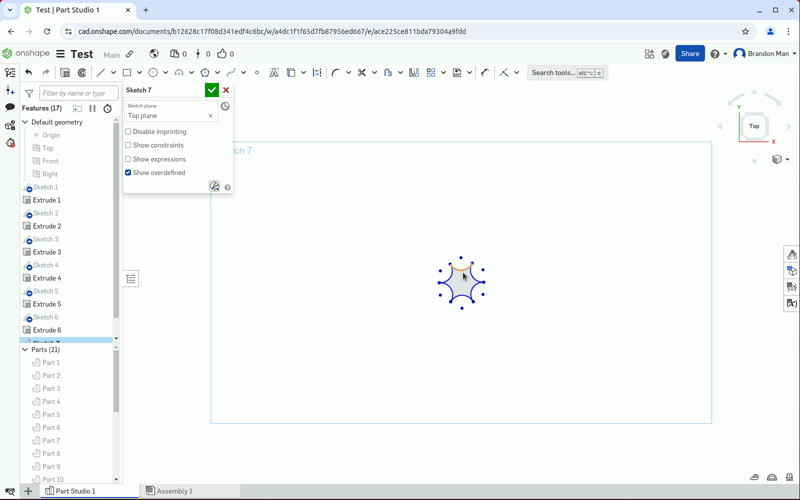
scroll(6)
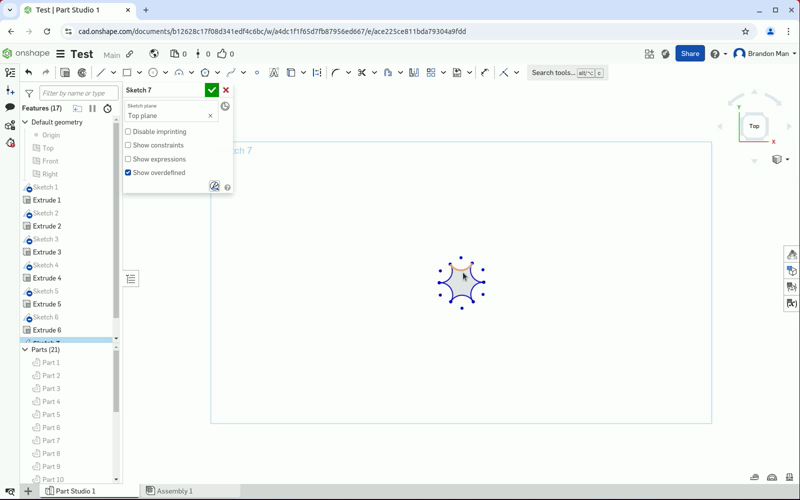
scroll(6)
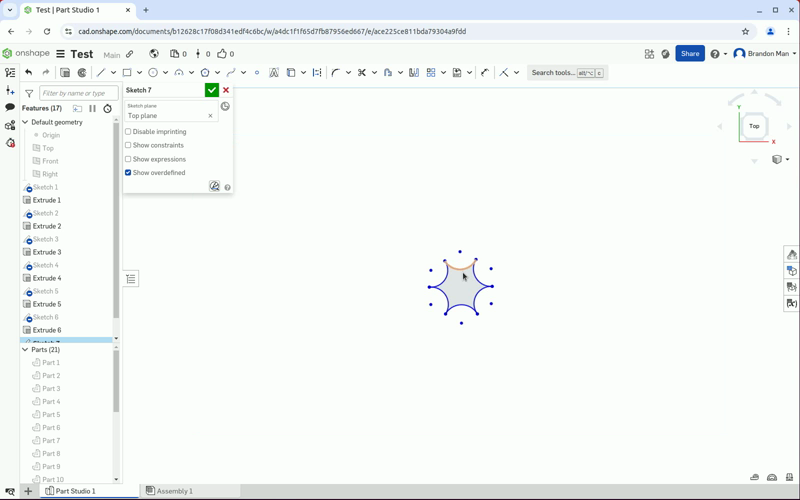
scroll(6)
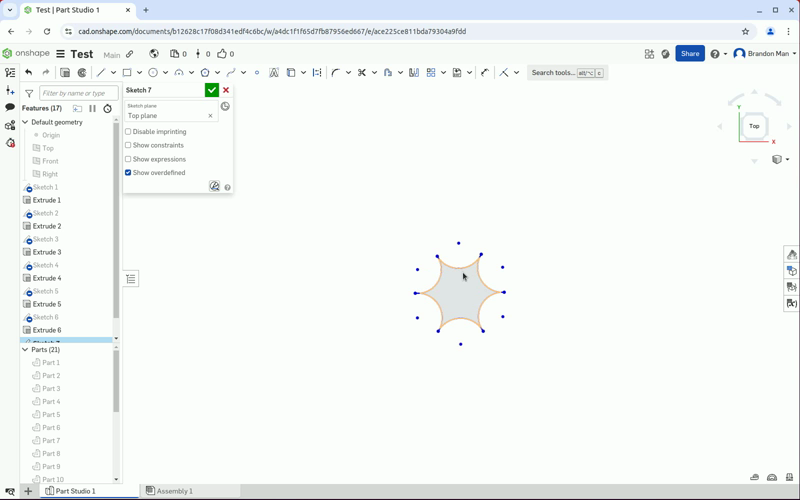
scroll(6)
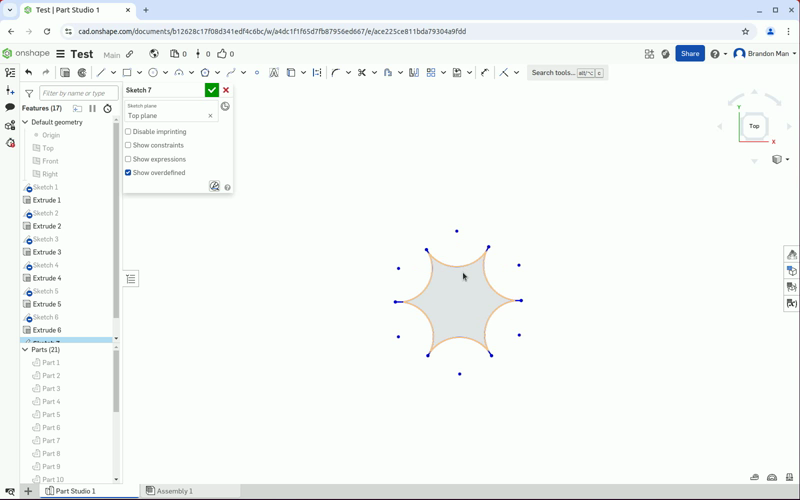
scroll(6)
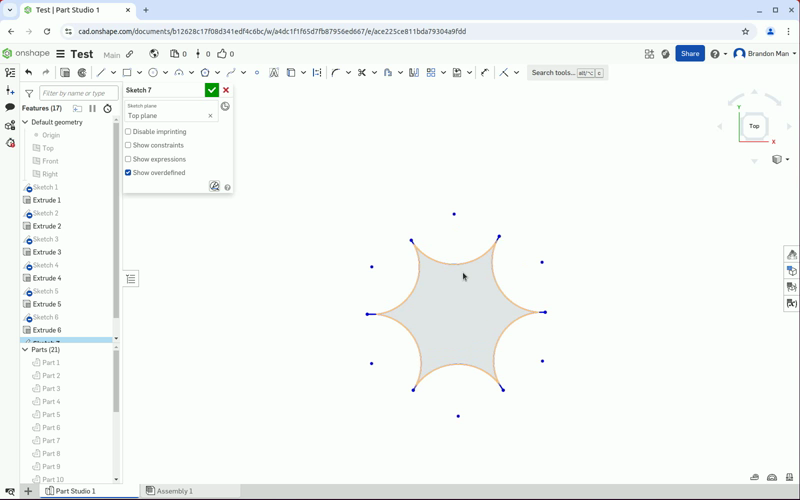
scroll(6)
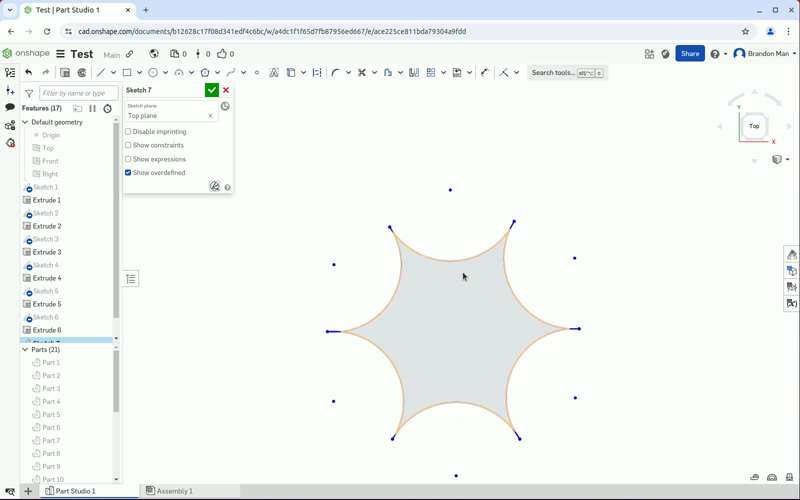
scroll(6)
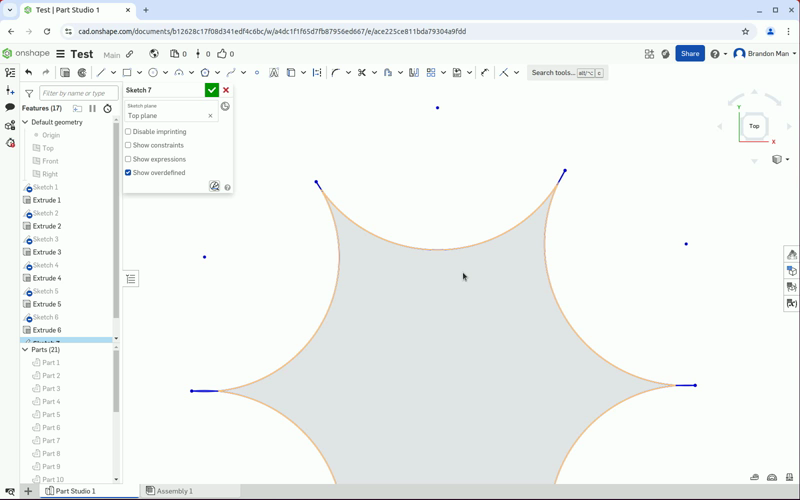
click(463, 272)
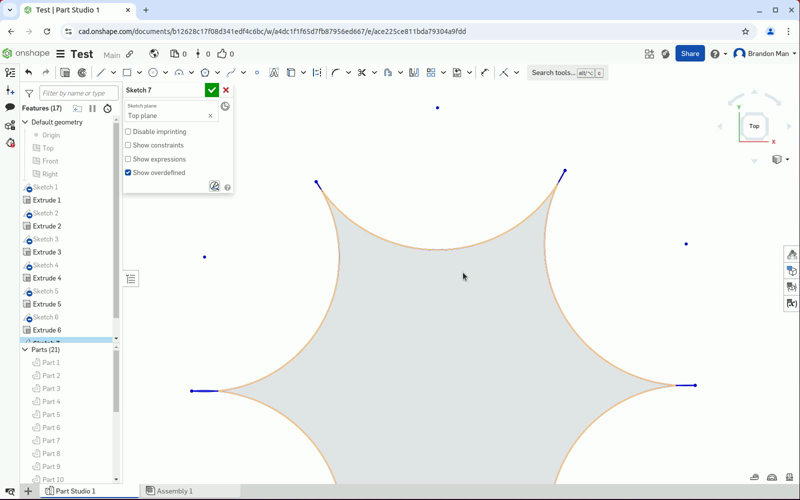
scroll(-6)
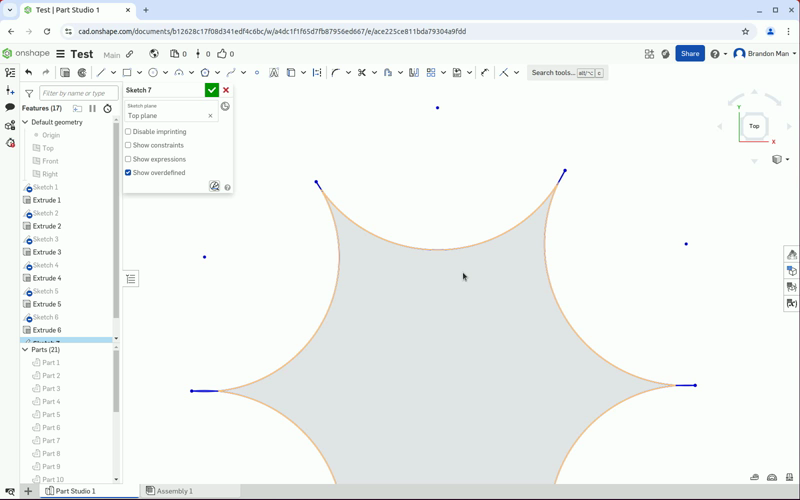
scroll(-6)
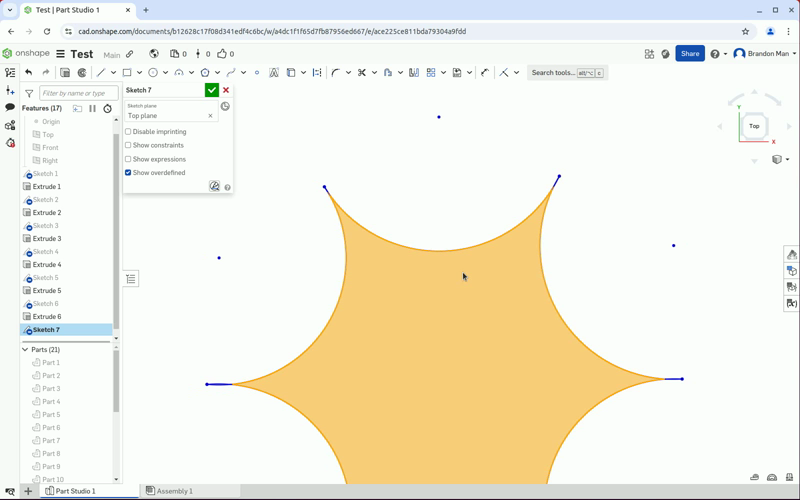
scroll(-6)
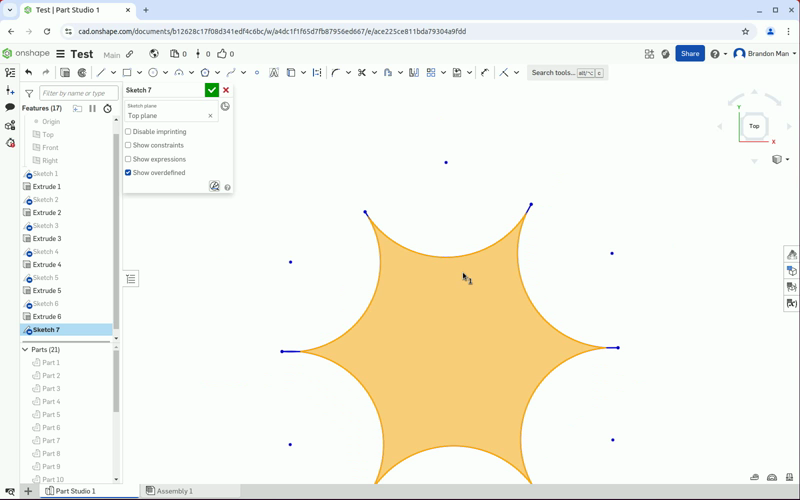
scroll(-6)
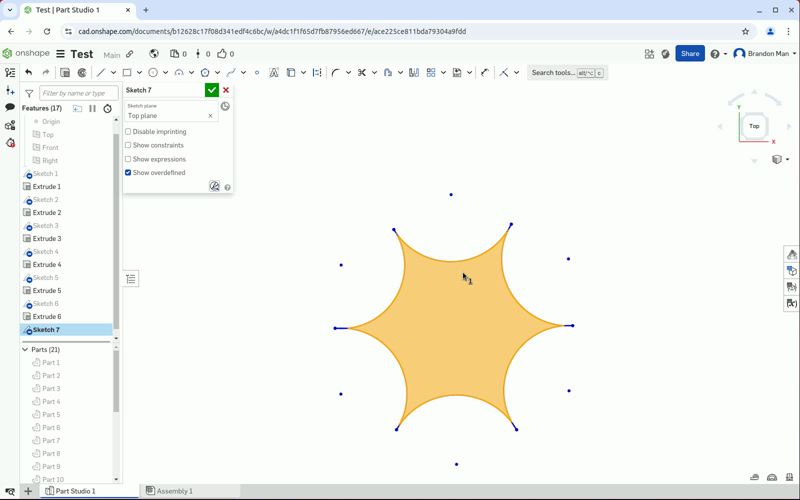
scroll(-6)
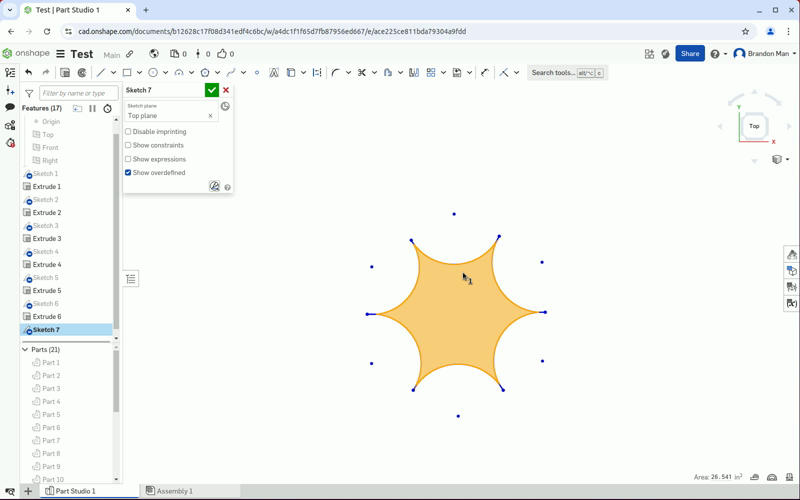
scroll(-6)
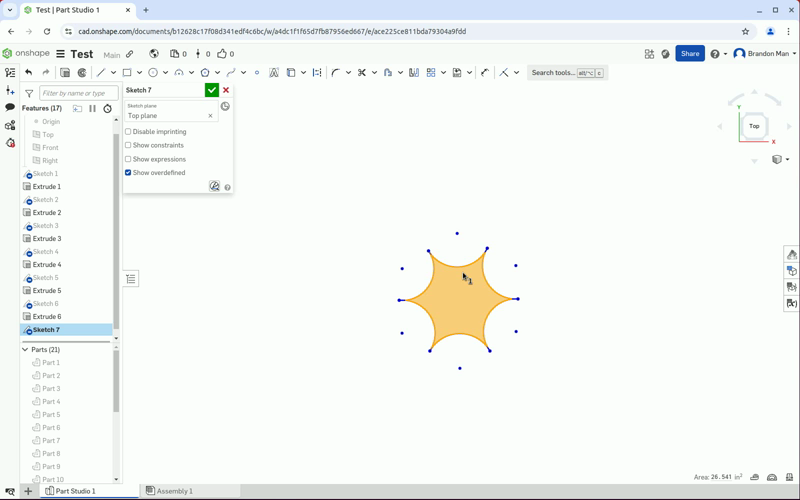
scroll(-6)
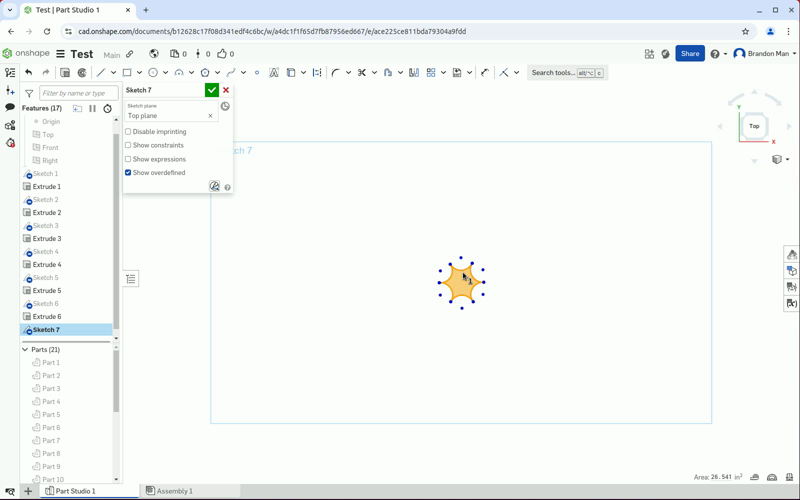
mouse_move(69, 352)
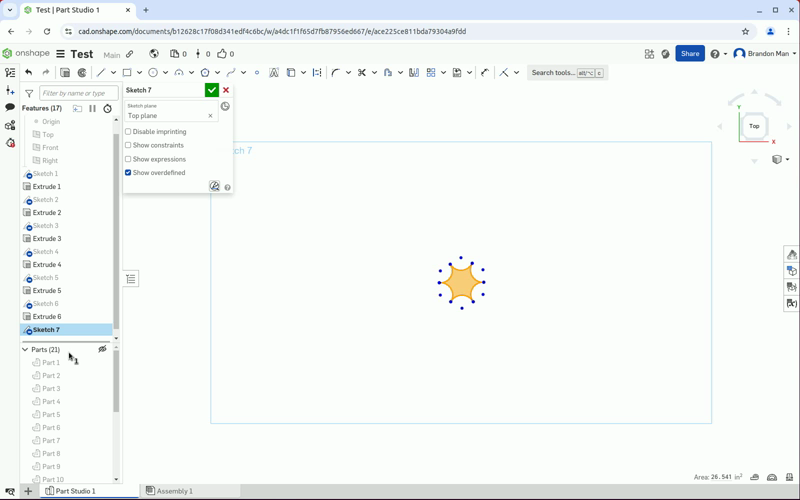
key(shift+y)
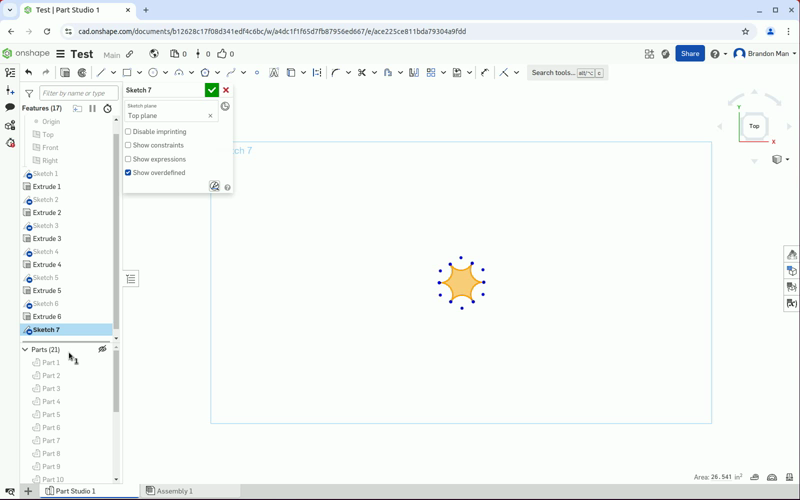
key(shift+e)
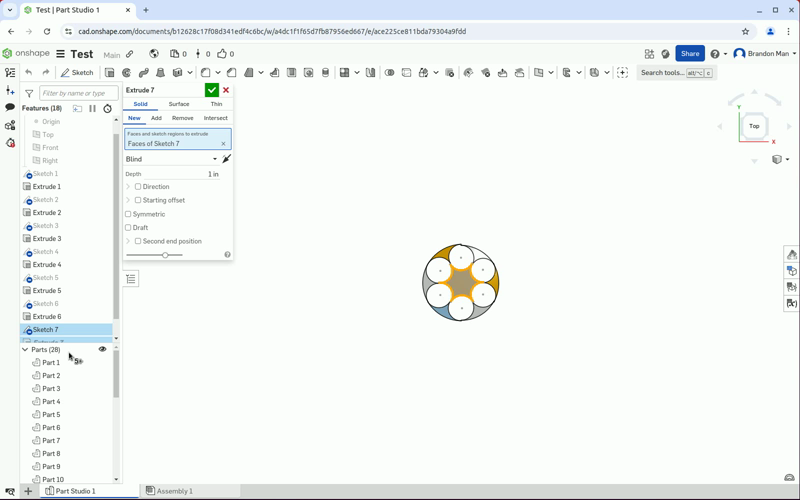
mouse_move(143, 106)
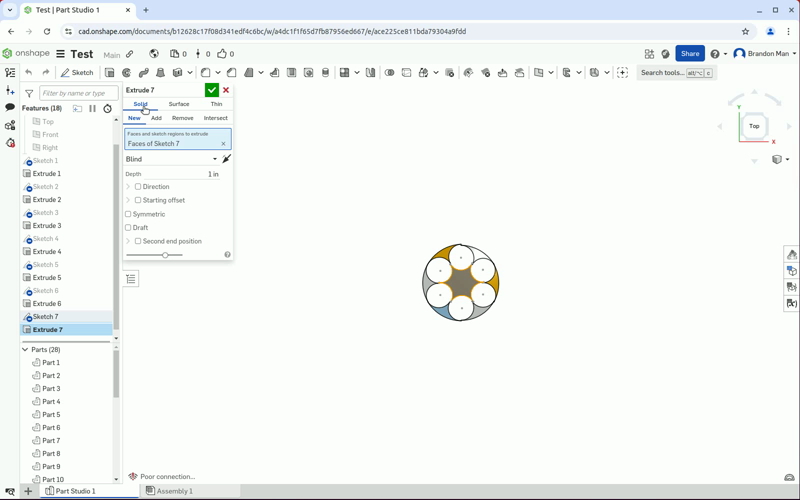
click(143, 106)
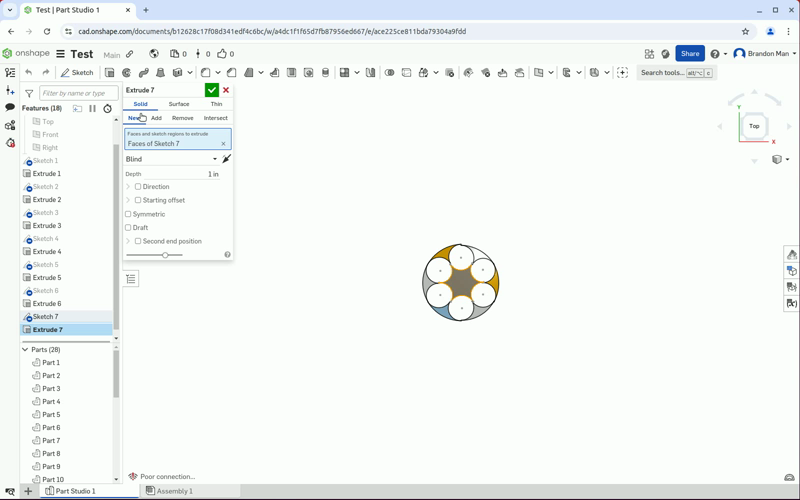
mouse_move(137, 120)
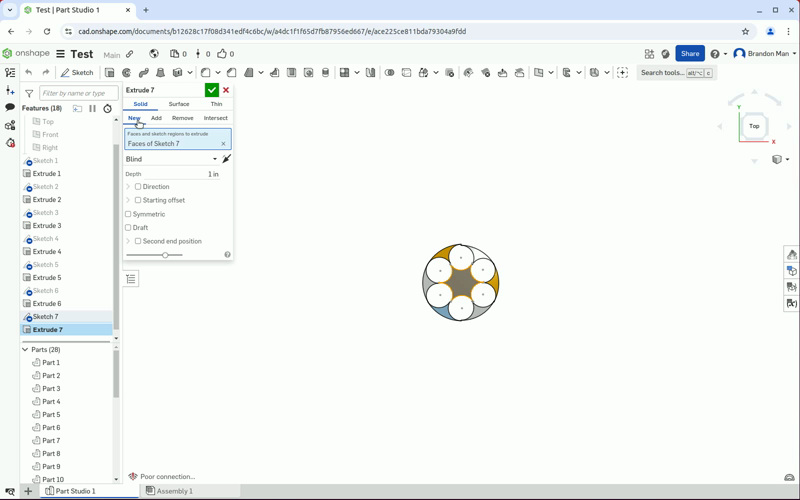
click(137, 120)
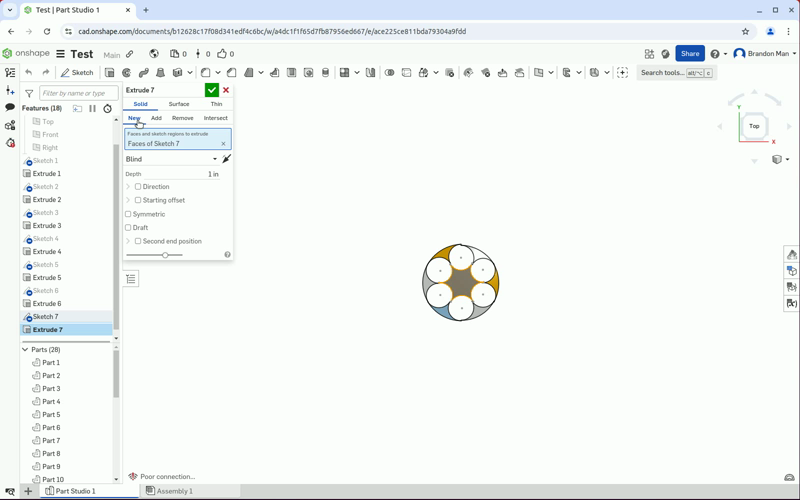
key(tab, 4)
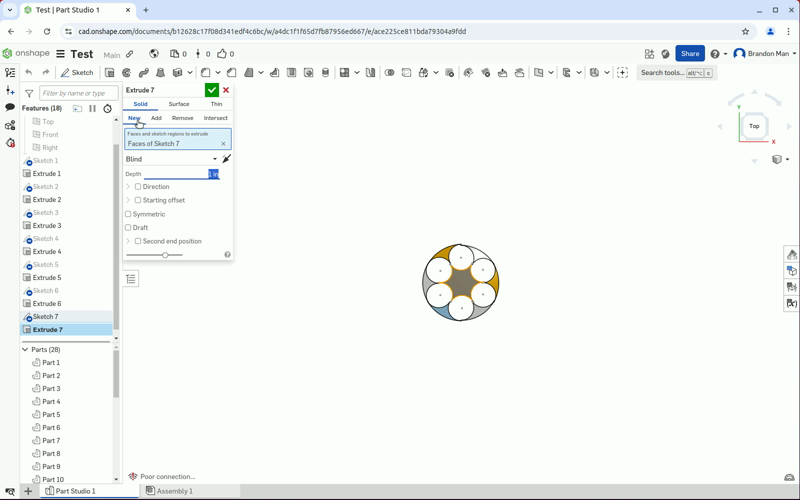
text(23.108)
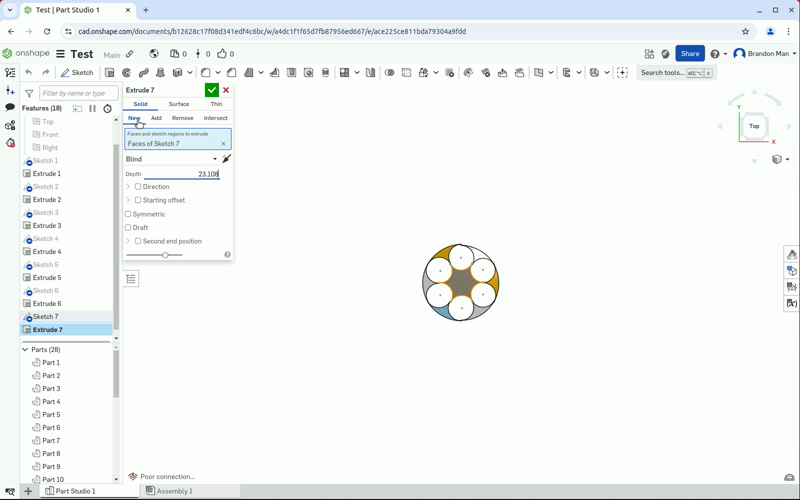
key(tab, 3)
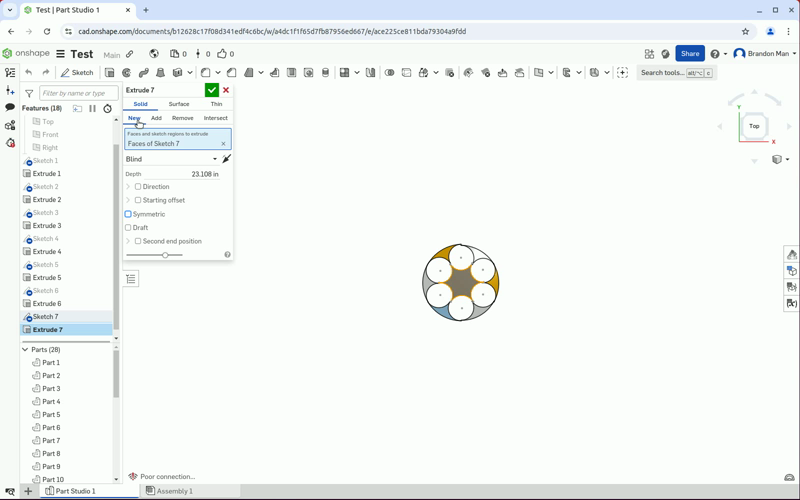
key(tab, 2)
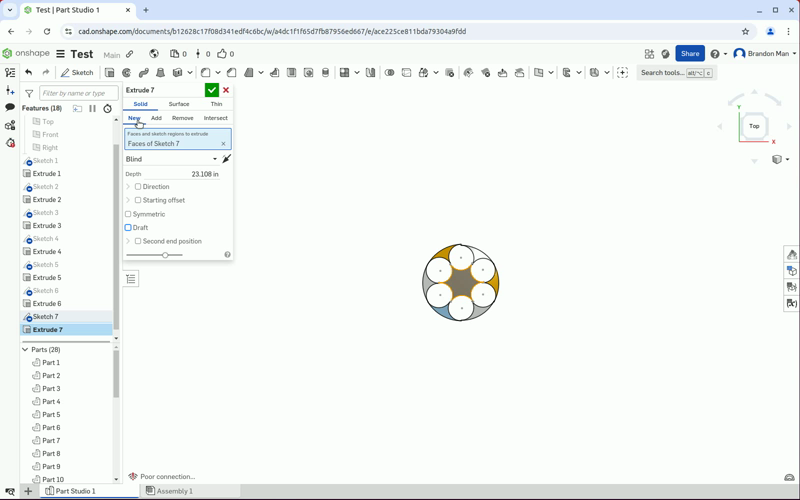
key(space)
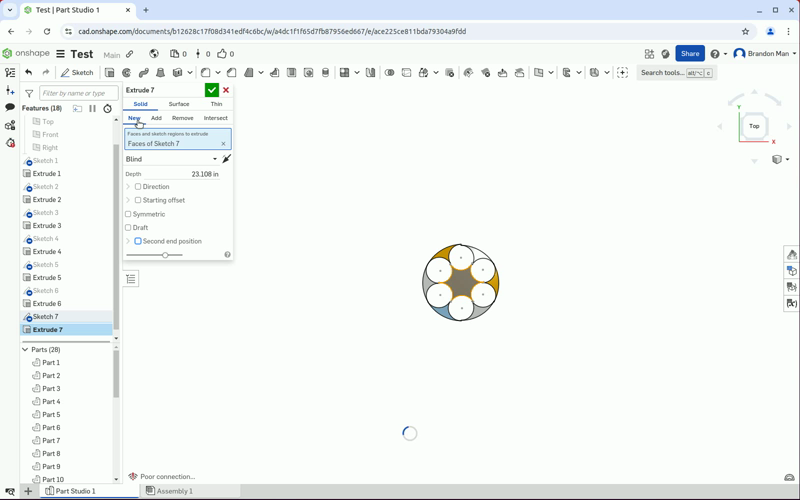
key(tab, 3)
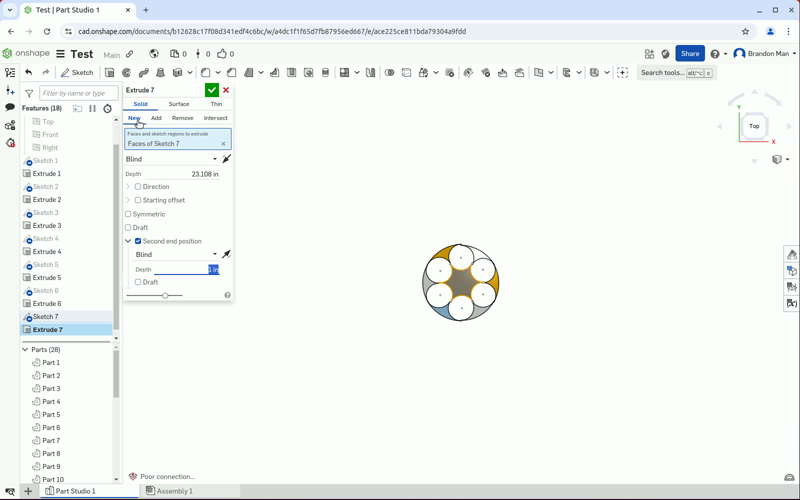
text(23.108)
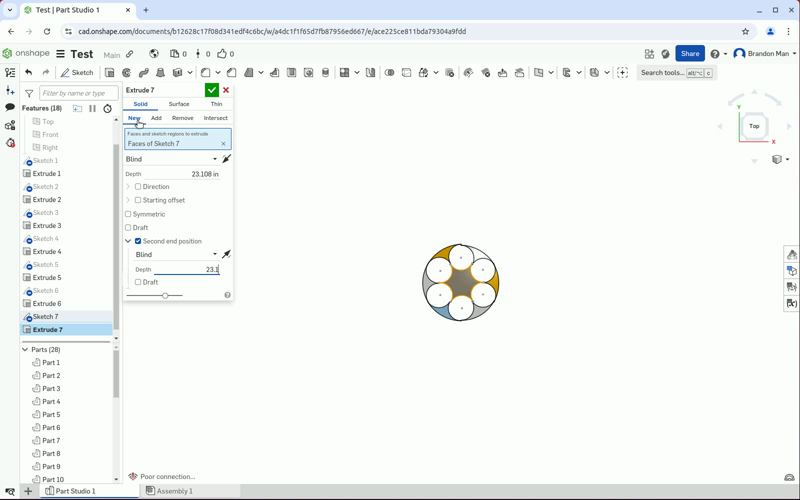
key(enter)
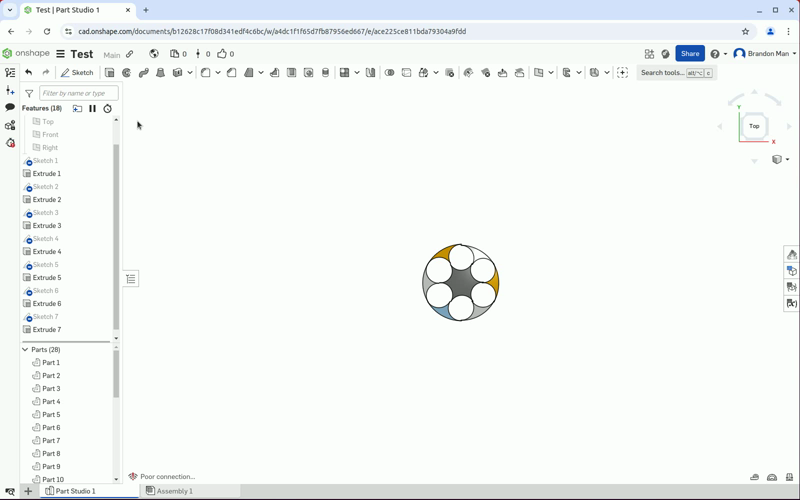
key(shift+h)
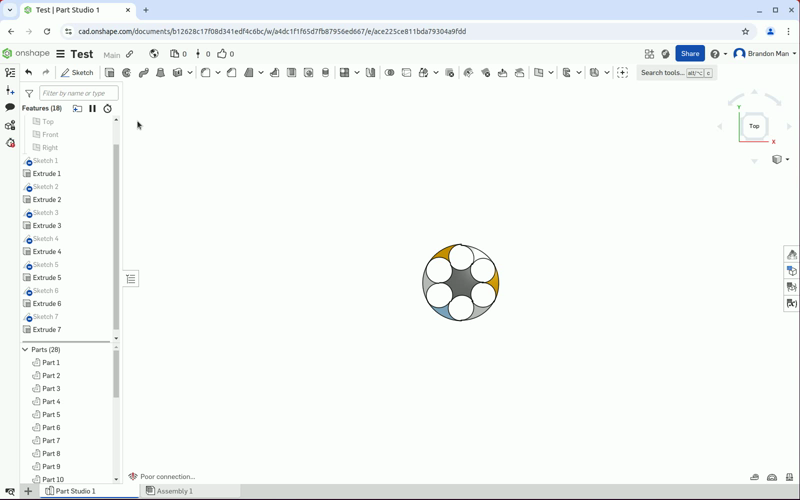
key(shift+h)
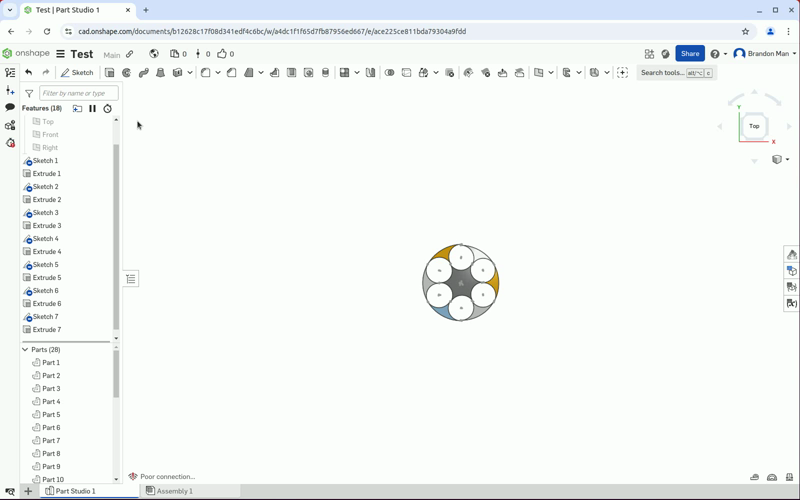
key(shift+7)
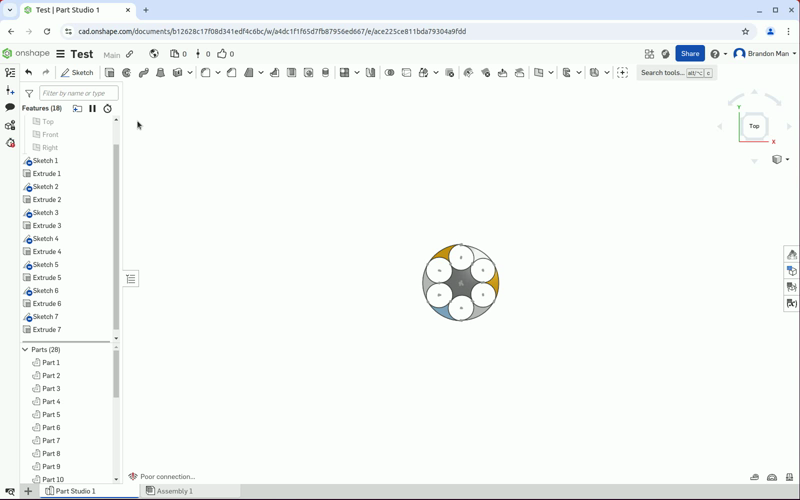
key(up, 3)
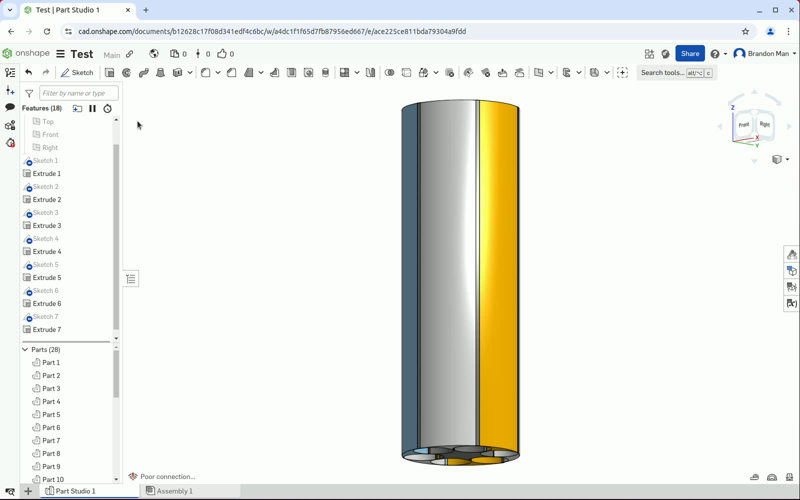
key(left, 3)
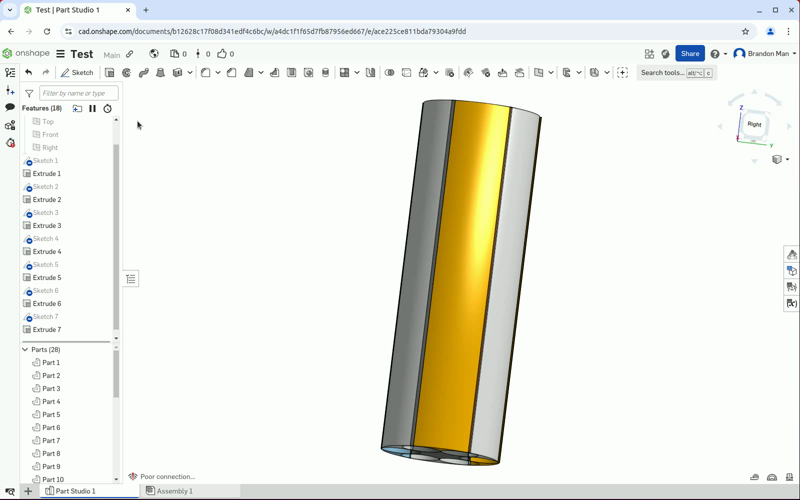
key(right, 3)
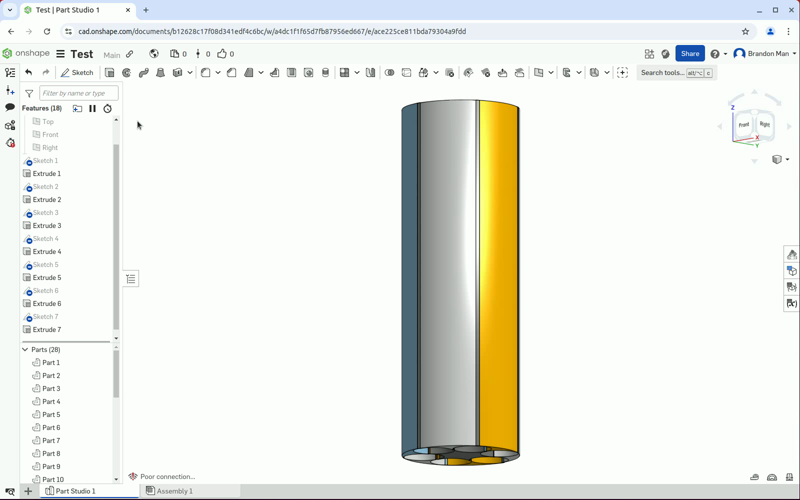
key(down, 3)
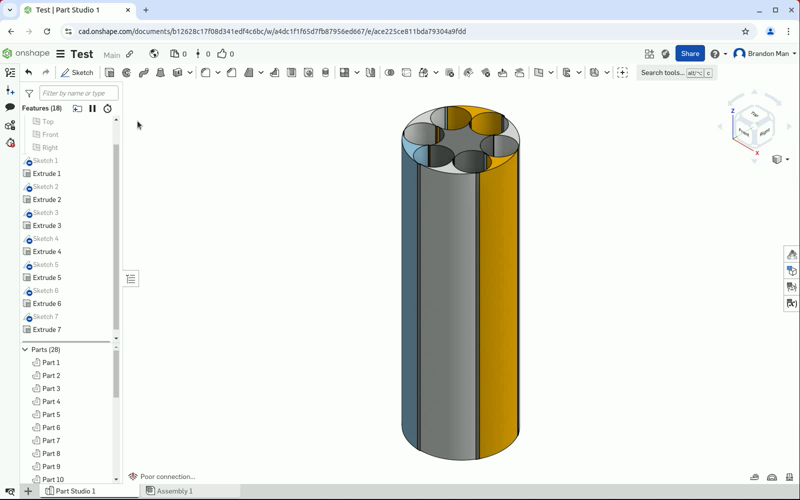
mouse_move(69, 163)
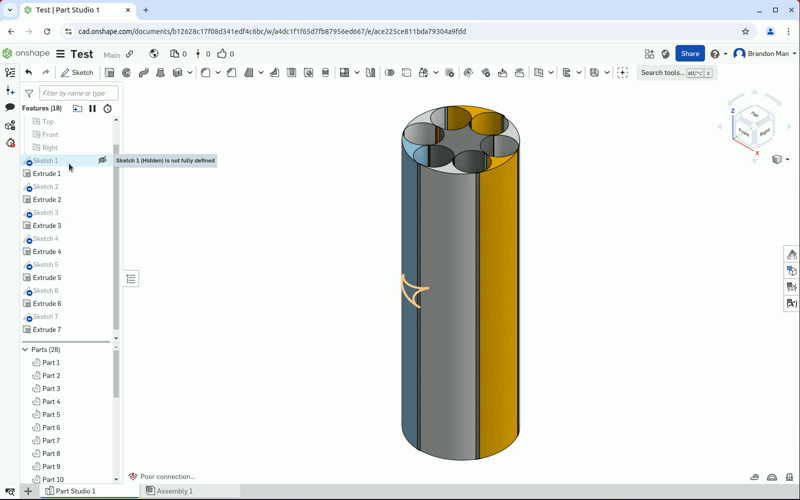
click(69, 163)